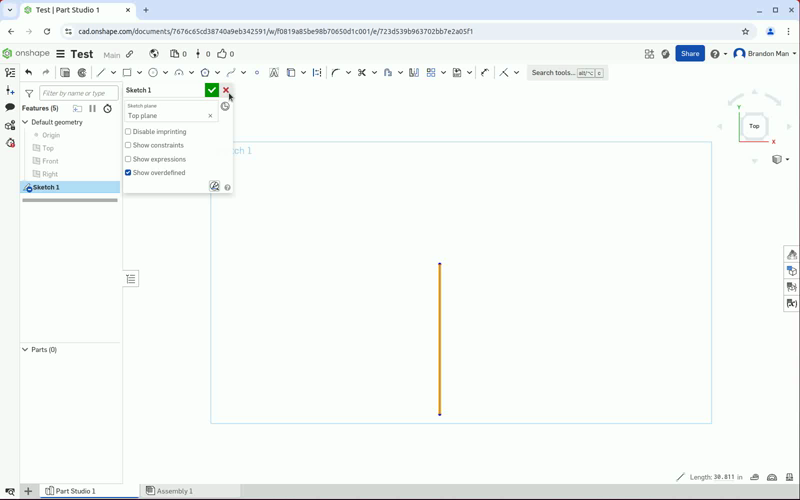
key(shift+h)
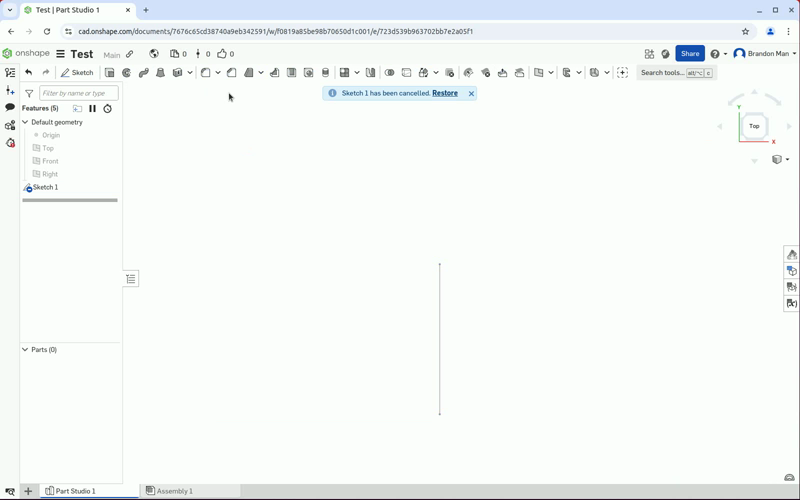
key(shift+s)
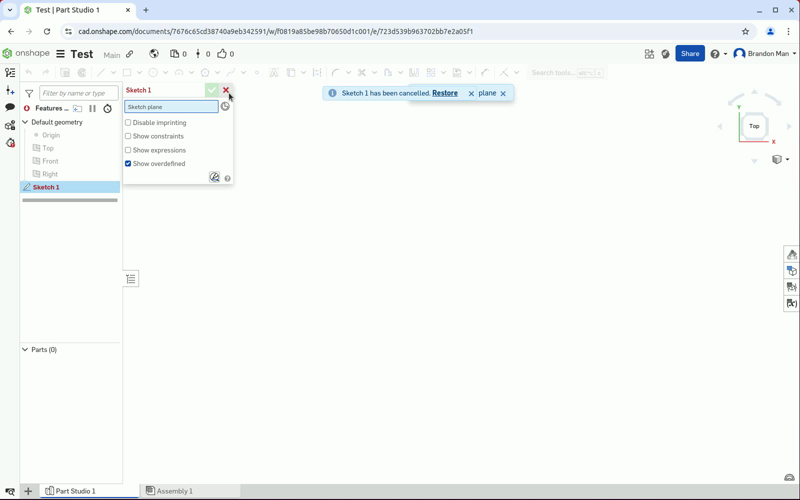
mouse_move(73, 150)
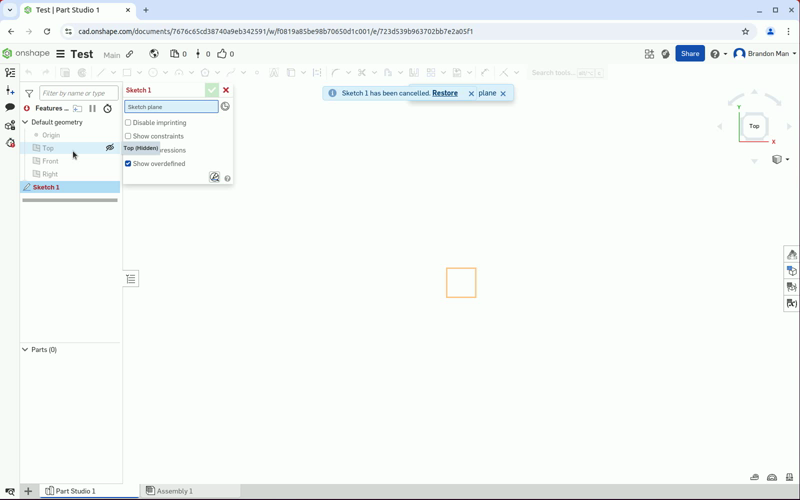
click(73, 150)
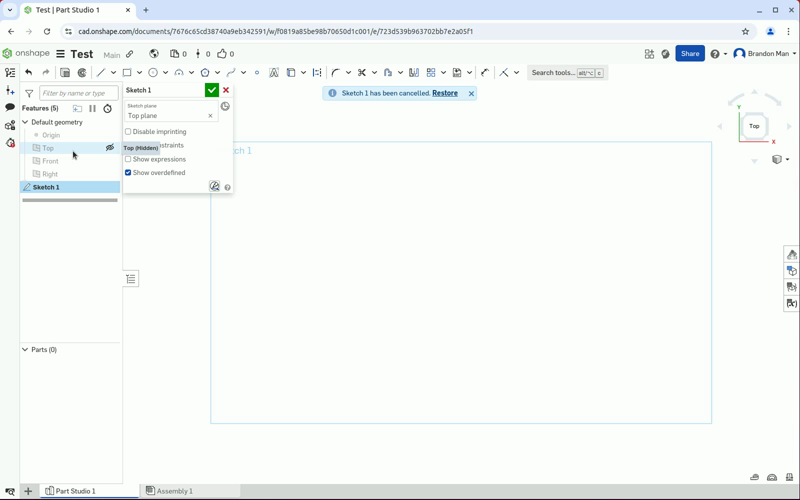
mouse_move(73, 352)
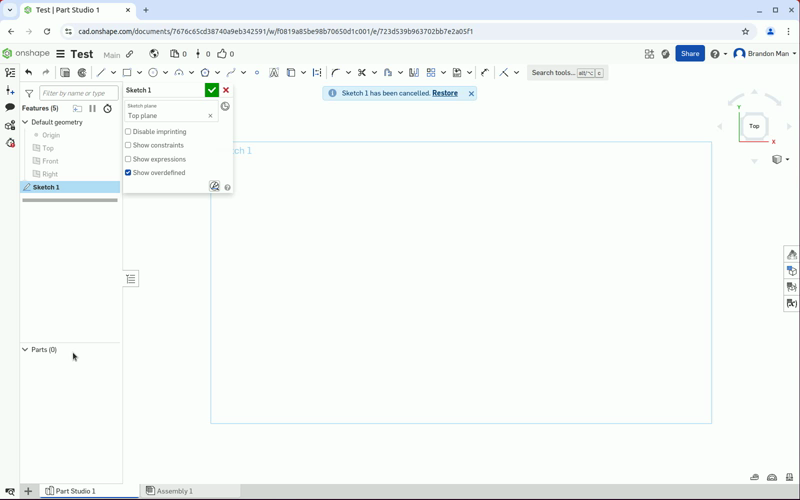
key(y)
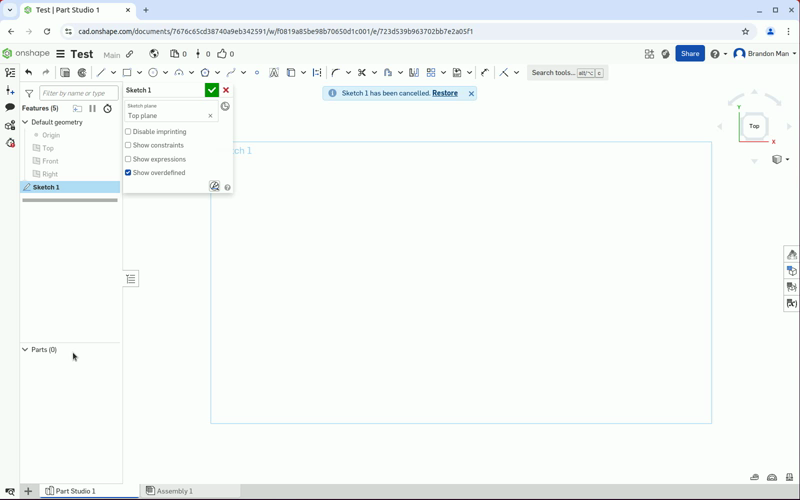
key(l)
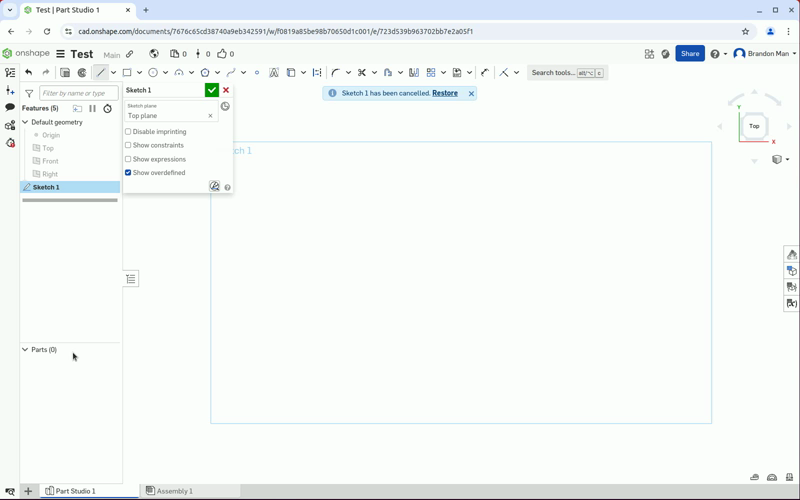
key_down(shift)
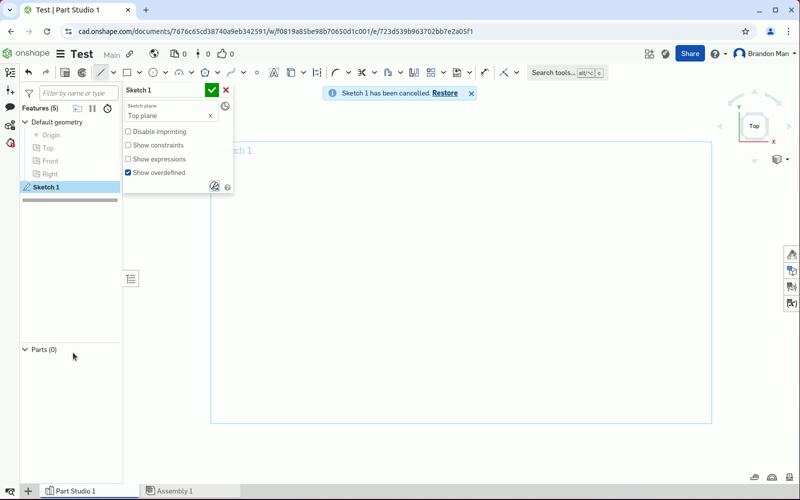
mouse_move(460, 395)
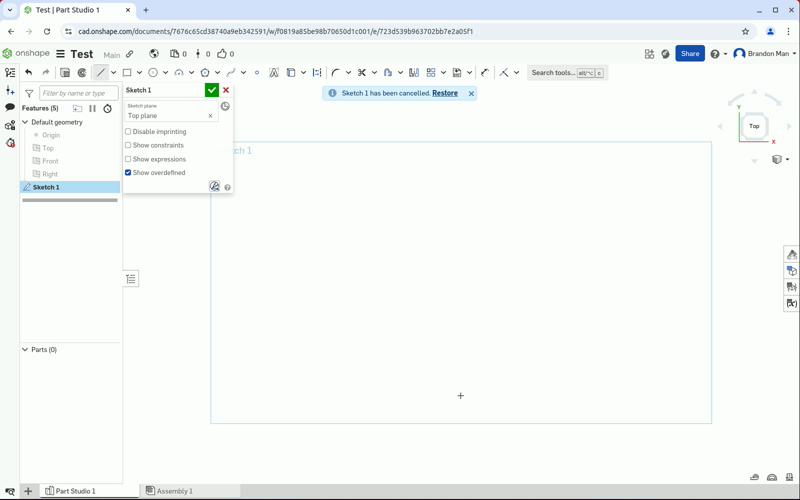
click(460, 395)
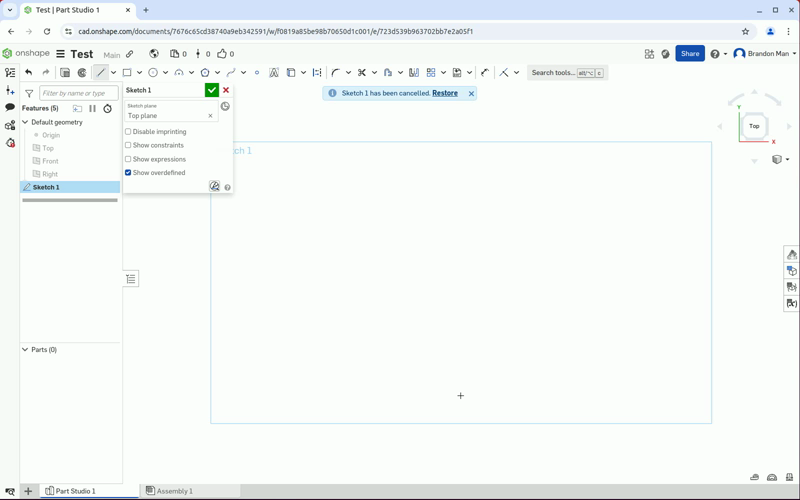
key_up(shift)
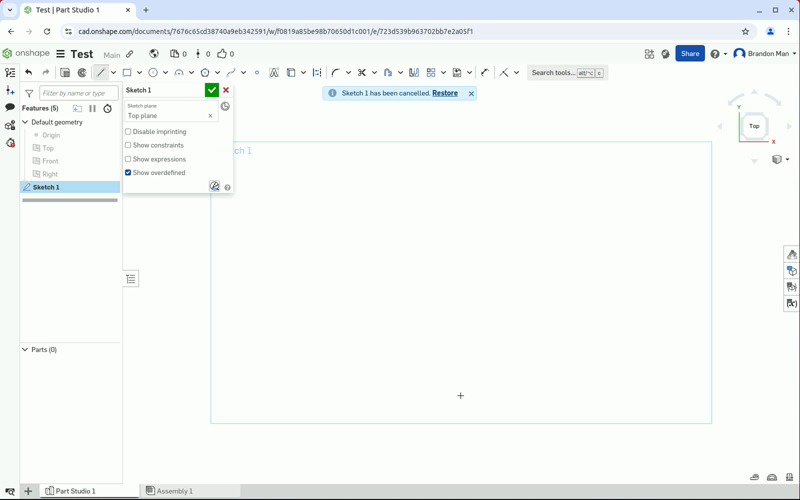
key_down(shift)
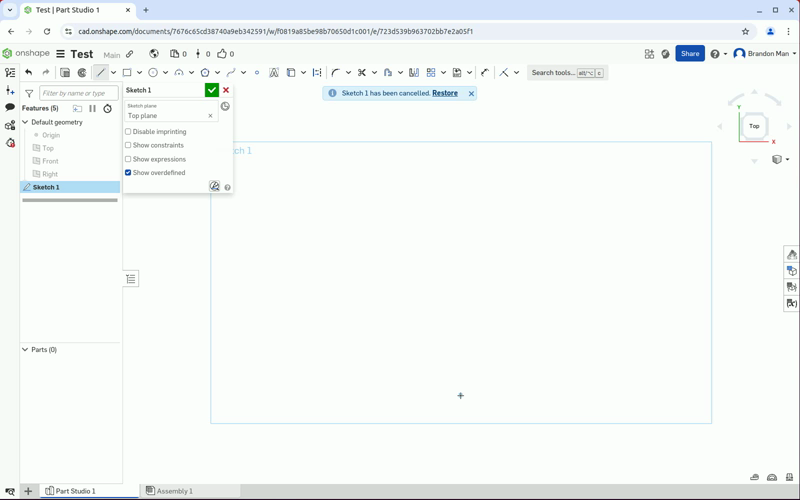
mouse_move(490, 395)
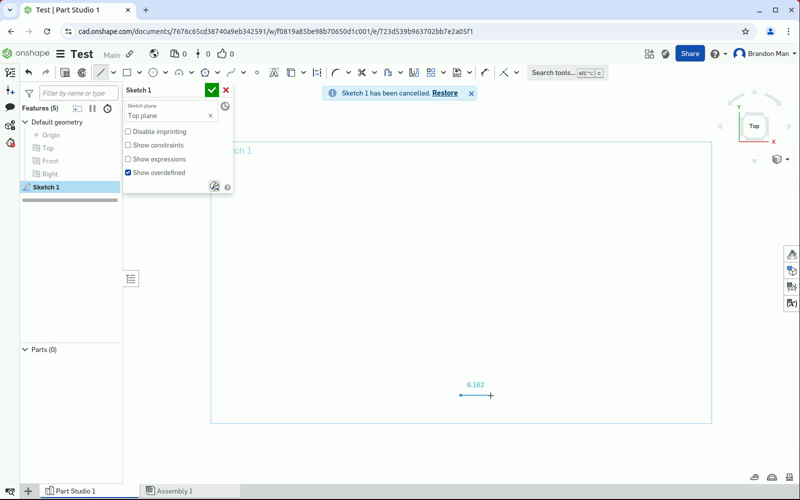
mouse_move(467, 395)
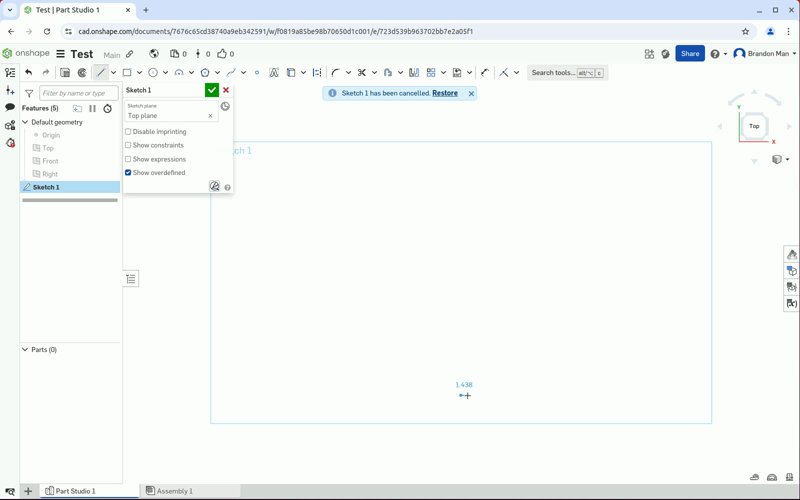
scroll(6)
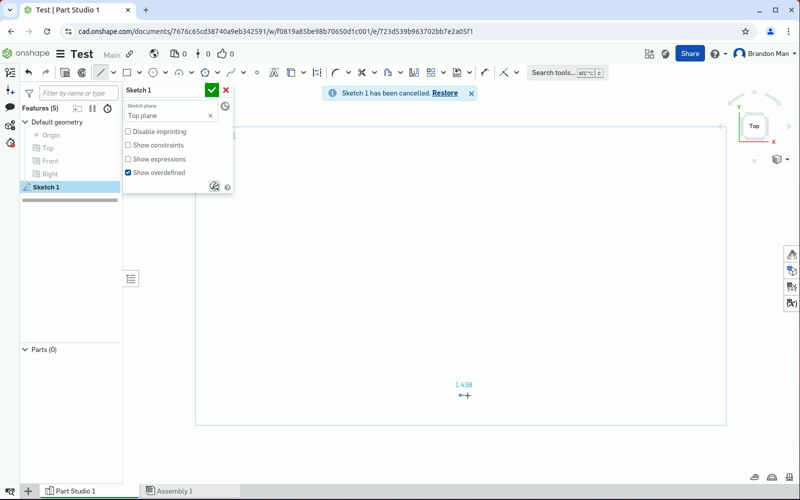
scroll(6)
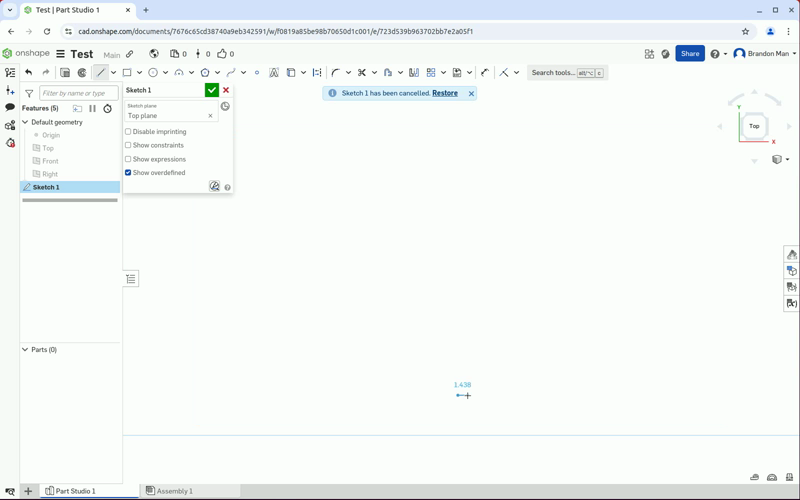
scroll(6)
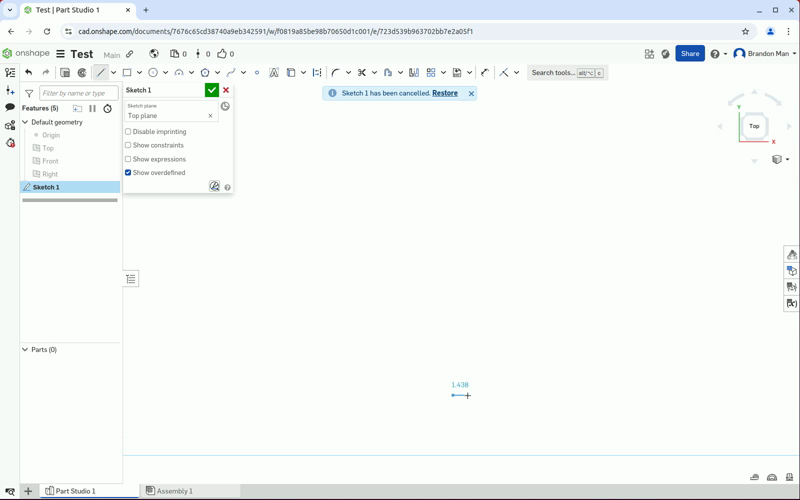
scroll(6)
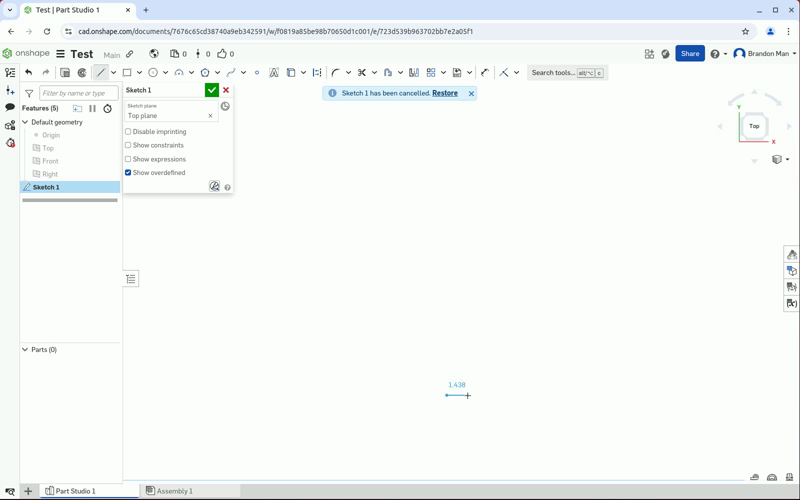
scroll(6)
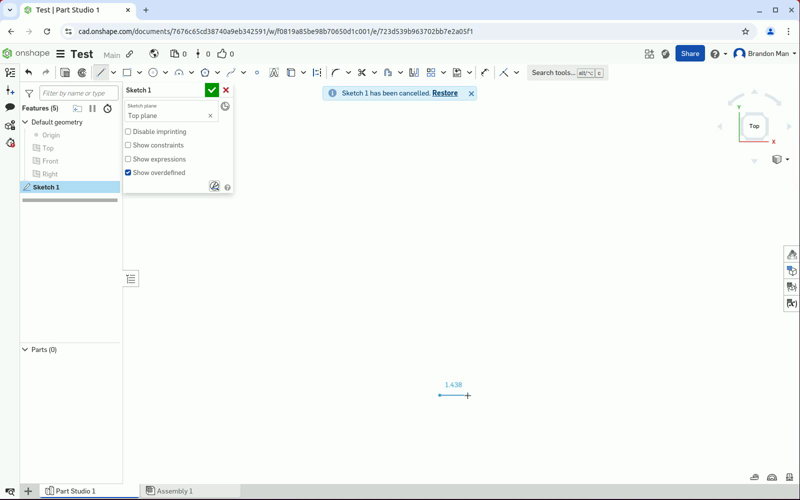
scroll(6)
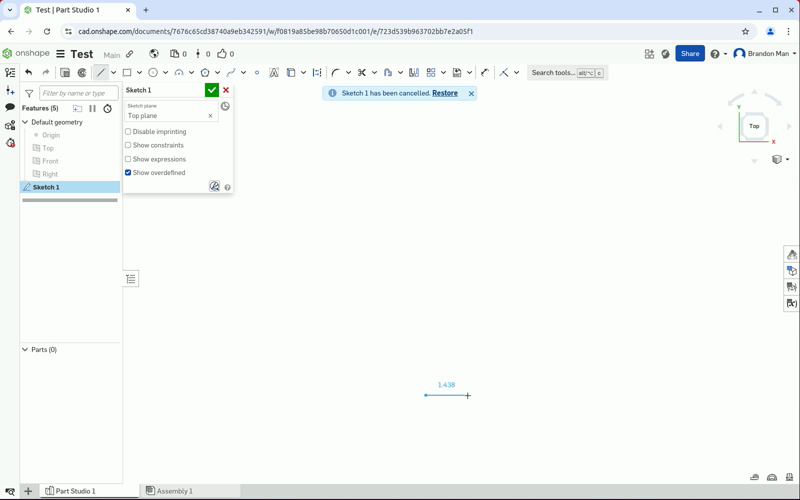
scroll(6)
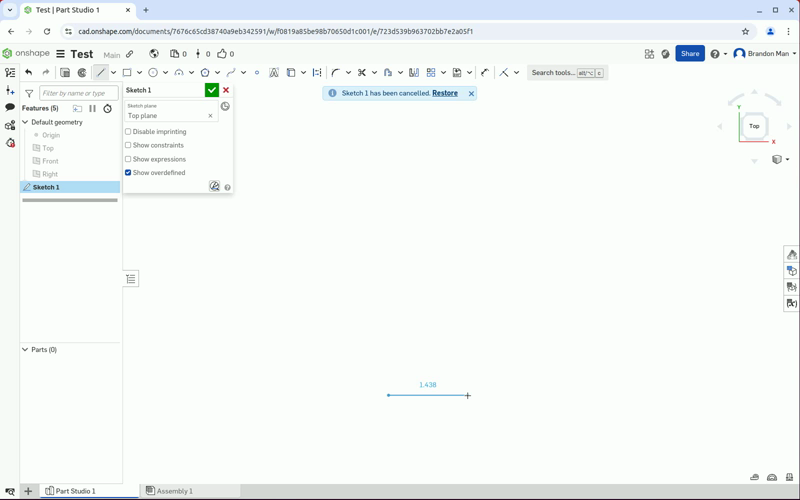
click(467, 395)
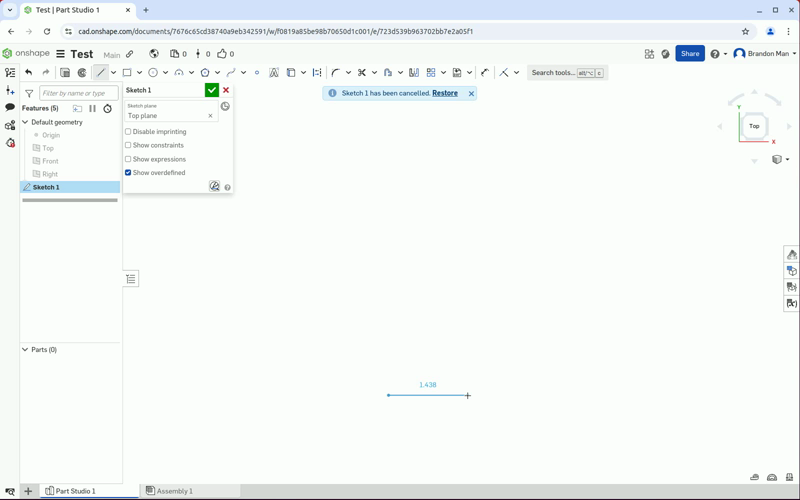
scroll(-6)
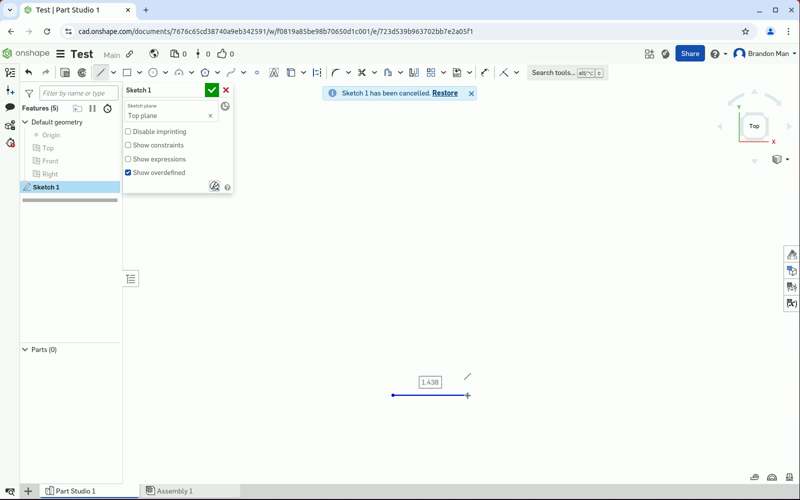
scroll(-6)
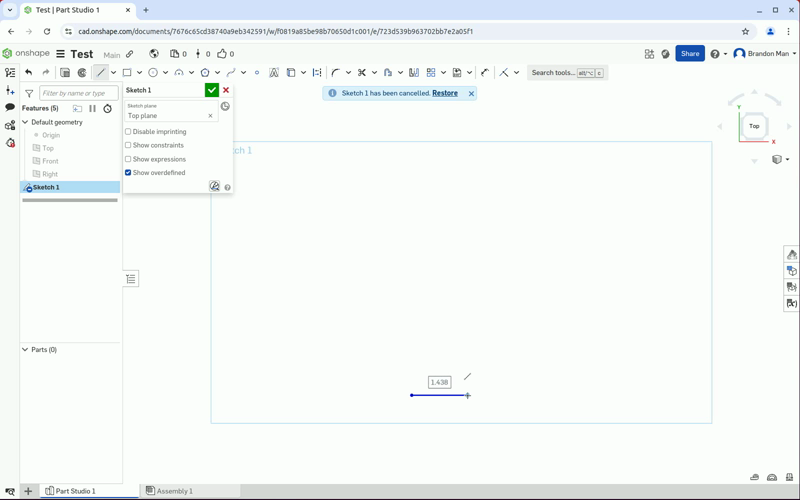
scroll(-6)
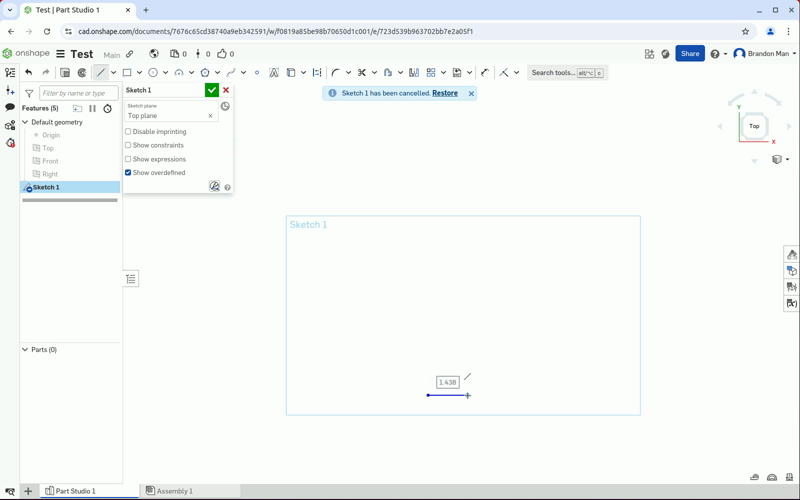
scroll(-6)
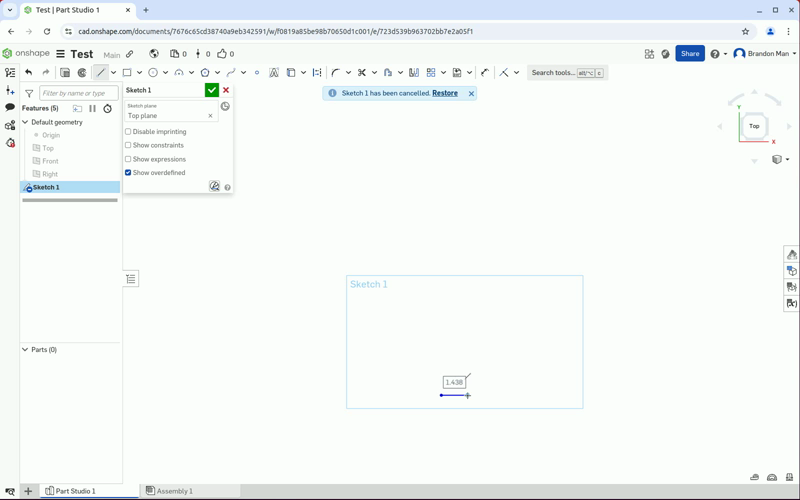
scroll(-6)
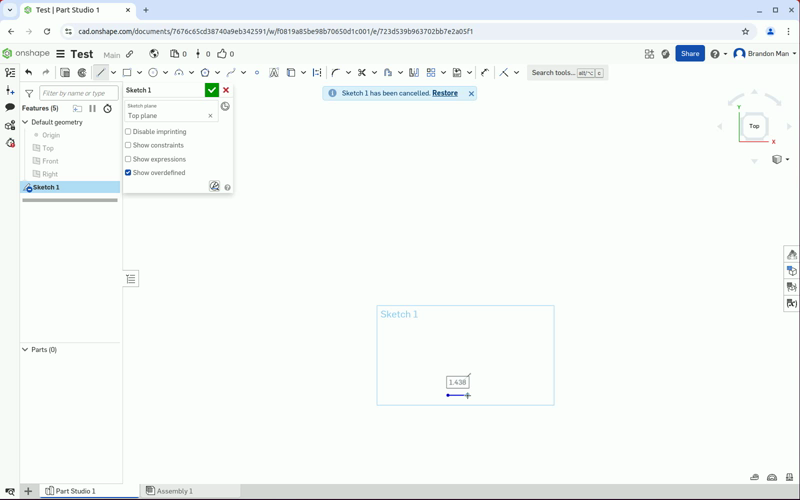
scroll(-6)
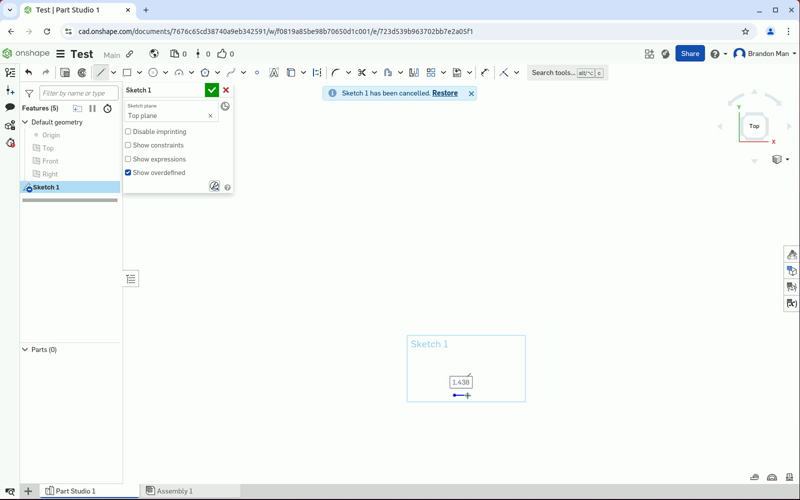
scroll(-6)
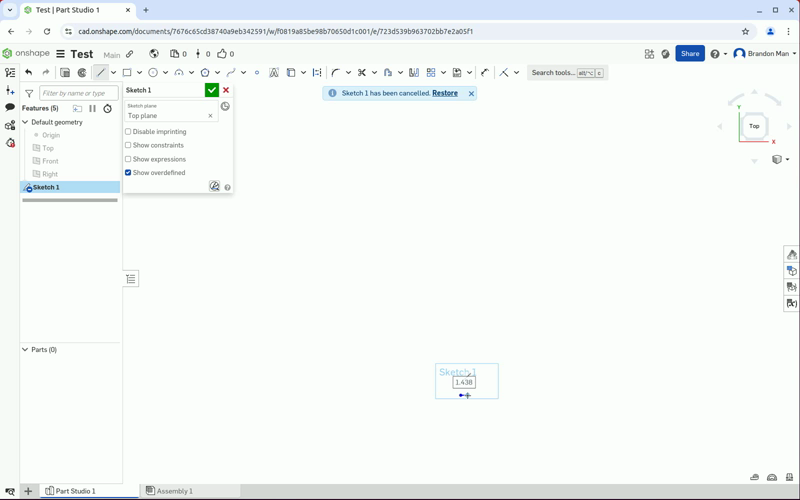
key_up(shift)
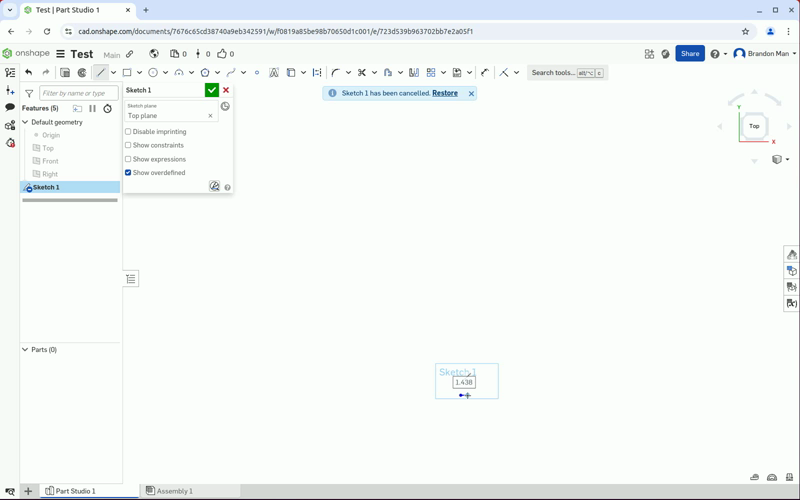
key_down(shift)
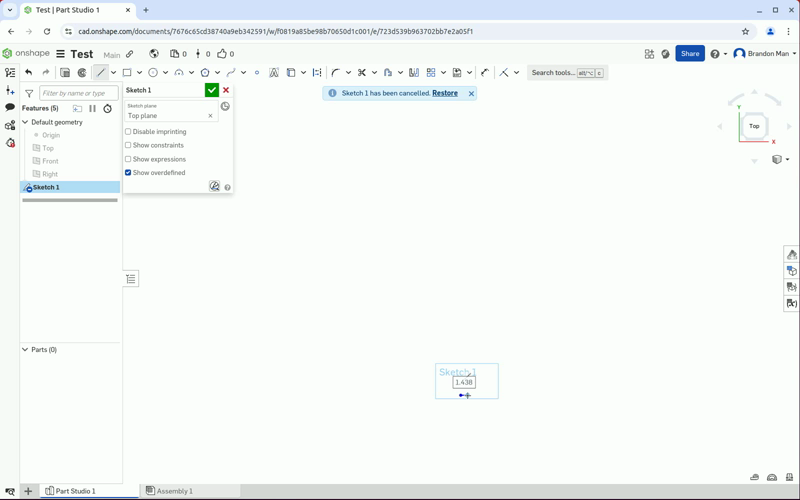
mouse_move(467, 290)
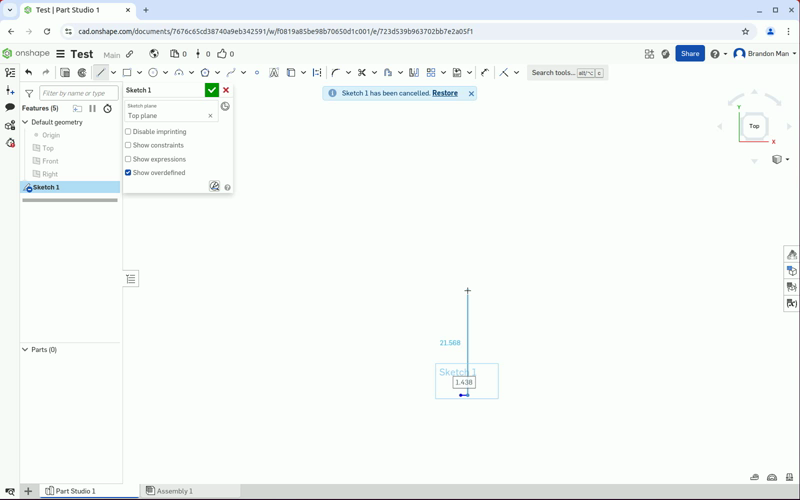
click(467, 290)
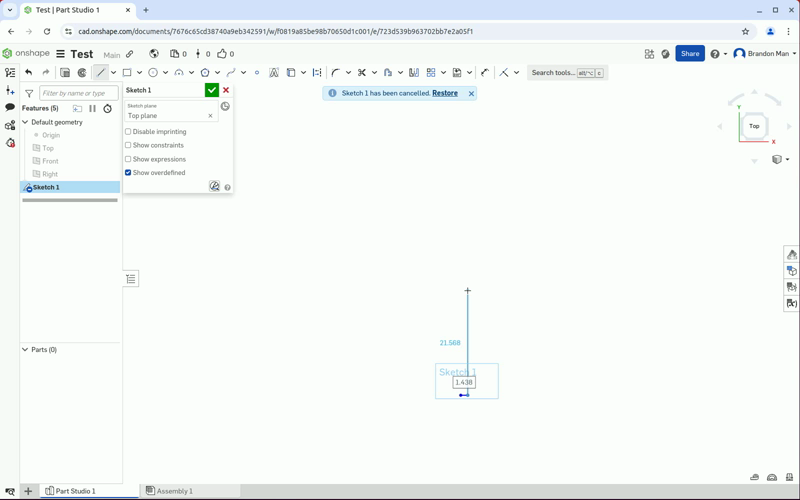
key_up(shift)
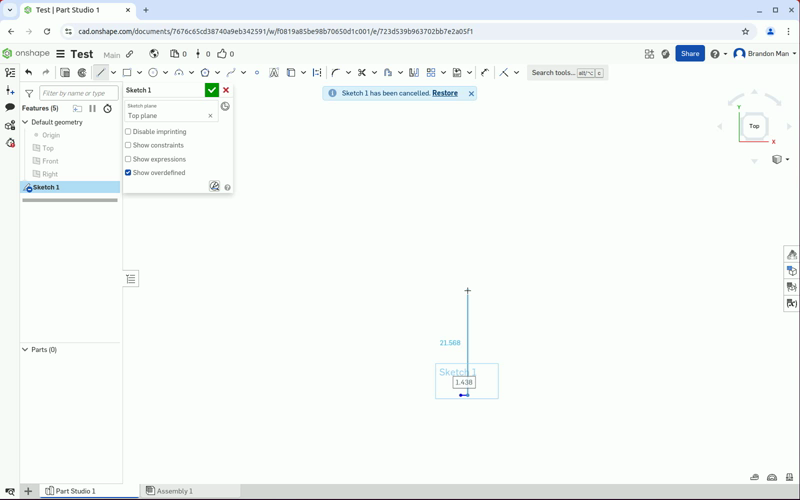
key_down(shift)
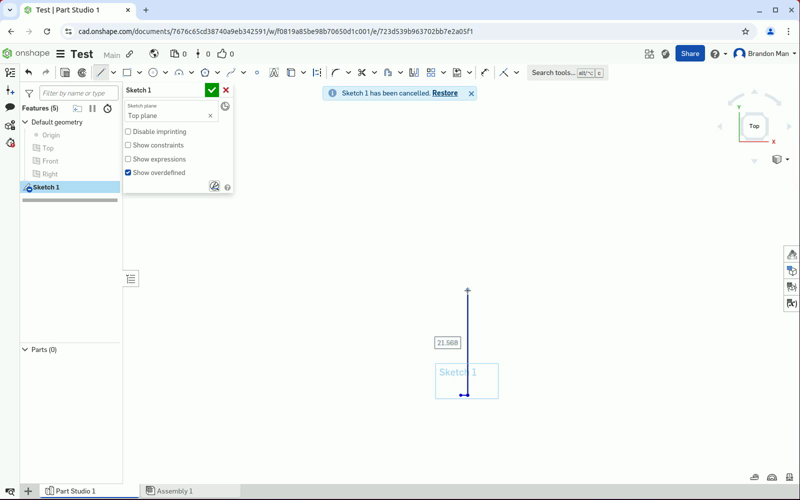
mouse_move(544, 290)
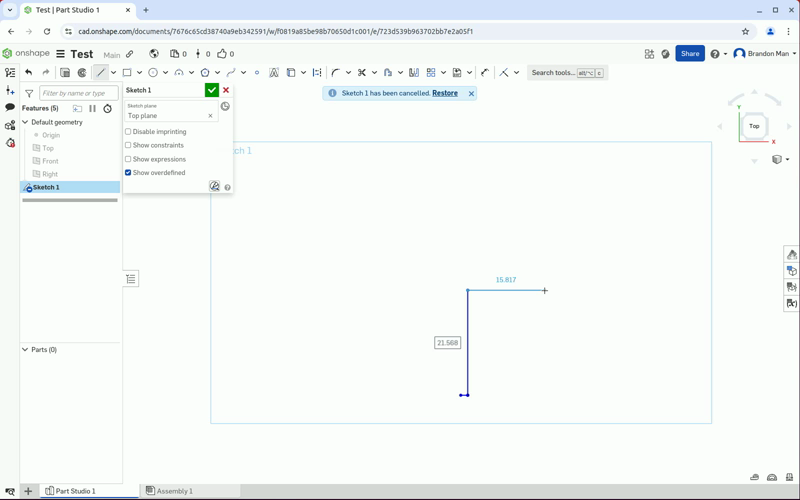
click(544, 290)
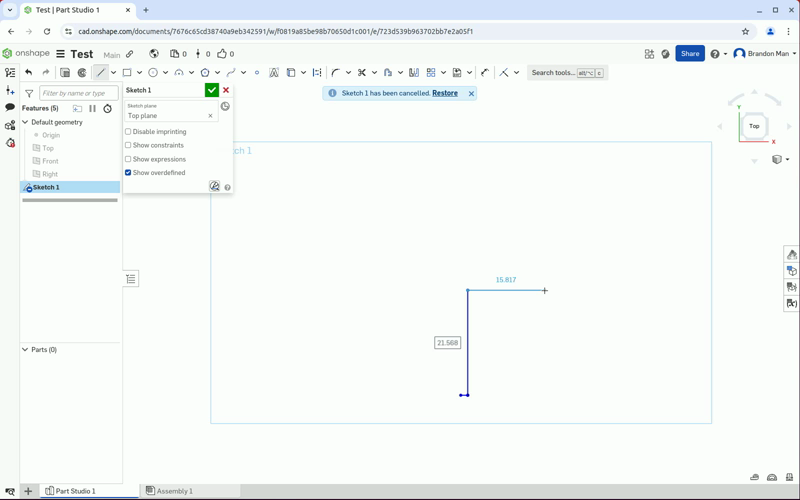
key_up(shift)
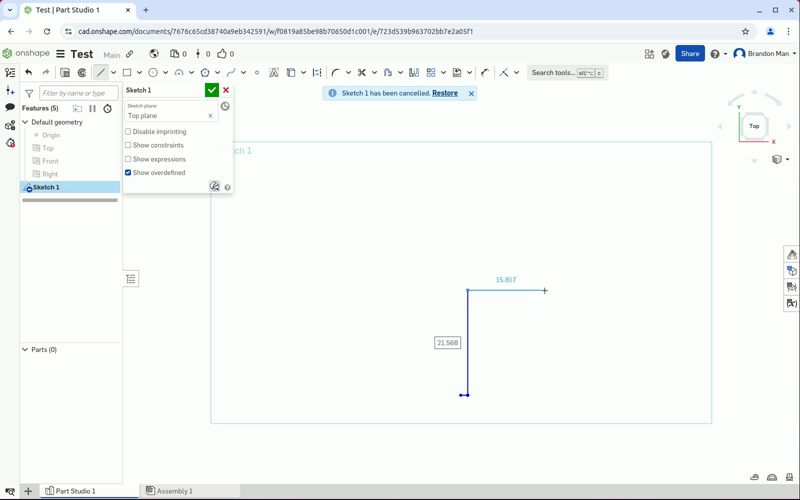
key_down(shift)
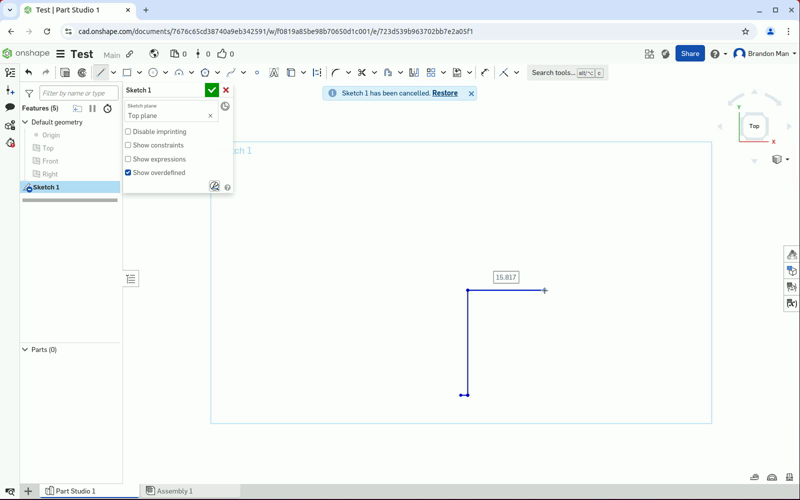
mouse_move(574, 290)
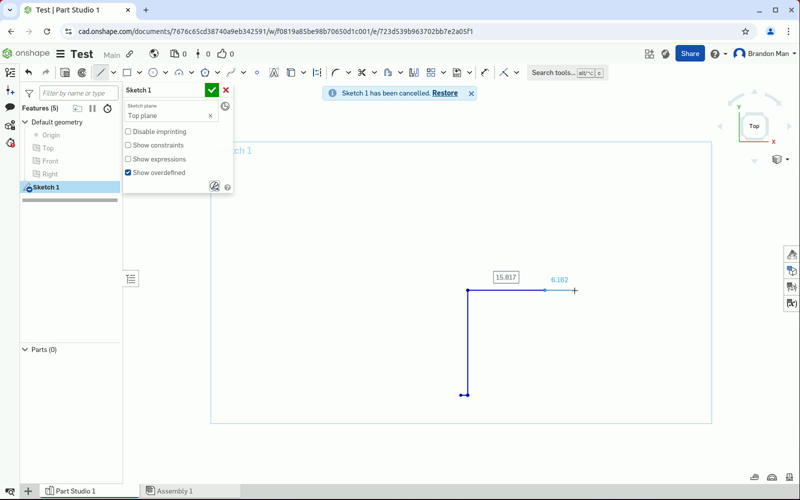
mouse_move(544, 282)
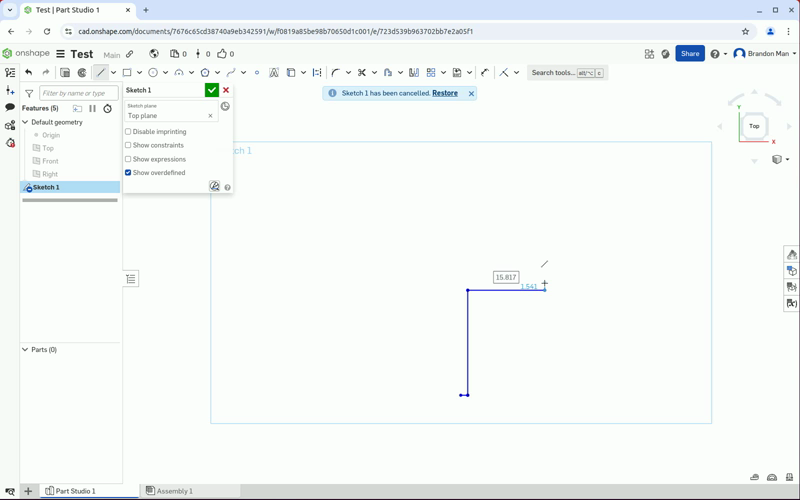
scroll(6)
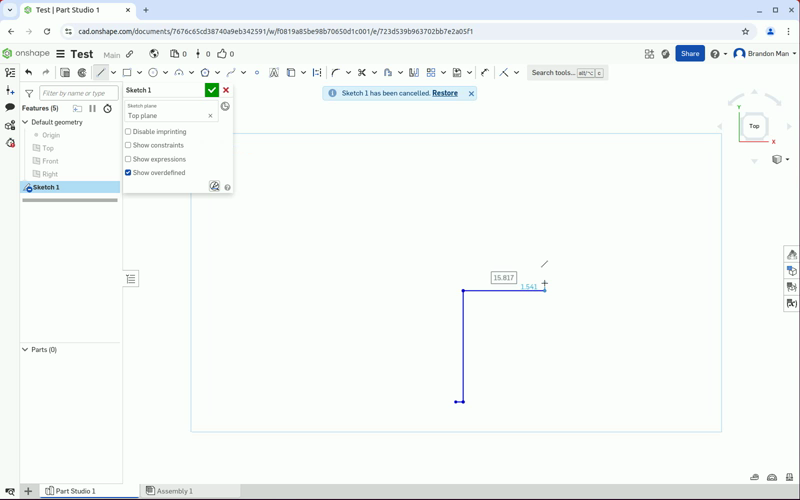
scroll(6)
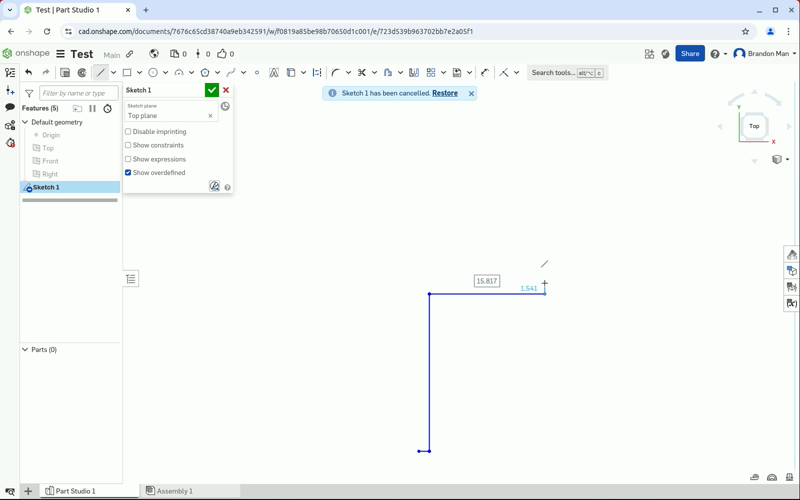
scroll(6)
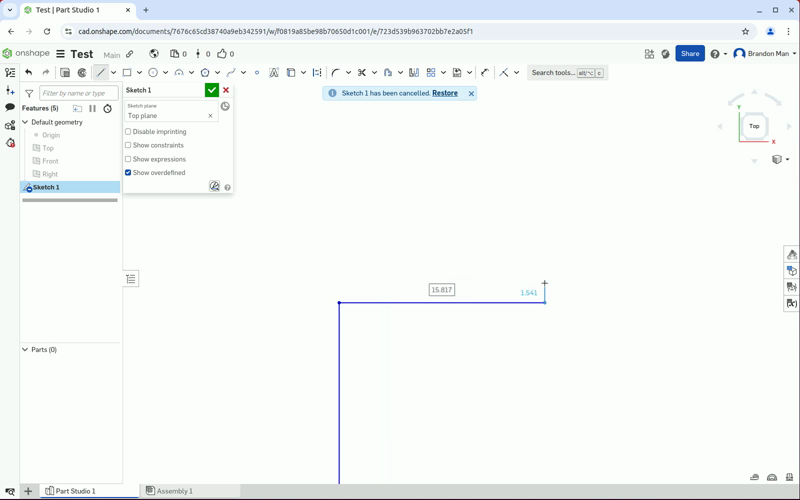
scroll(6)
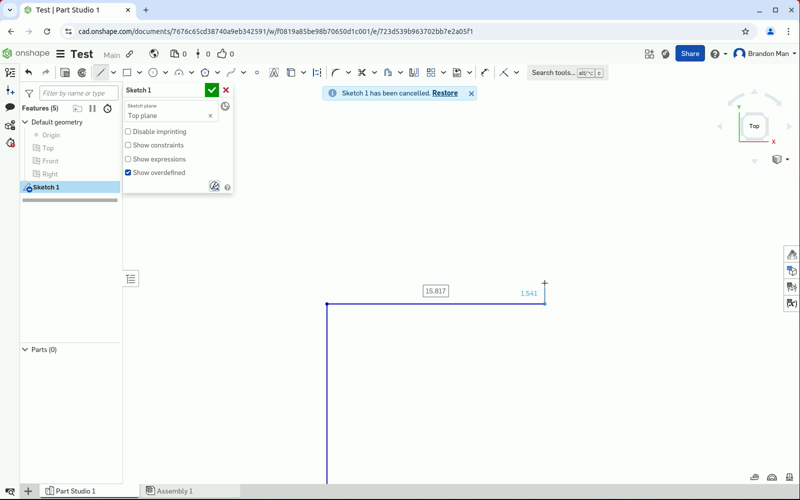
scroll(6)
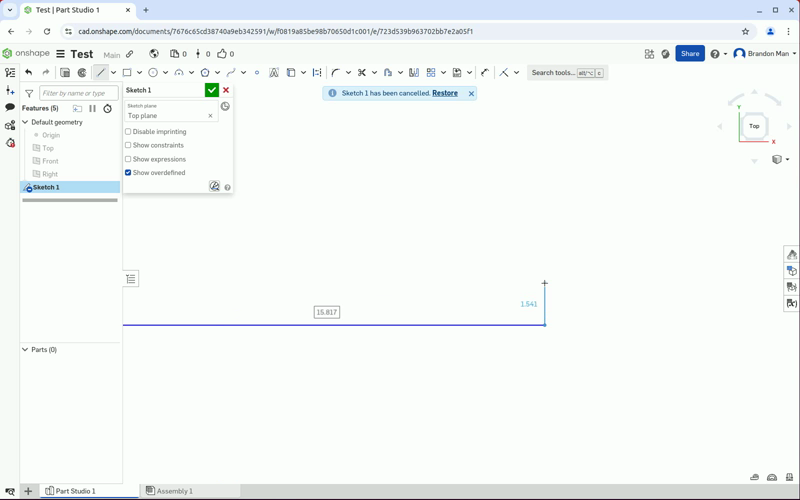
scroll(6)
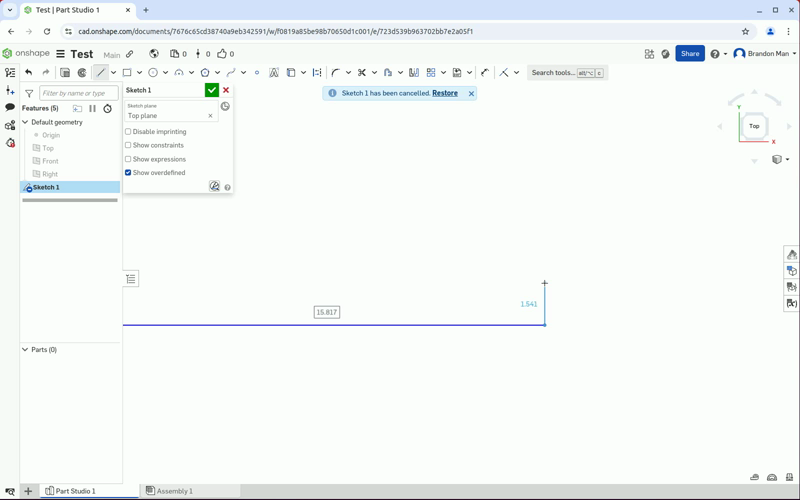
scroll(6)
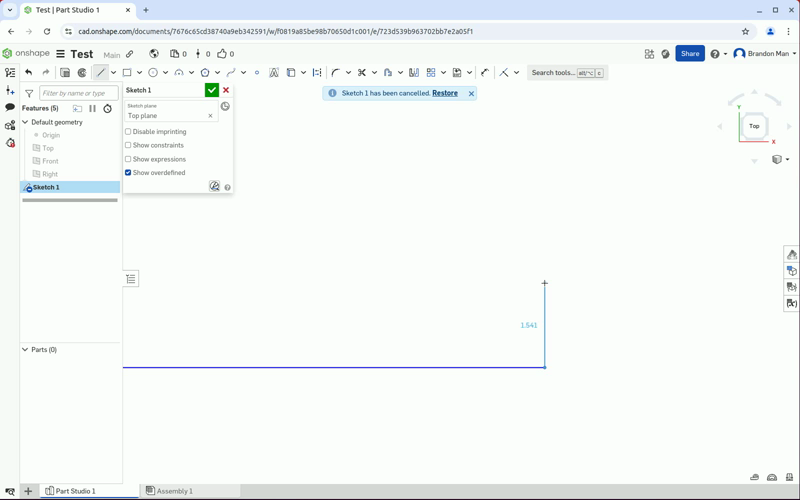
click(544, 282)
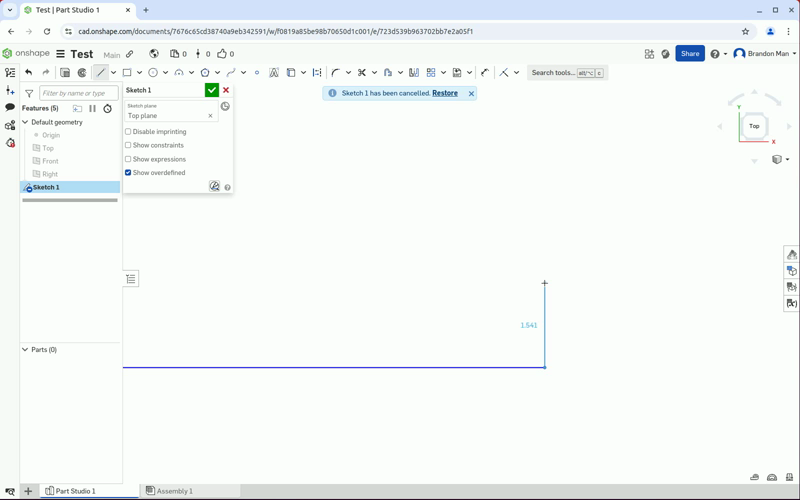
scroll(-6)
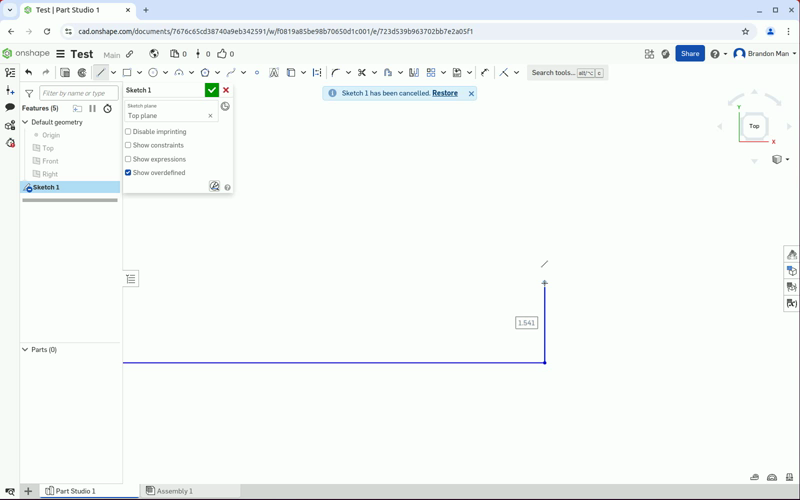
scroll(-6)
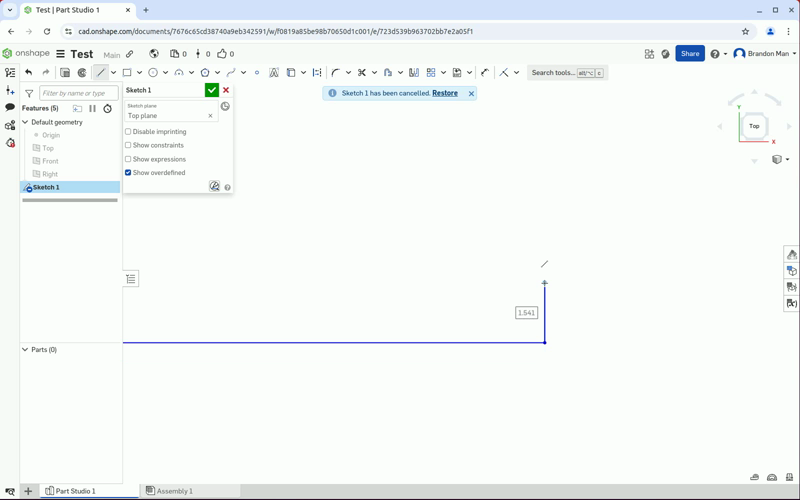
scroll(-6)
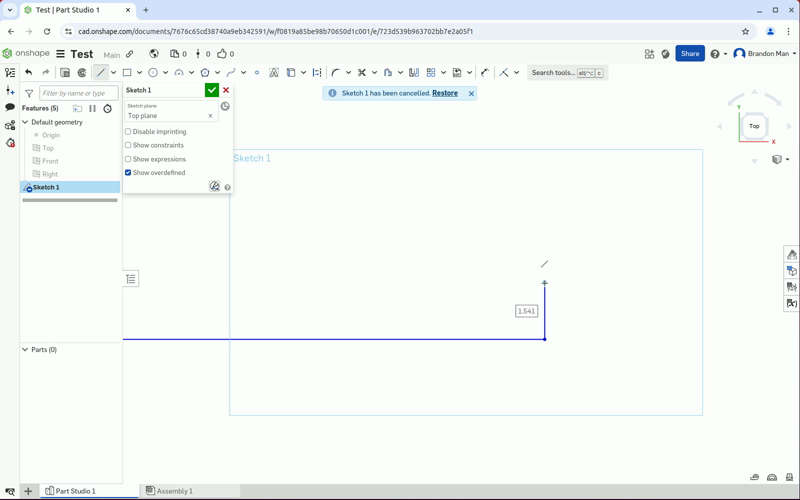
scroll(-6)
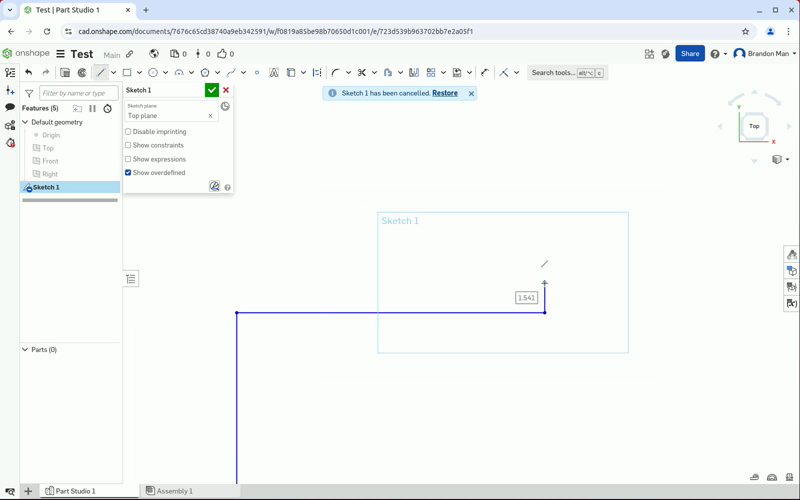
scroll(-6)
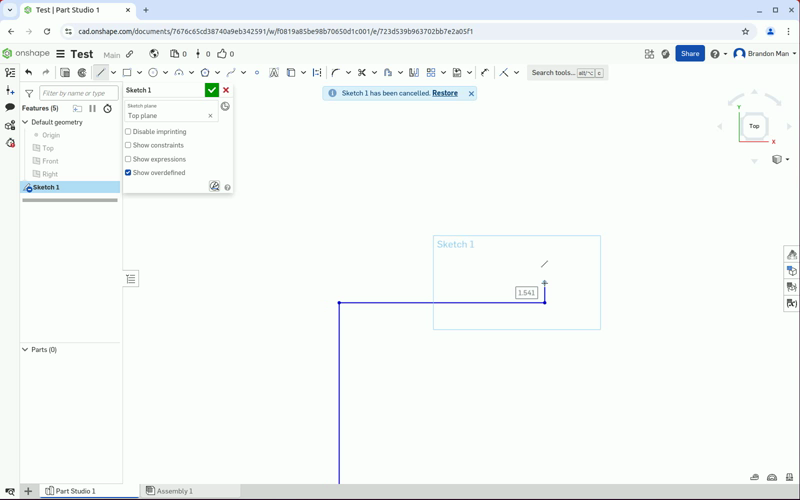
scroll(-6)
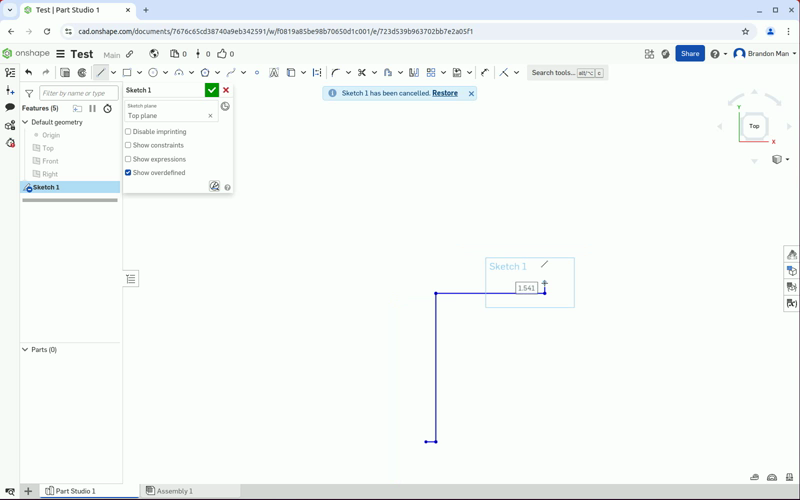
scroll(-6)
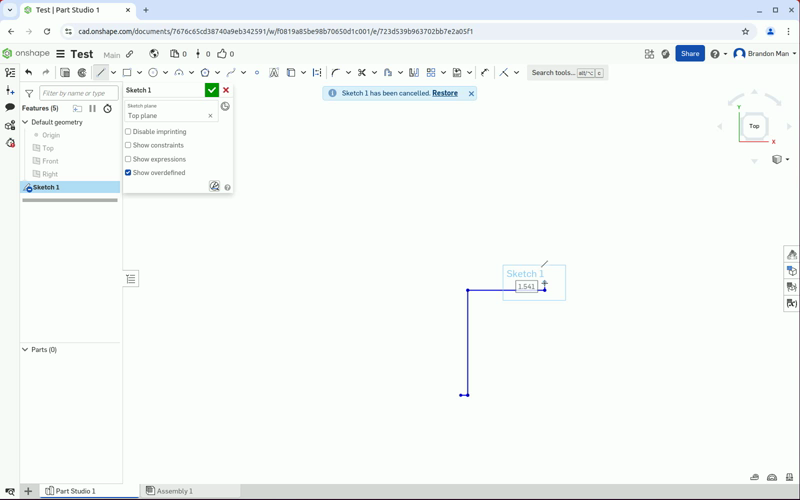
key_up(shift)
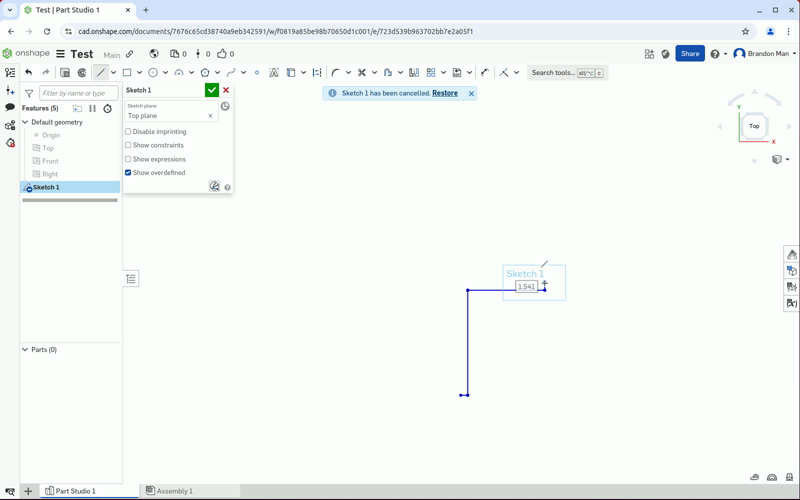
key_down(shift)
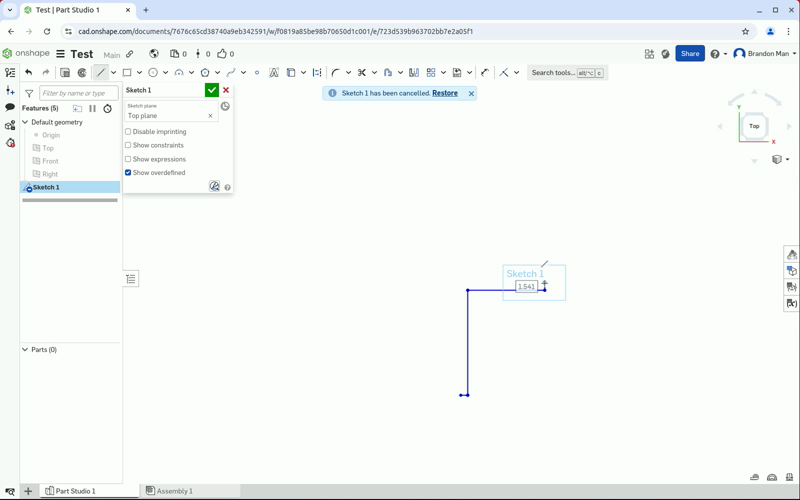
mouse_move(460, 282)
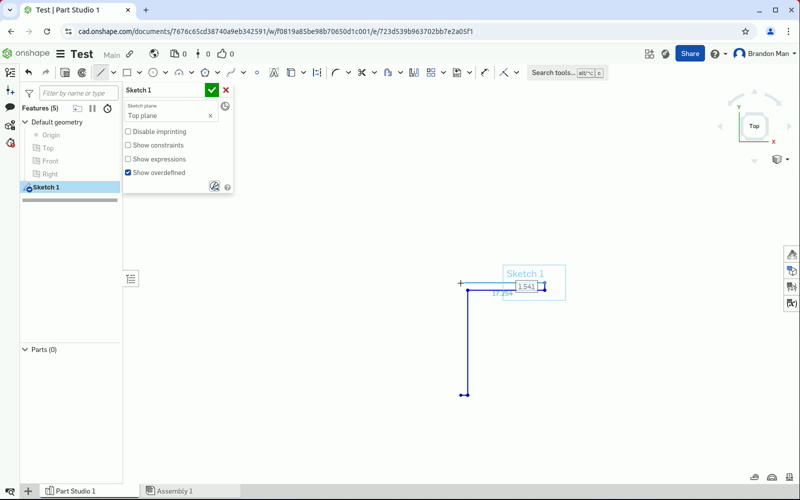
click(460, 282)
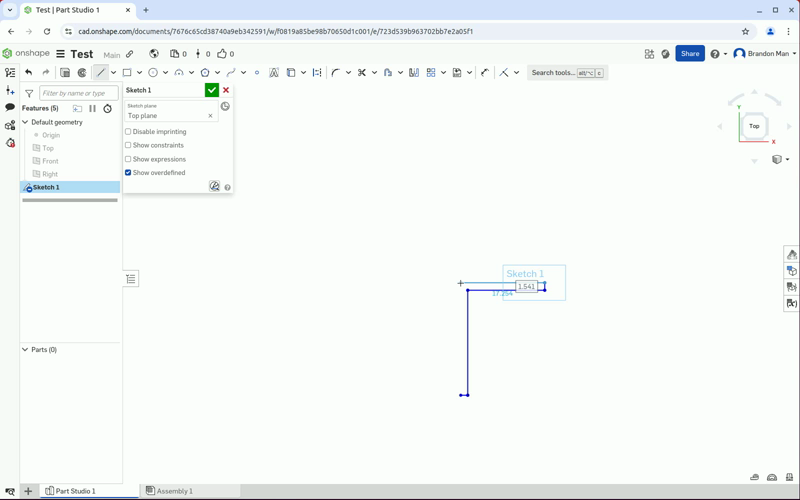
key_up(shift)
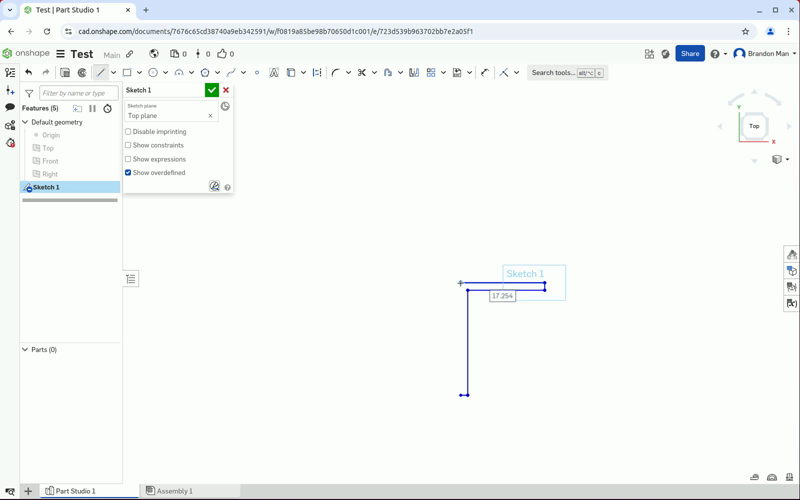
key_down(shift)
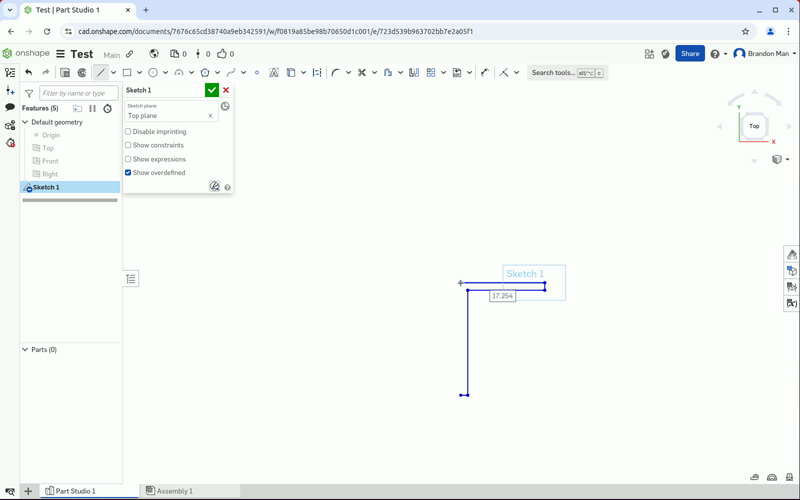
mouse_move(460, 395)
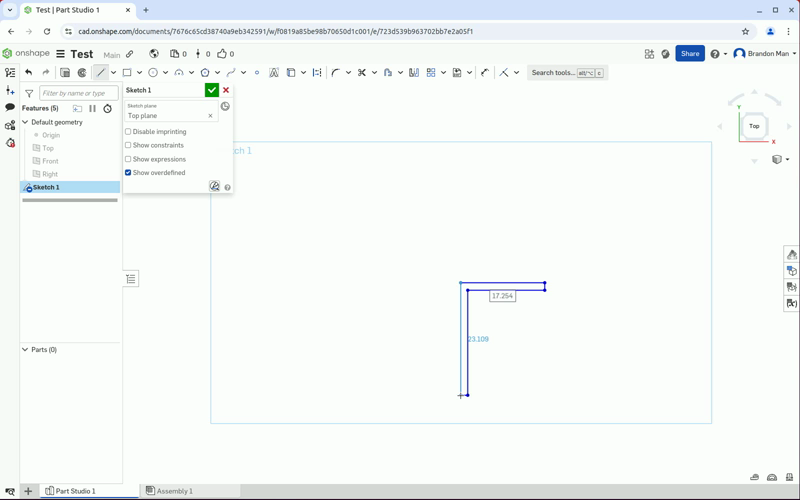
key_up(shift)
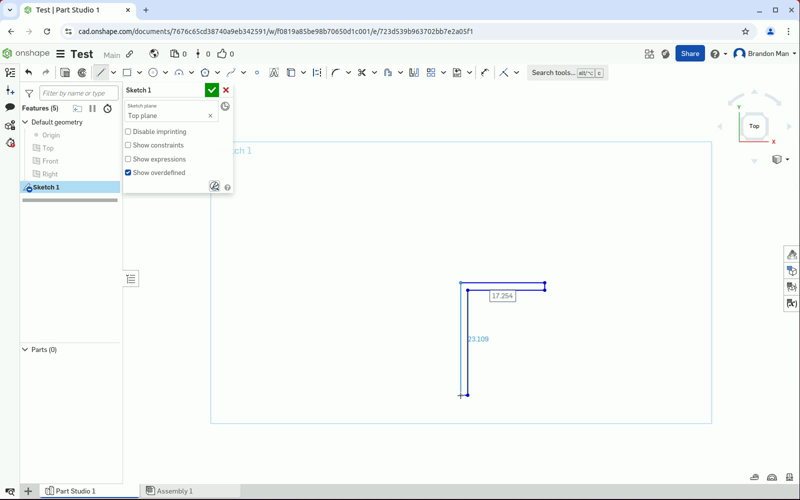
click(460, 395)
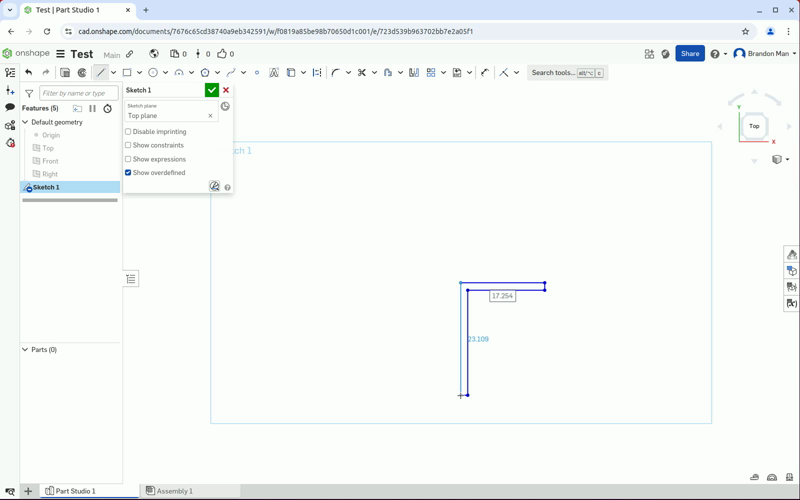
key(esc)
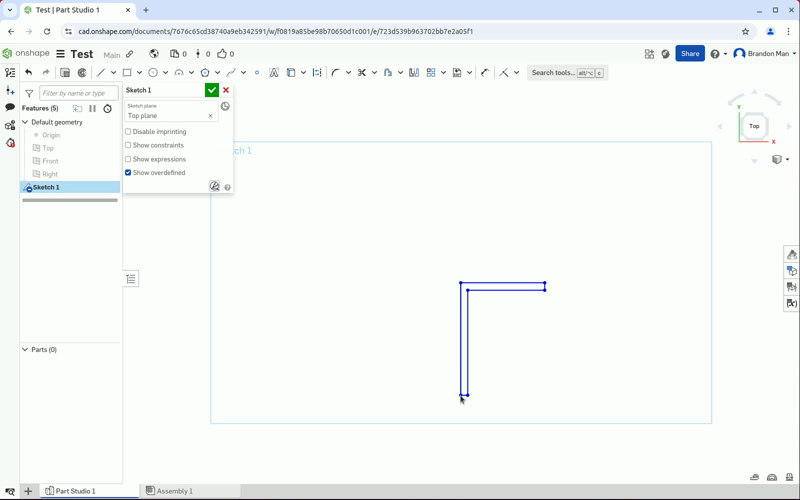
mouse_move(464, 346)
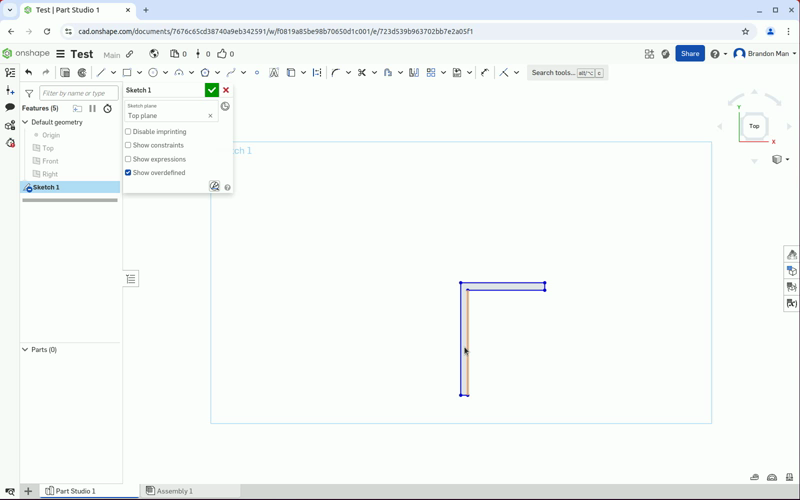
scroll(6)
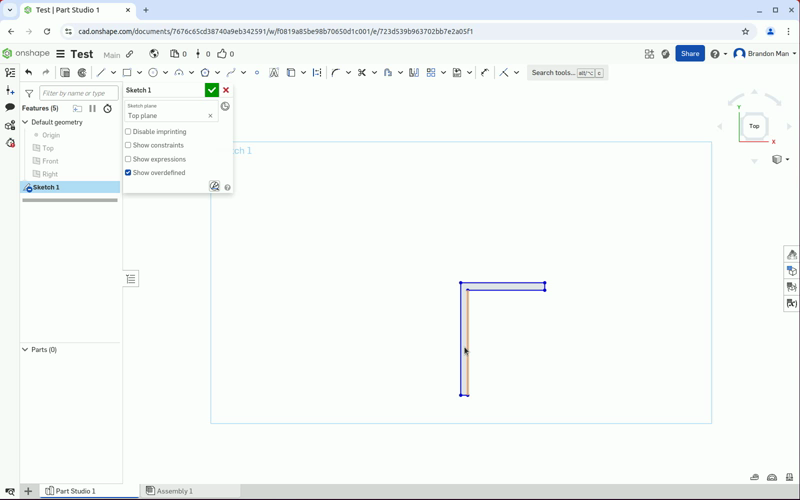
scroll(6)
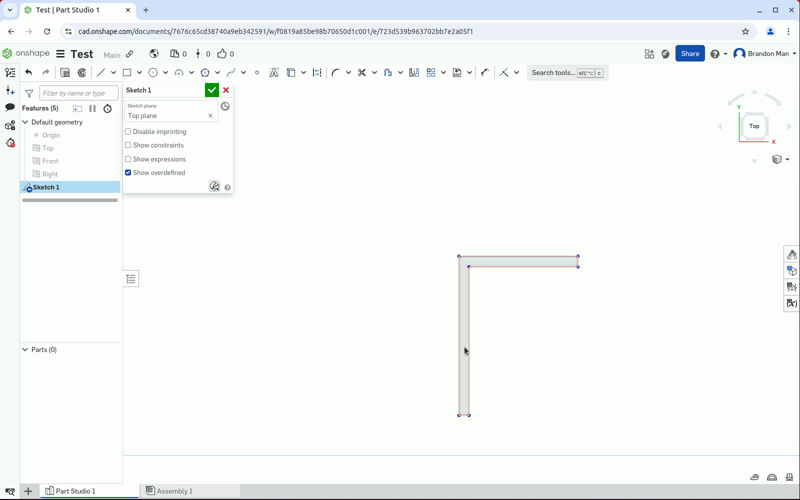
scroll(6)
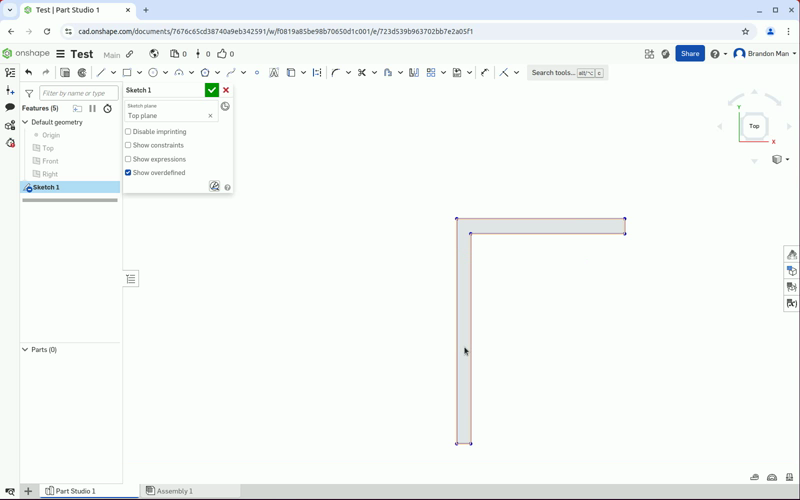
scroll(6)
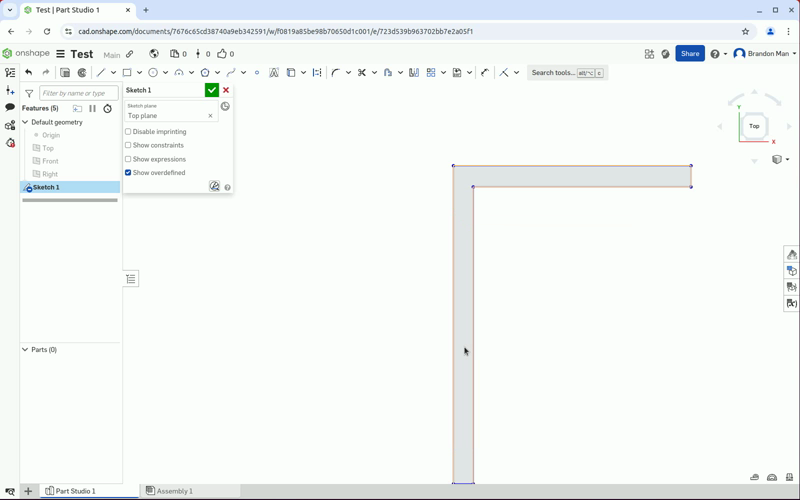
scroll(6)
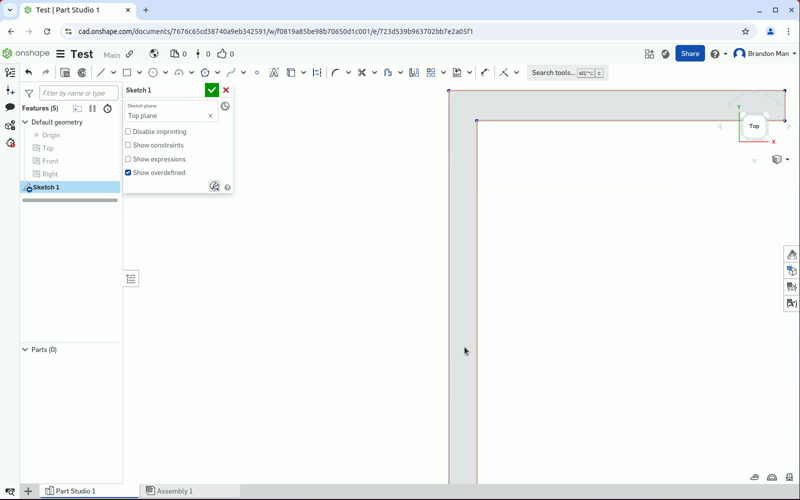
scroll(6)
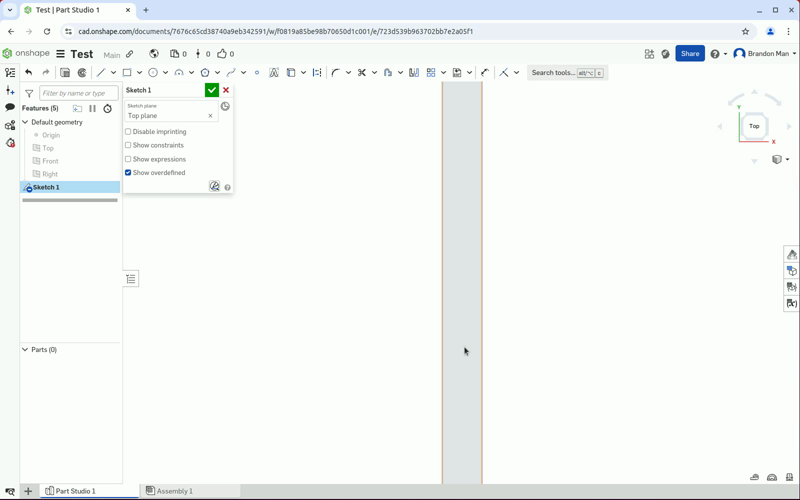
scroll(6)
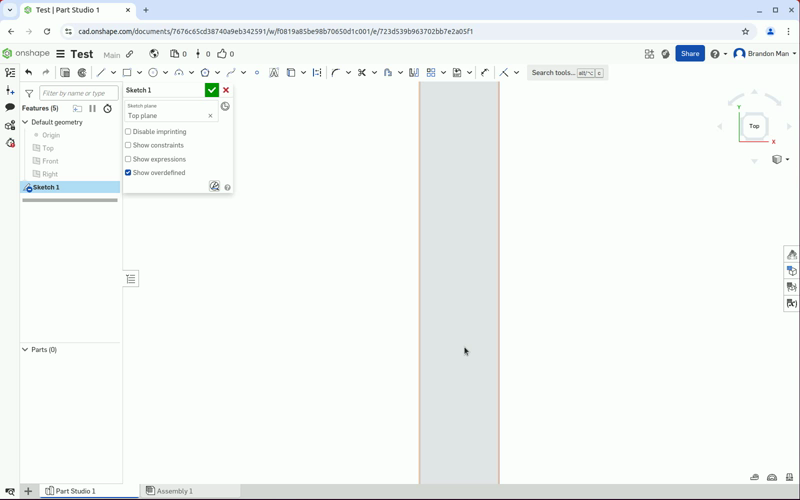
click(464, 346)
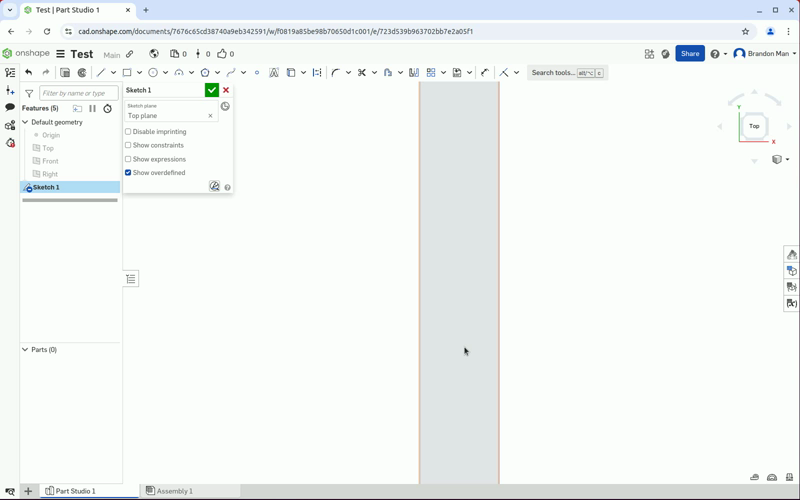
scroll(-6)
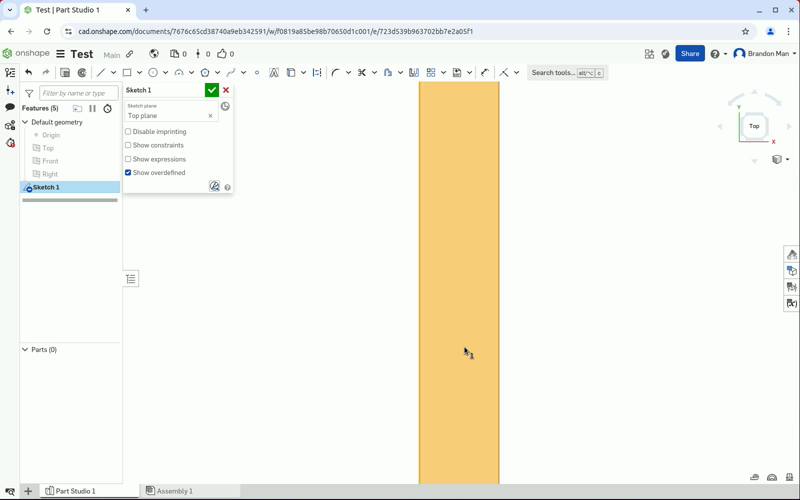
scroll(-6)
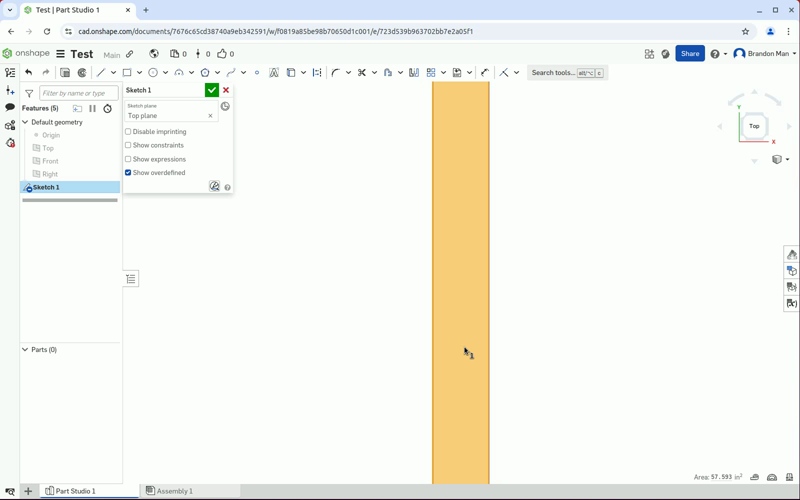
scroll(-6)
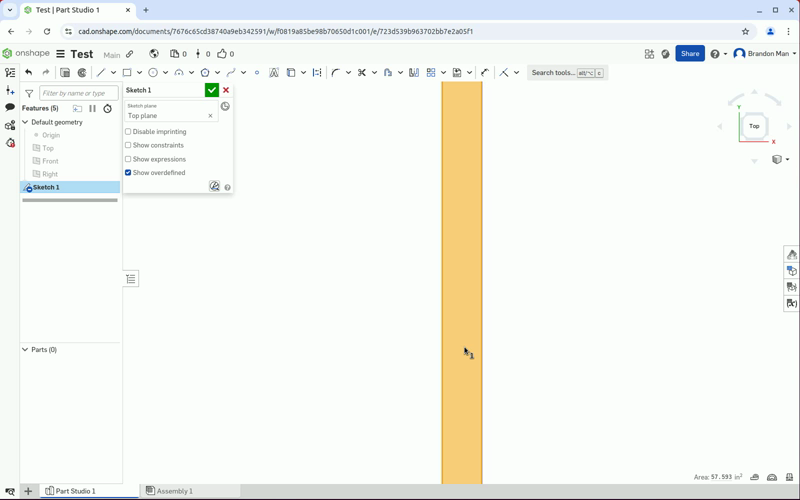
scroll(-6)
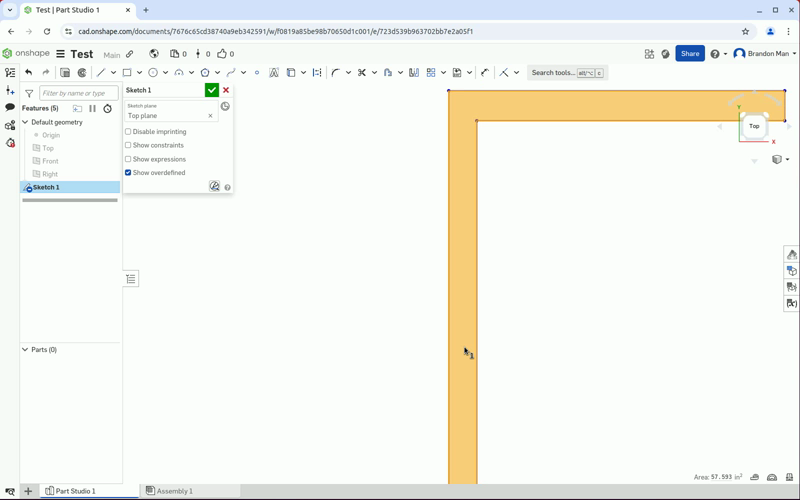
scroll(-6)
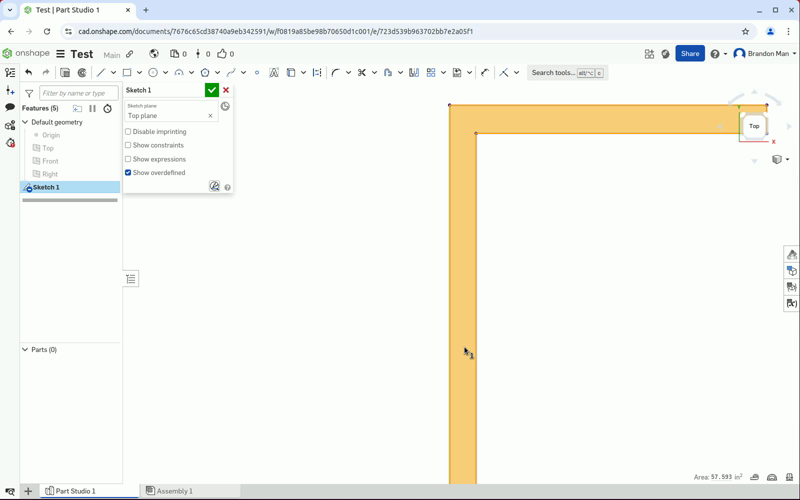
scroll(-6)
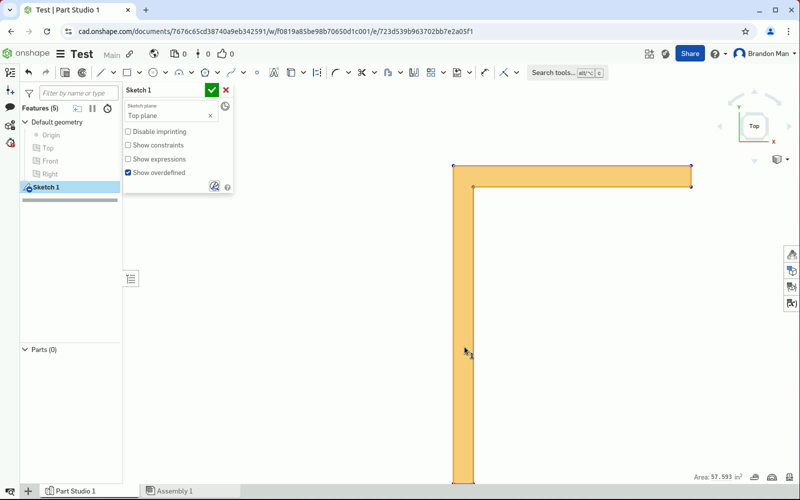
scroll(-6)
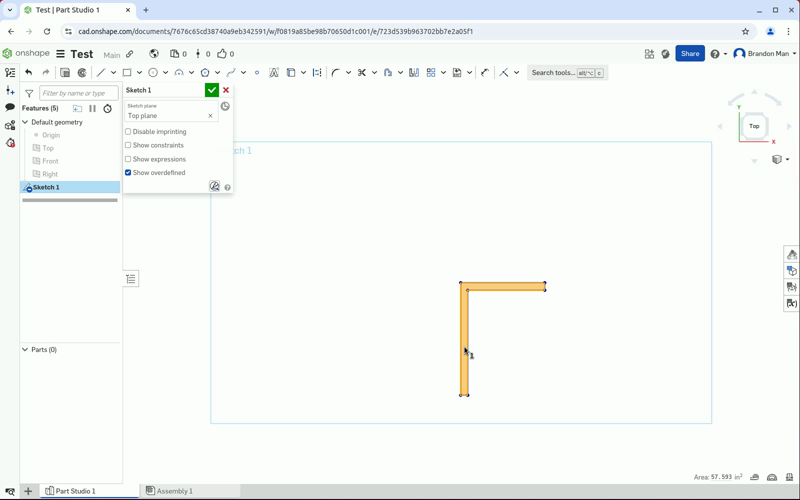
mouse_move(73, 352)
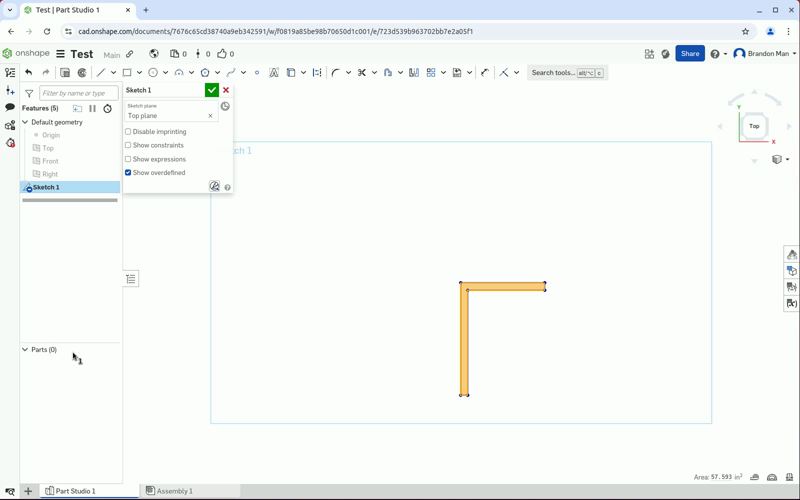
key(shift+y)
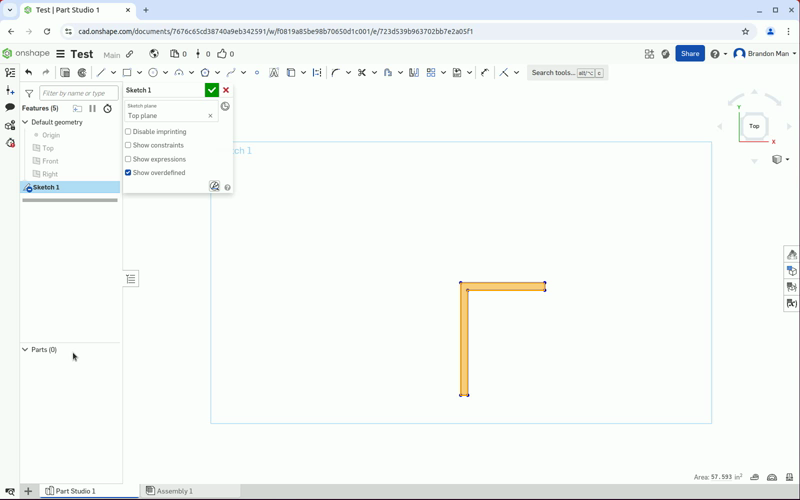
key(shift+e)
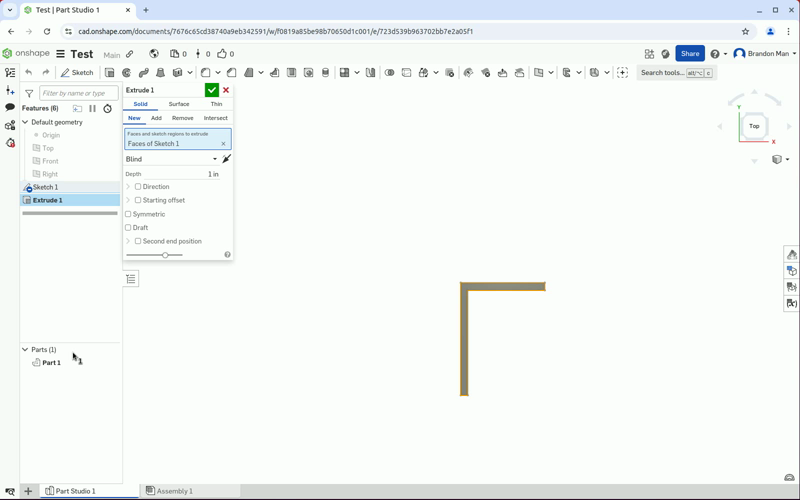
mouse_move(143, 106)
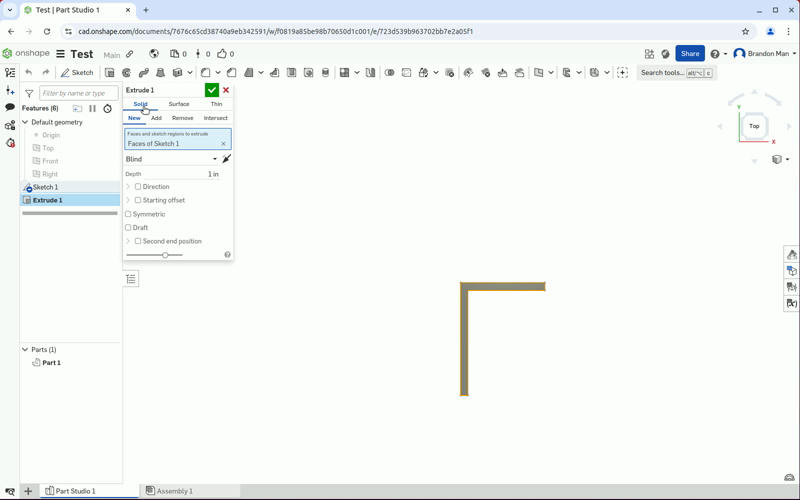
click(143, 106)
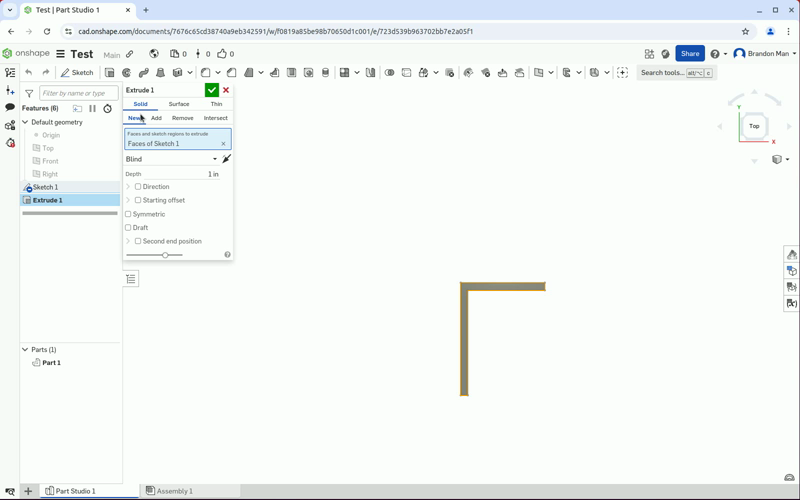
mouse_move(137, 120)
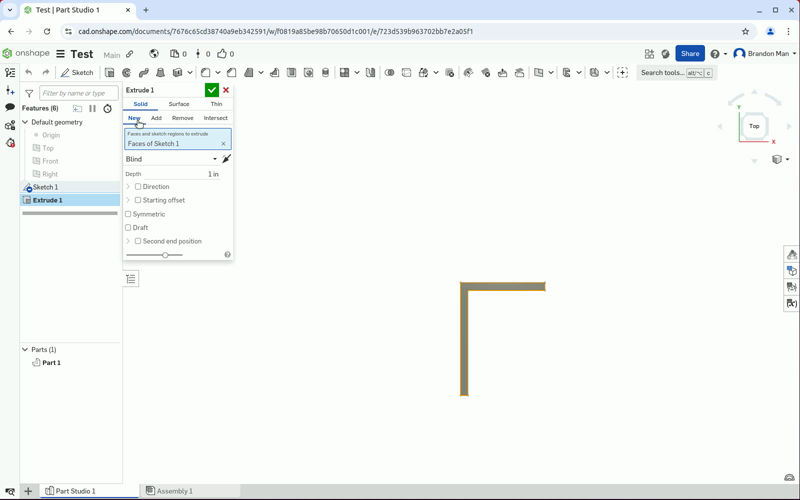
click(137, 120)
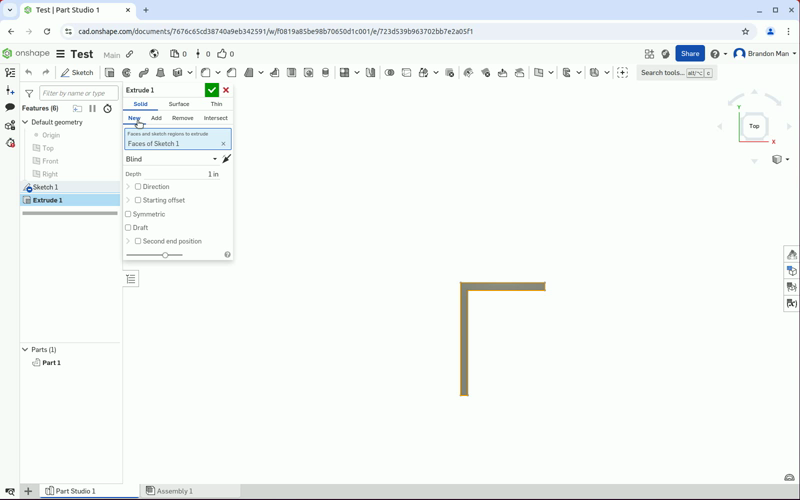
key(tab, 4)
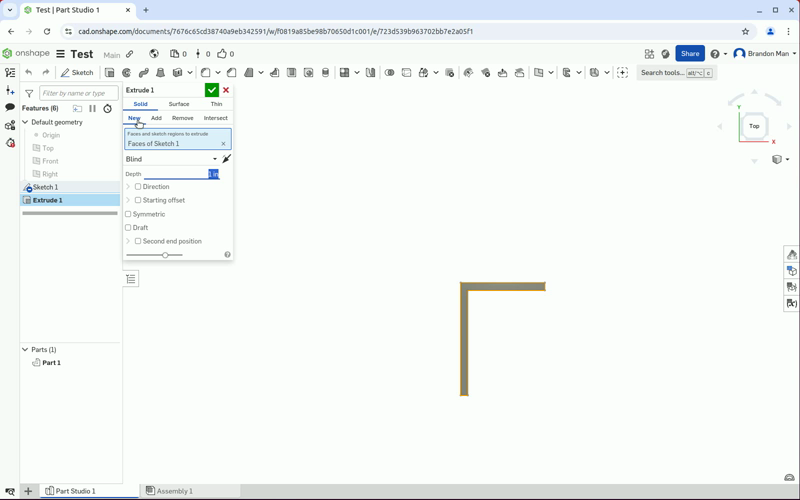
text(23.108)
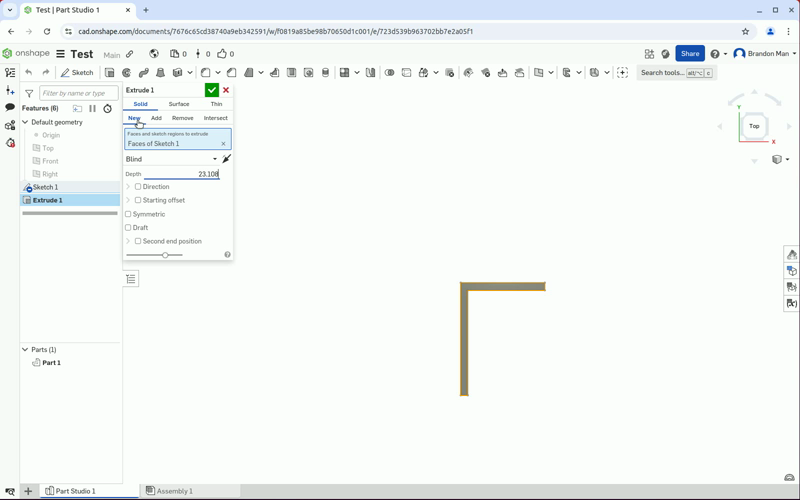
key(tab, 3)
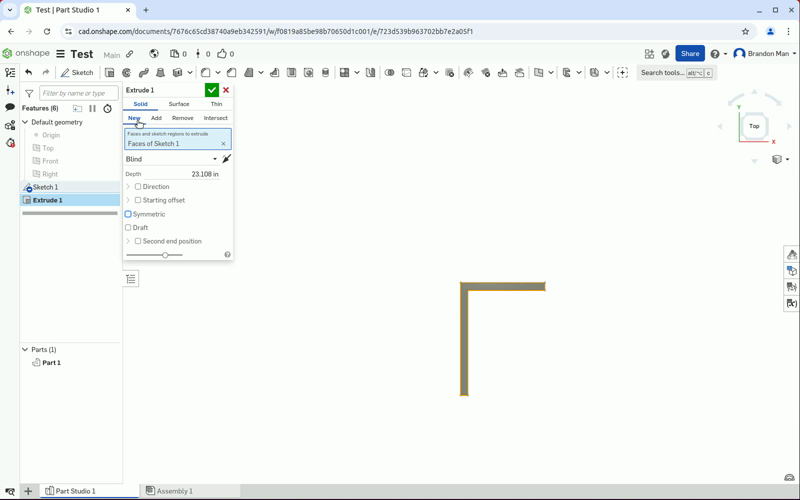
key(space)
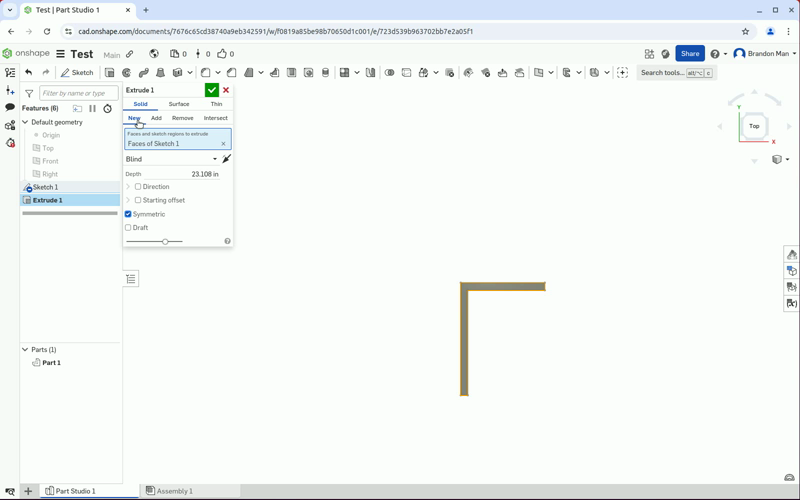
key(enter)
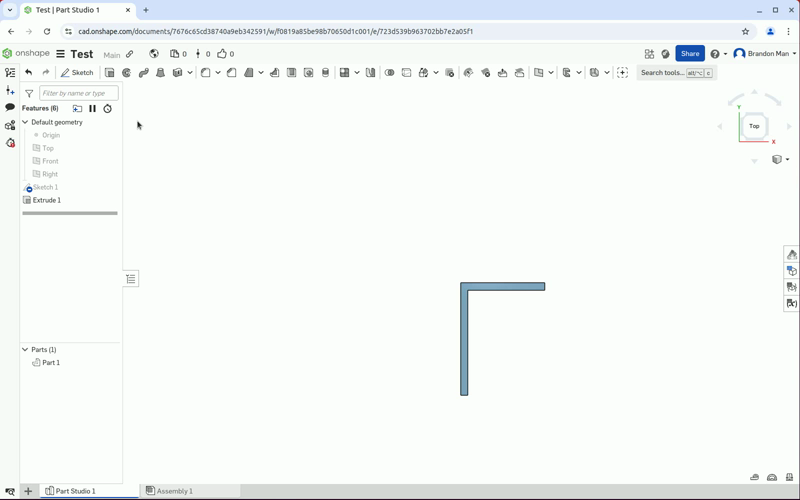
key(shift+h)
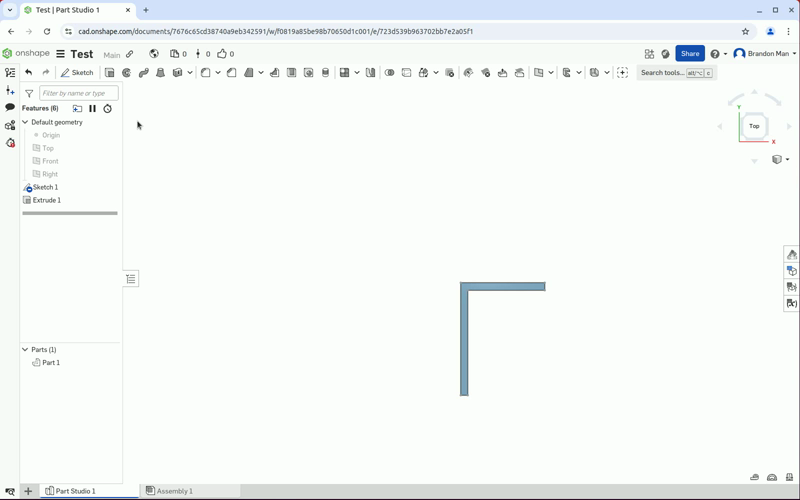
key(shift+h)
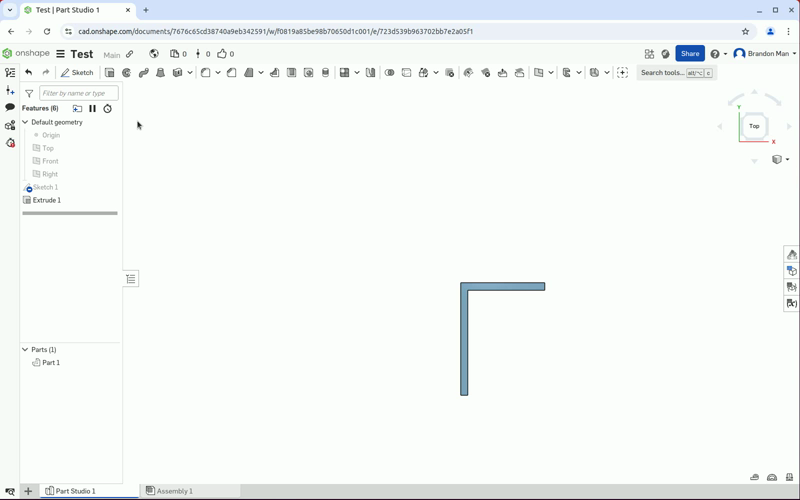
mouse_move(73, 189)
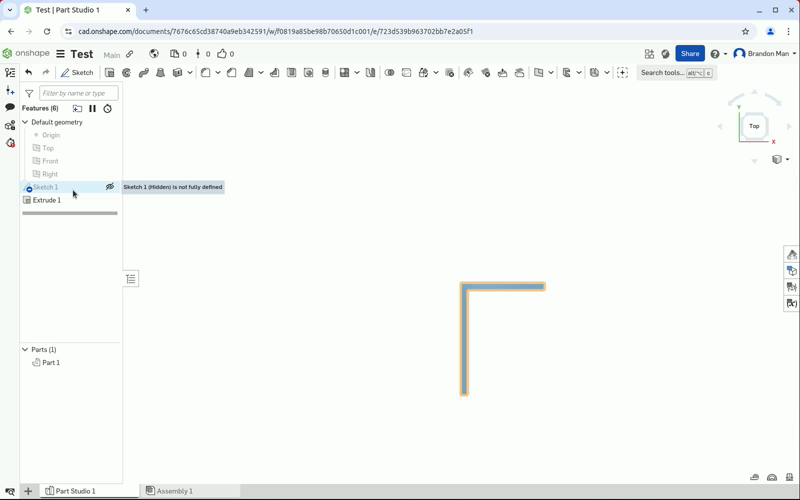
click(73, 189)
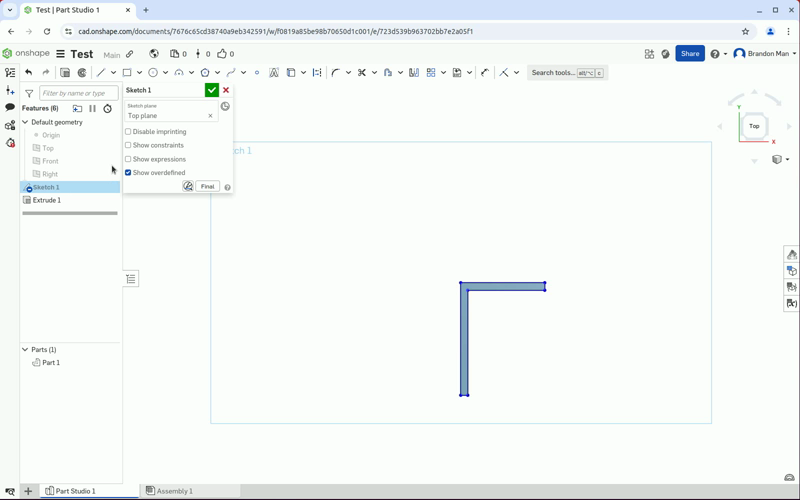
mouse_move(229, 92)
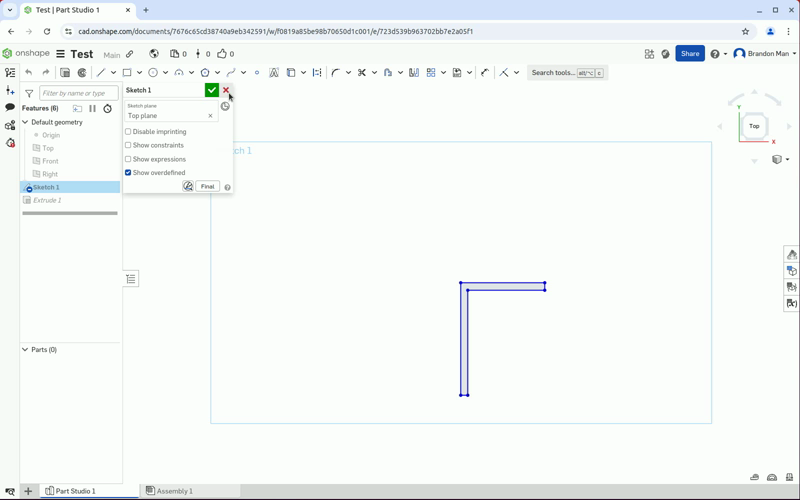
click(229, 92)
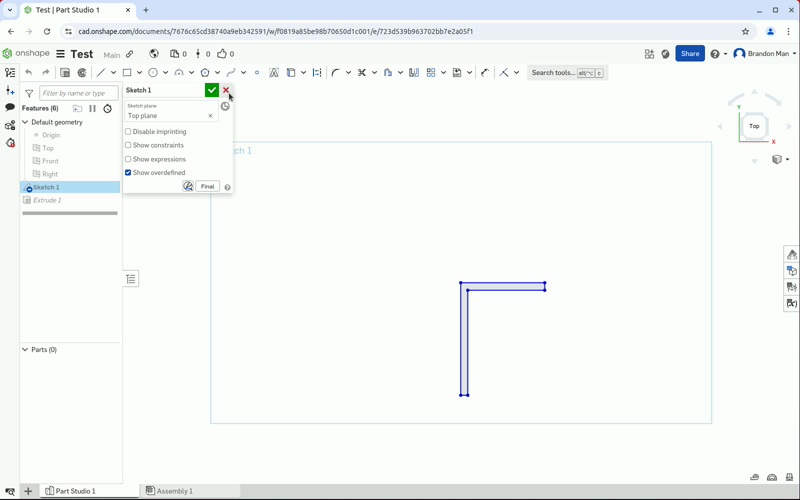
key(shift+s)
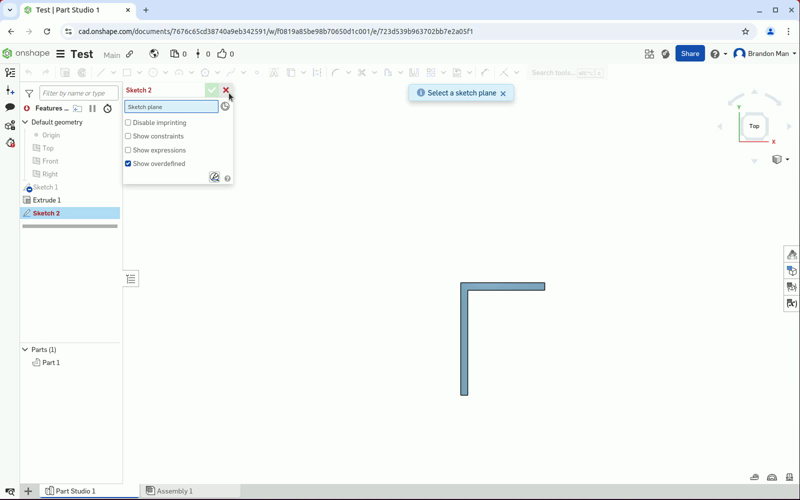
mouse_move(73, 150)
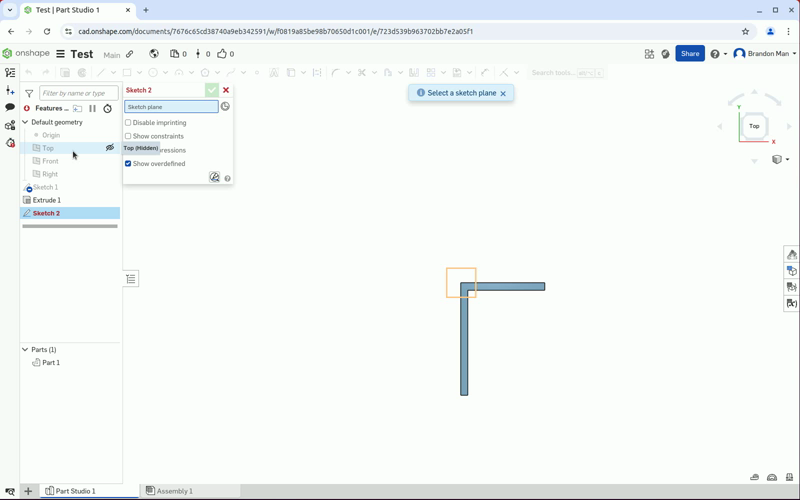
click(73, 150)
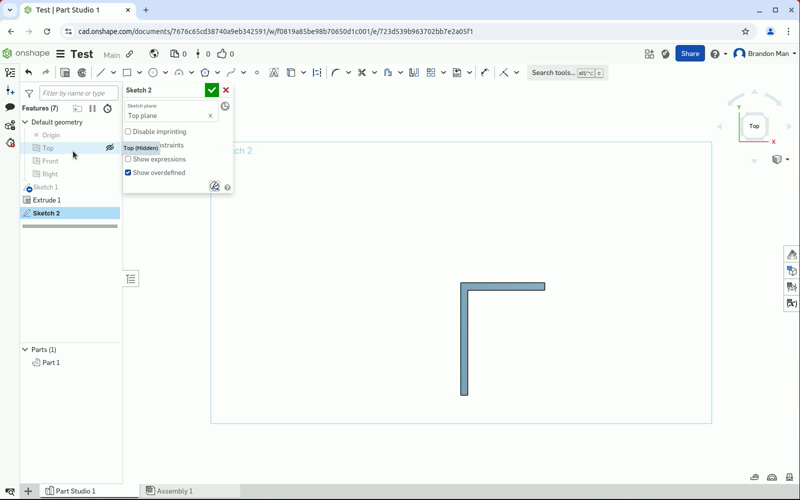
mouse_move(73, 352)
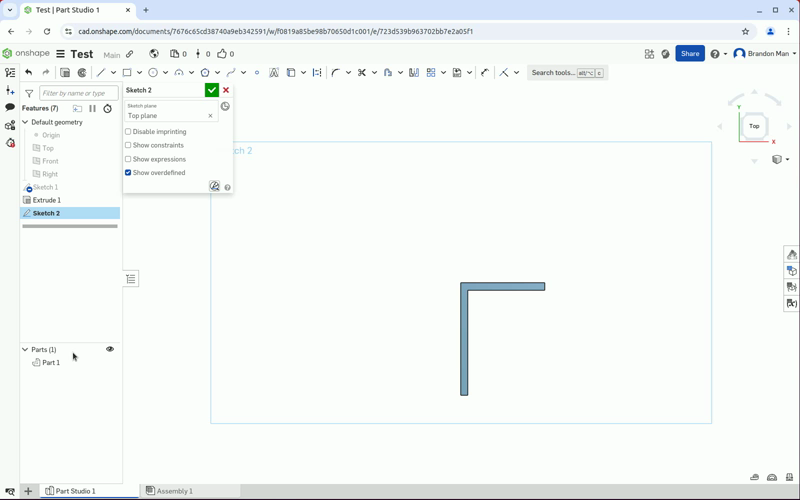
key(y)
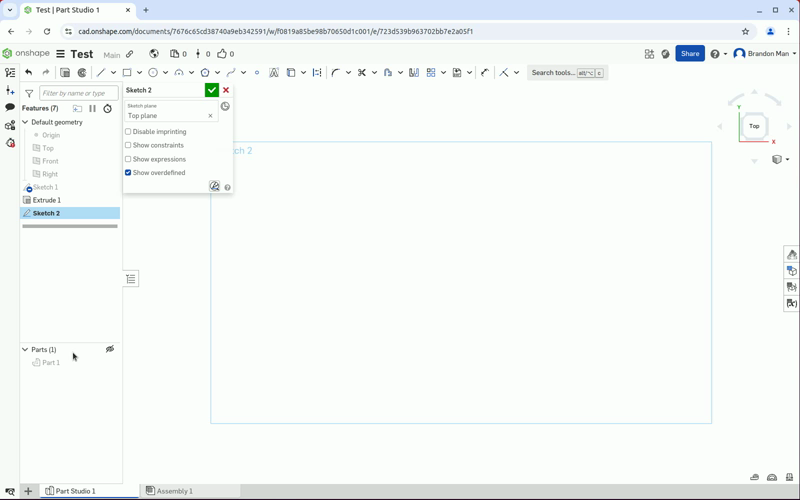
key(l)
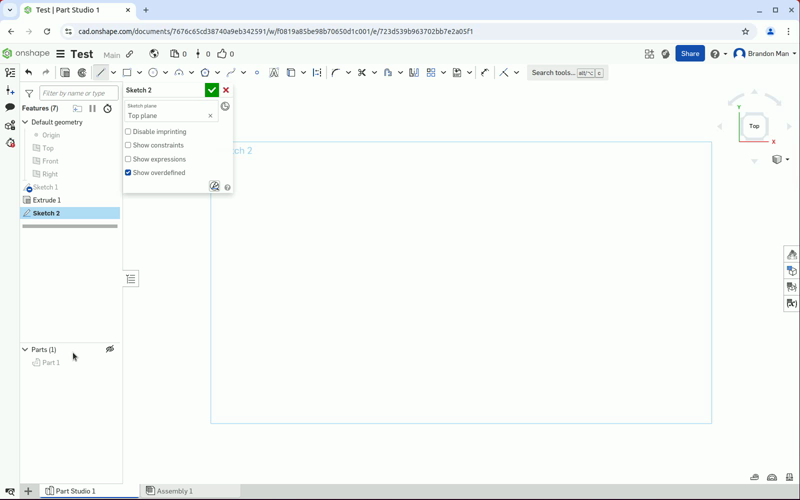
key_down(shift)
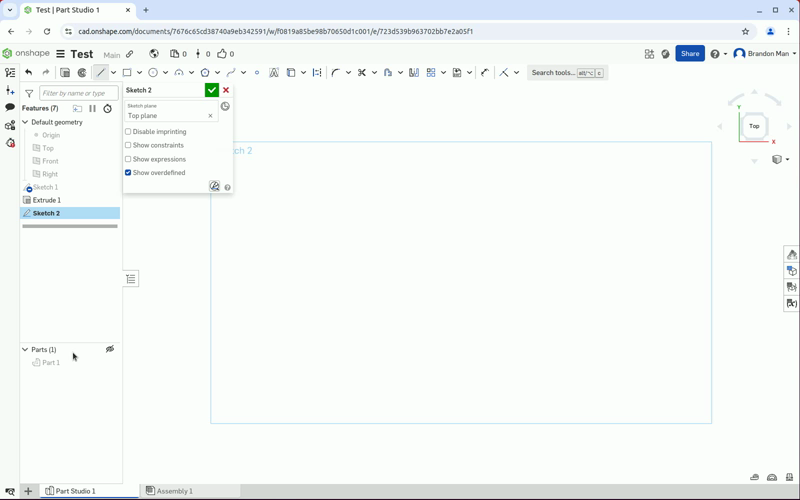
mouse_move(376, 290)
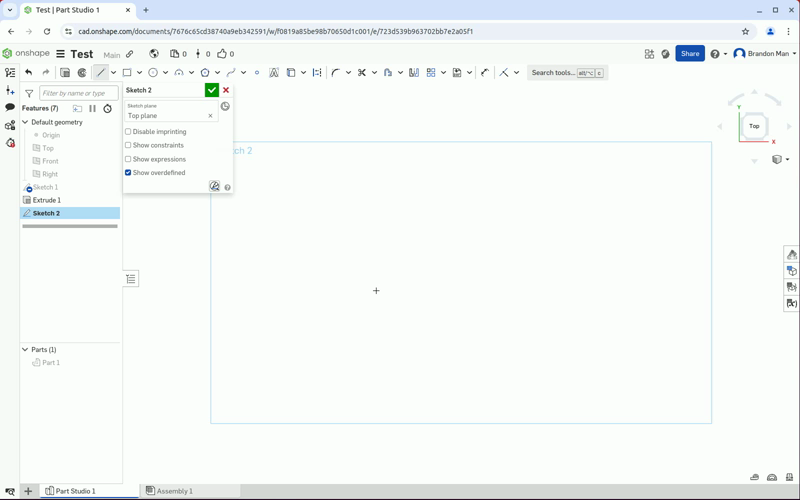
click(376, 290)
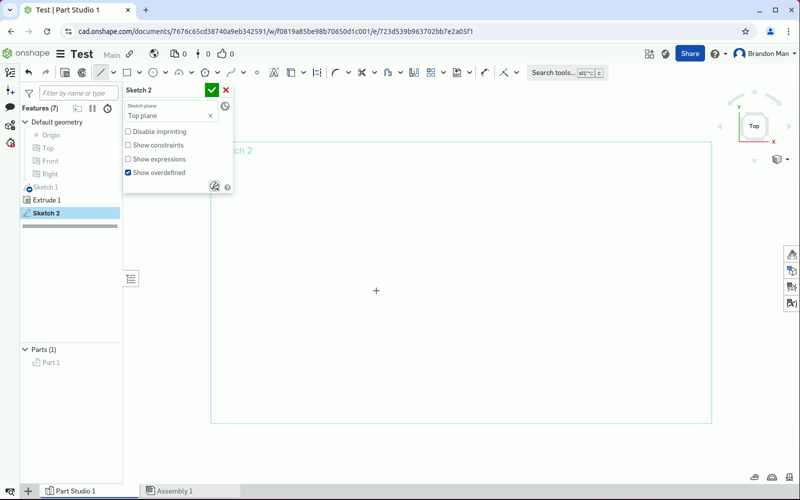
key_up(shift)
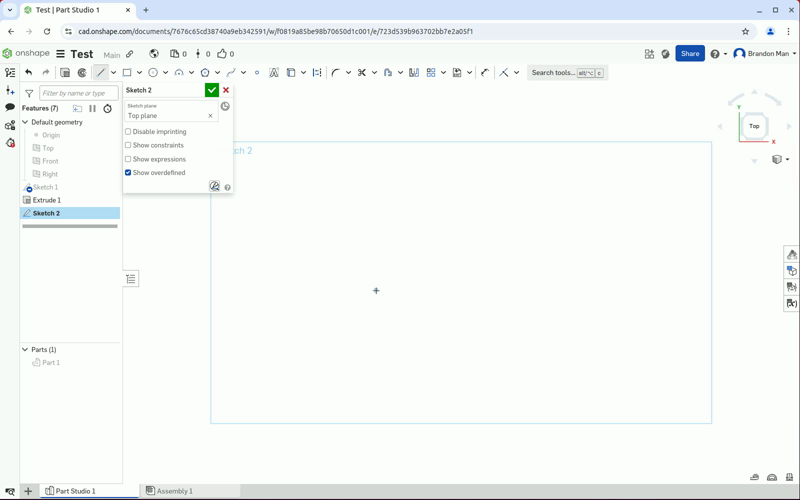
key_down(shift)
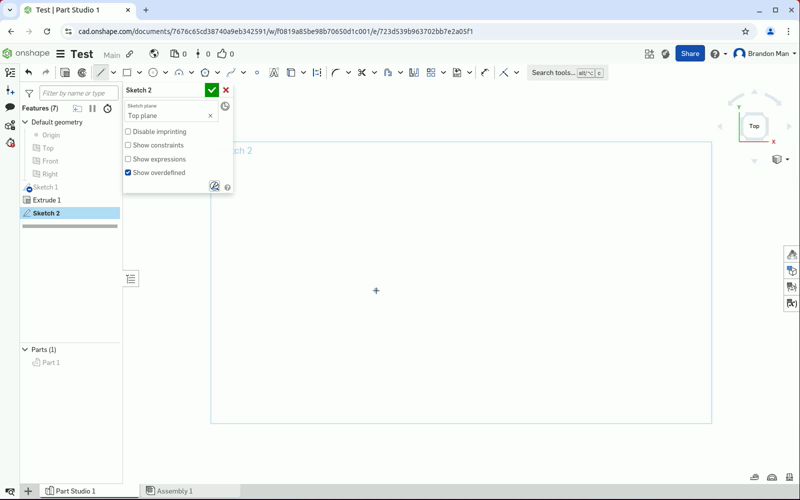
mouse_move(454, 290)
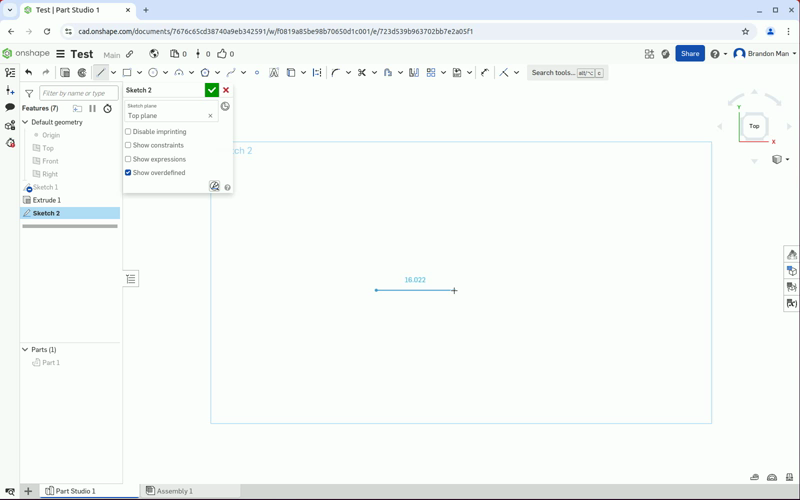
click(454, 290)
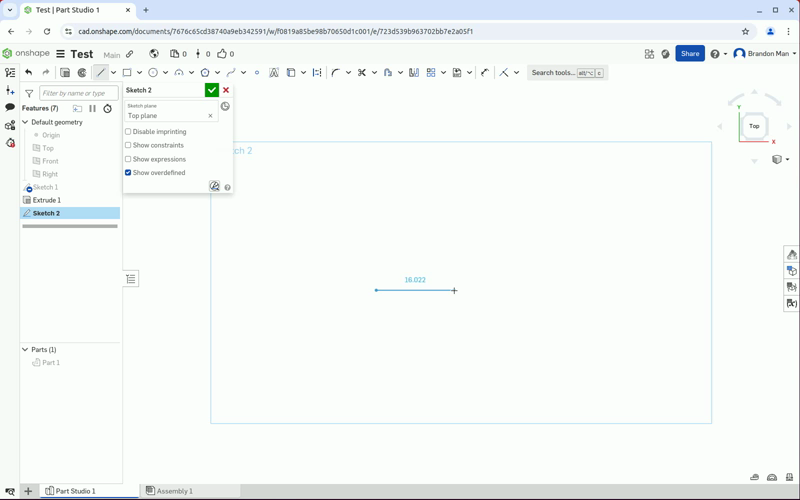
key_up(shift)
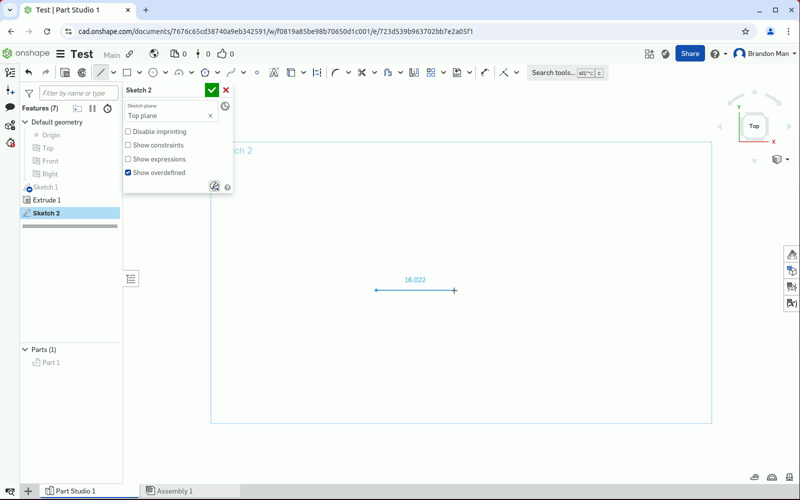
key_down(shift)
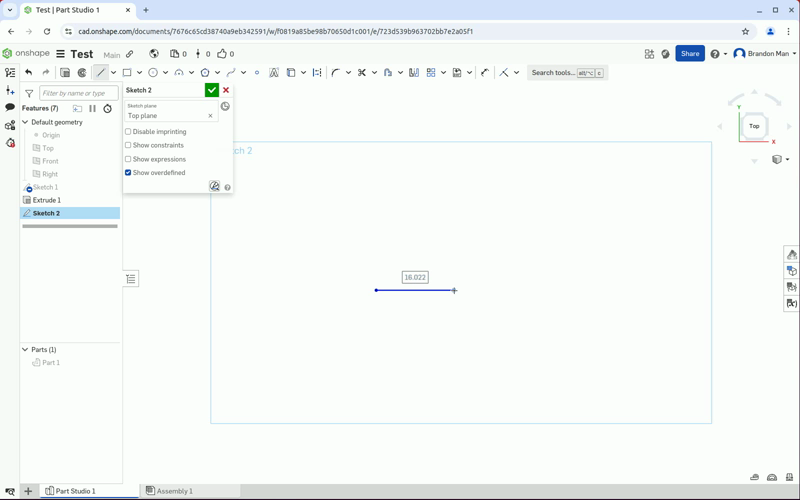
mouse_move(454, 395)
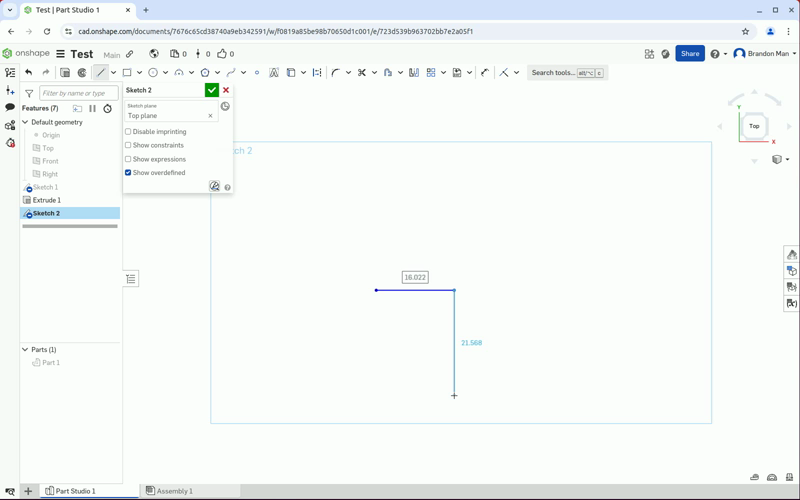
click(454, 395)
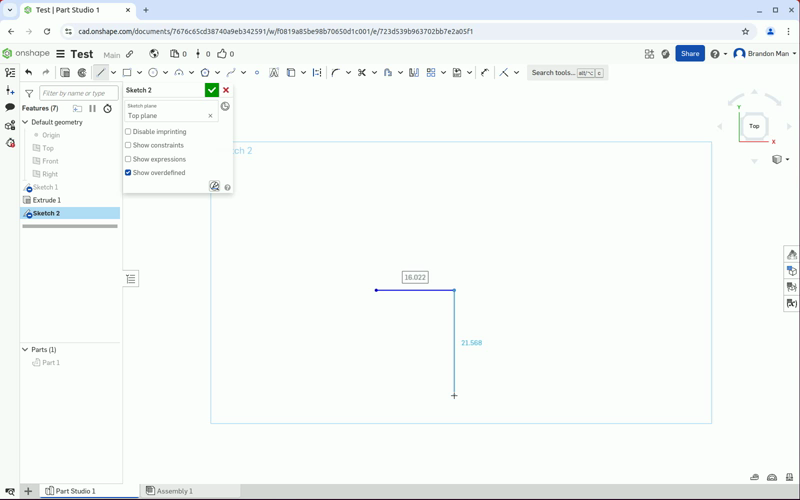
key_up(shift)
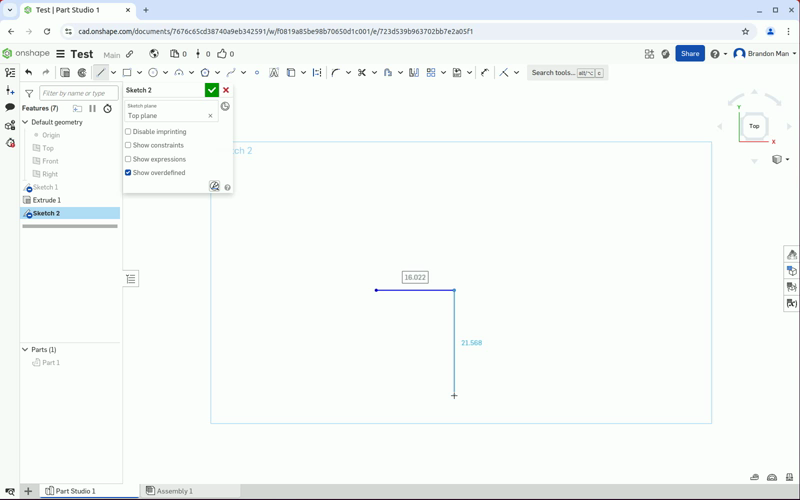
key_down(shift)
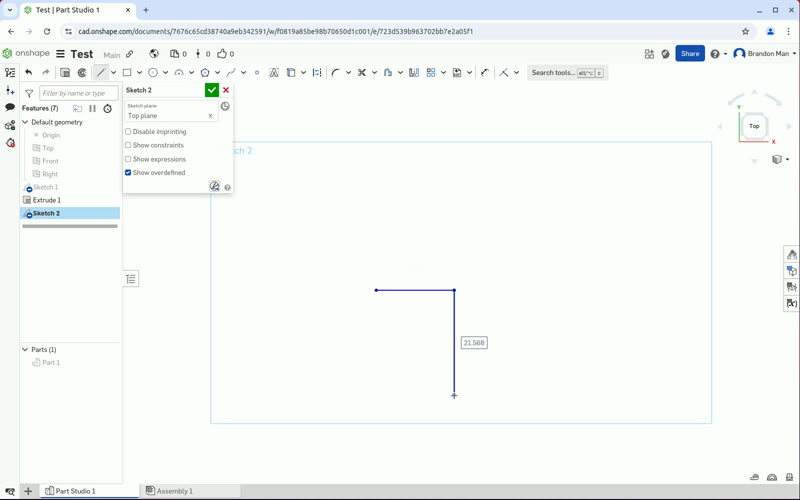
mouse_move(484, 395)
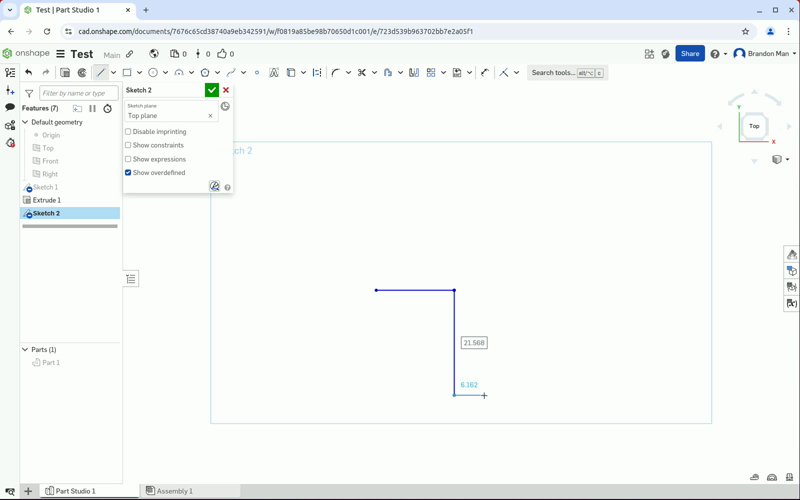
mouse_move(460, 395)
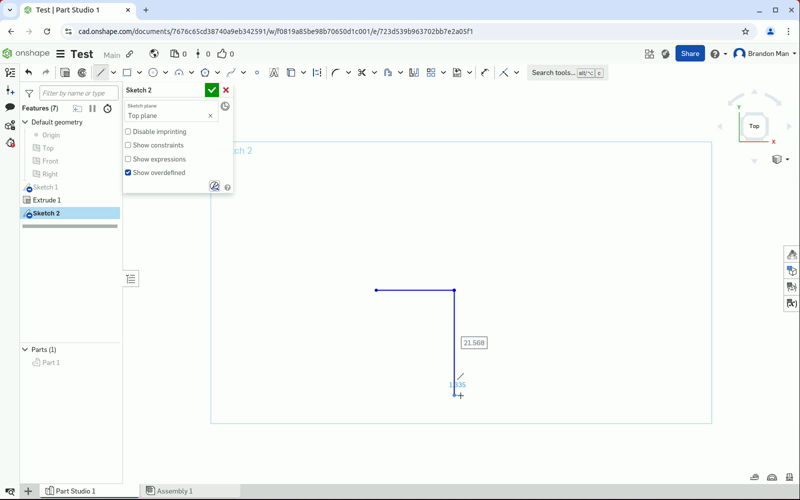
scroll(6)
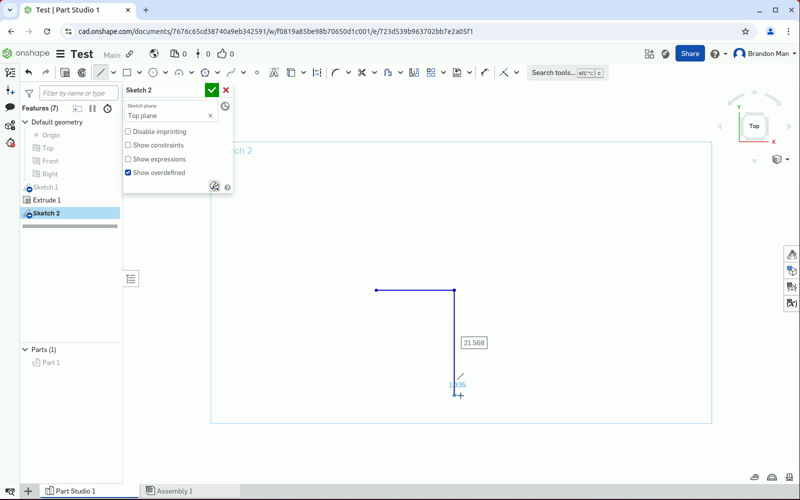
scroll(6)
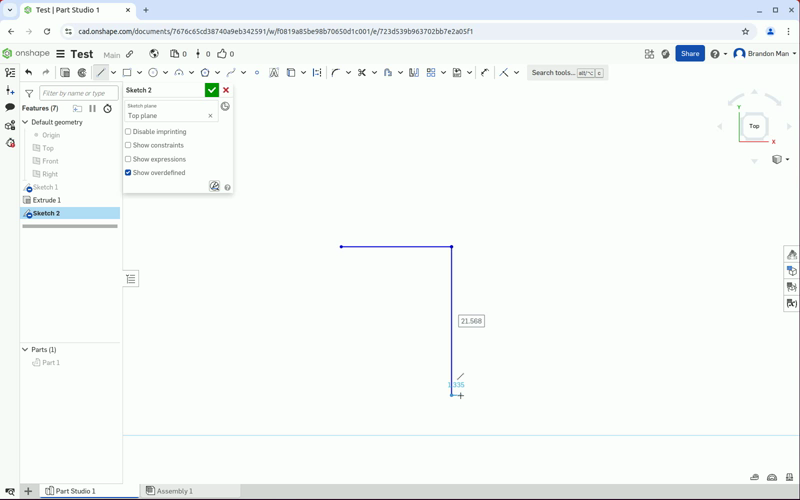
scroll(6)
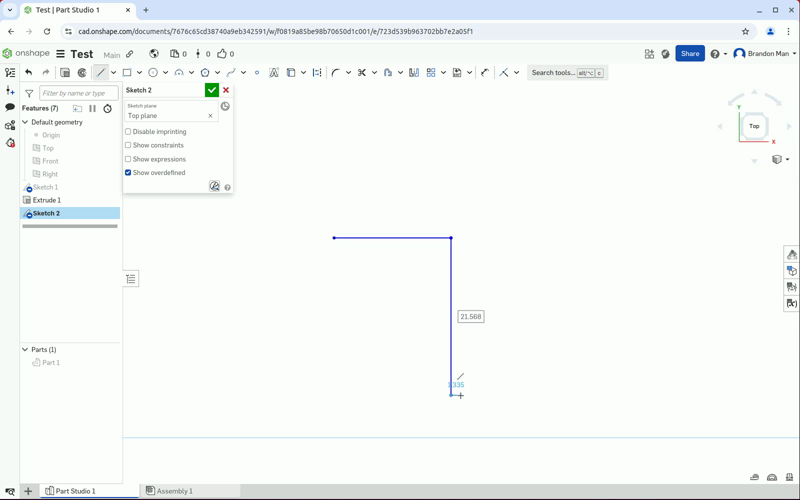
scroll(6)
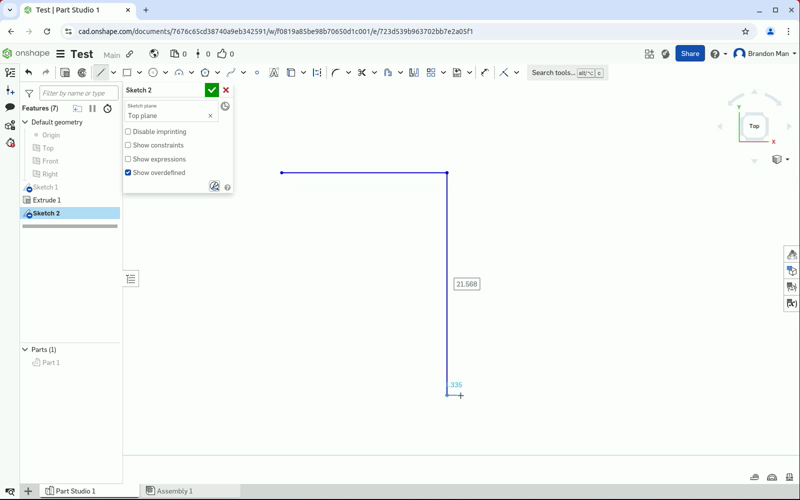
scroll(6)
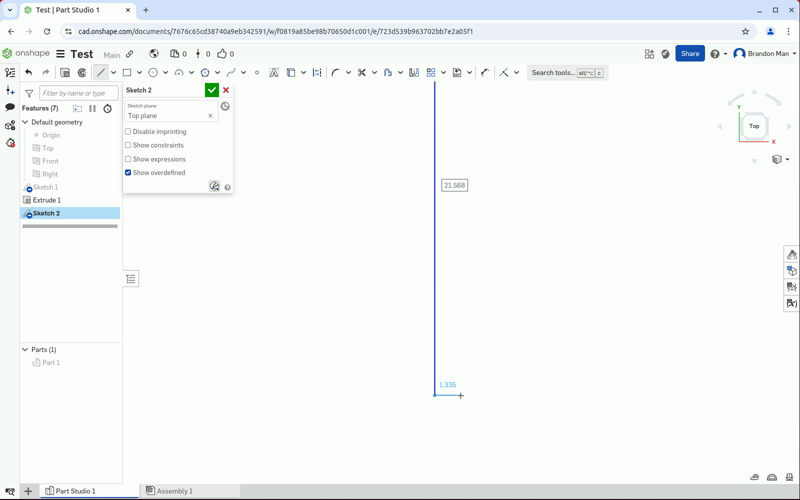
scroll(6)
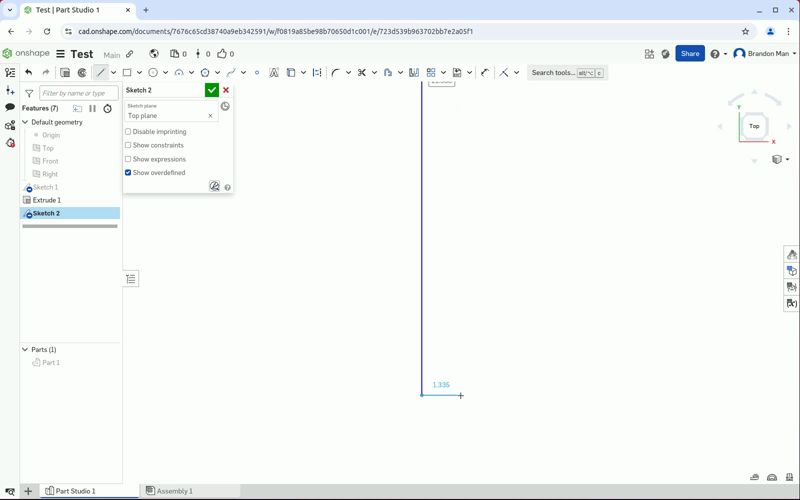
scroll(6)
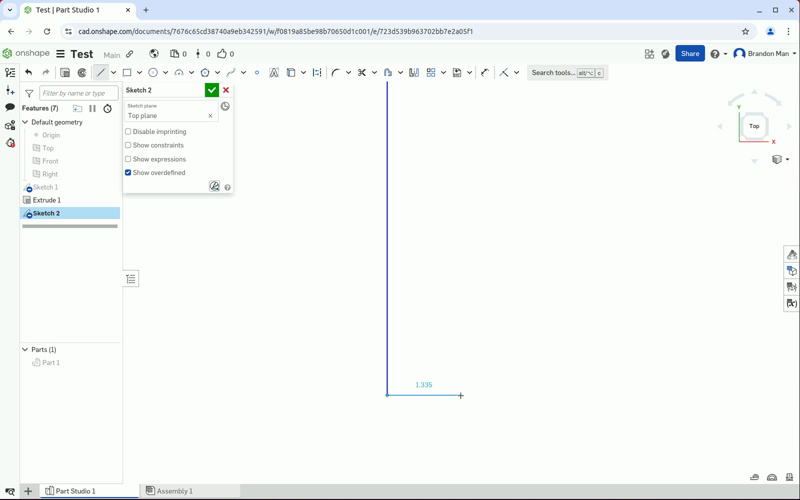
click(460, 395)
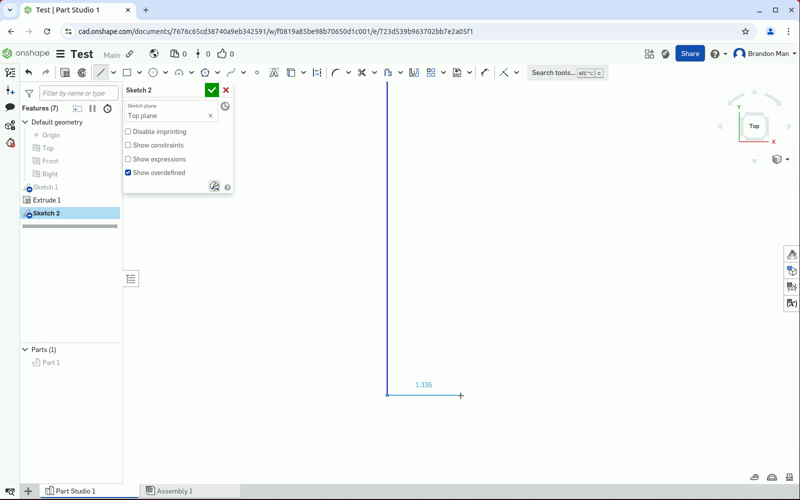
scroll(-6)
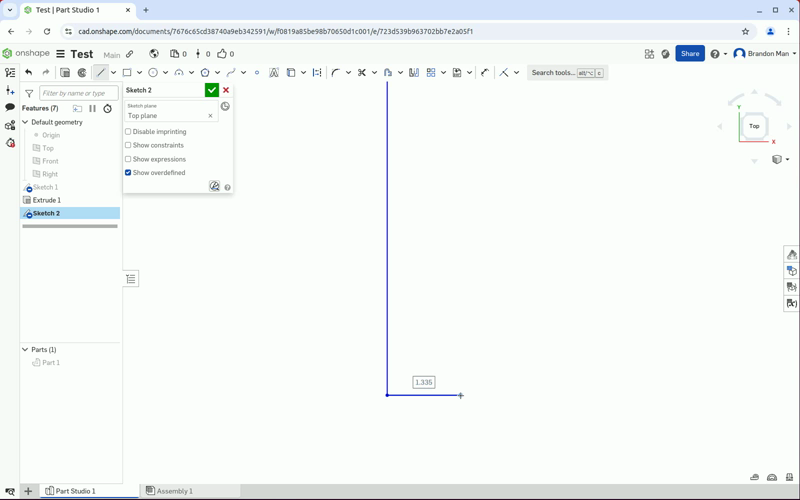
scroll(-6)
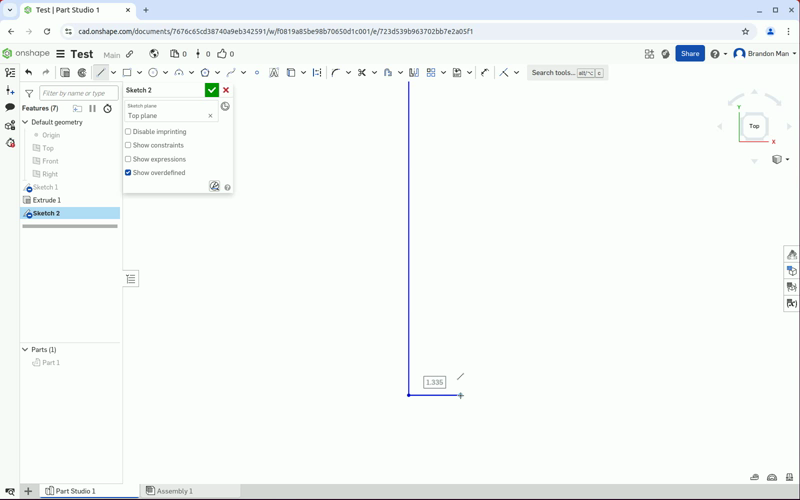
scroll(-6)
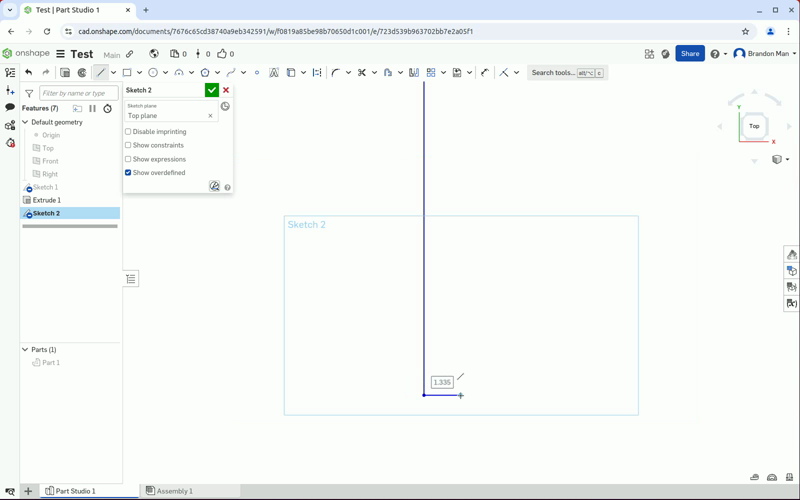
scroll(-6)
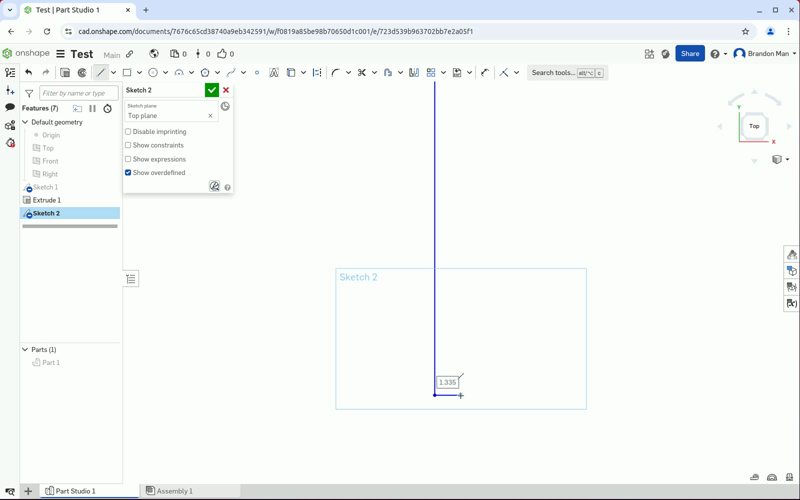
scroll(-6)
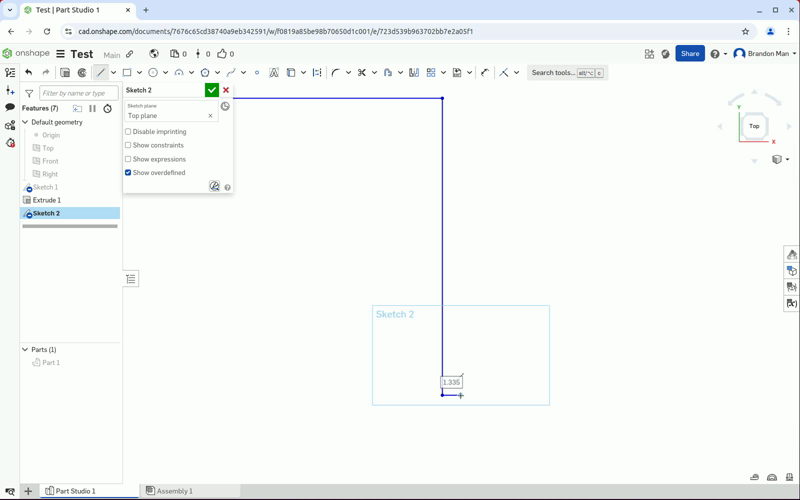
scroll(-6)
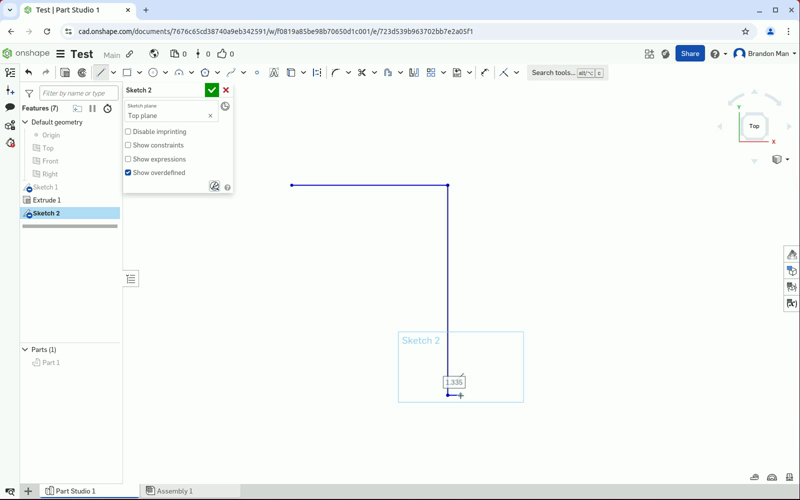
scroll(-6)
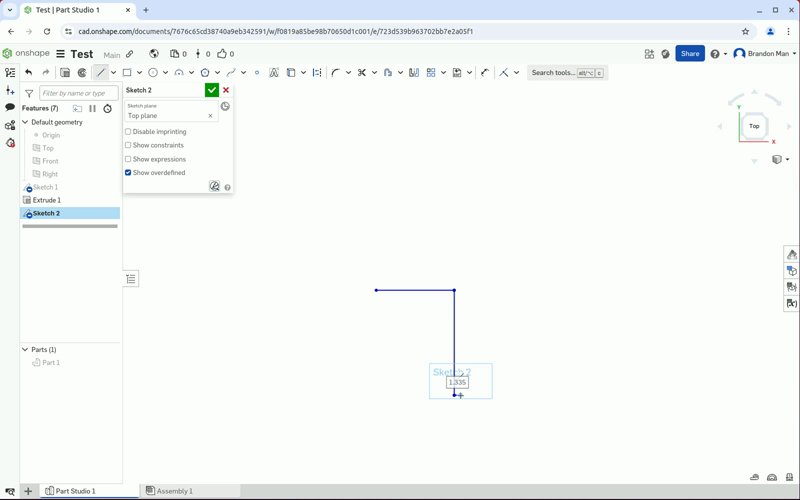
key_up(shift)
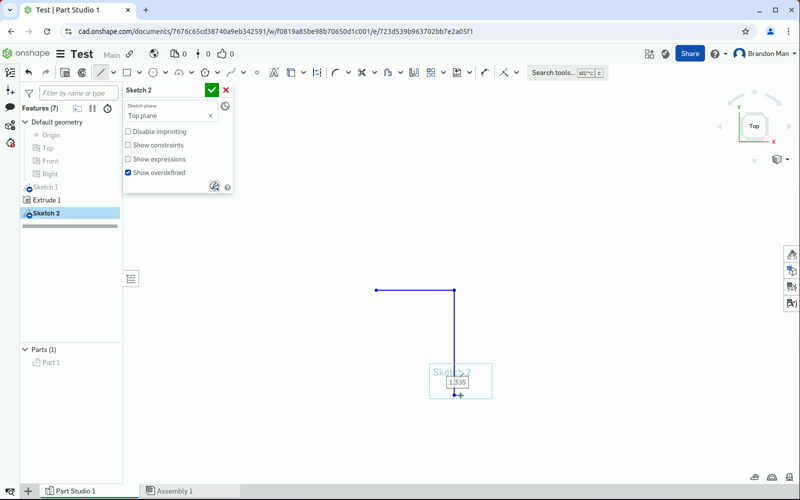
key_down(shift)
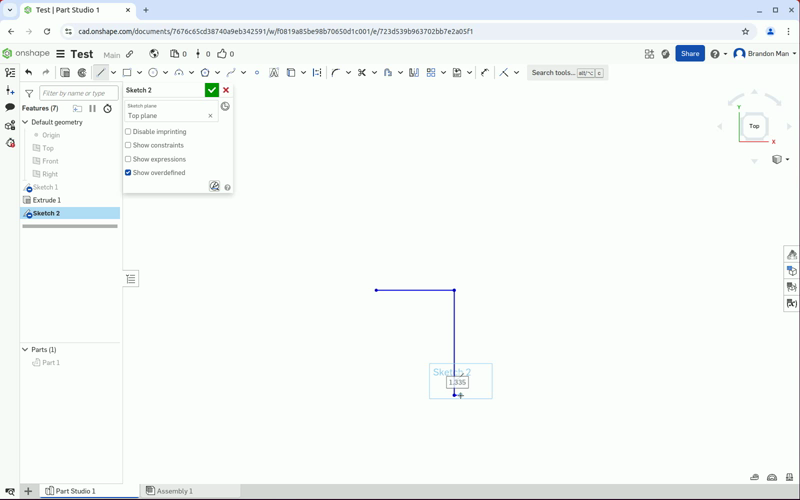
mouse_move(460, 283)
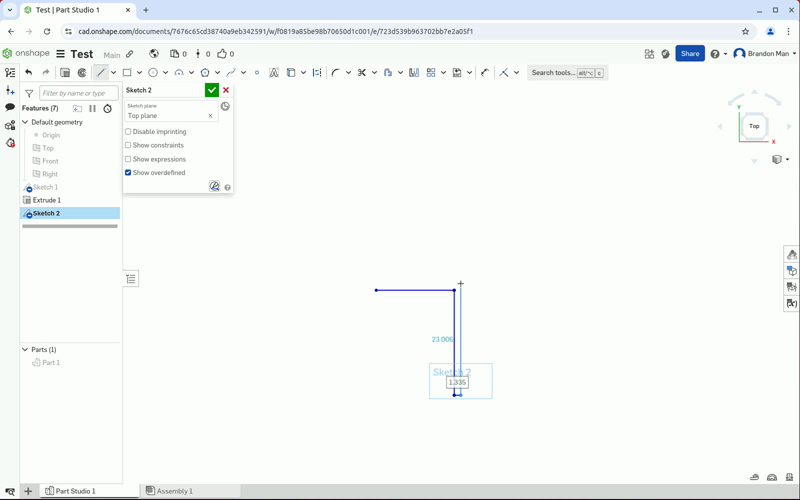
click(460, 283)
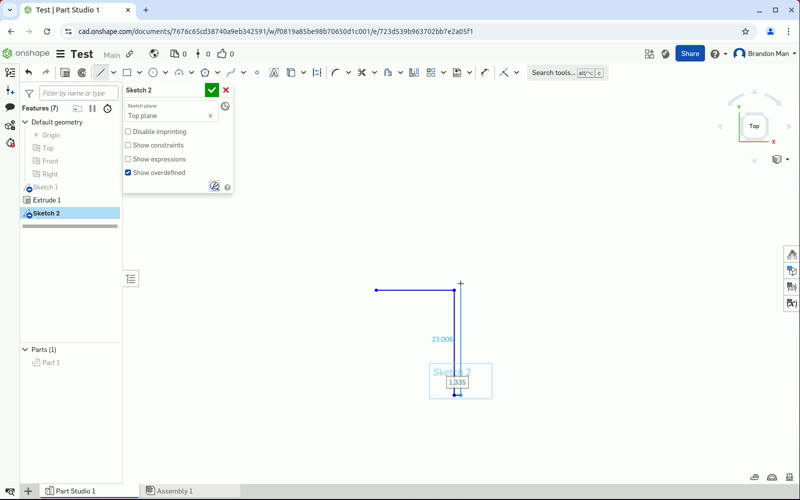
key_up(shift)
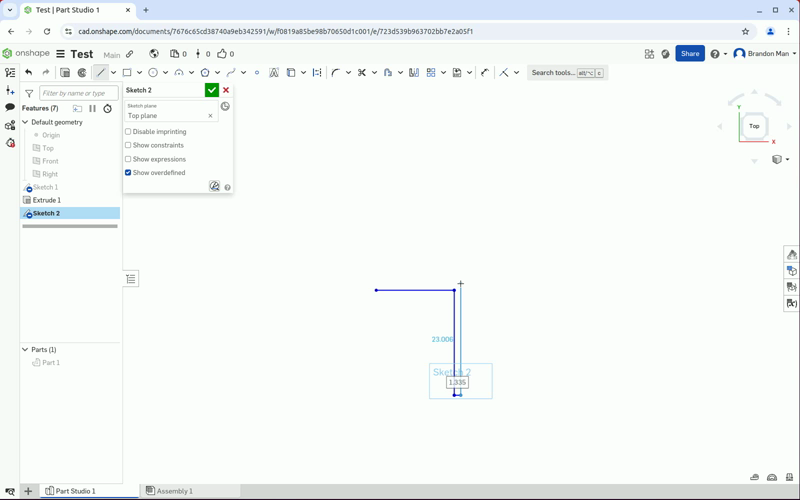
key_down(shift)
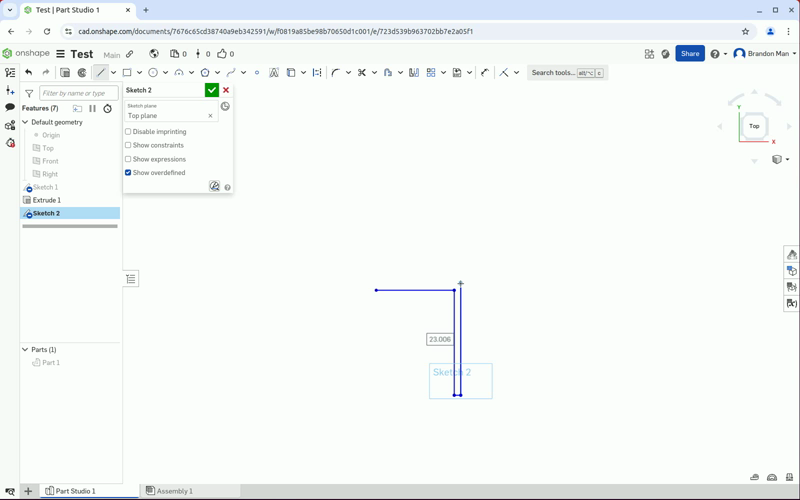
mouse_move(376, 283)
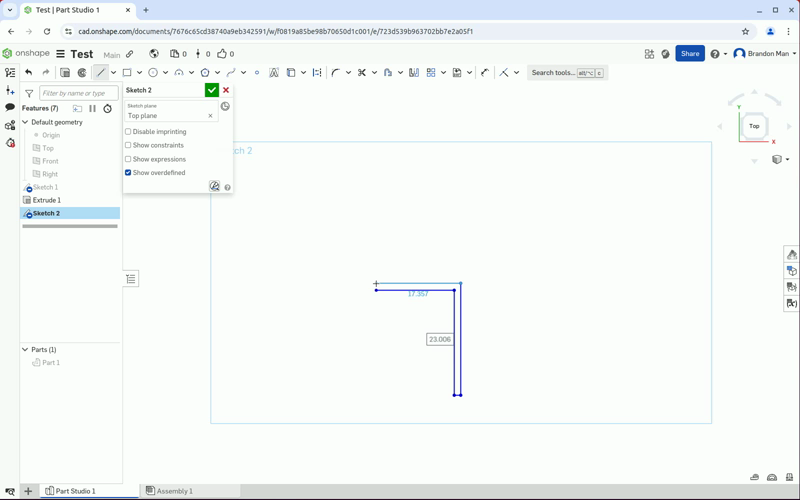
click(376, 283)
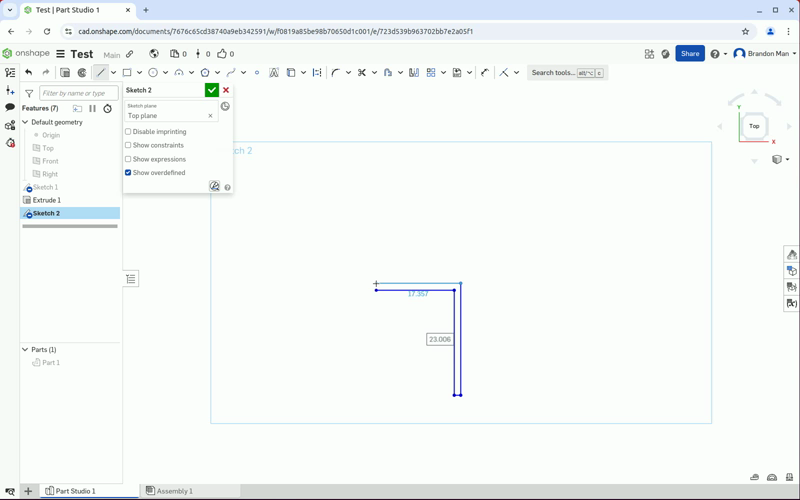
key_up(shift)
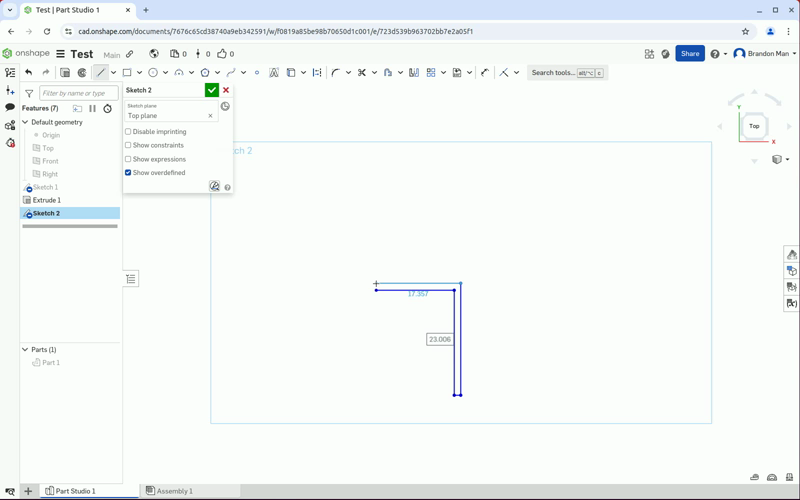
mouse_move(406, 283)
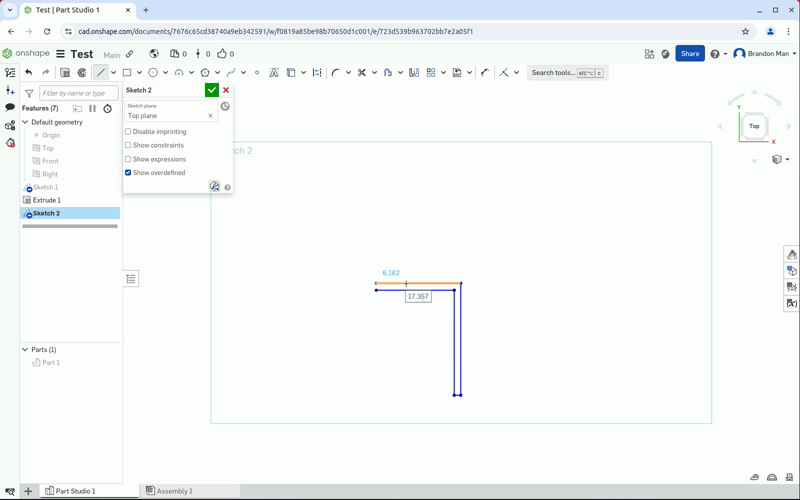
key_down(shift)
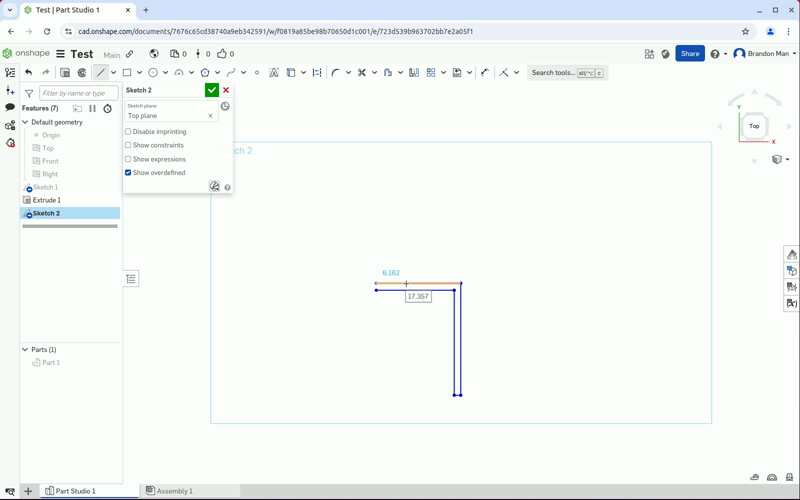
mouse_move(376, 290)
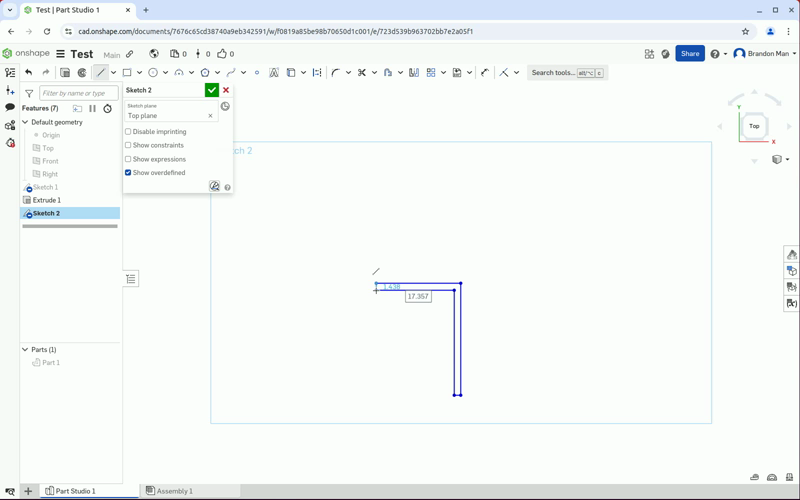
scroll(6)
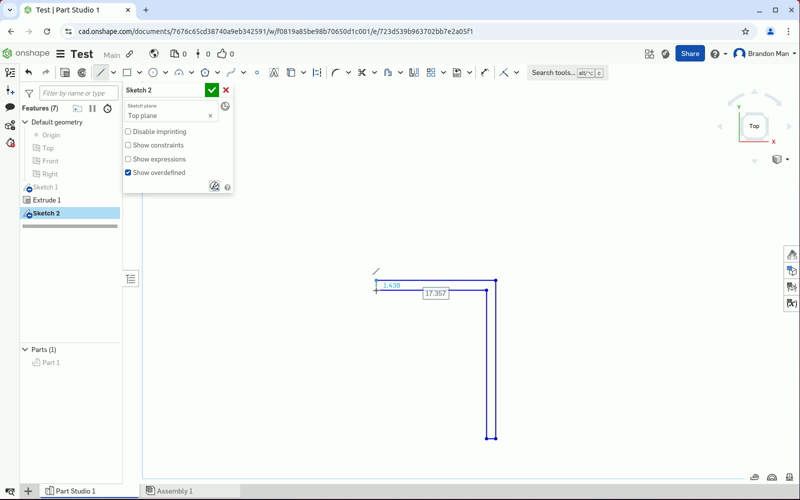
scroll(6)
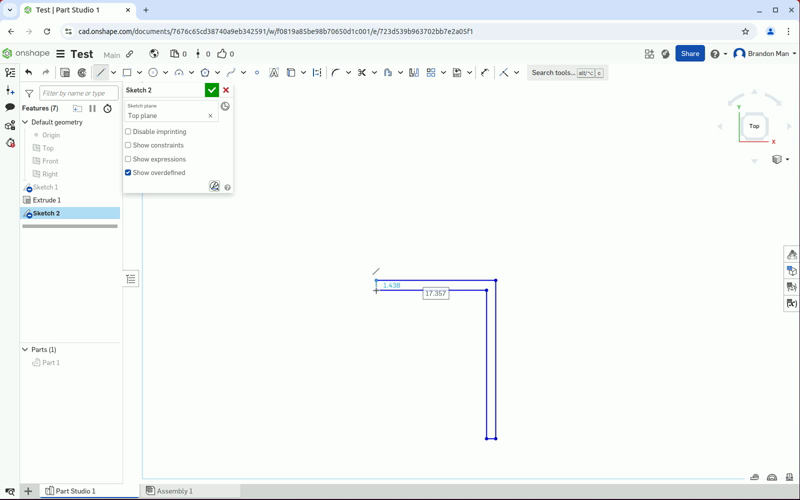
scroll(6)
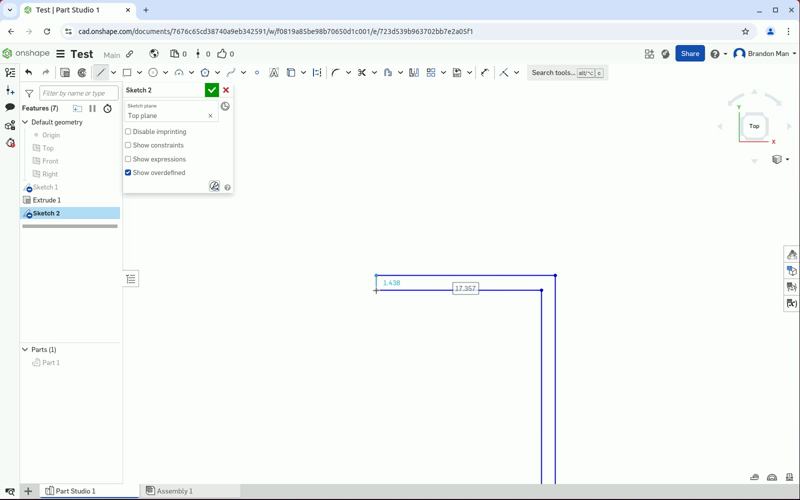
scroll(6)
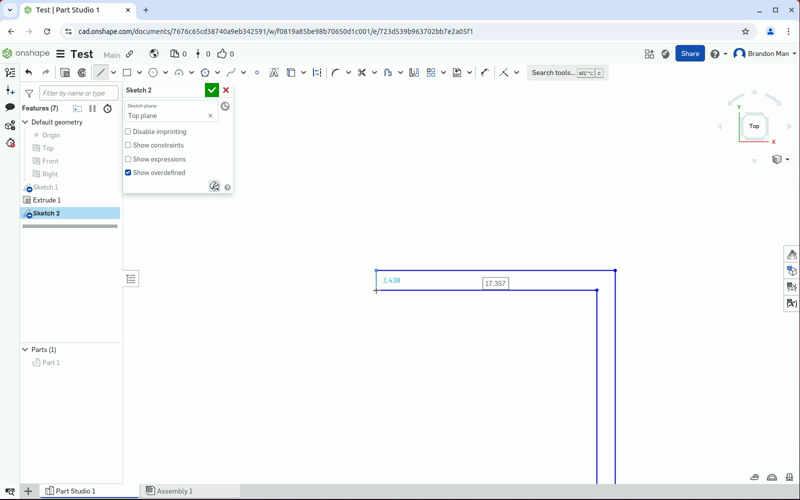
scroll(6)
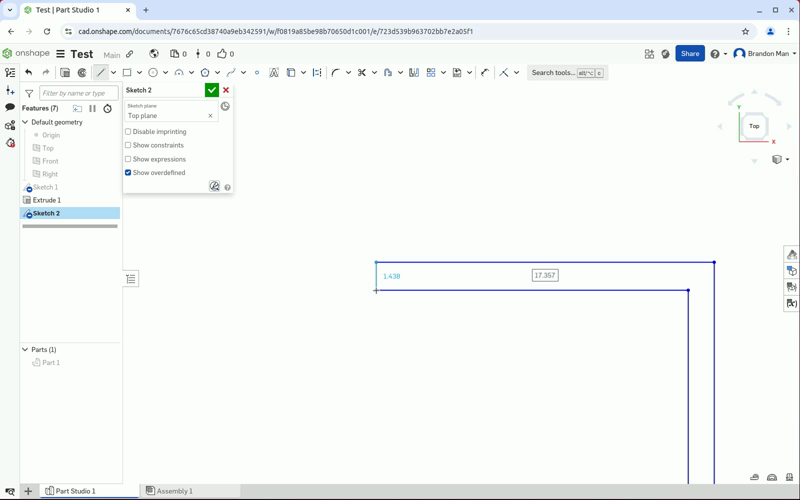
scroll(6)
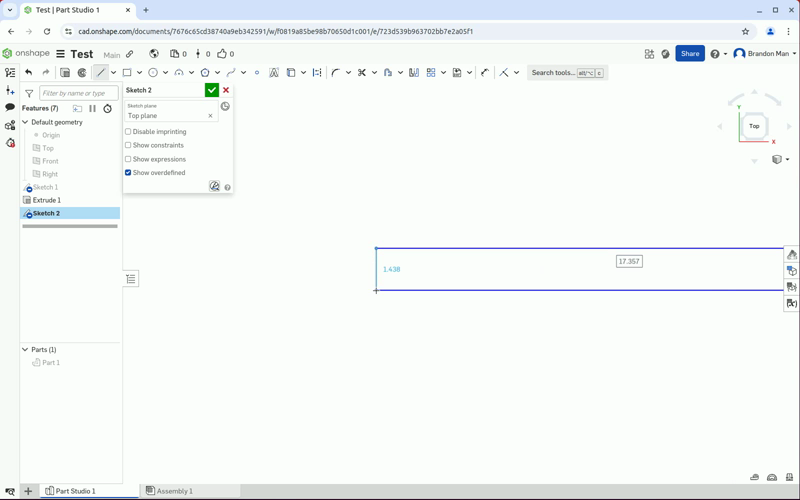
scroll(6)
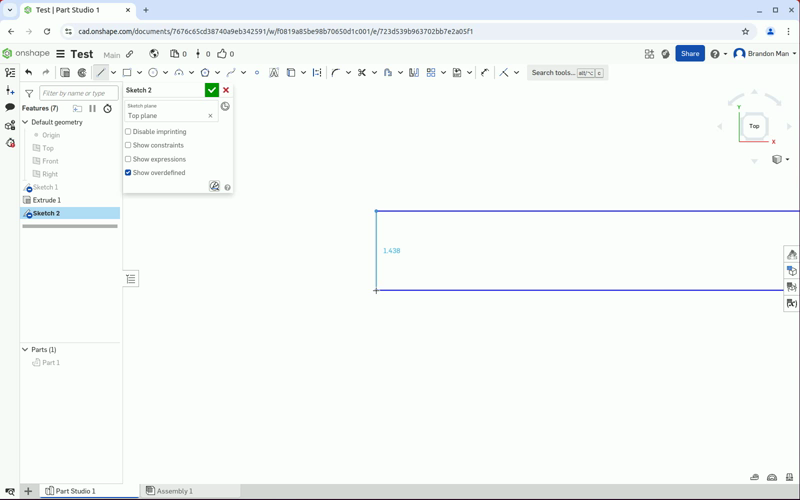
key_up(shift)
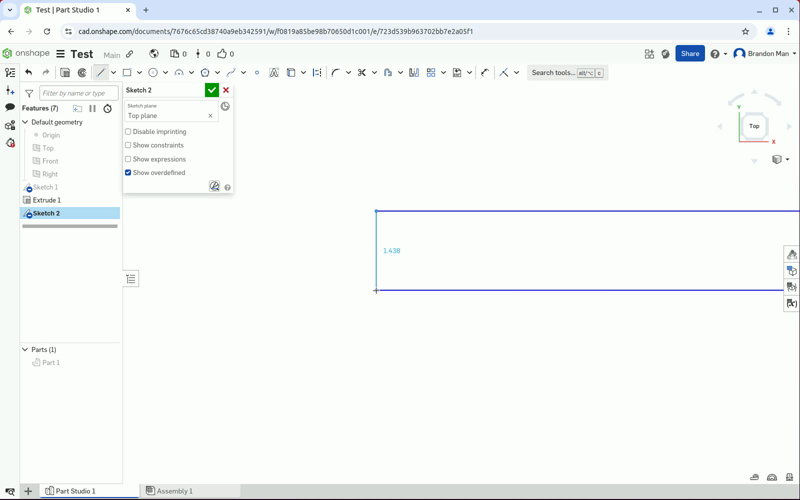
click(376, 290)
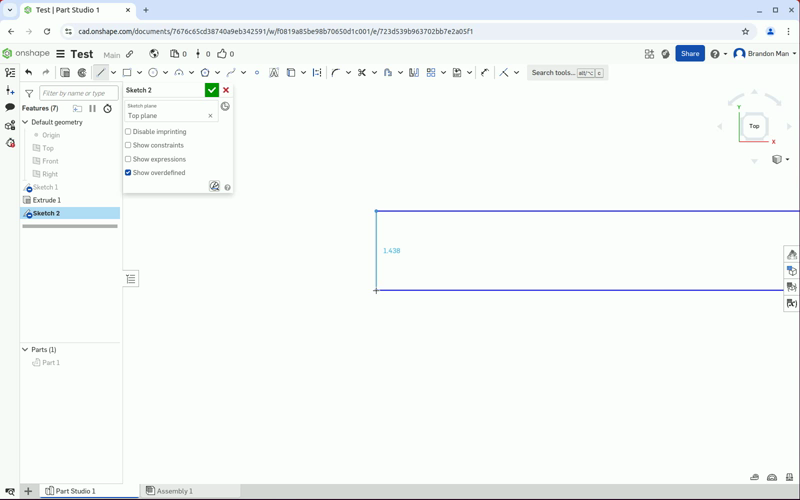
scroll(-6)
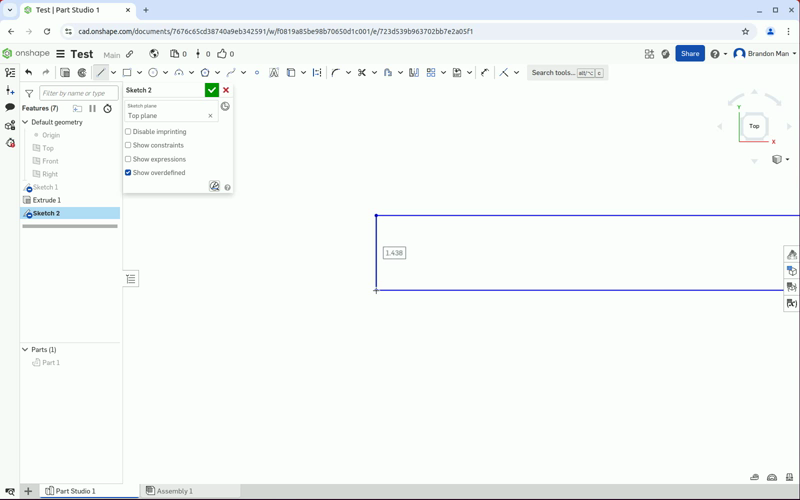
scroll(-6)
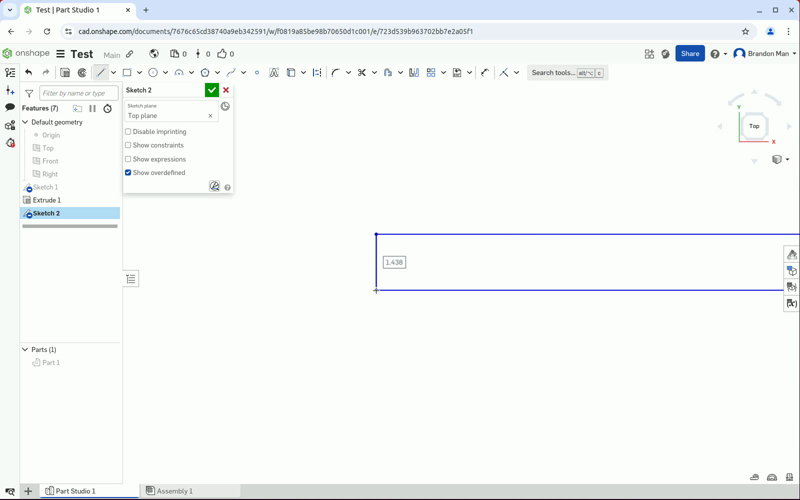
scroll(-6)
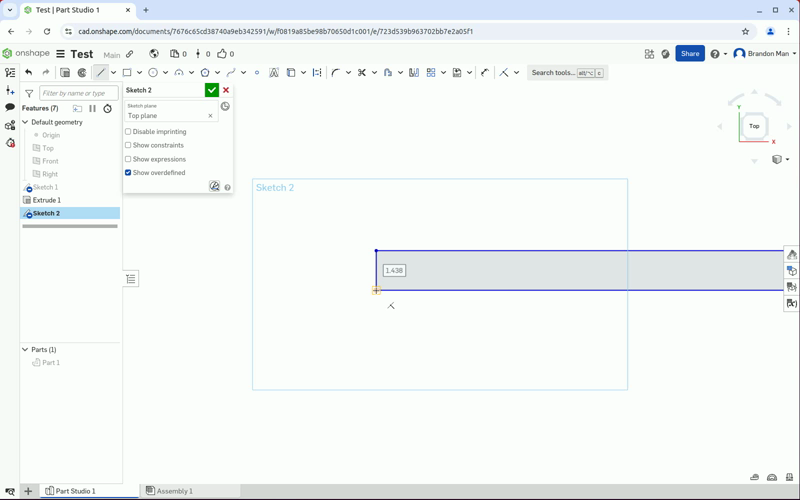
scroll(-6)
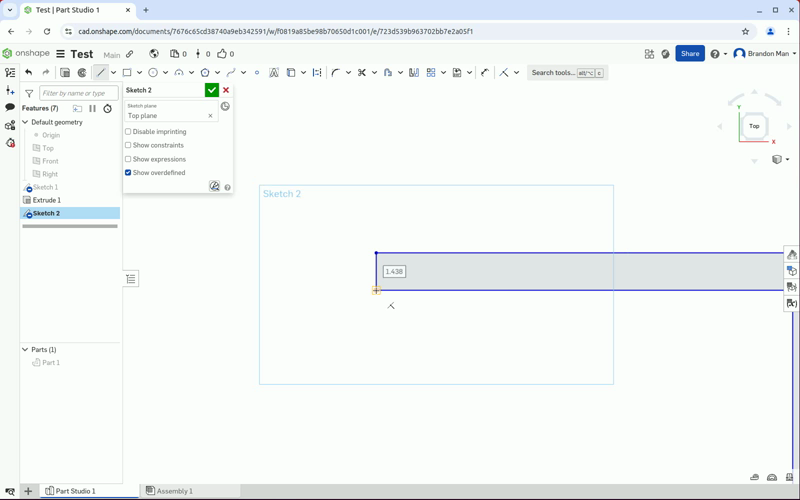
scroll(-6)
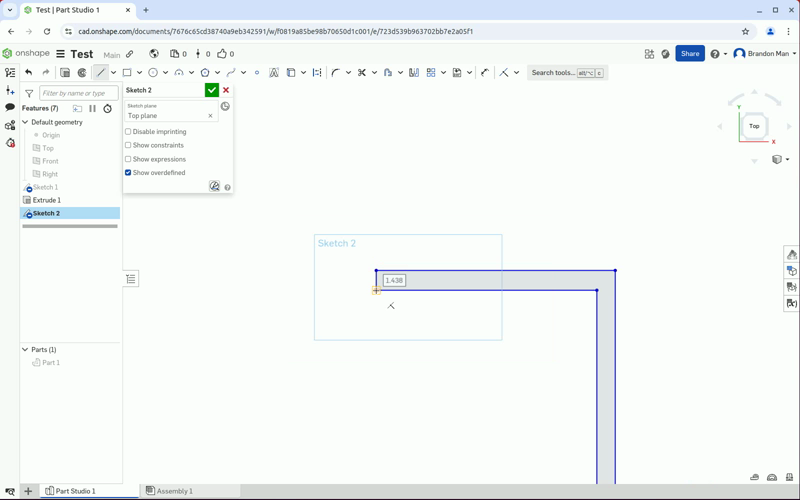
scroll(-6)
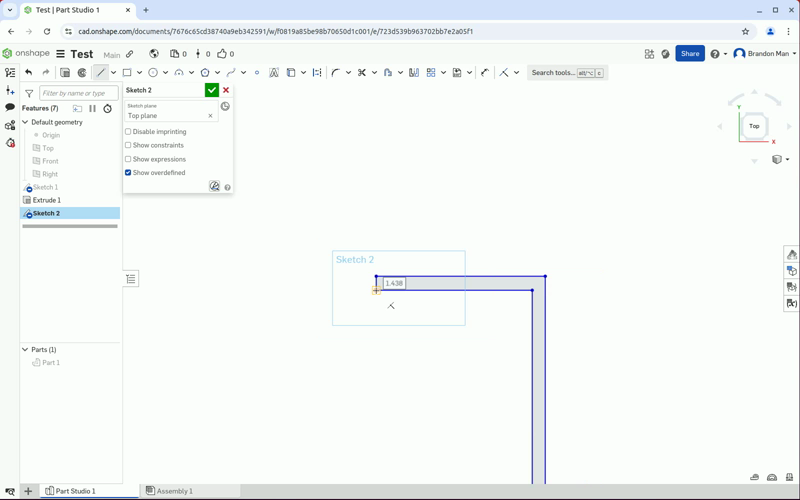
scroll(-6)
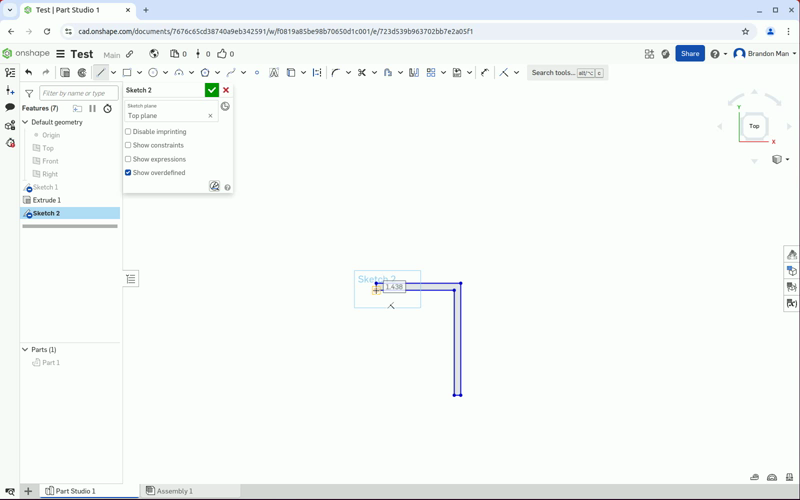
key(esc)
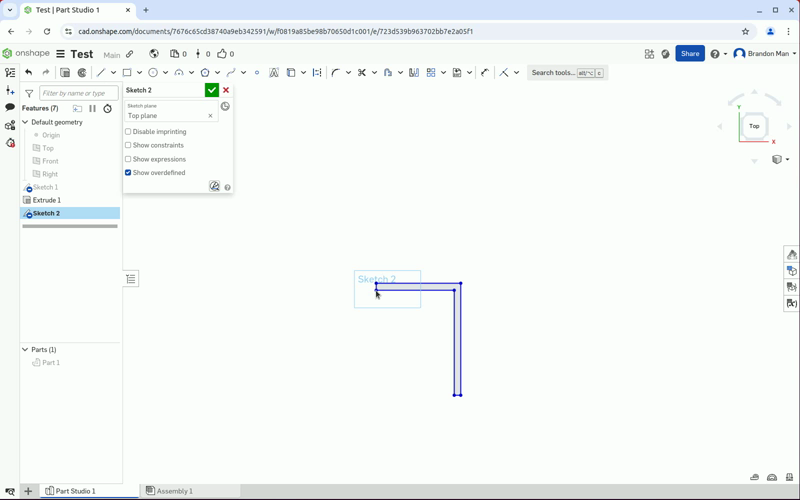
mouse_move(398, 285)
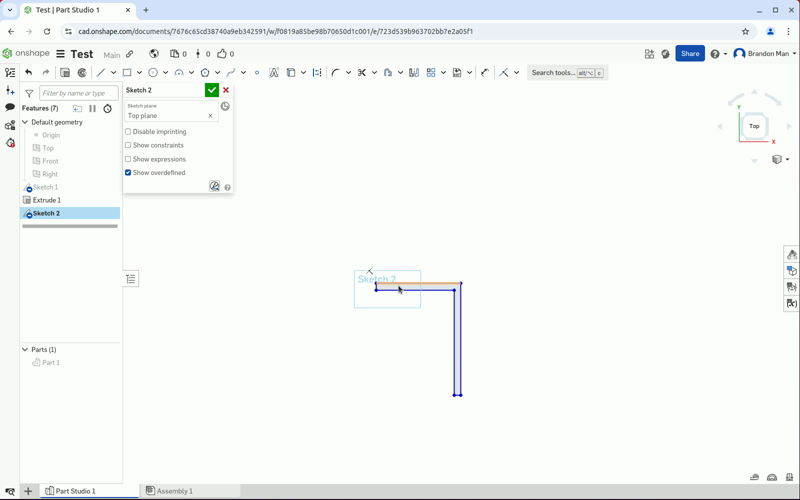
scroll(6)
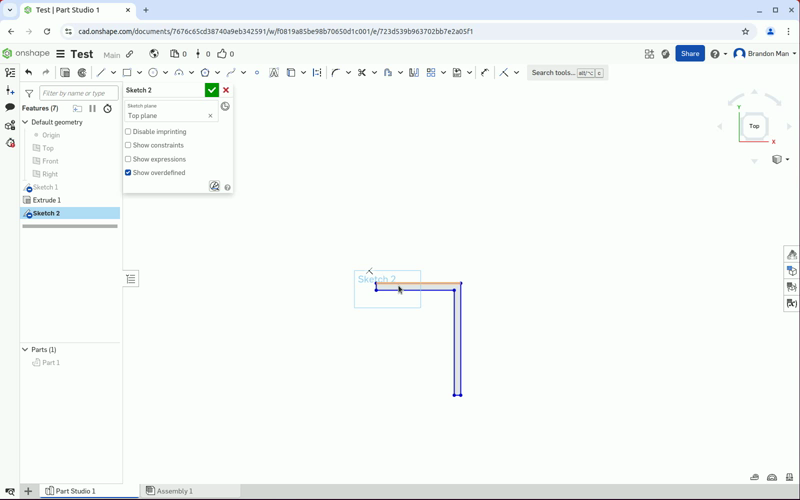
scroll(6)
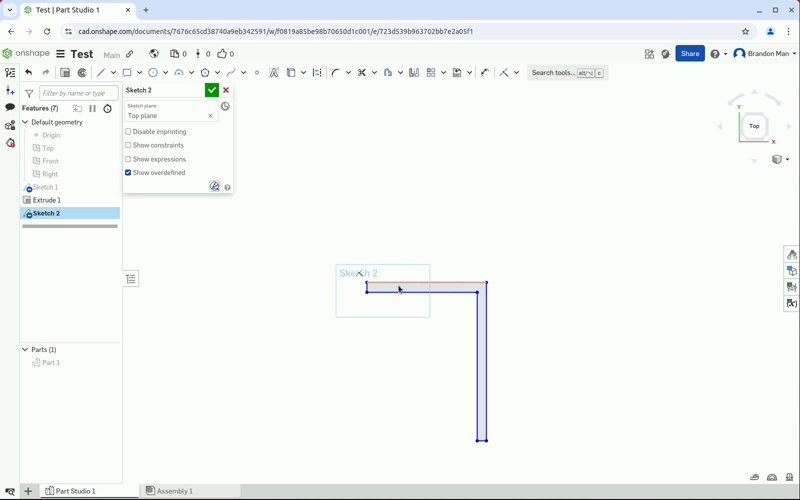
scroll(6)
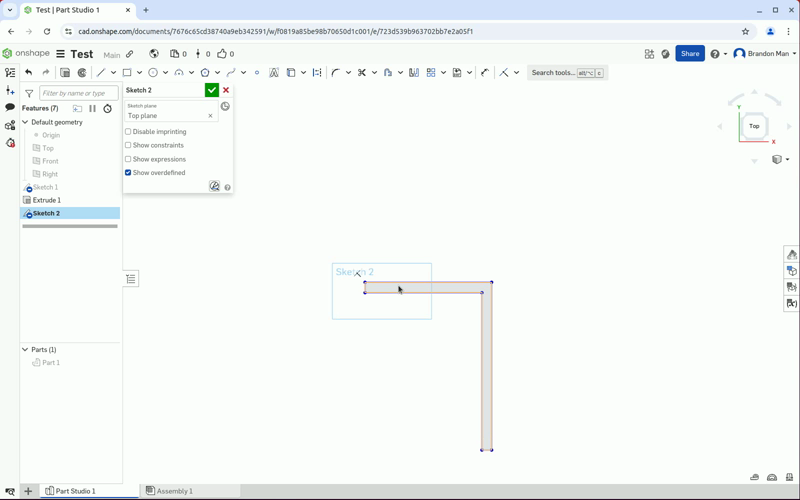
scroll(6)
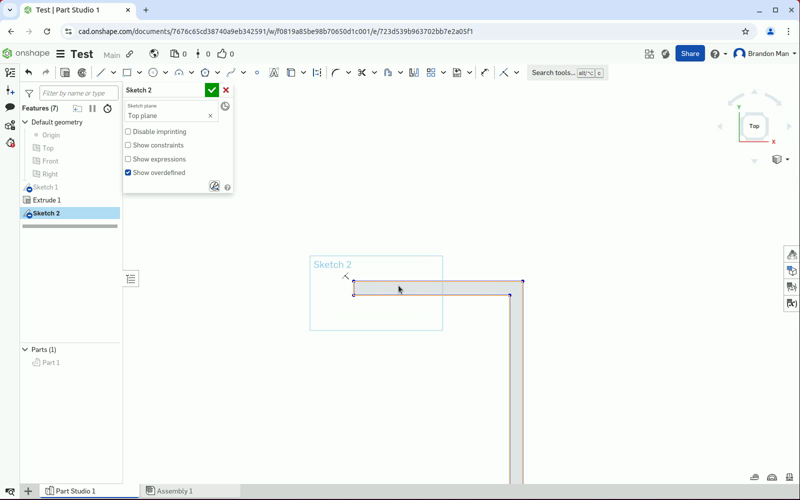
scroll(6)
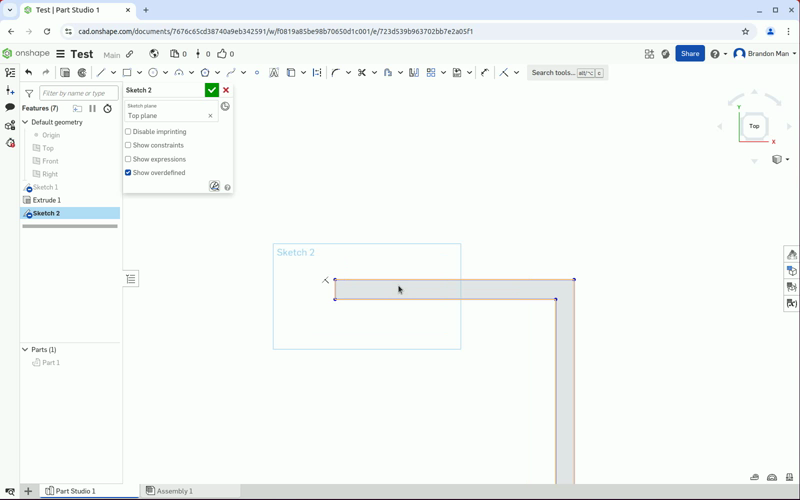
scroll(6)
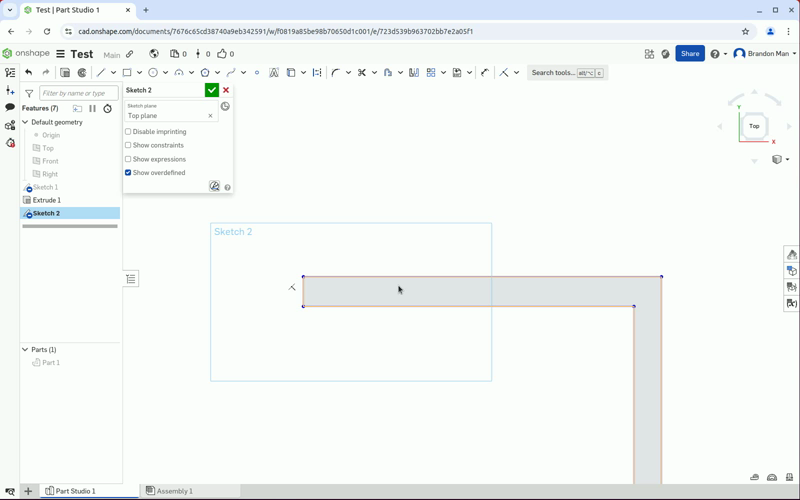
scroll(6)
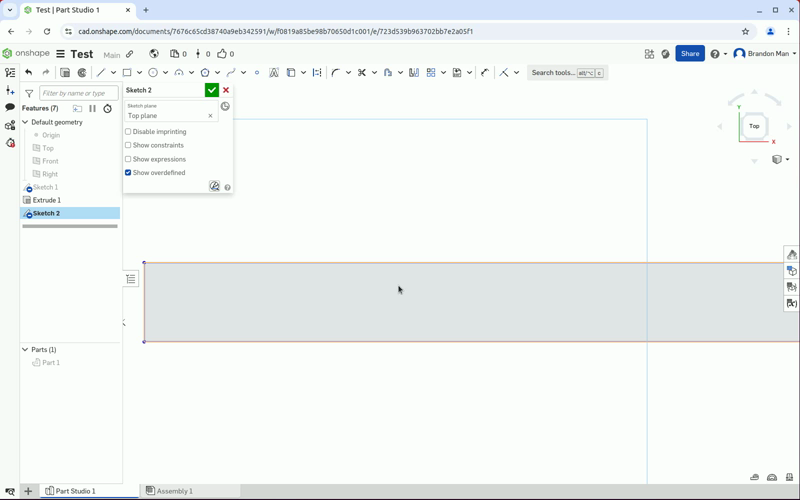
click(398, 285)
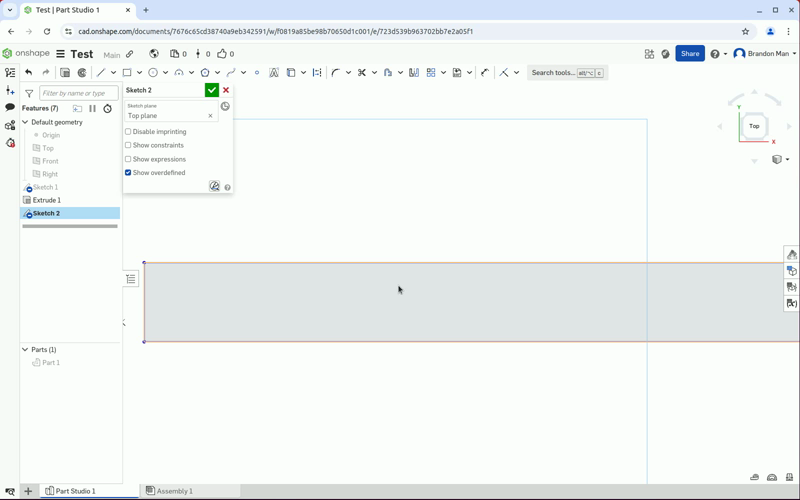
scroll(-6)
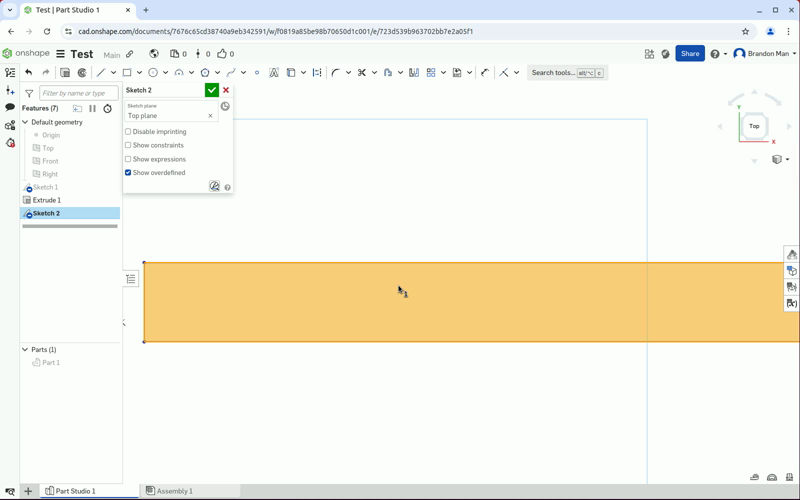
scroll(-6)
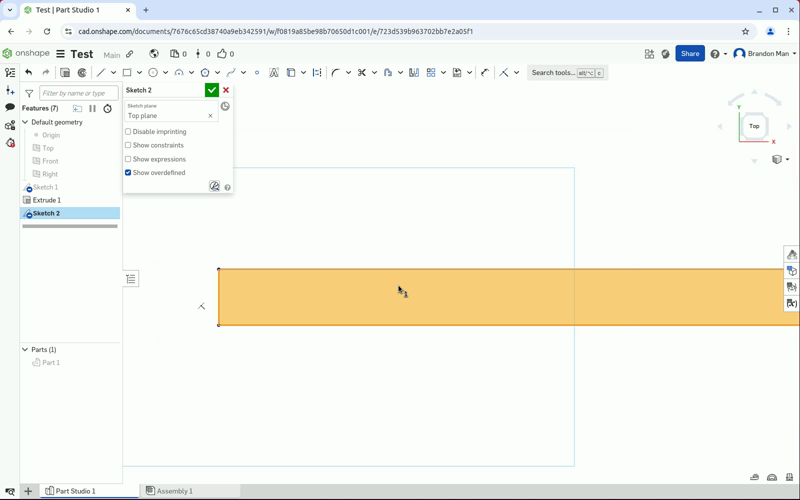
scroll(-6)
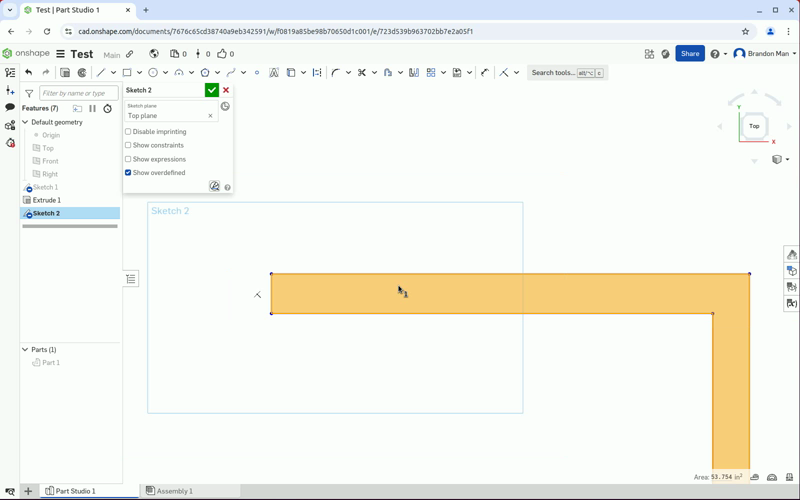
scroll(-6)
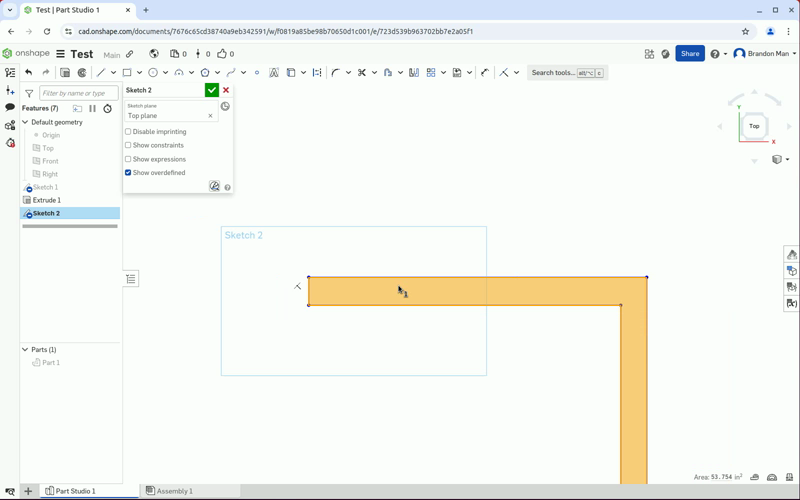
scroll(-6)
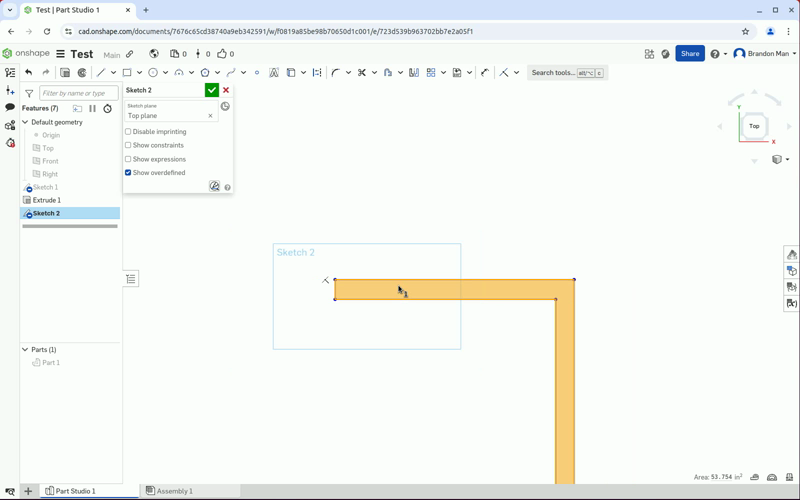
scroll(-6)
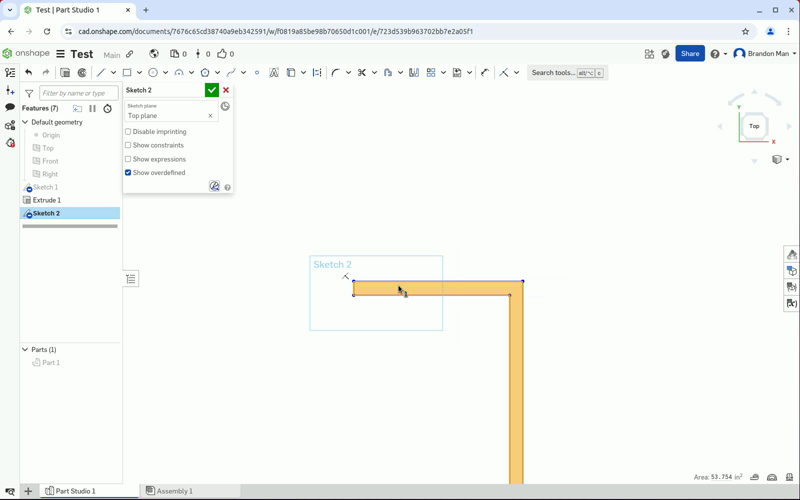
scroll(-6)
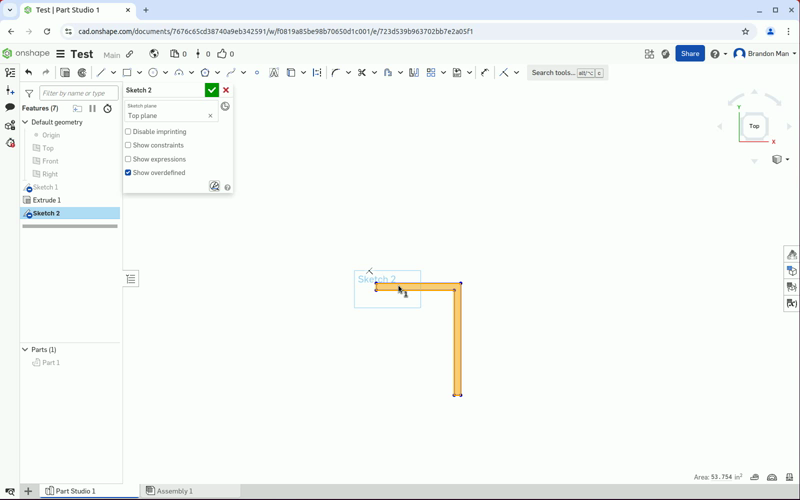
mouse_move(73, 352)
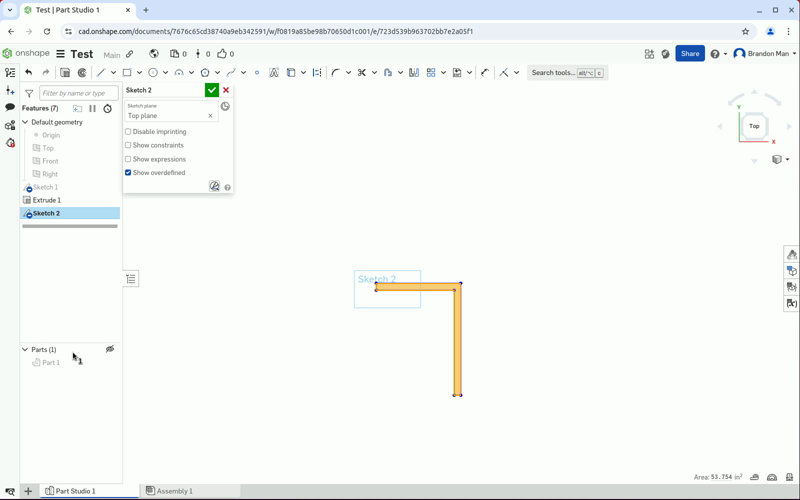
key(shift+y)
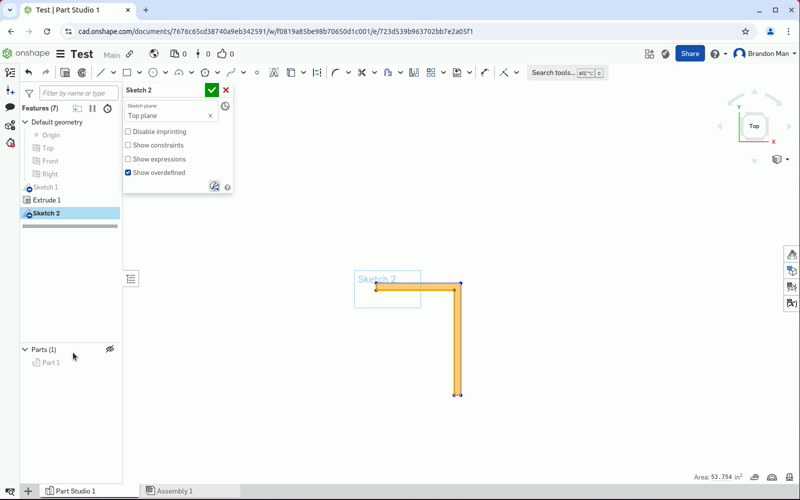
key(shift+e)
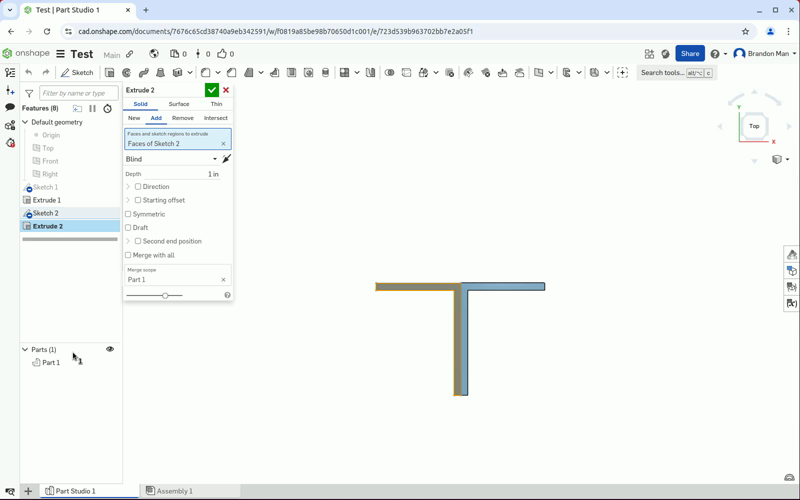
mouse_move(143, 106)
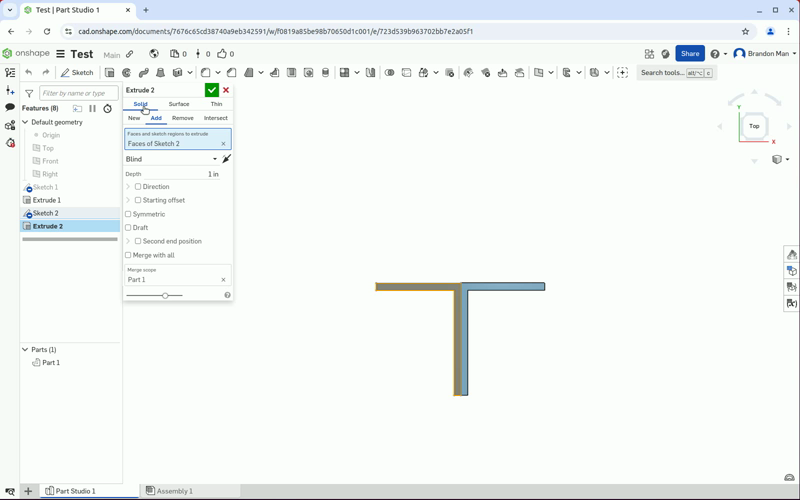
click(143, 106)
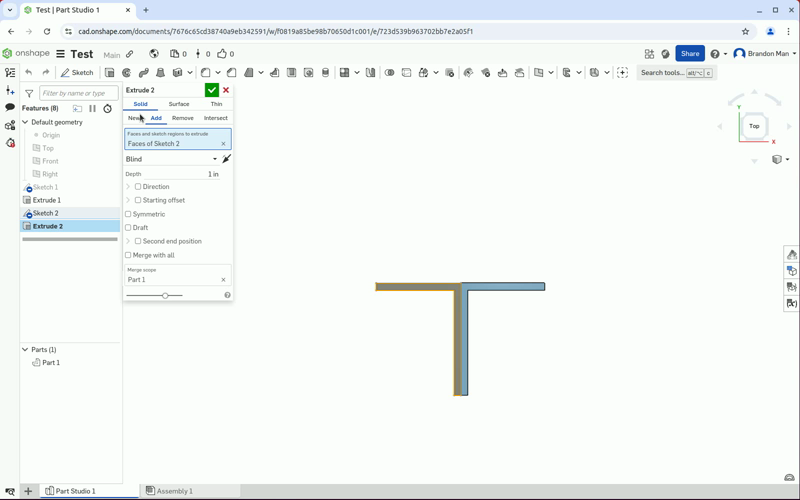
mouse_move(137, 120)
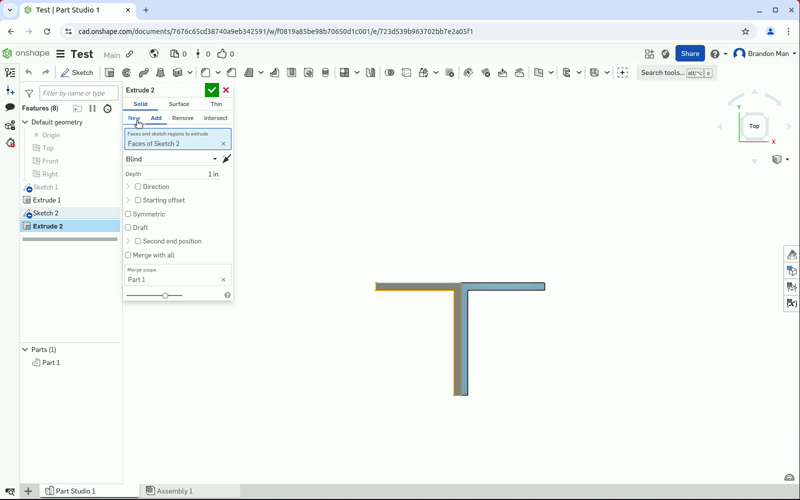
click(137, 120)
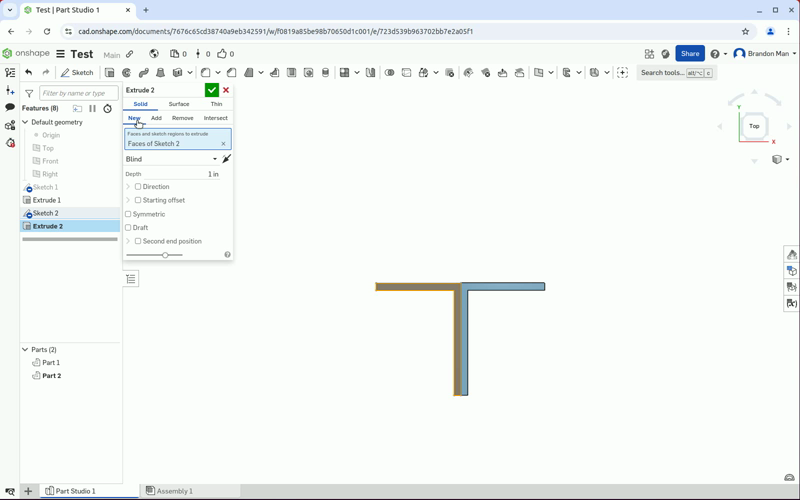
key(tab, 4)
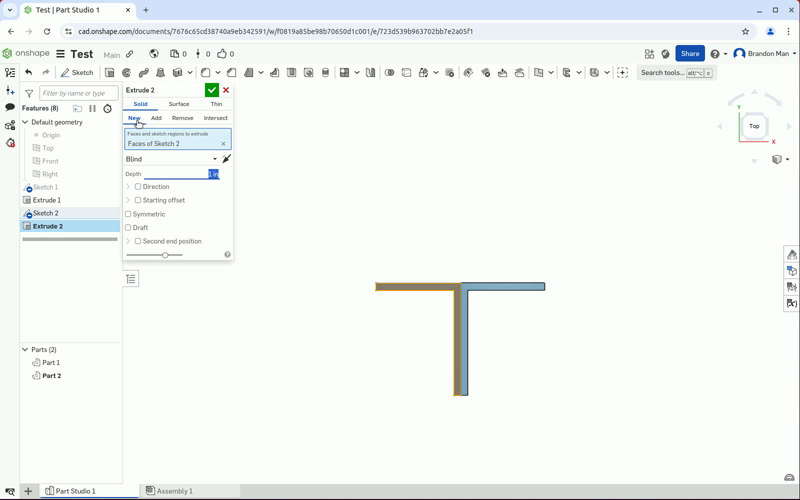
text(23.108)
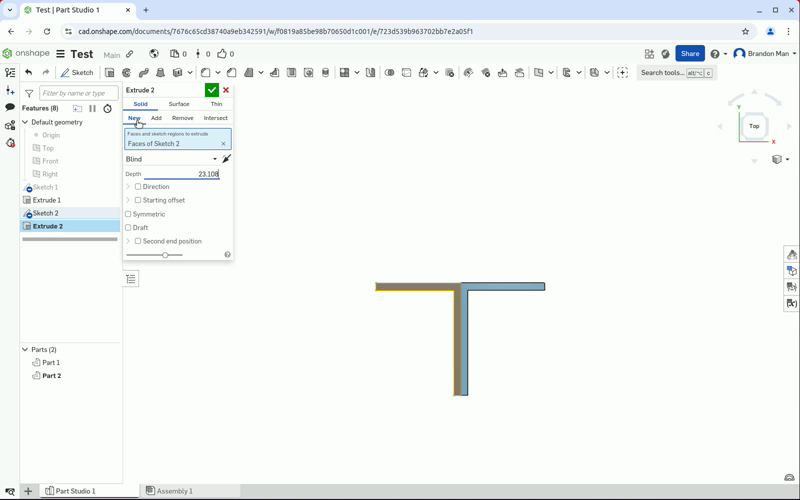
key(tab, 3)
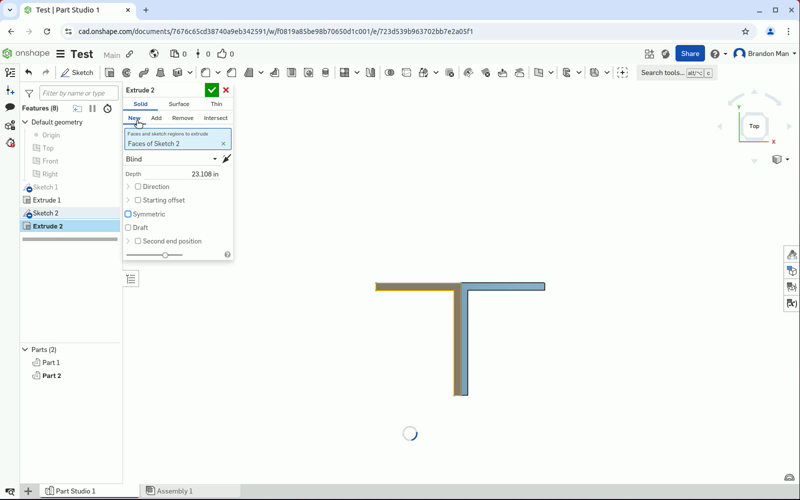
key(space)
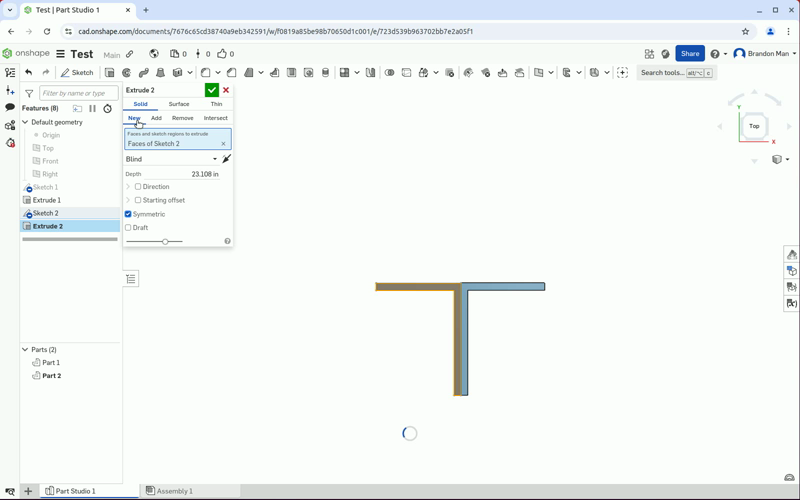
key(enter)
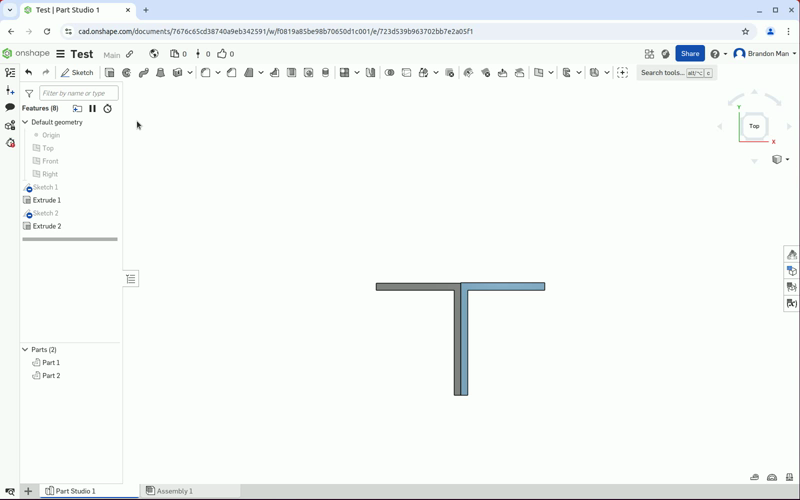
key(shift+h)
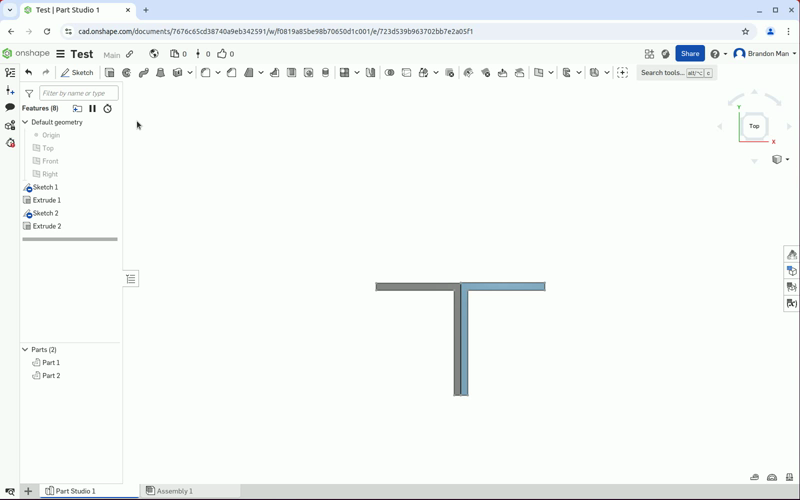
key(shift+h)
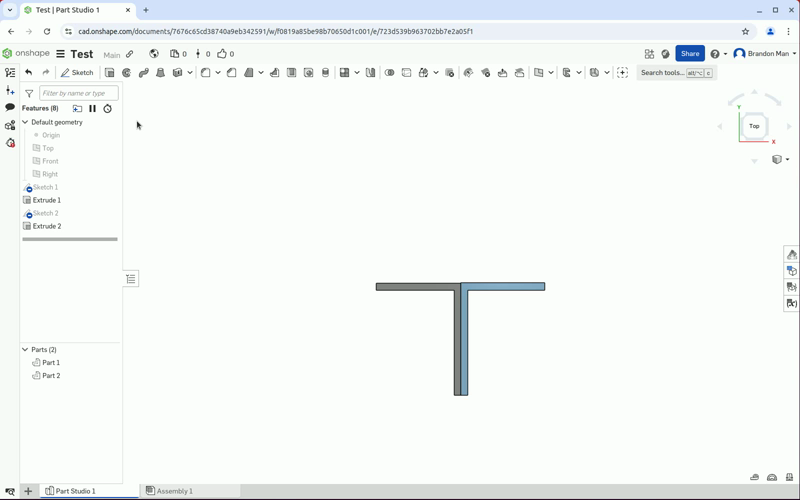
mouse_move(73, 189)
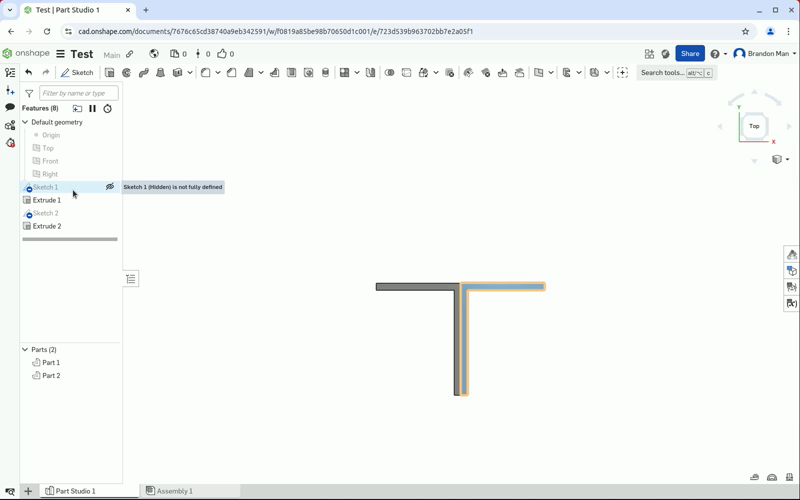
click(73, 189)
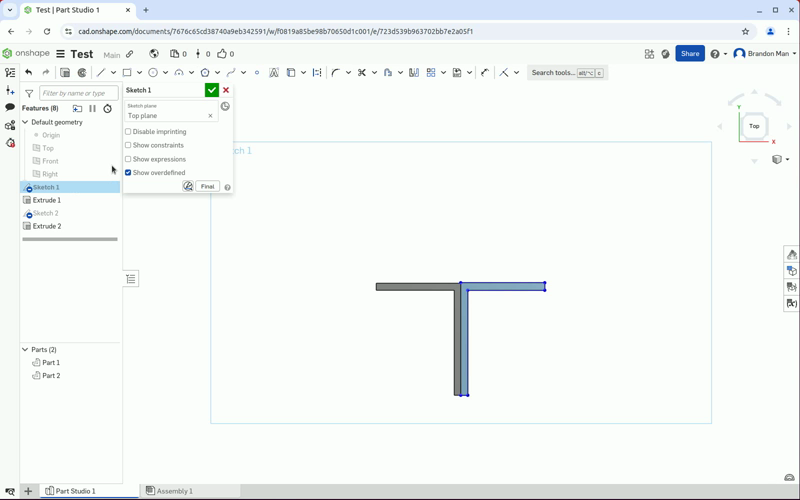
mouse_move(229, 92)
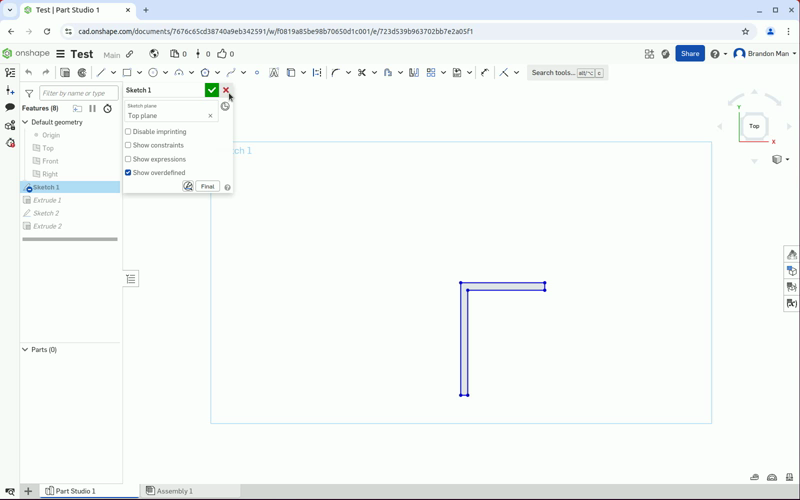
click(229, 92)
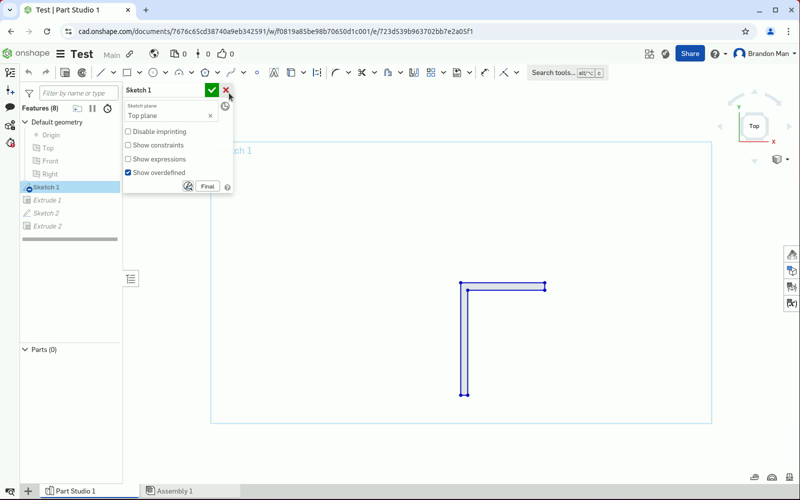
key(shift+s)
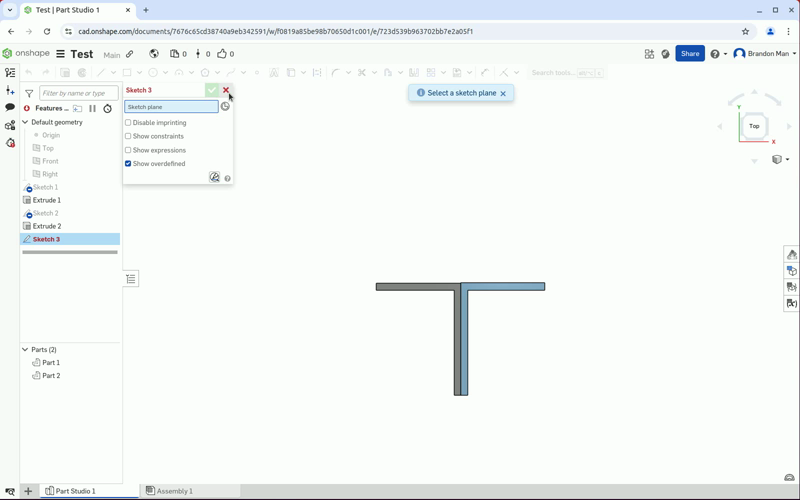
mouse_move(73, 150)
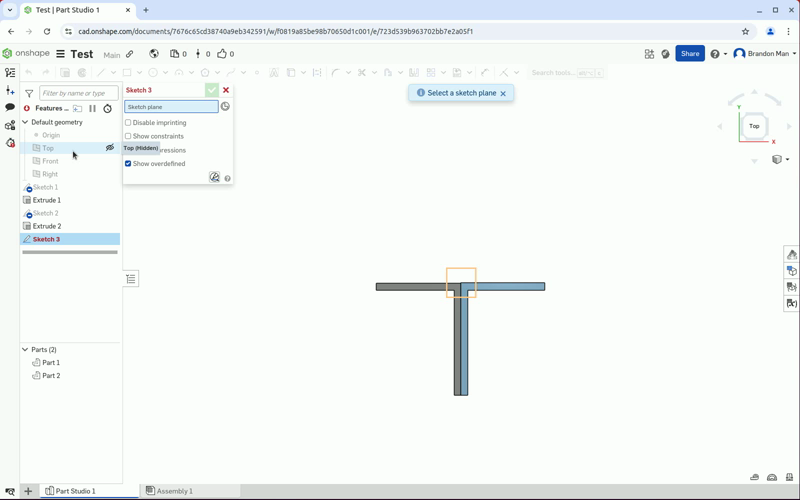
click(73, 150)
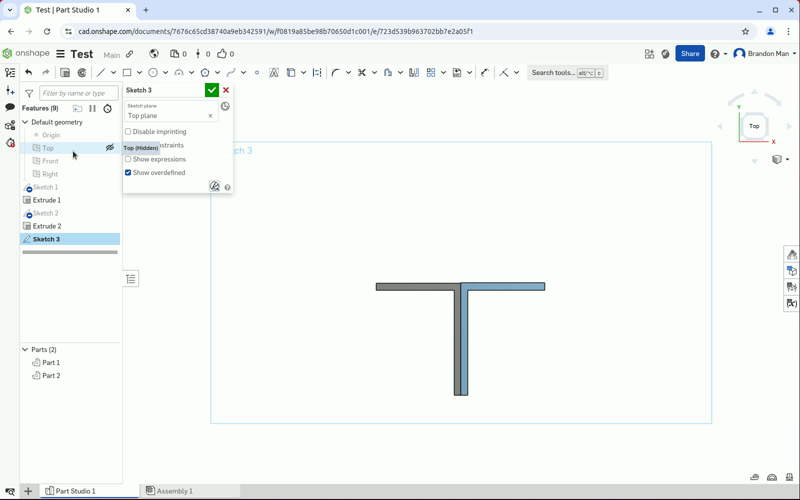
mouse_move(73, 352)
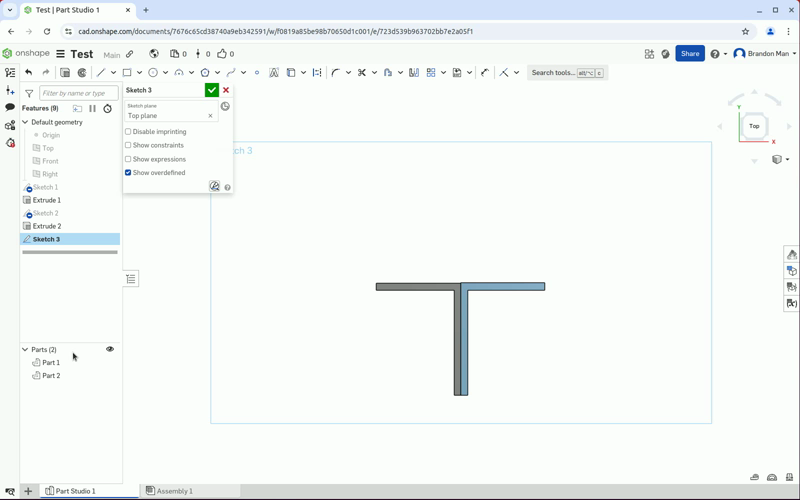
key(y)
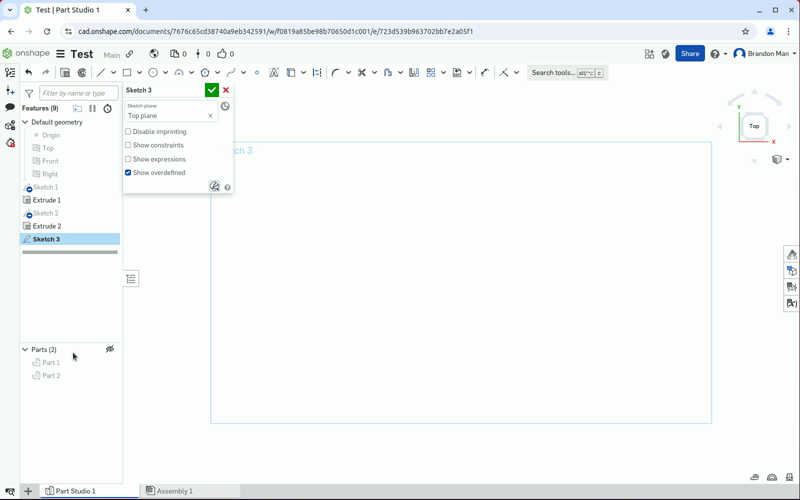
key(l)
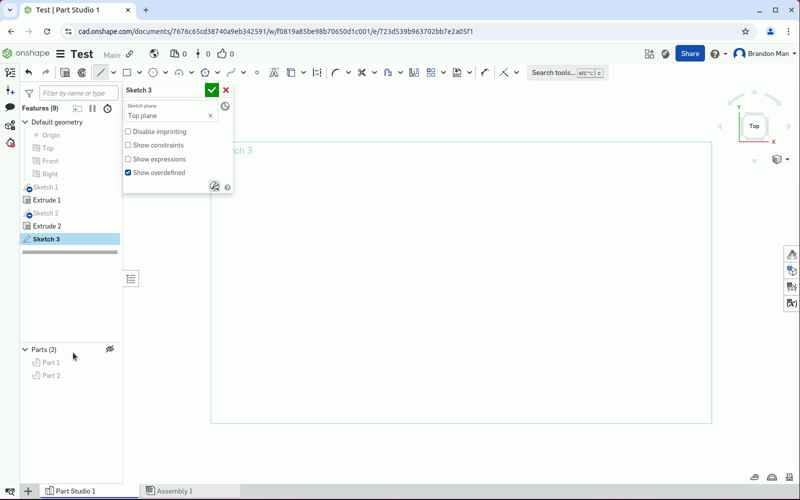
key_down(shift)
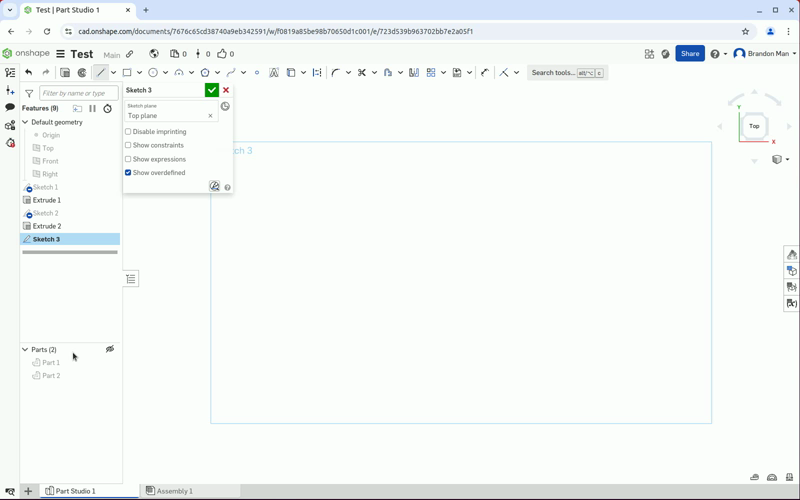
mouse_move(376, 297)
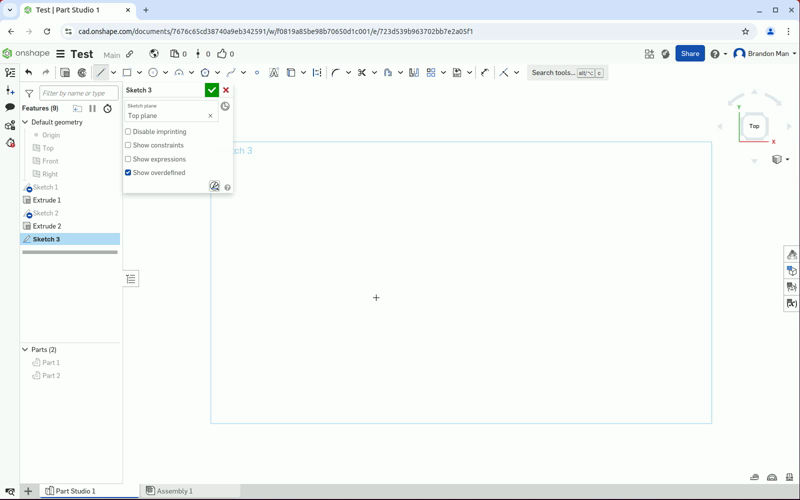
click(376, 297)
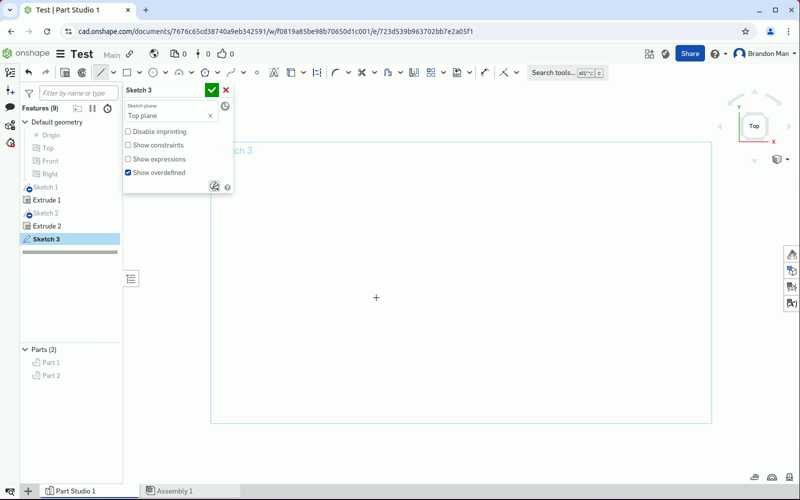
key_up(shift)
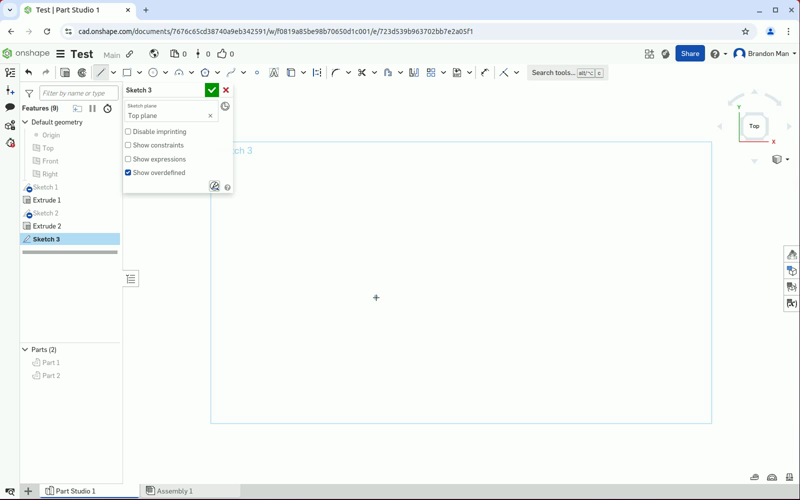
key_down(shift)
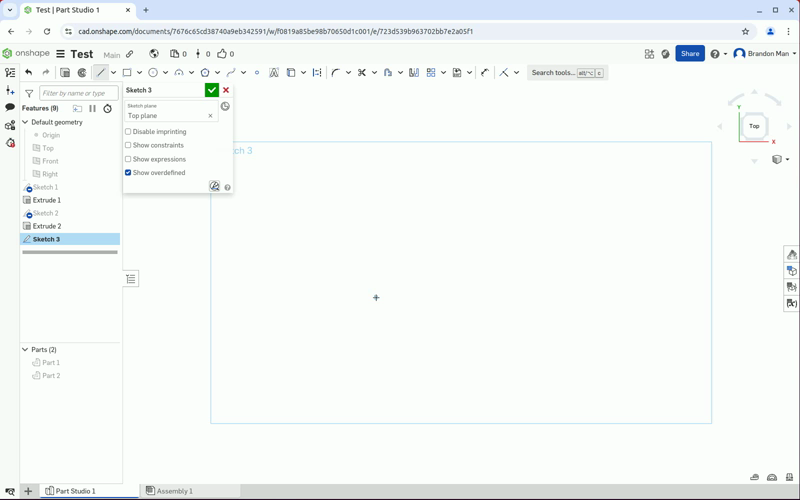
mouse_move(447, 297)
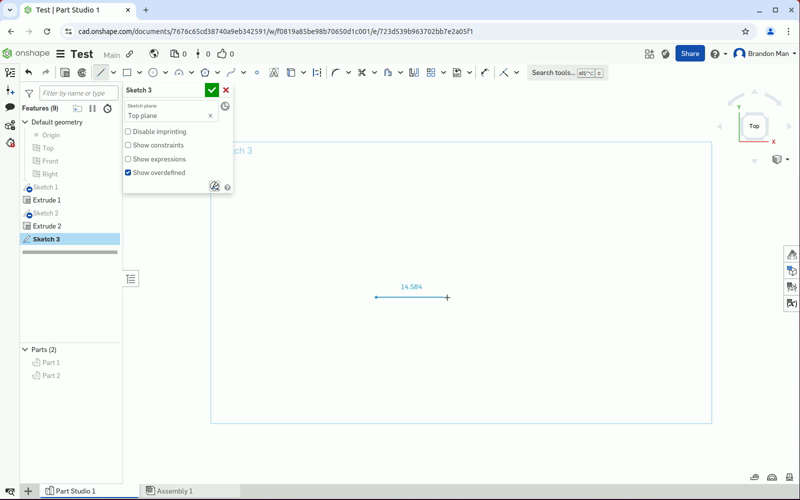
click(447, 297)
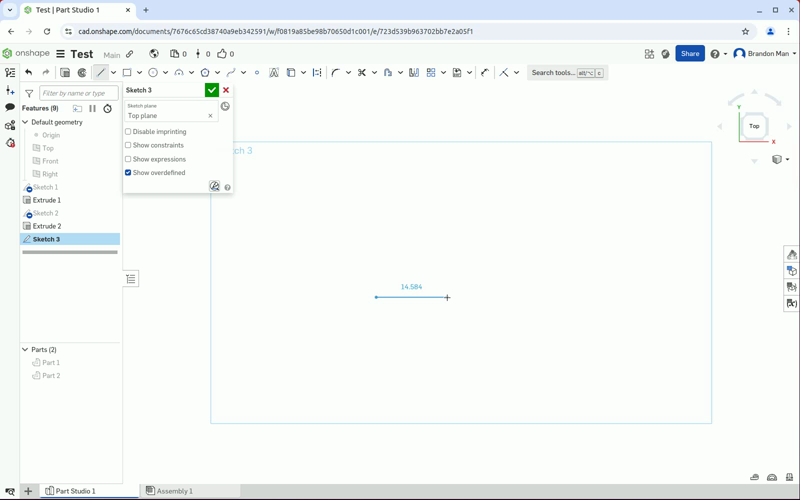
key_up(shift)
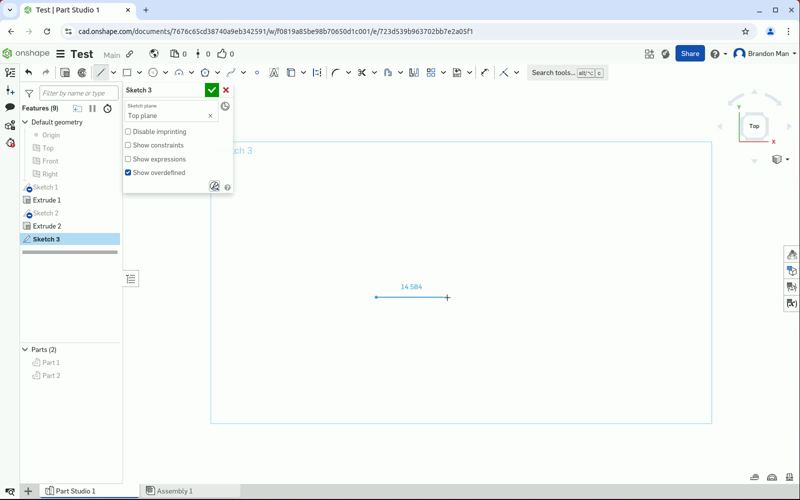
key_down(shift)
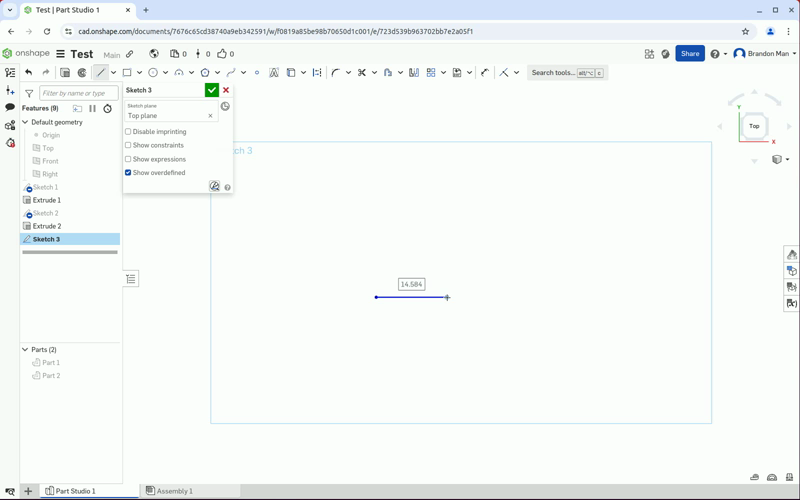
mouse_move(447, 395)
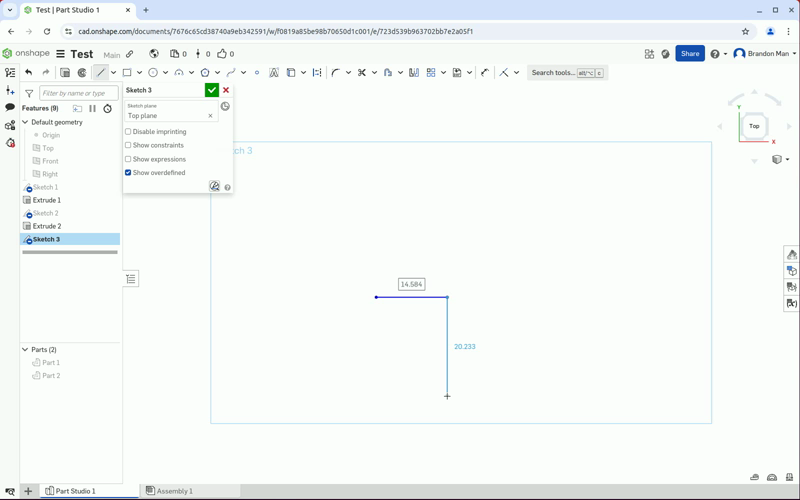
click(447, 395)
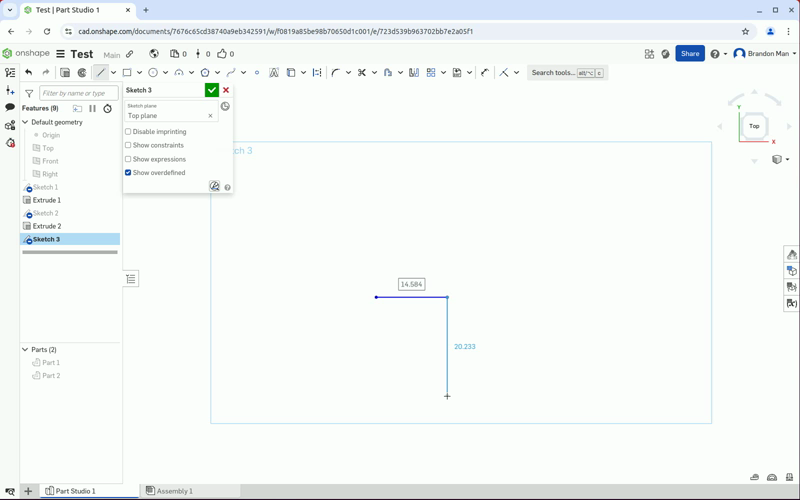
key_up(shift)
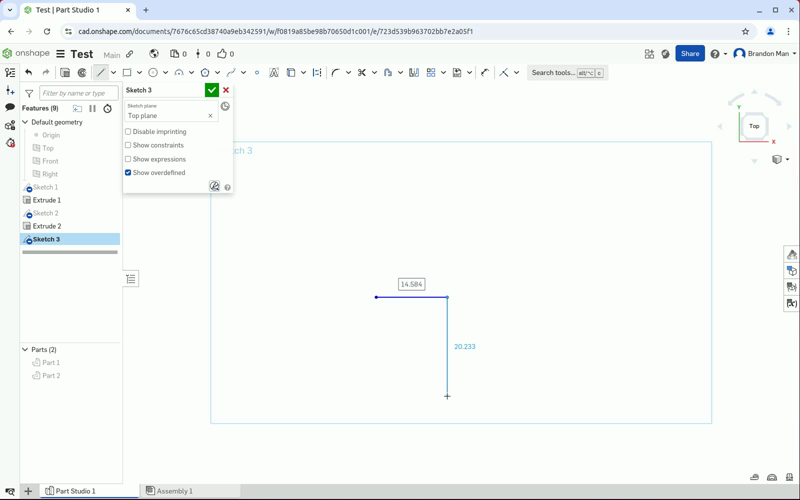
key_down(shift)
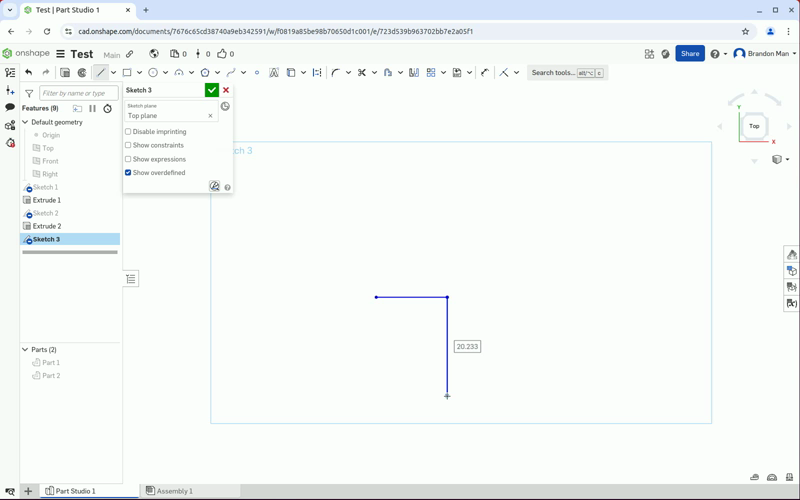
mouse_move(477, 395)
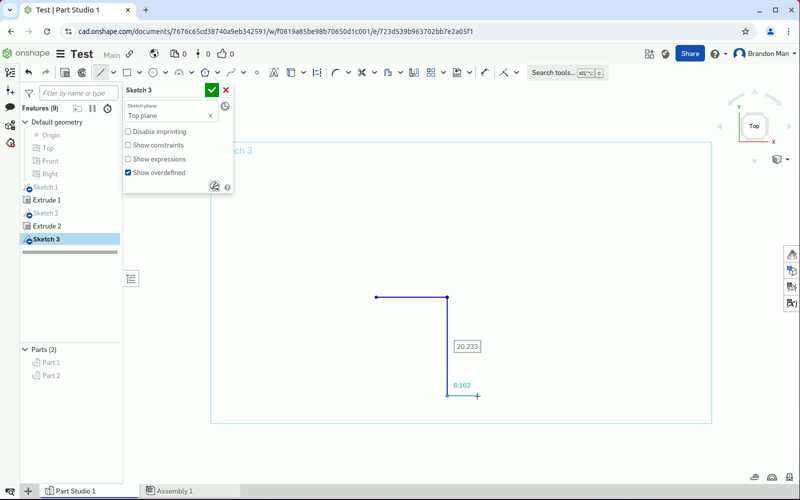
mouse_move(454, 395)
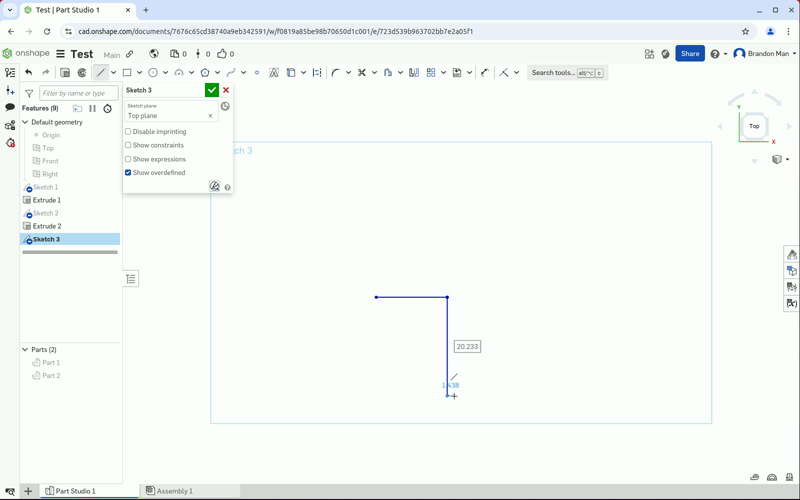
scroll(6)
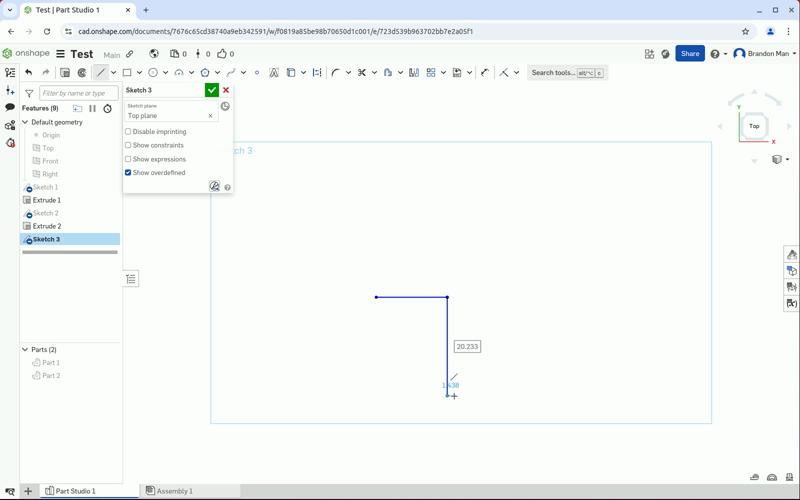
scroll(6)
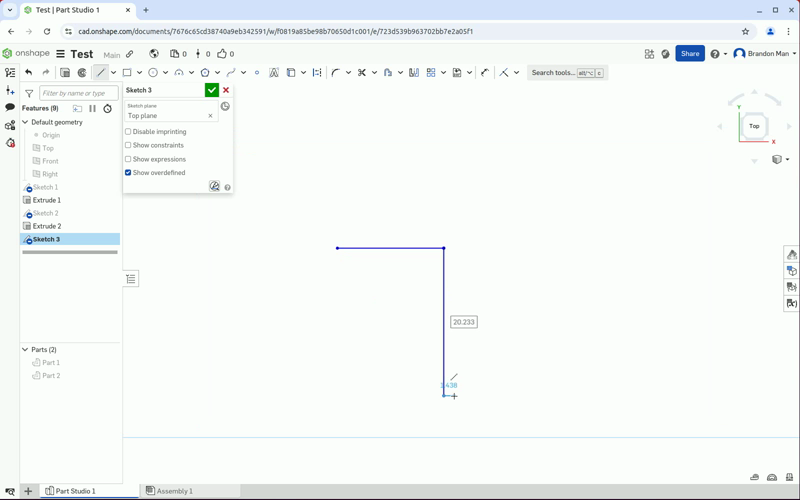
scroll(6)
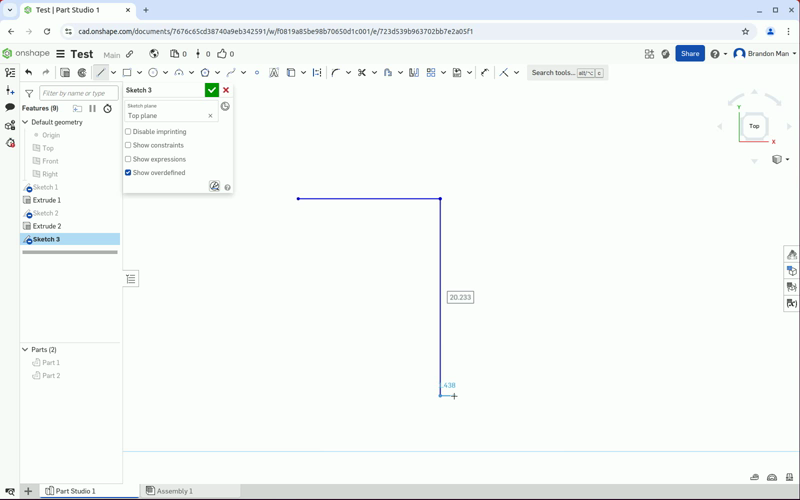
scroll(6)
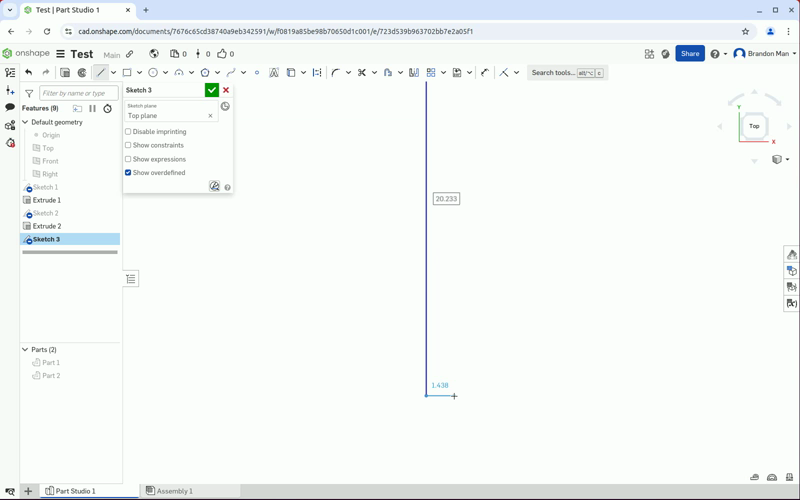
scroll(6)
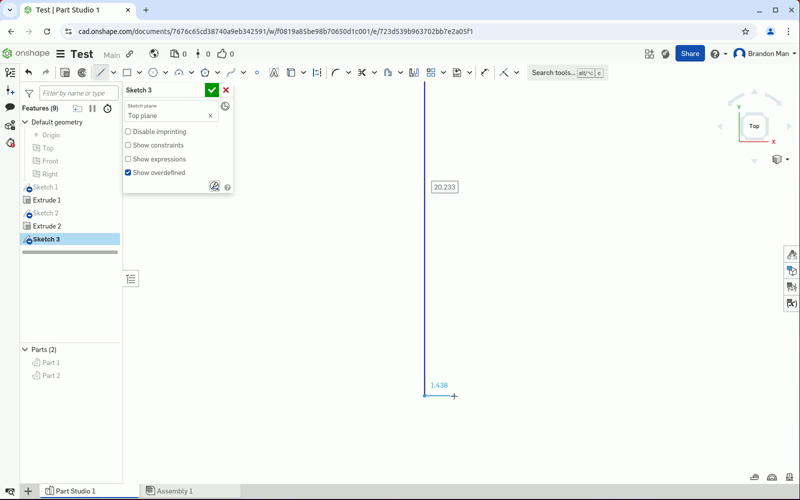
scroll(6)
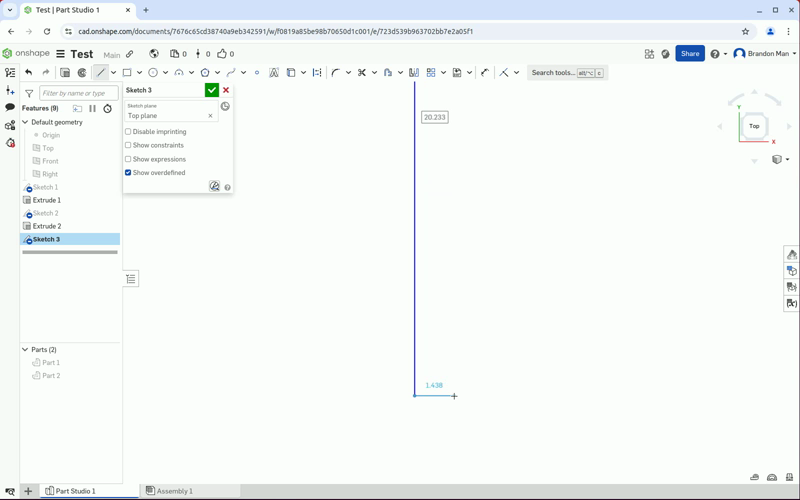
scroll(6)
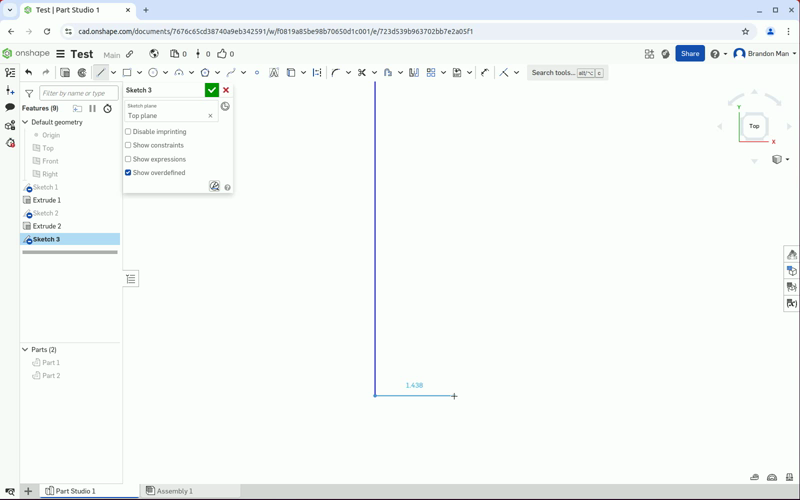
click(454, 395)
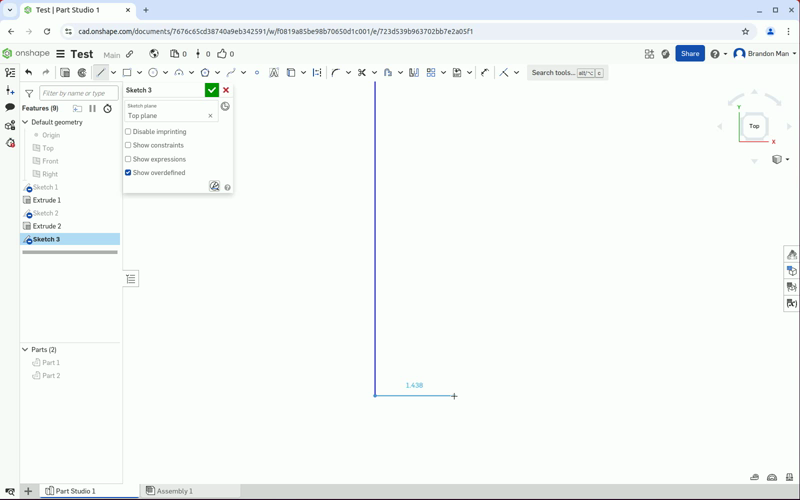
scroll(-6)
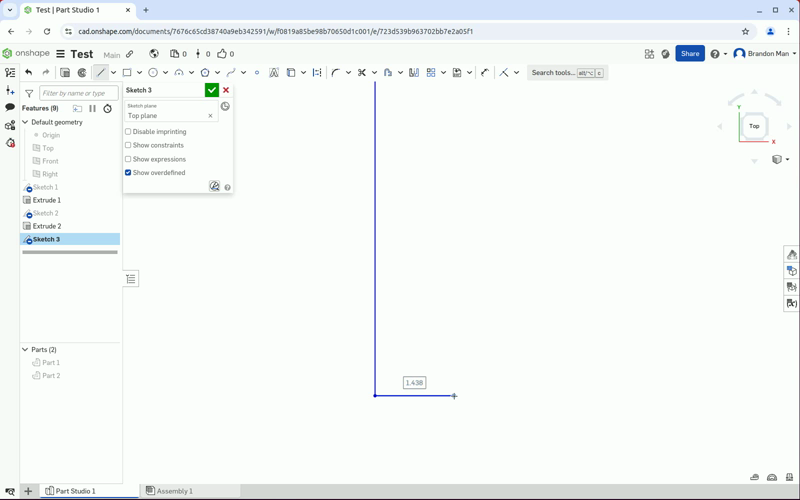
scroll(-6)
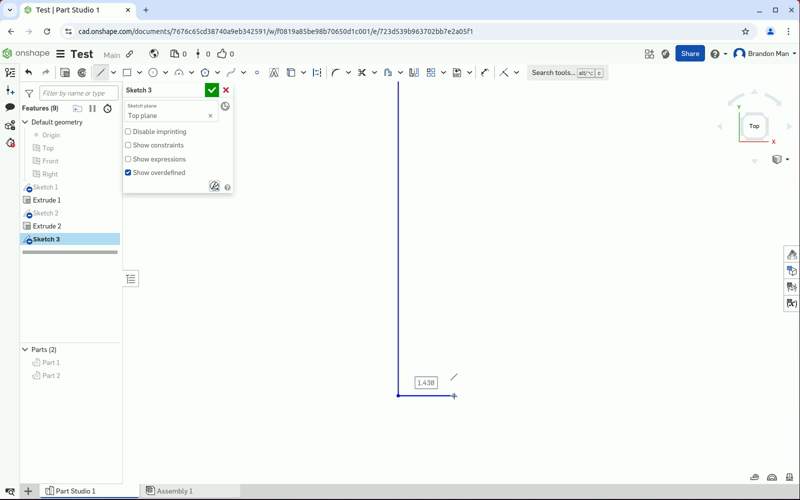
scroll(-6)
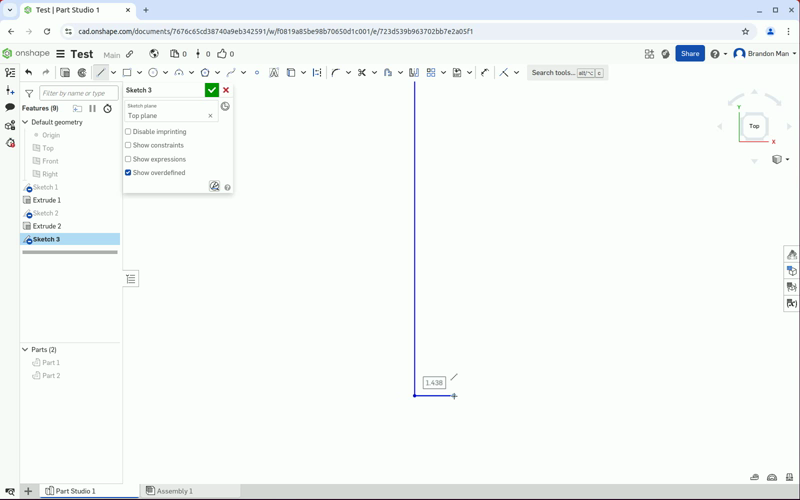
scroll(-6)
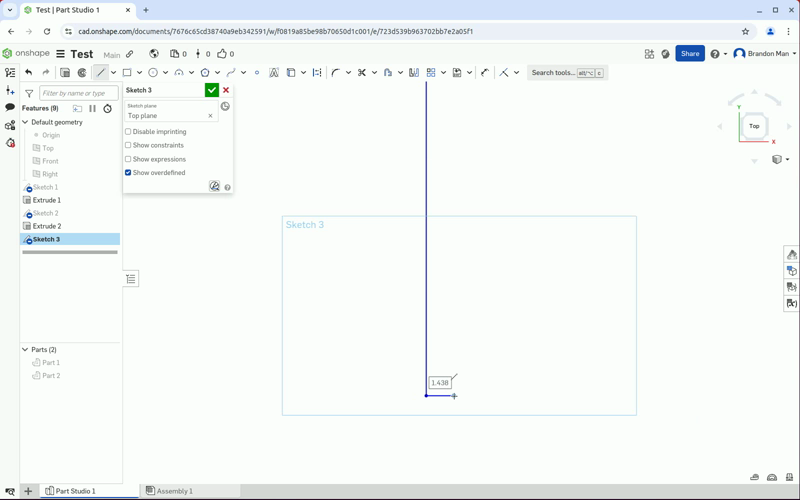
scroll(-6)
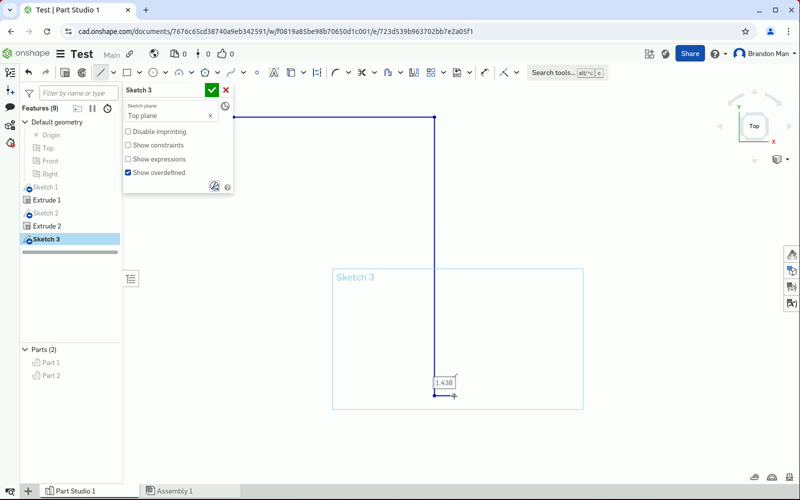
scroll(-6)
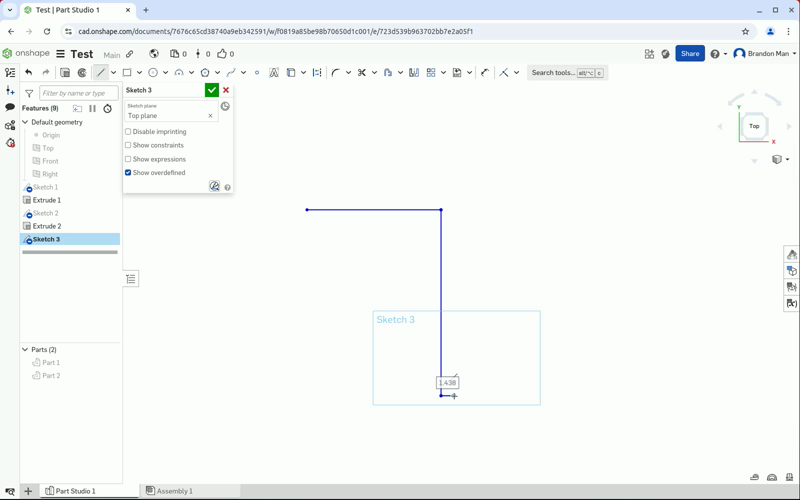
scroll(-6)
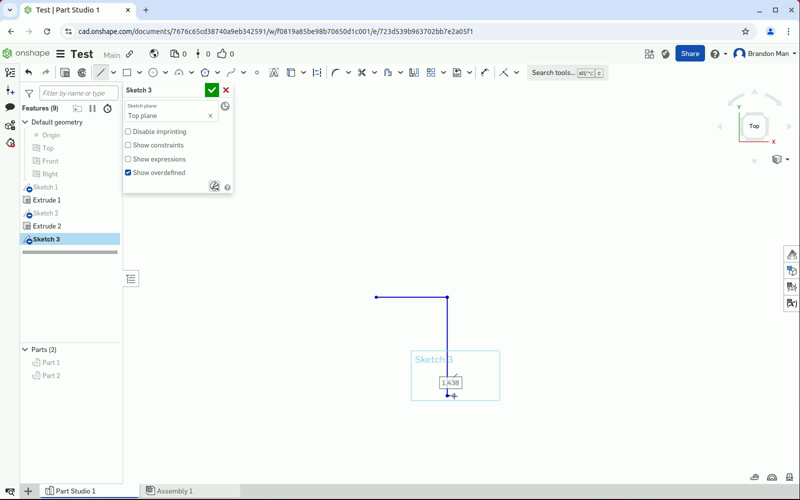
key_up(shift)
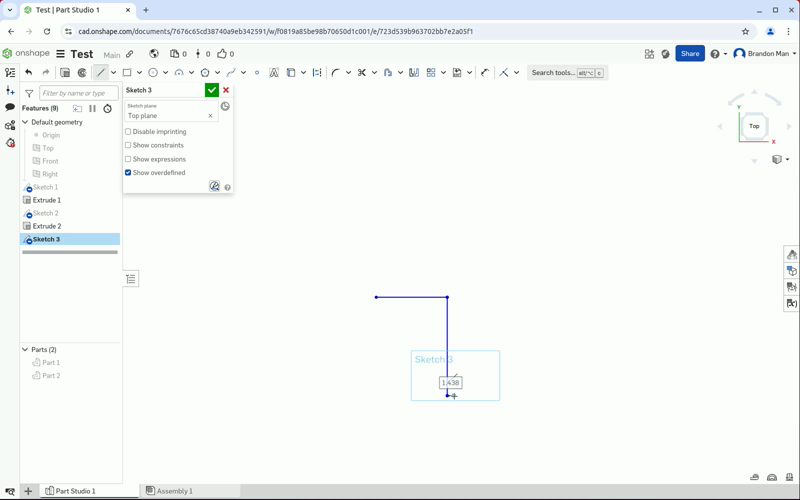
key_down(shift)
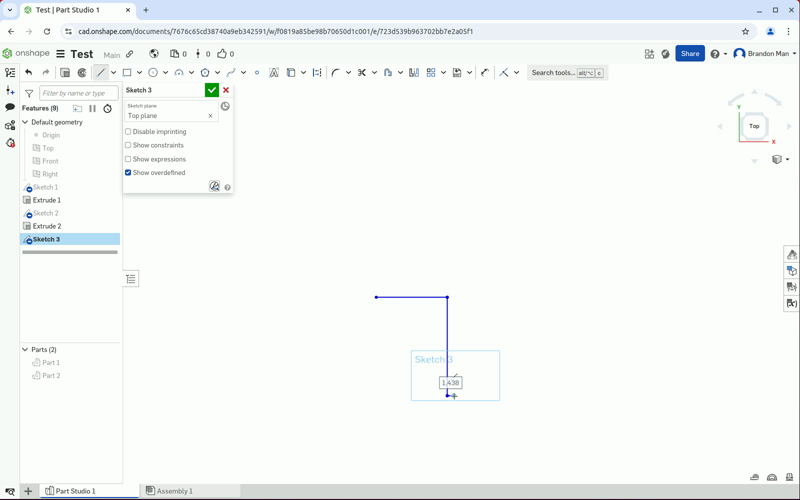
mouse_move(454, 289)
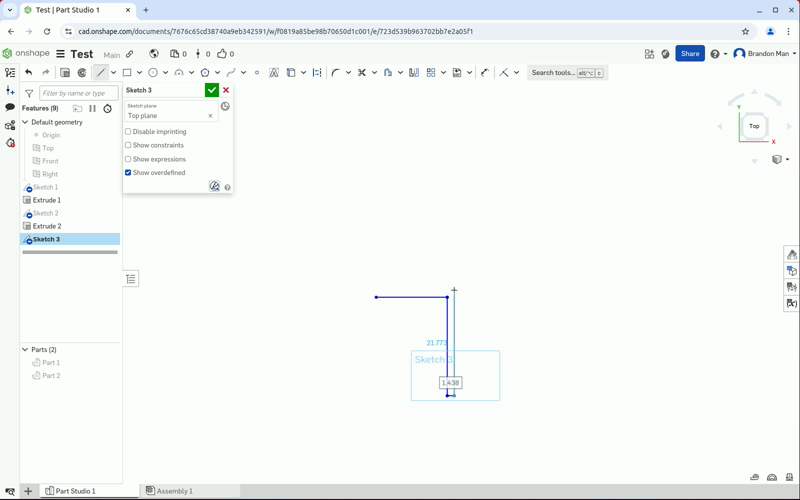
click(454, 289)
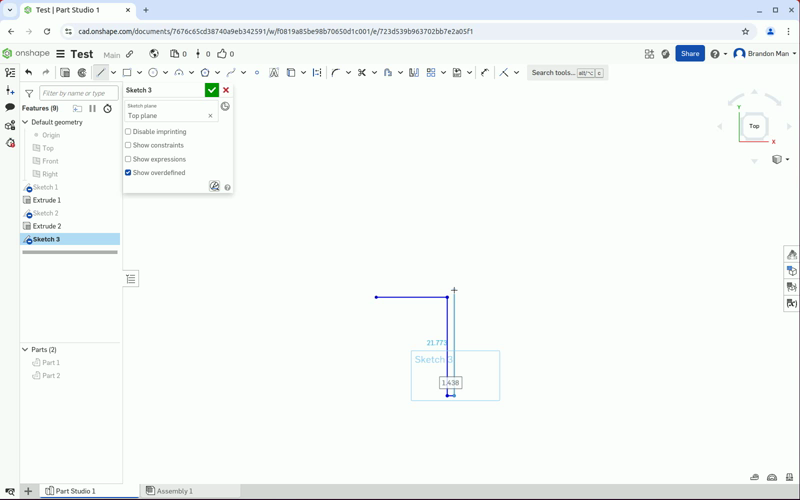
key_up(shift)
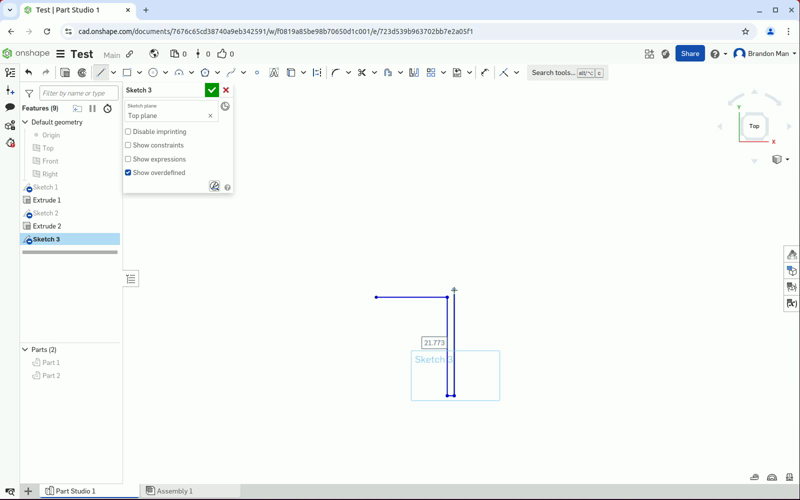
key_down(shift)
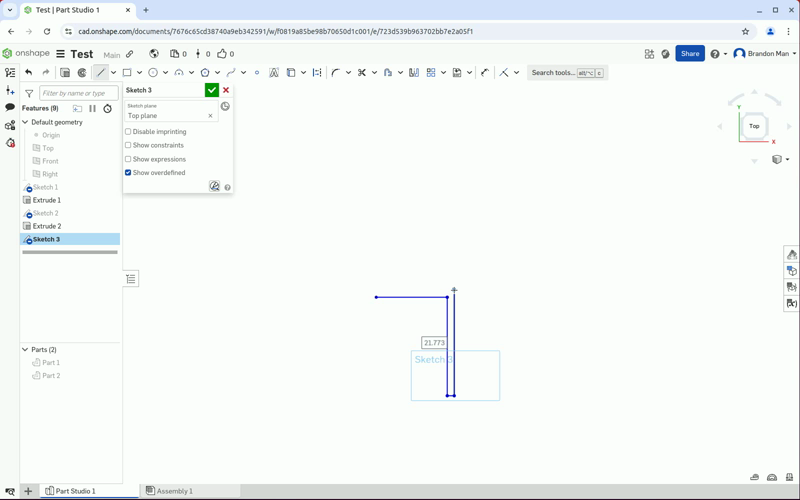
mouse_move(376, 289)
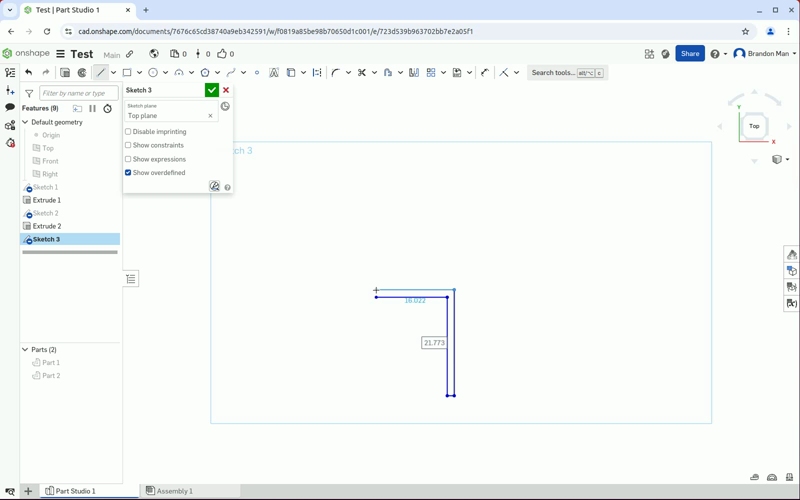
click(376, 289)
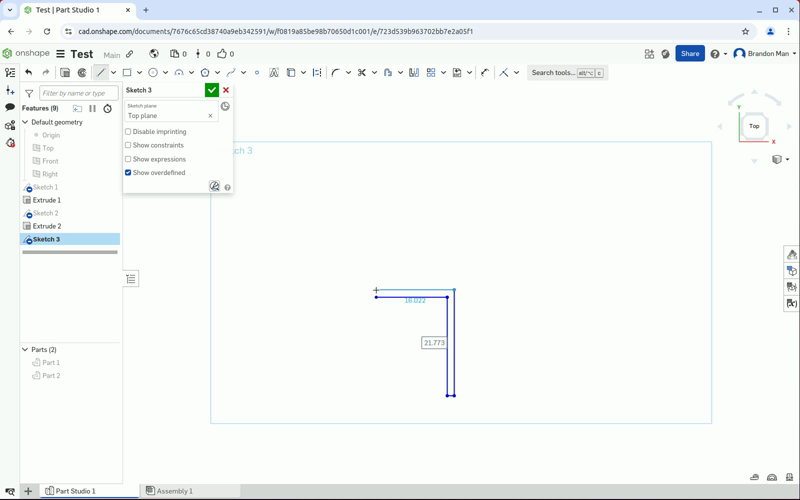
key_up(shift)
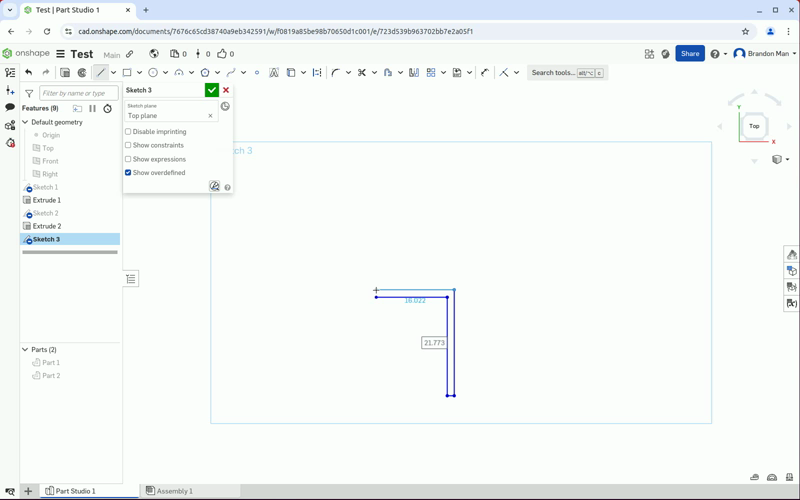
mouse_move(406, 289)
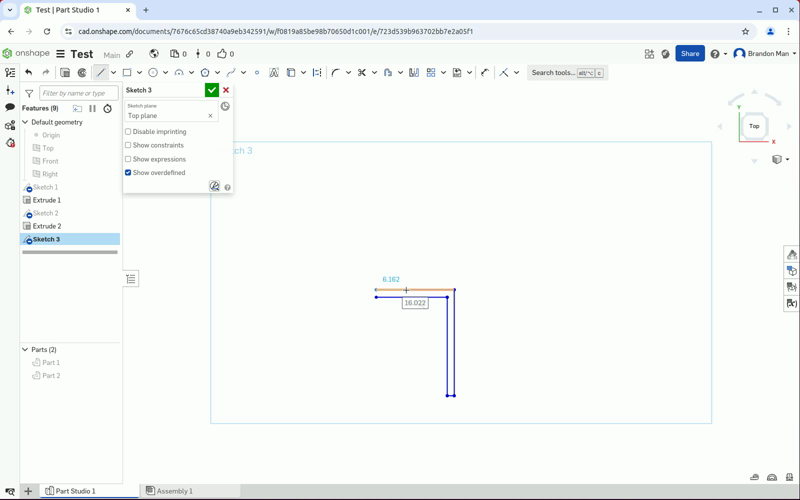
key_down(shift)
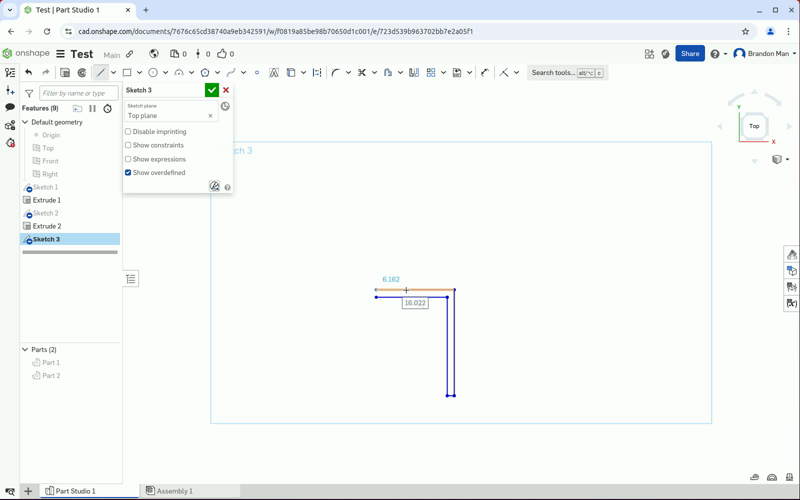
mouse_move(376, 297)
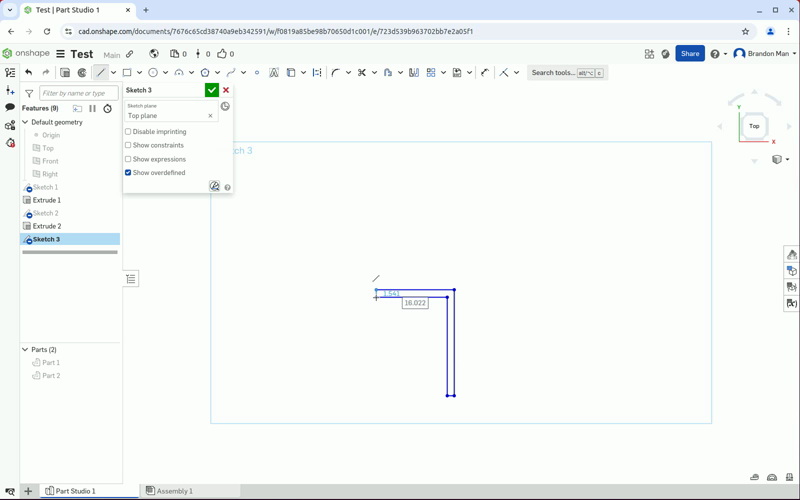
scroll(6)
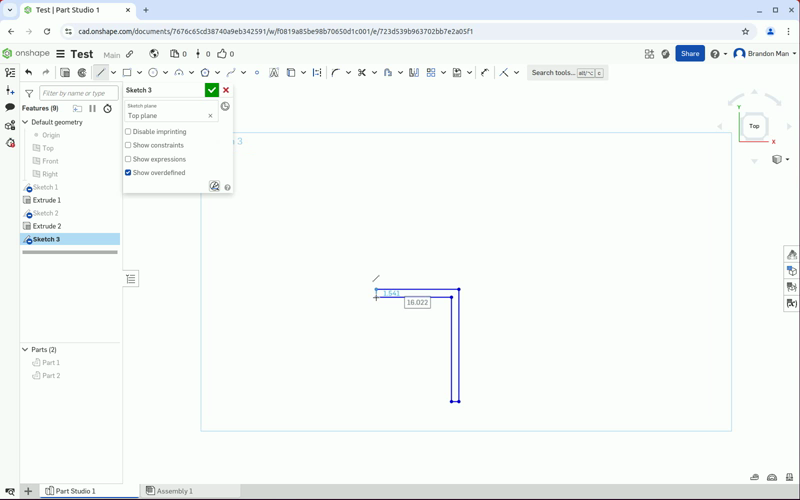
scroll(6)
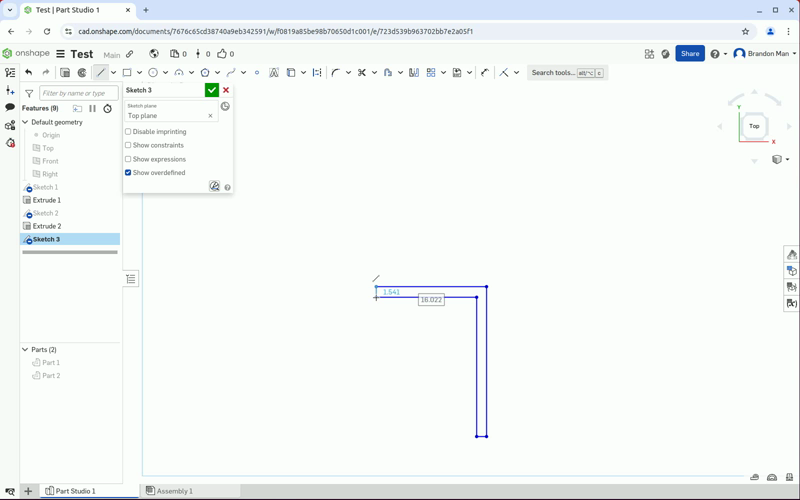
scroll(6)
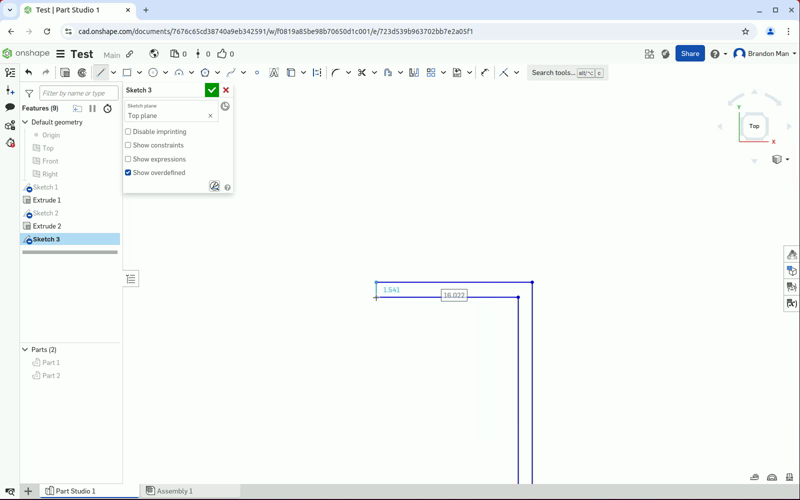
scroll(6)
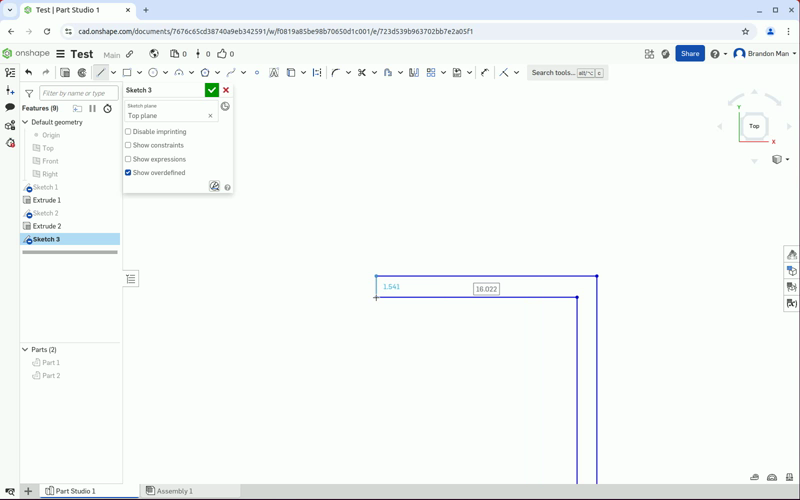
scroll(6)
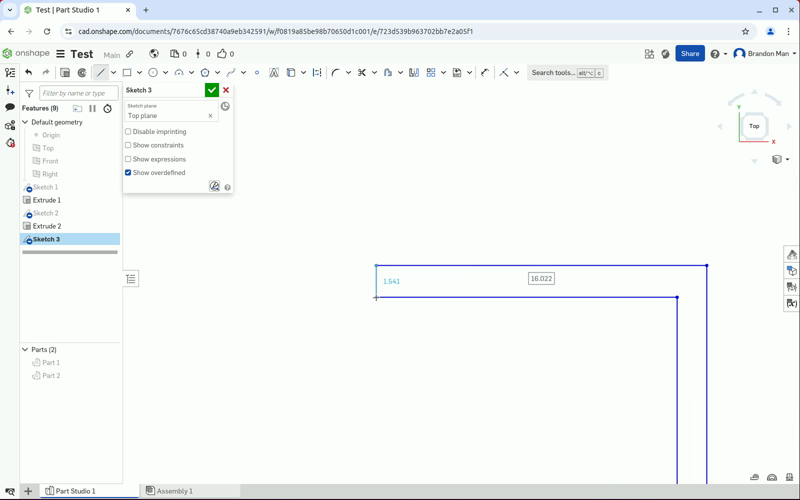
scroll(6)
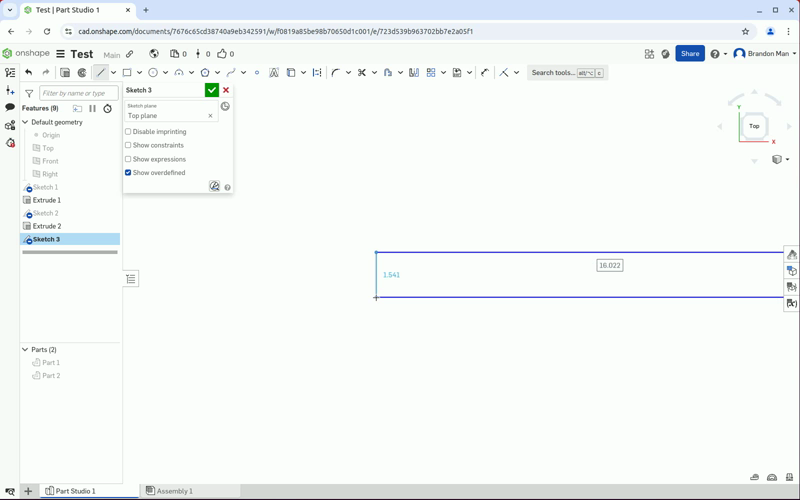
scroll(6)
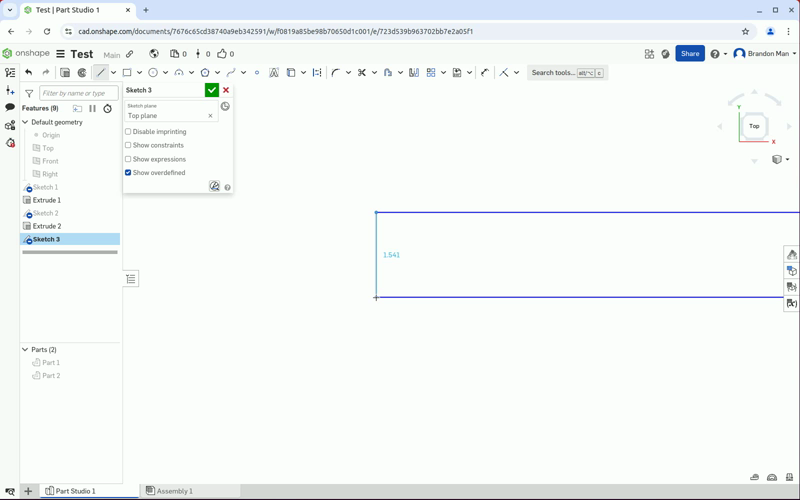
key_up(shift)
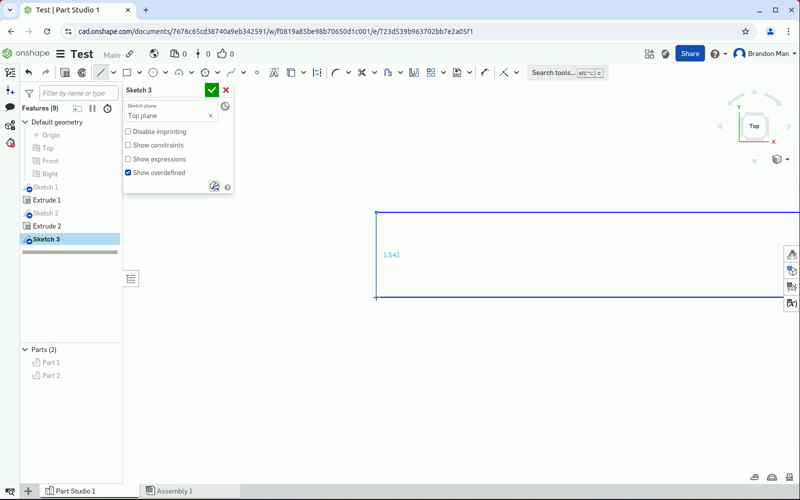
click(376, 297)
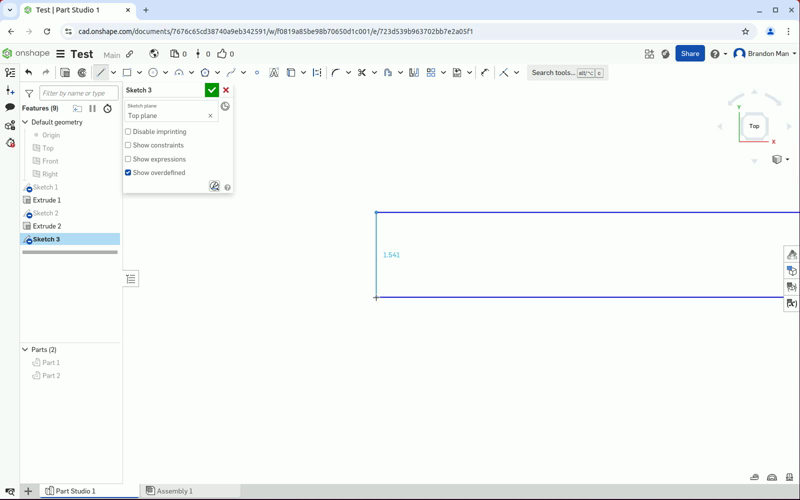
scroll(-6)
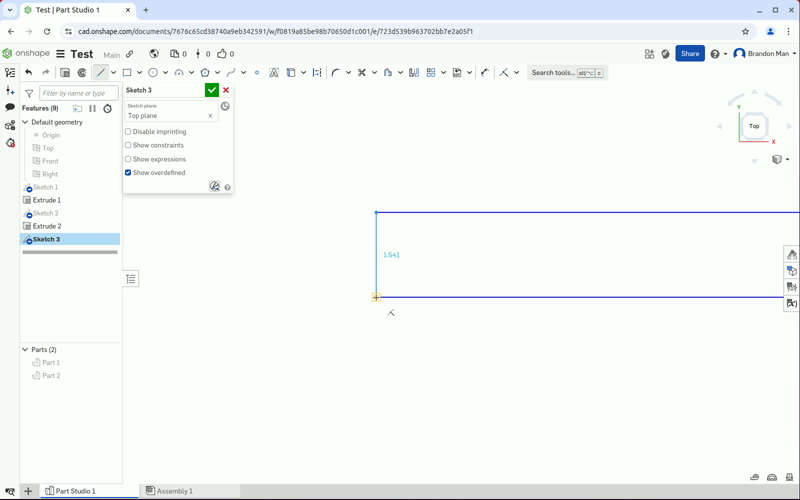
scroll(-6)
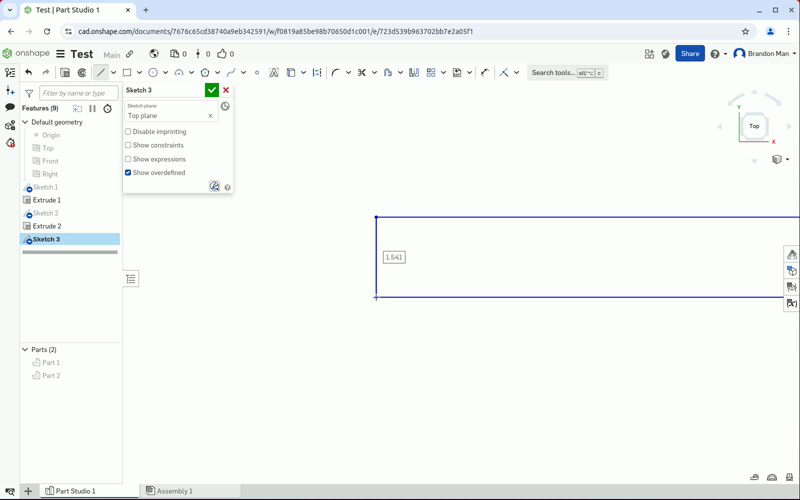
scroll(-6)
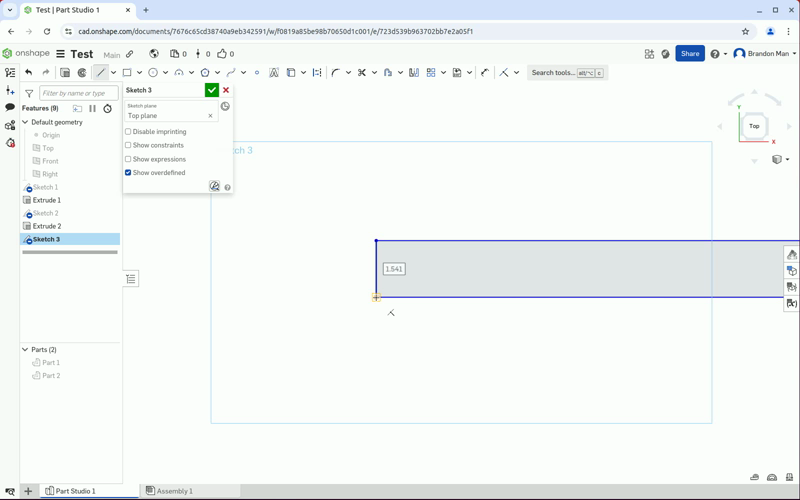
scroll(-6)
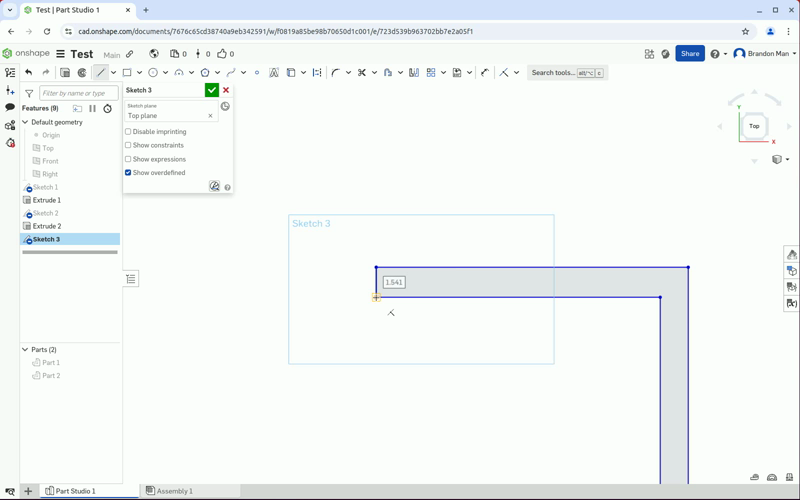
scroll(-6)
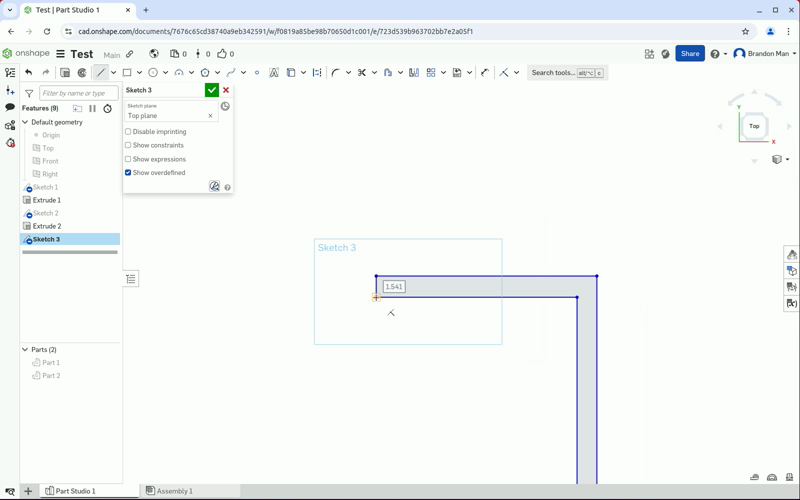
scroll(-6)
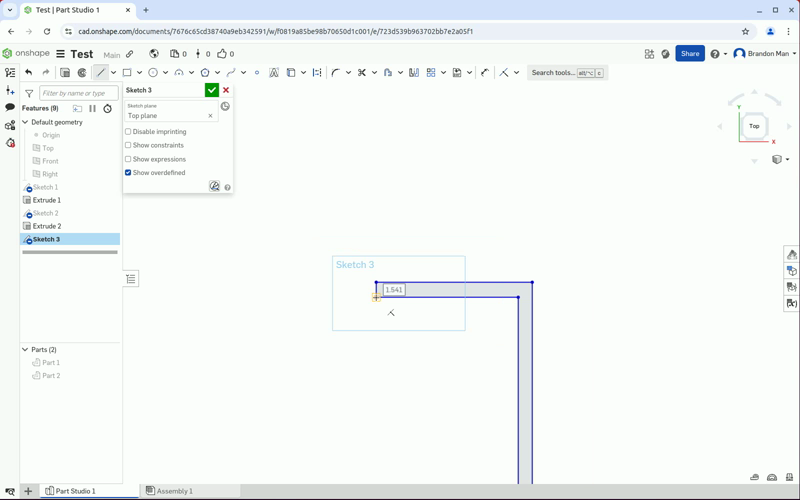
scroll(-6)
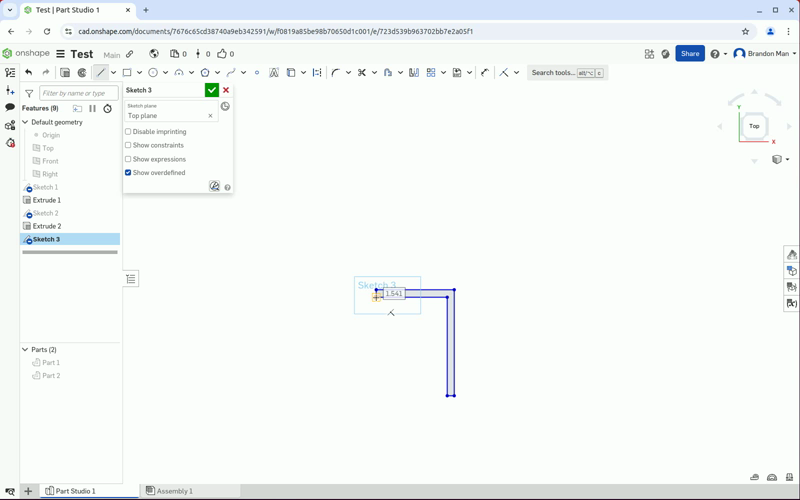
key(esc)
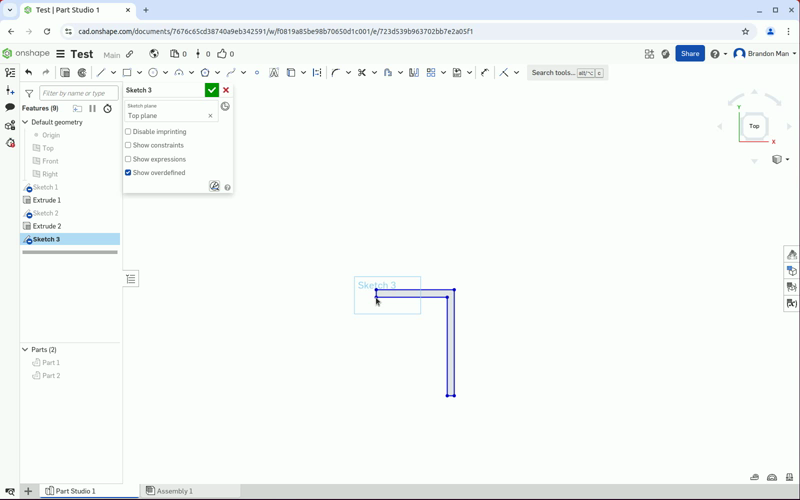
mouse_move(448, 302)
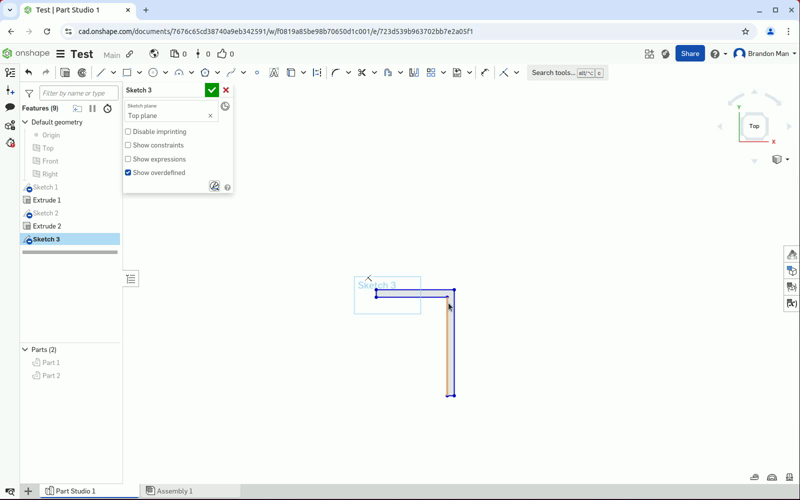
scroll(6)
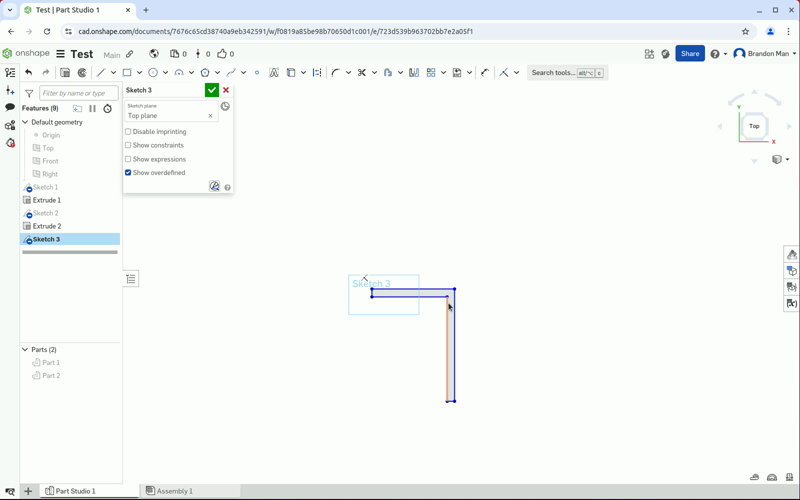
scroll(6)
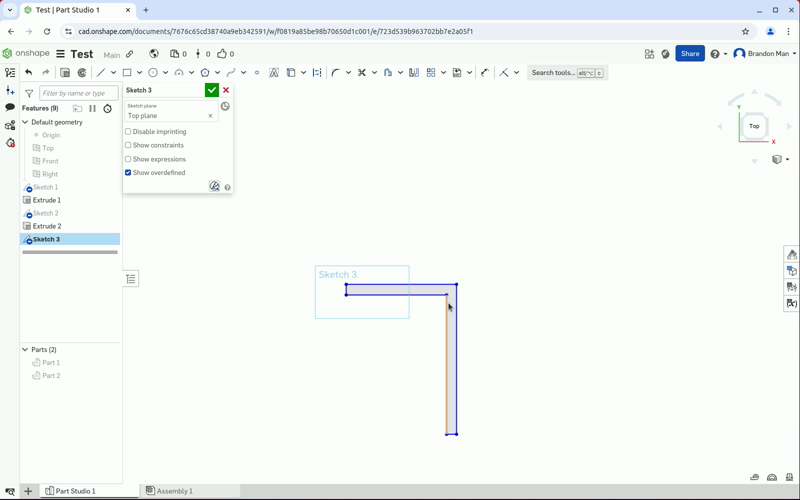
scroll(6)
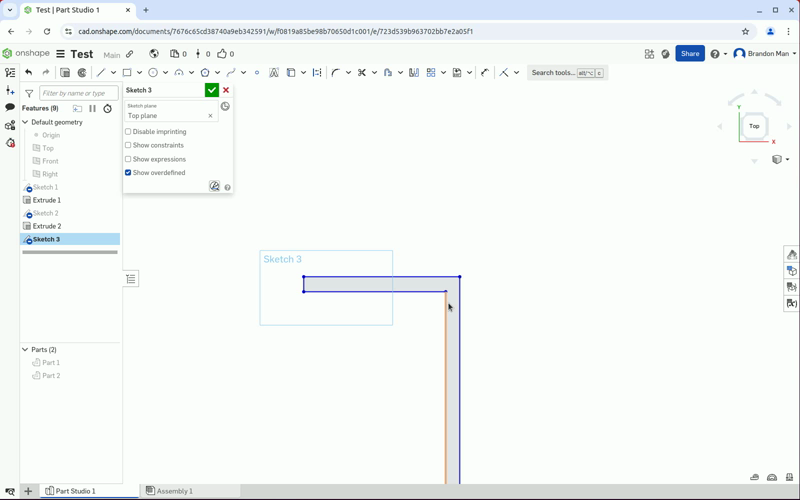
scroll(6)
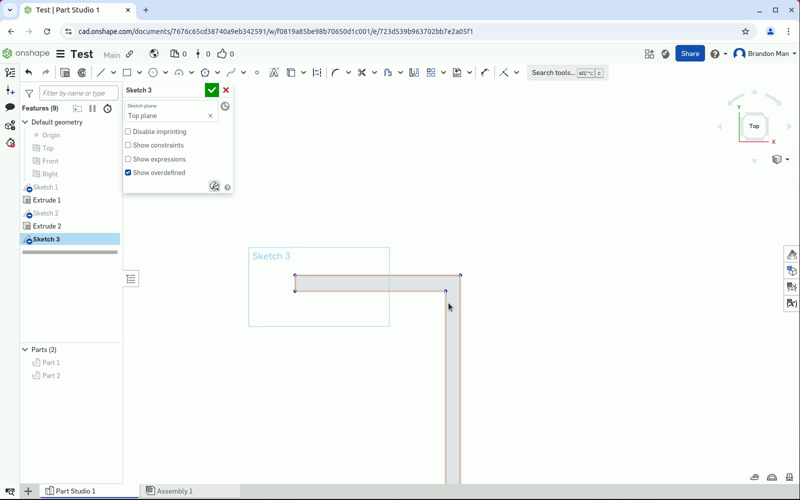
scroll(6)
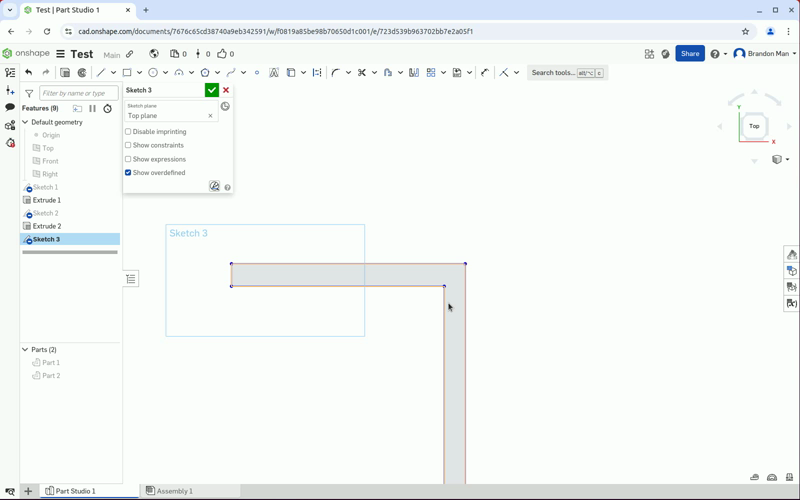
scroll(6)
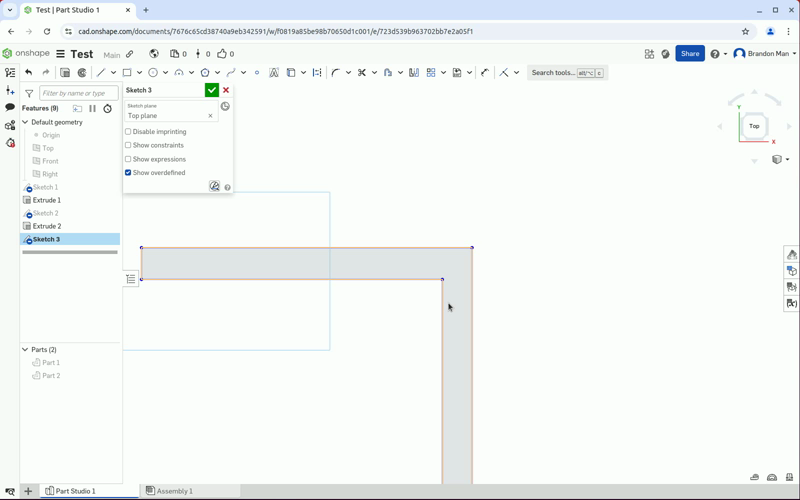
scroll(6)
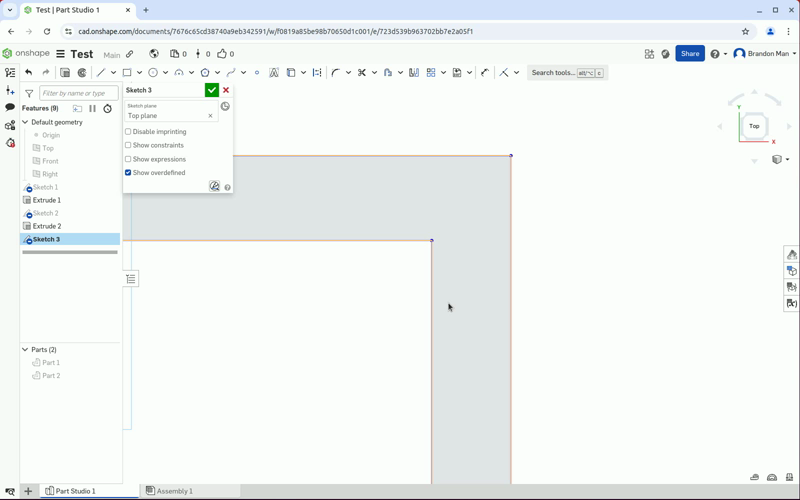
click(448, 302)
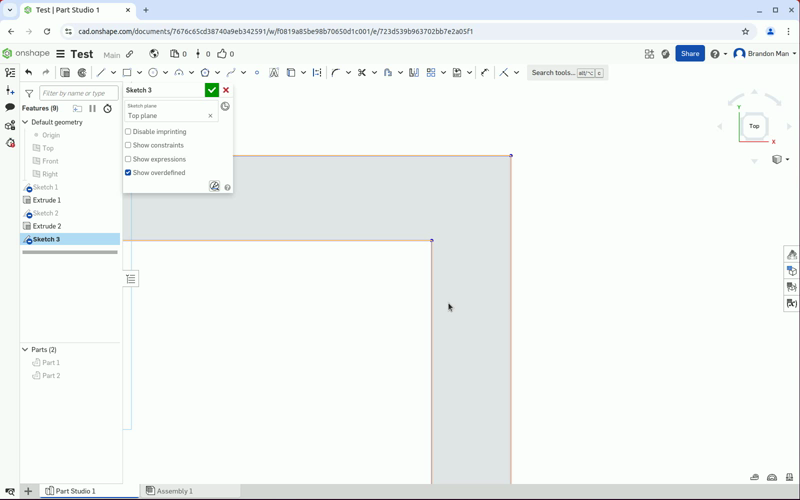
scroll(-6)
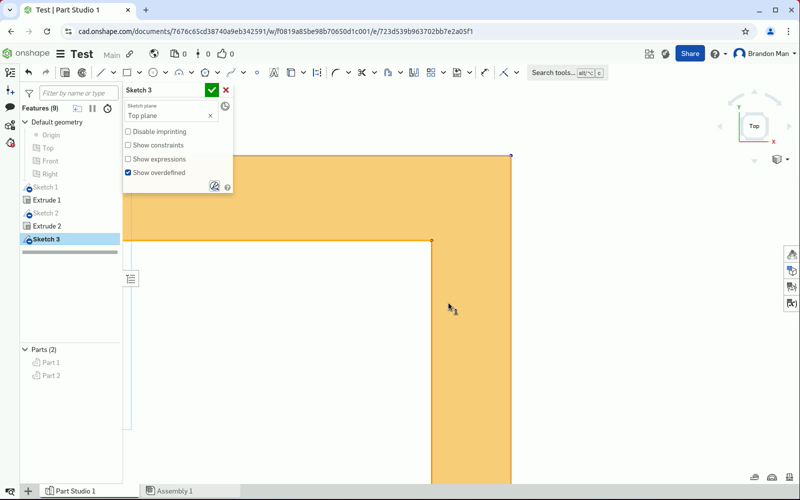
scroll(-6)
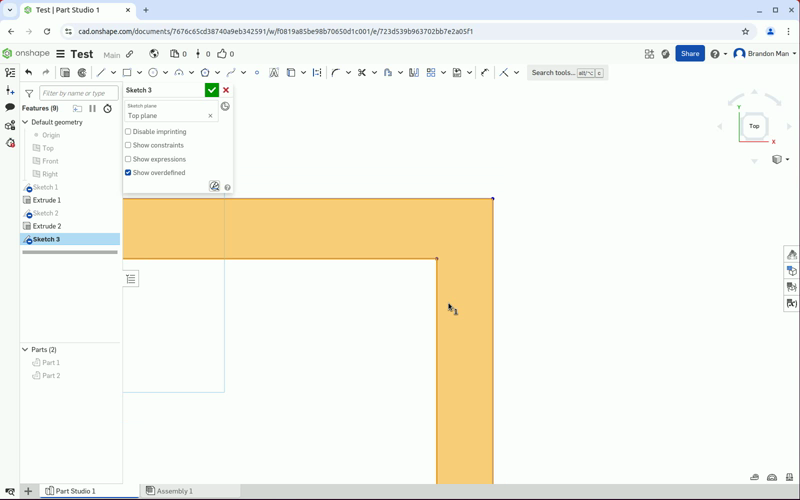
scroll(-6)
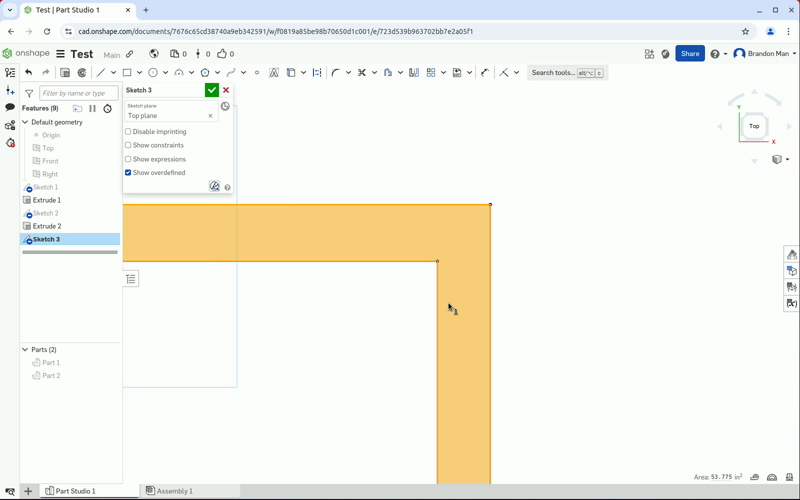
scroll(-6)
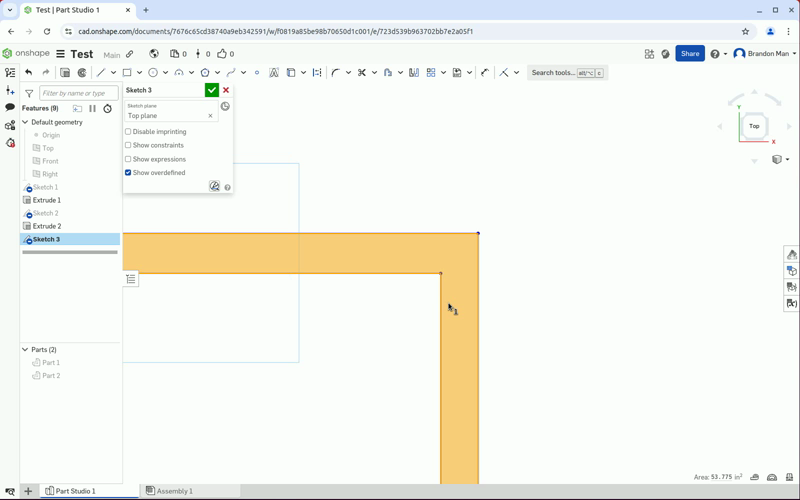
scroll(-6)
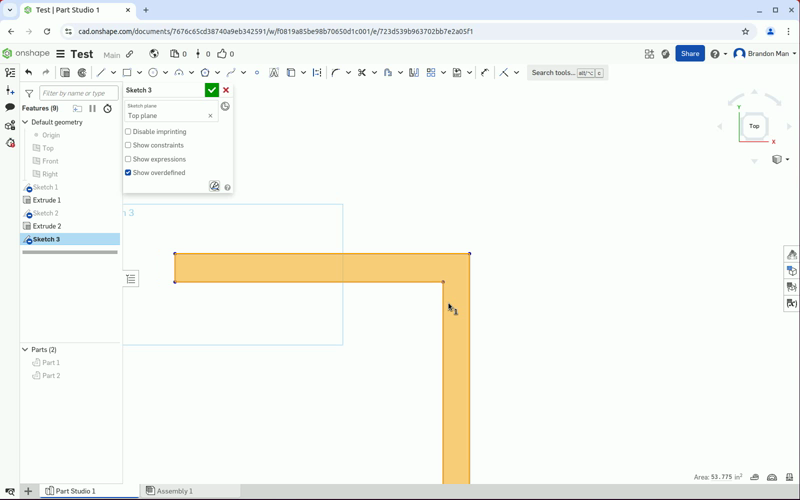
scroll(-6)
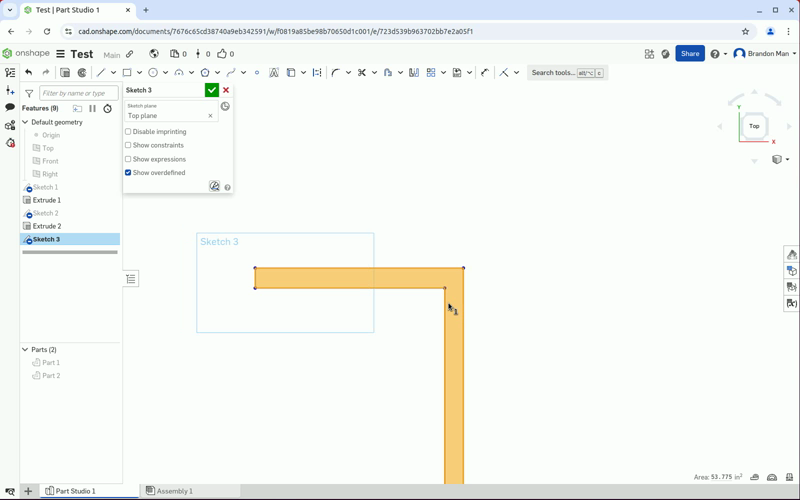
scroll(-6)
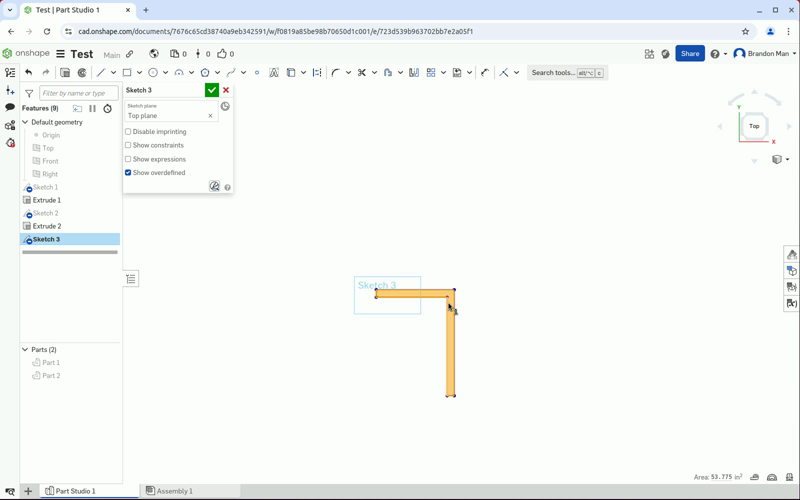
mouse_move(73, 352)
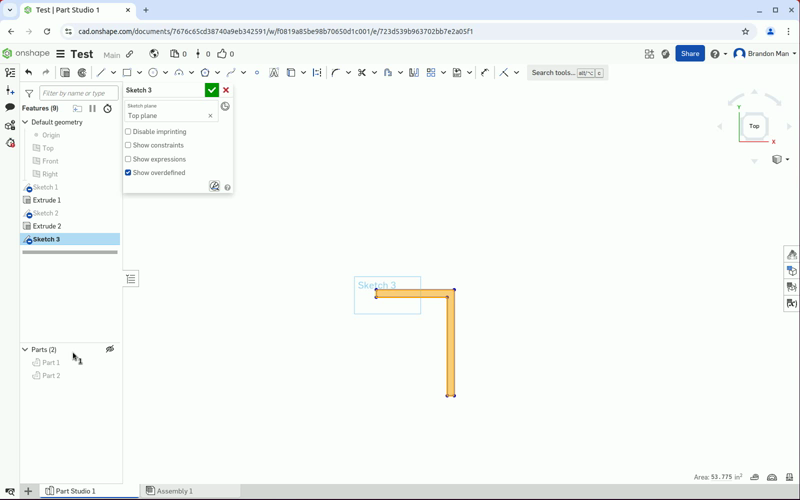
key(shift+y)
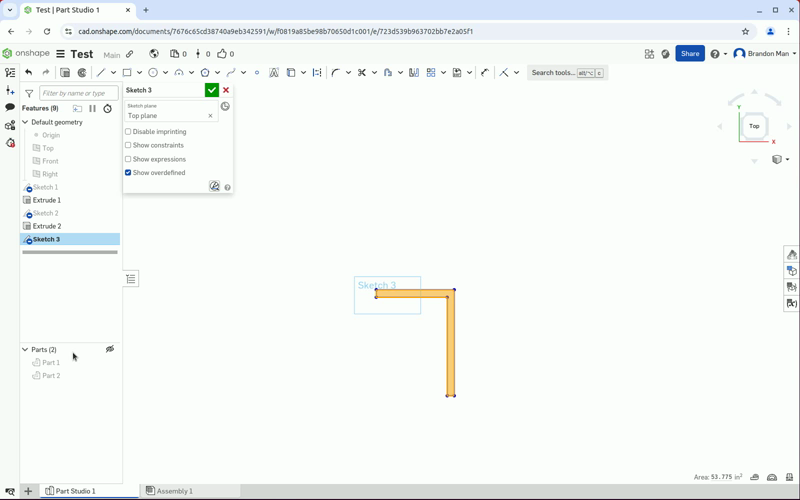
key(shift+e)
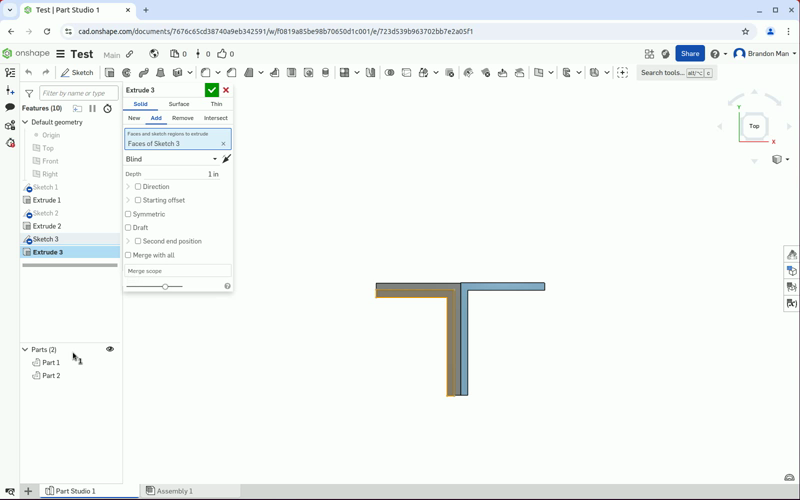
mouse_move(143, 106)
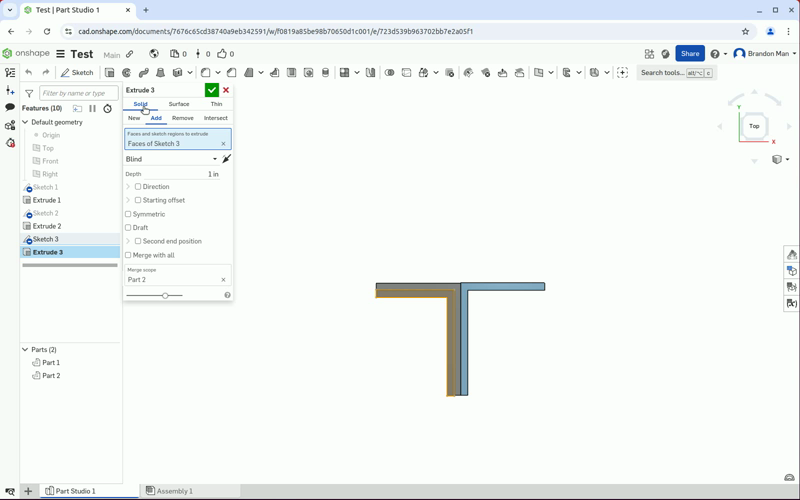
click(143, 106)
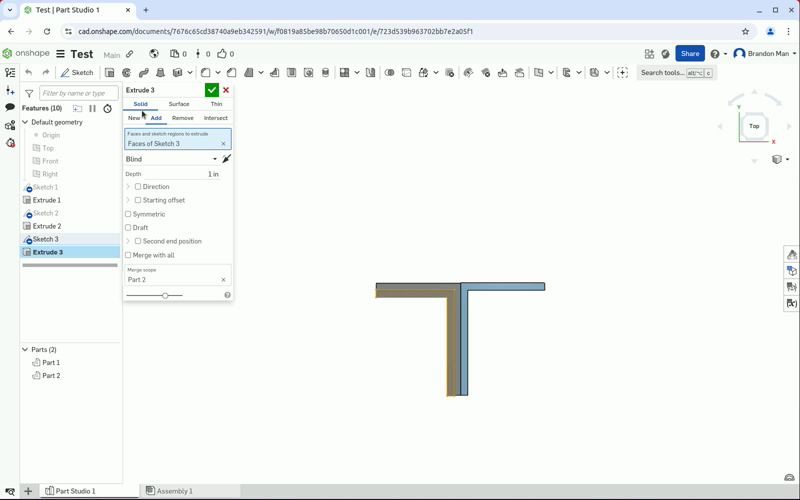
mouse_move(137, 120)
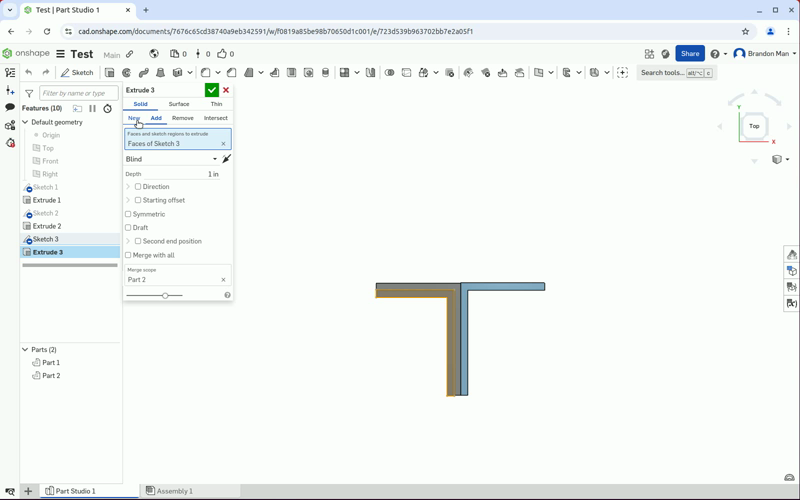
click(137, 120)
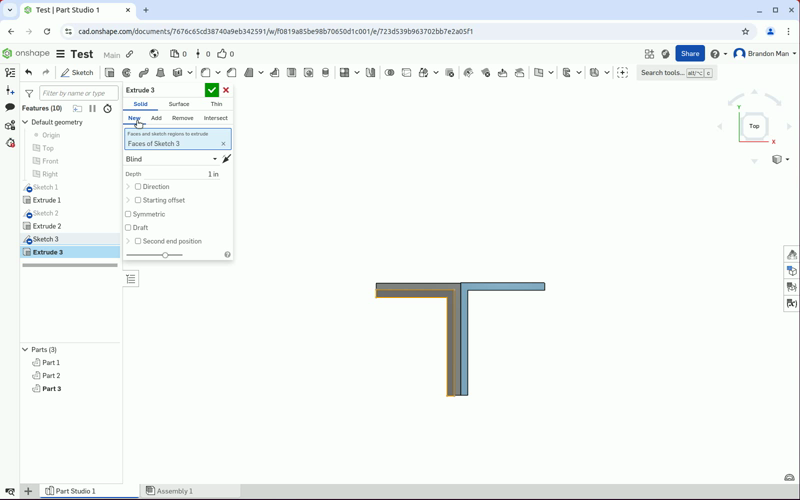
key(tab, 4)
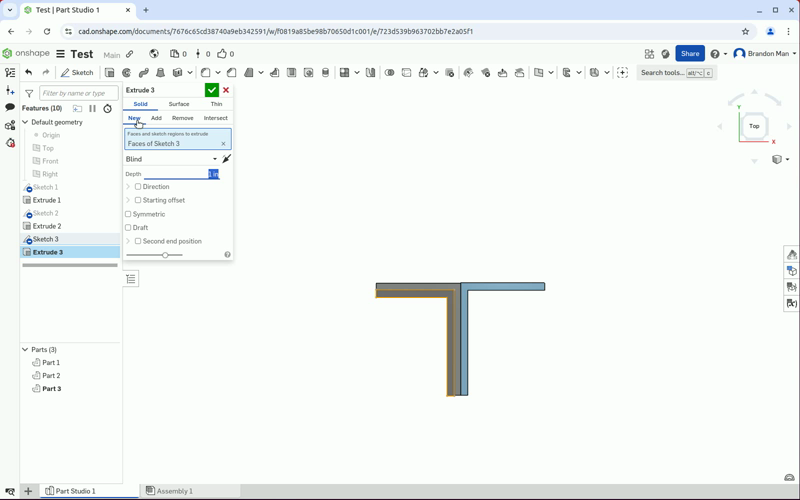
text(23.108)
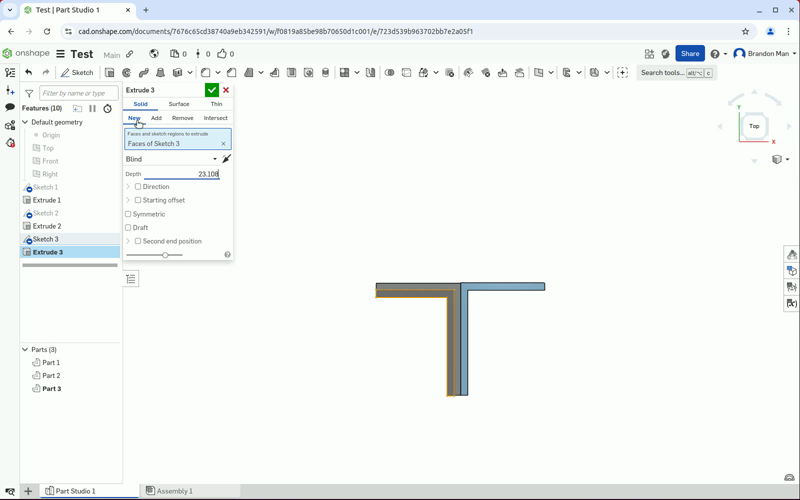
key(tab, 3)
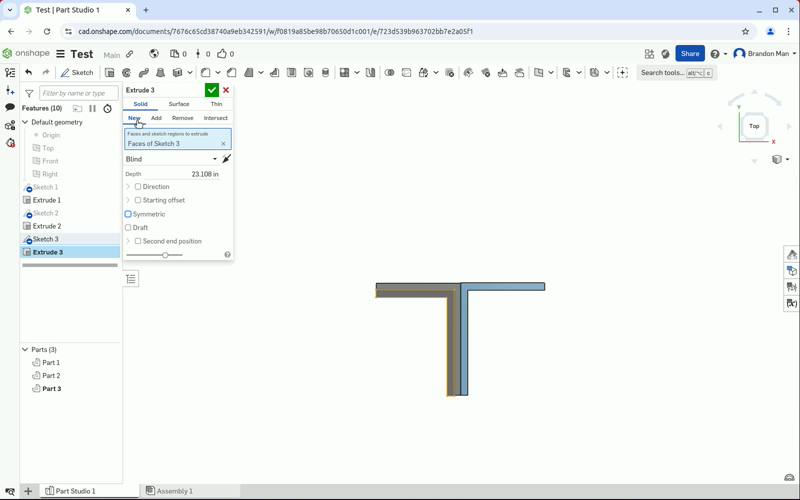
key(space)
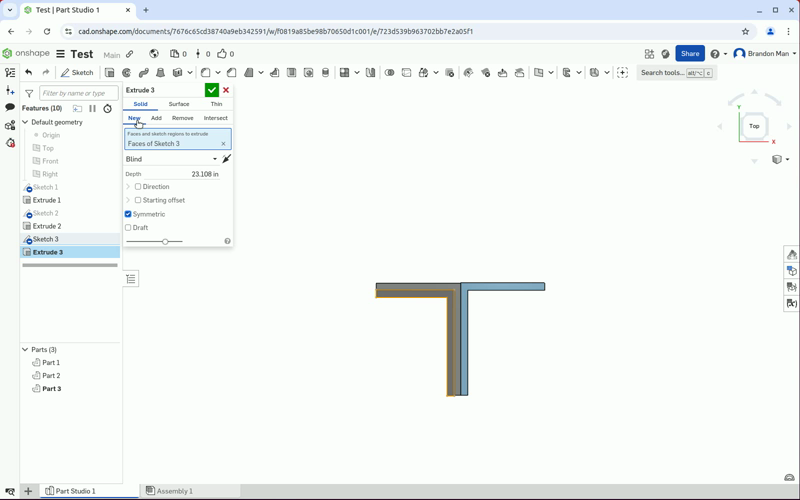
key(enter)
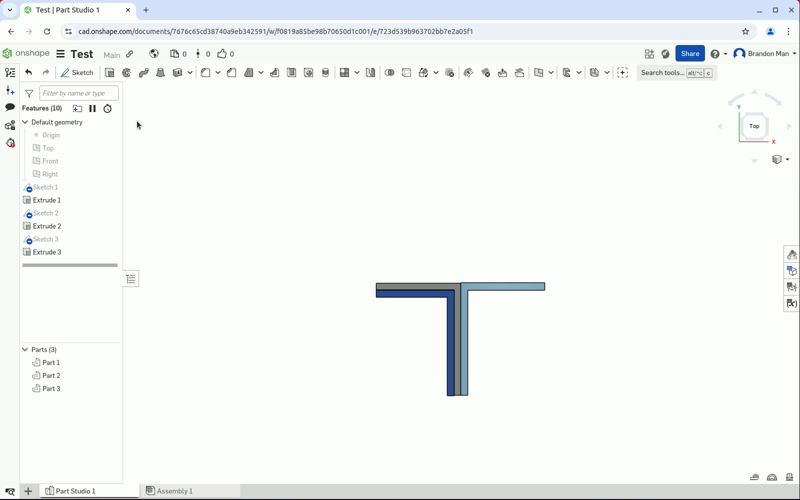
key(shift+h)
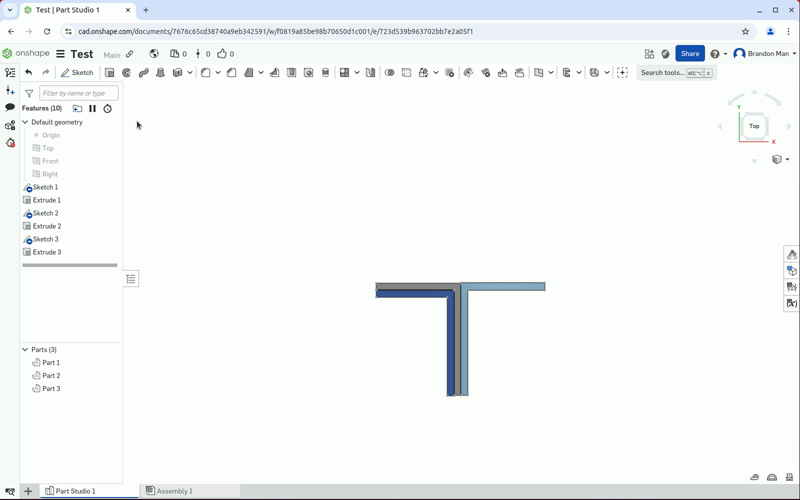
key(shift+h)
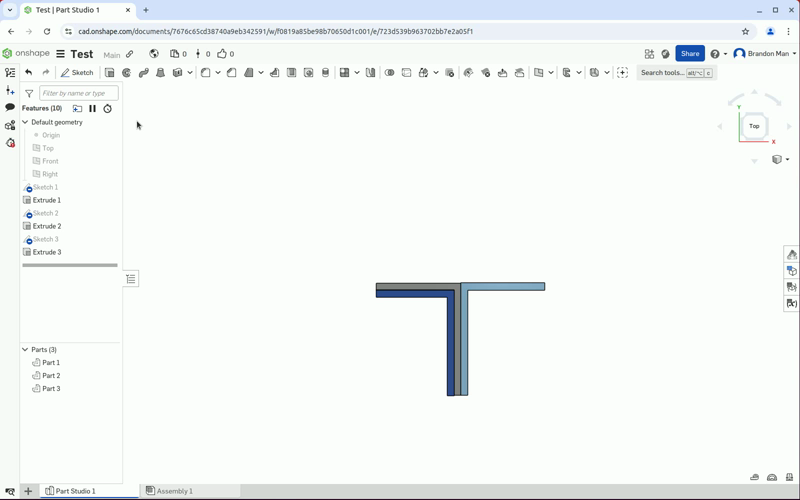
mouse_move(73, 189)
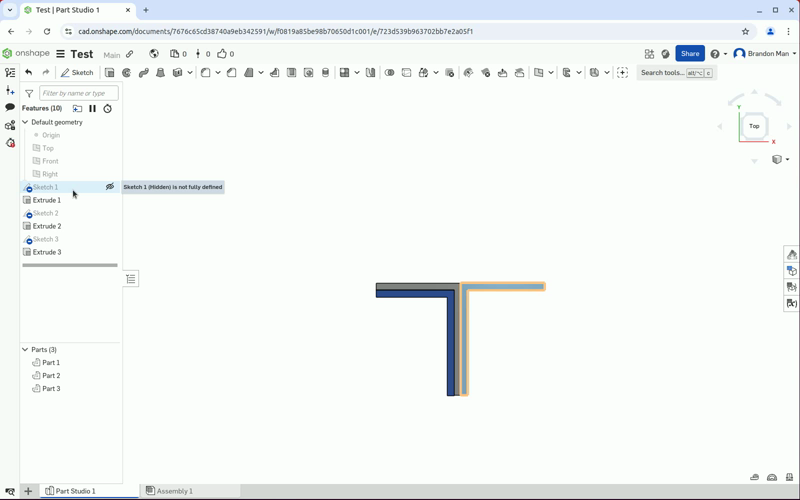
click(73, 189)
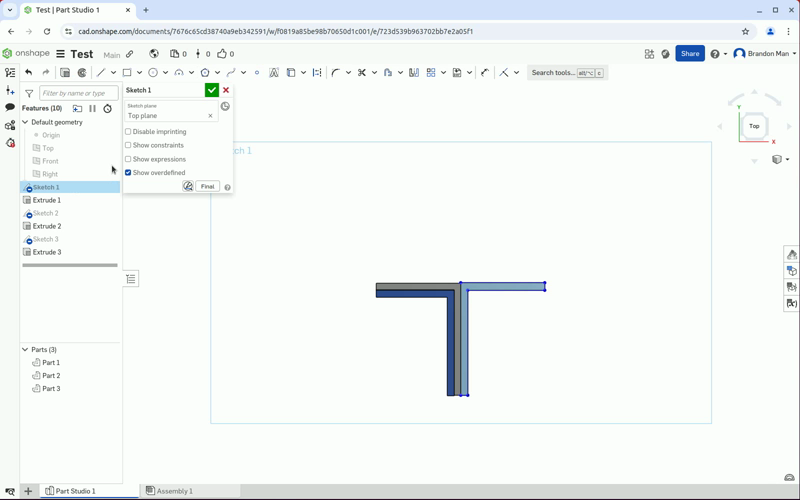
mouse_move(229, 92)
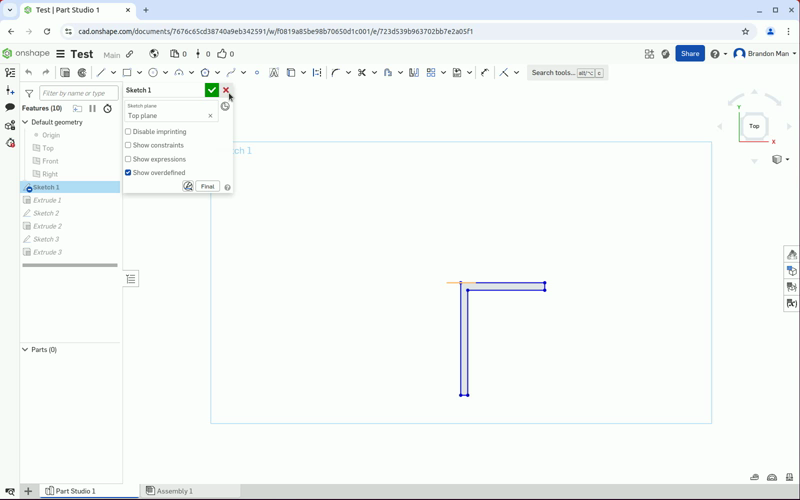
click(229, 92)
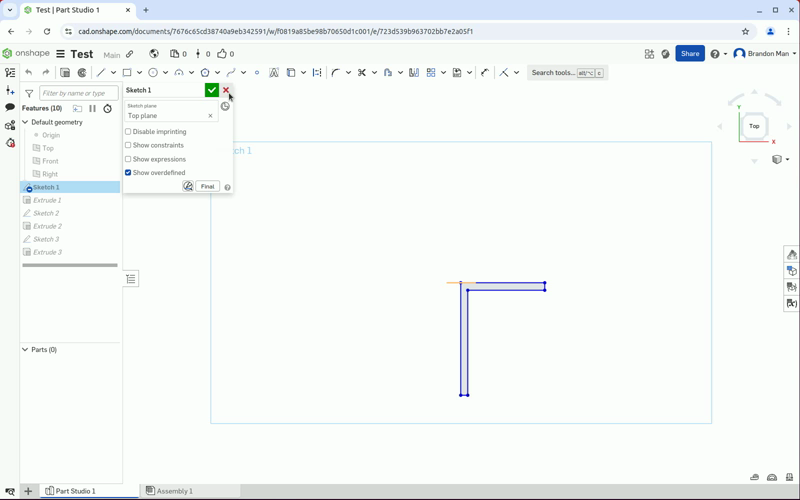
key(shift+s)
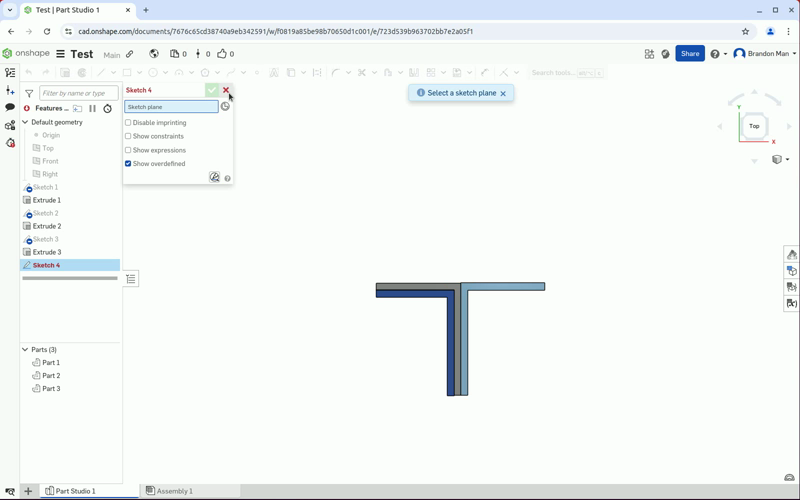
mouse_move(73, 150)
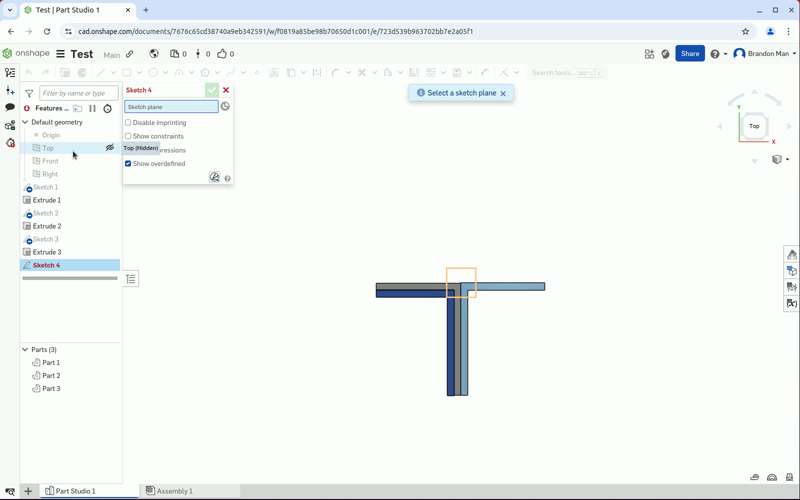
click(73, 150)
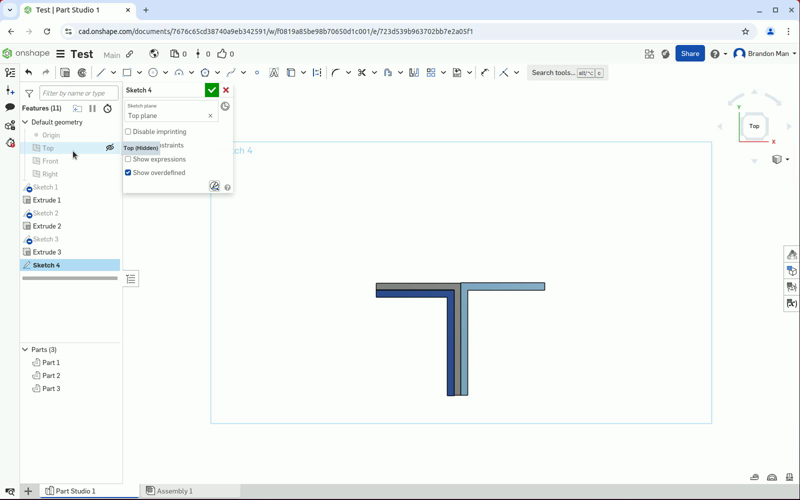
mouse_move(73, 352)
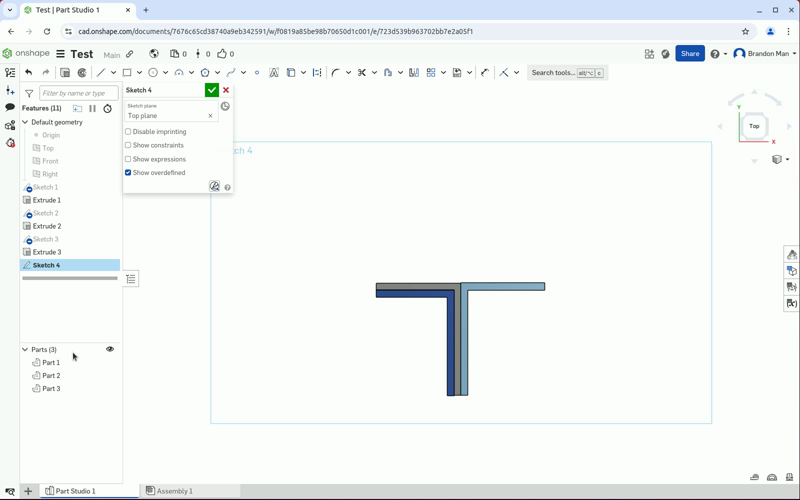
key(y)
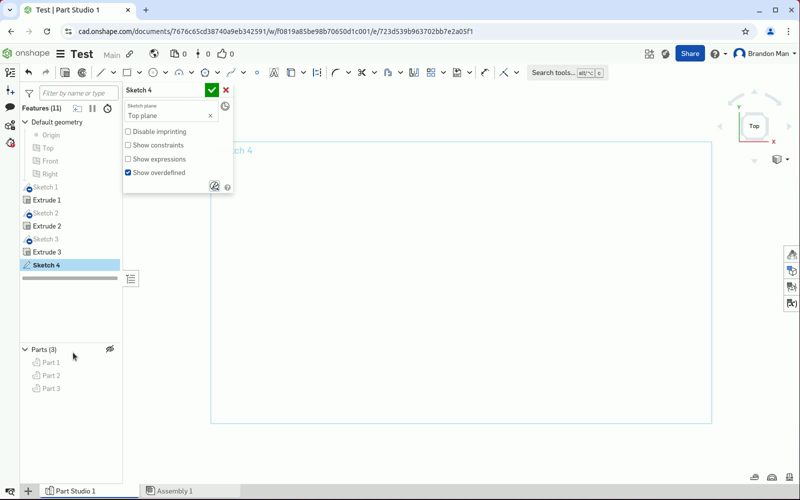
key(l)
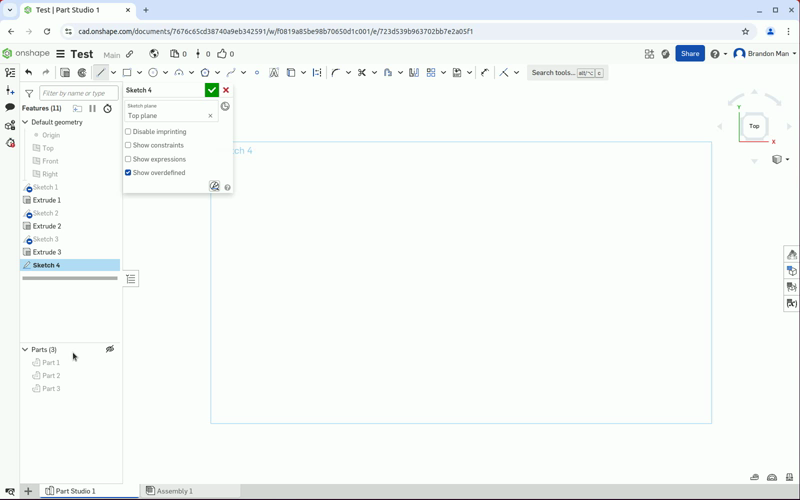
key_down(shift)
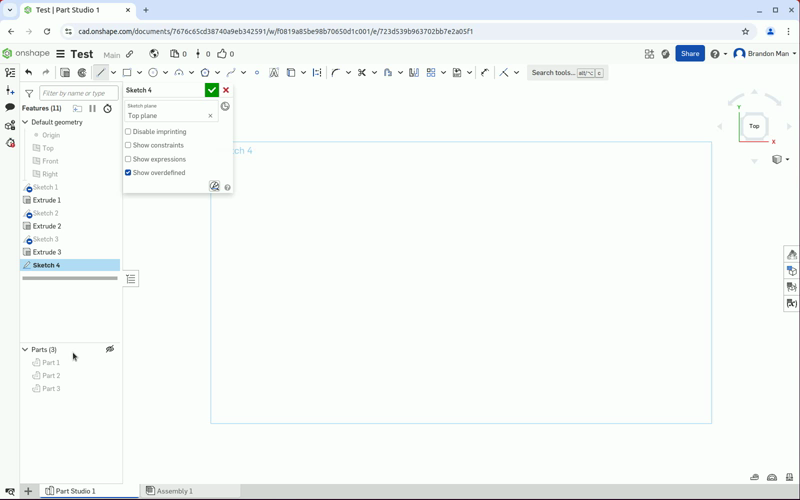
mouse_move(467, 395)
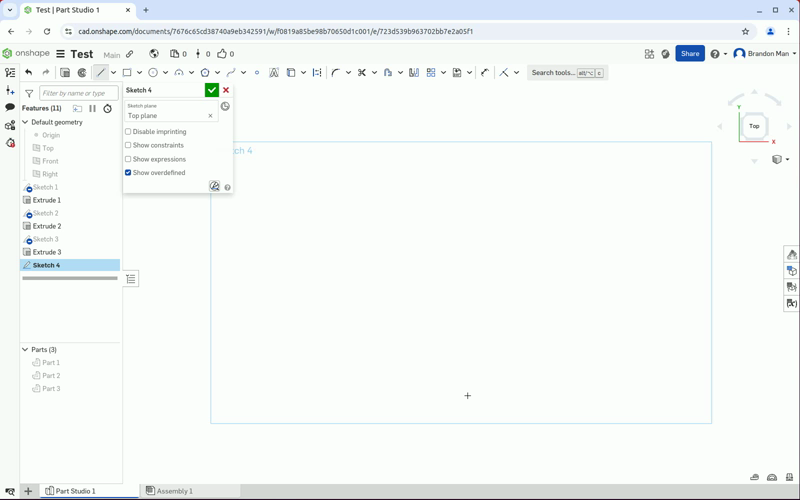
click(467, 395)
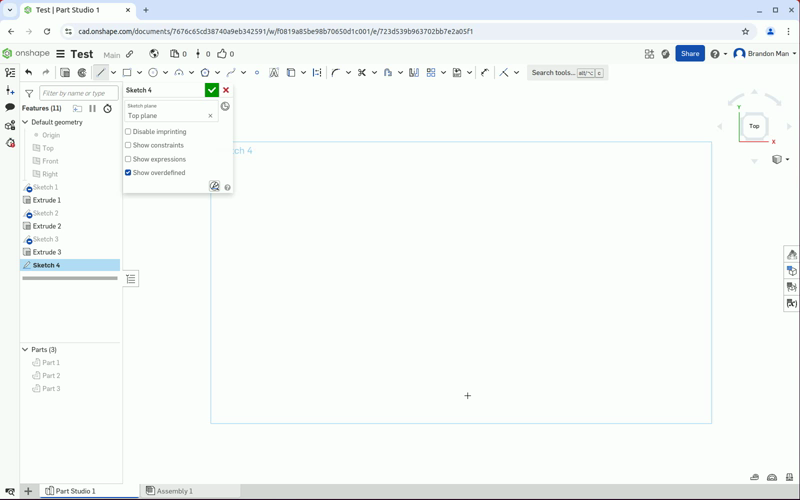
key_up(shift)
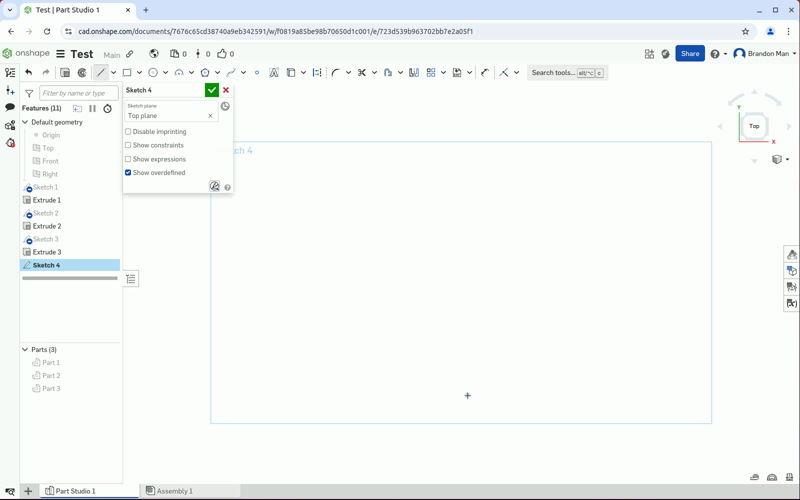
key_down(shift)
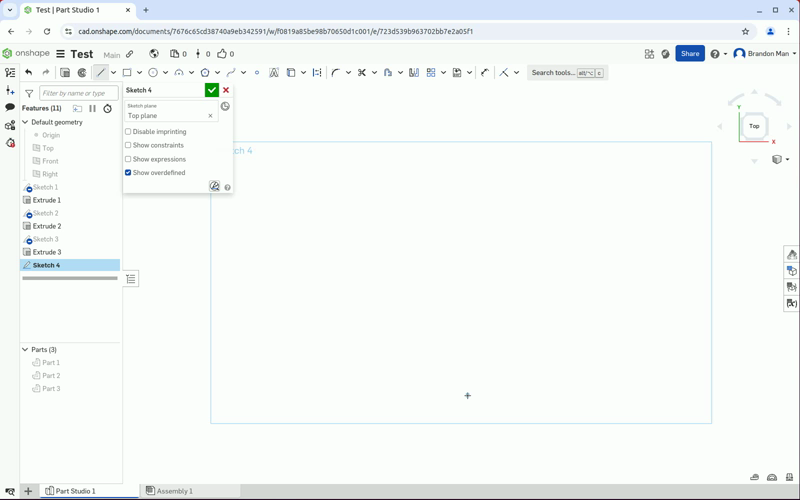
mouse_move(497, 395)
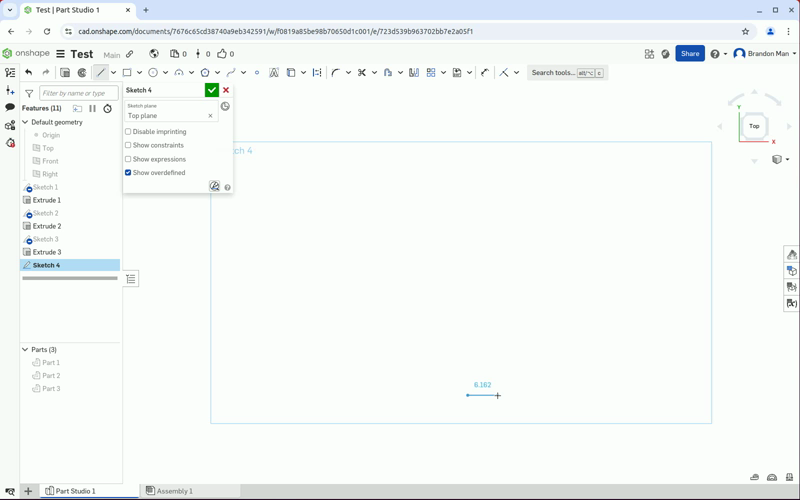
mouse_move(474, 395)
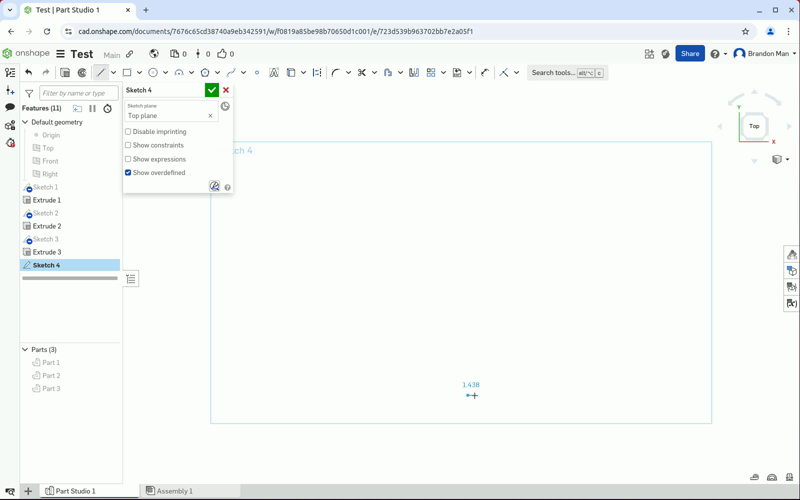
scroll(6)
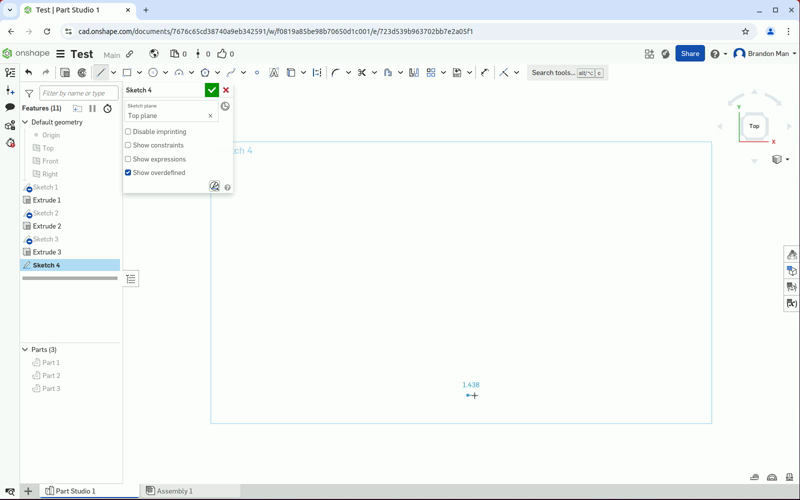
scroll(6)
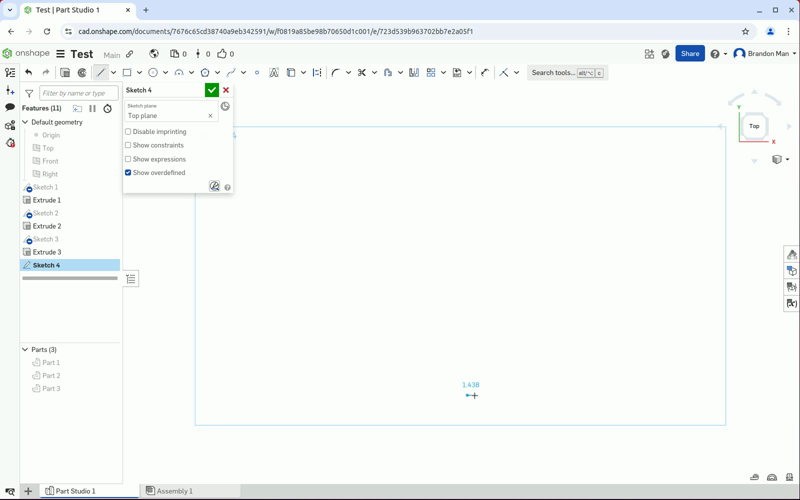
scroll(6)
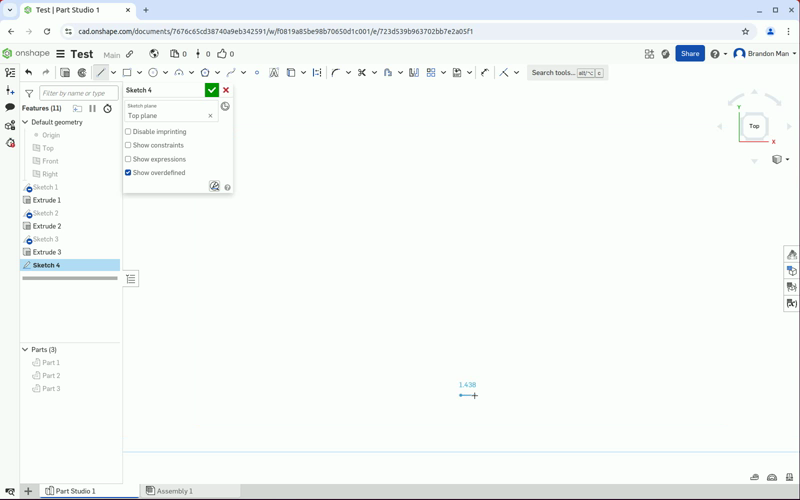
scroll(6)
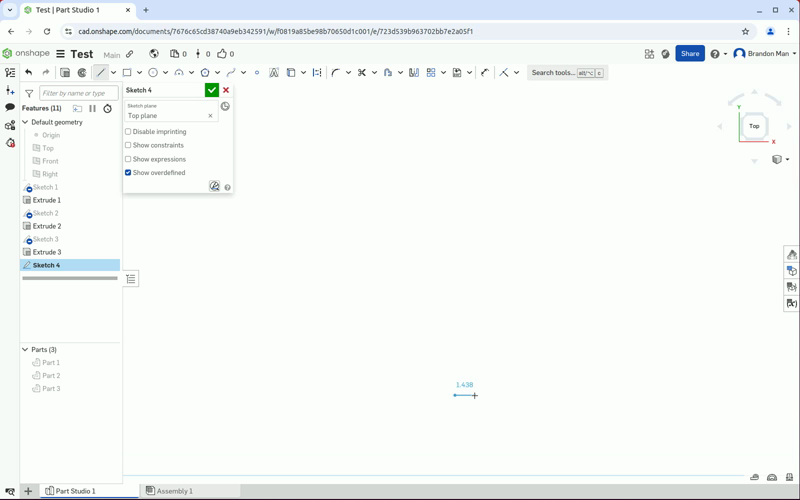
scroll(6)
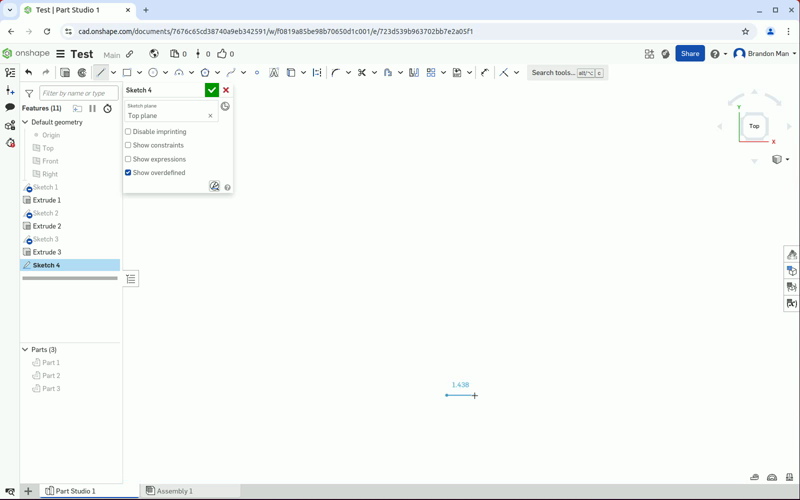
scroll(6)
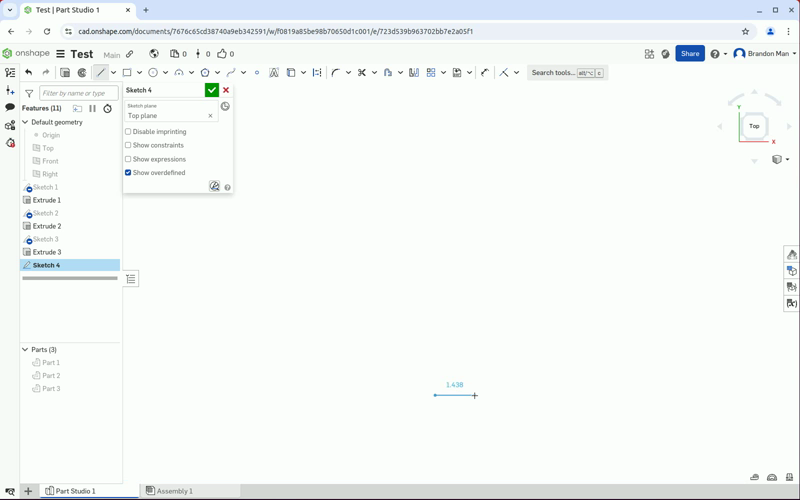
scroll(6)
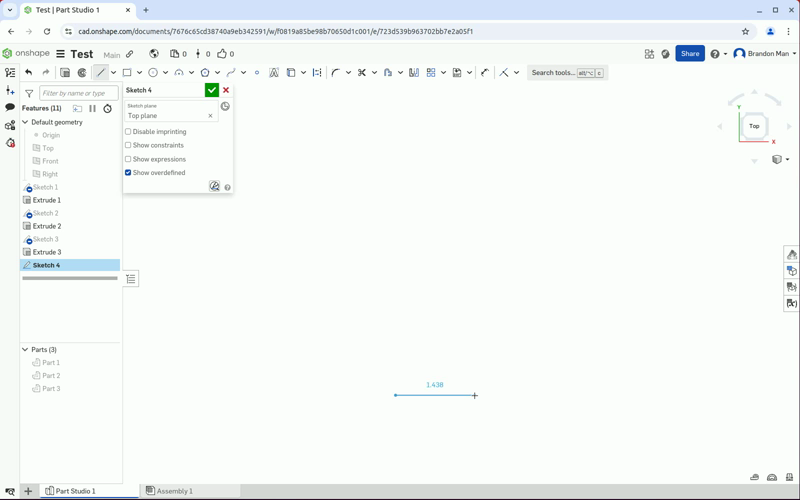
click(474, 395)
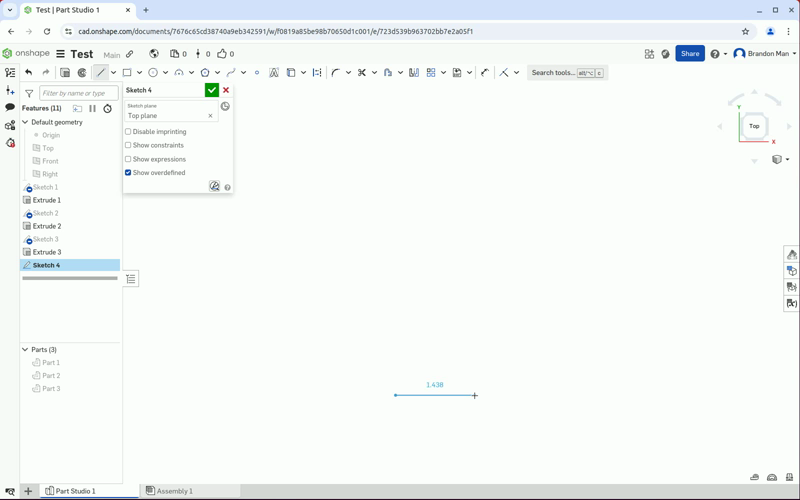
scroll(-6)
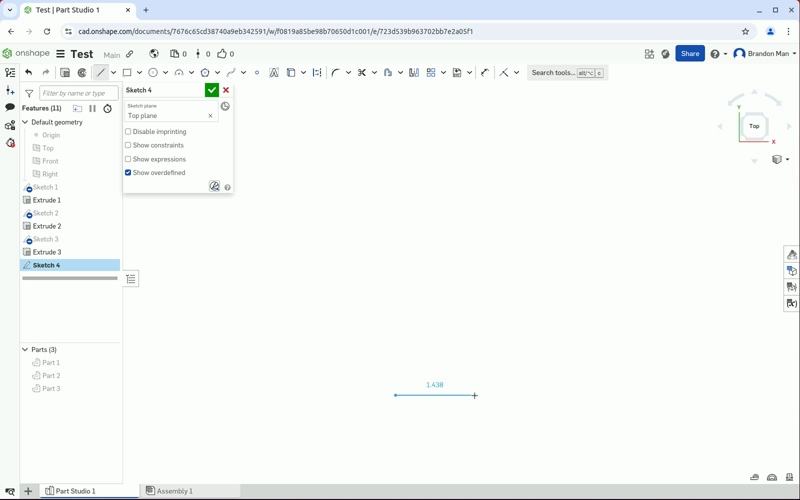
scroll(-6)
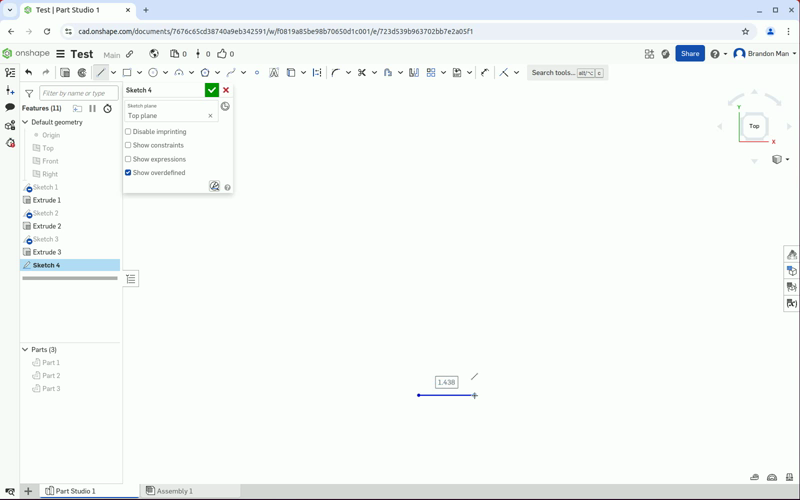
scroll(-6)
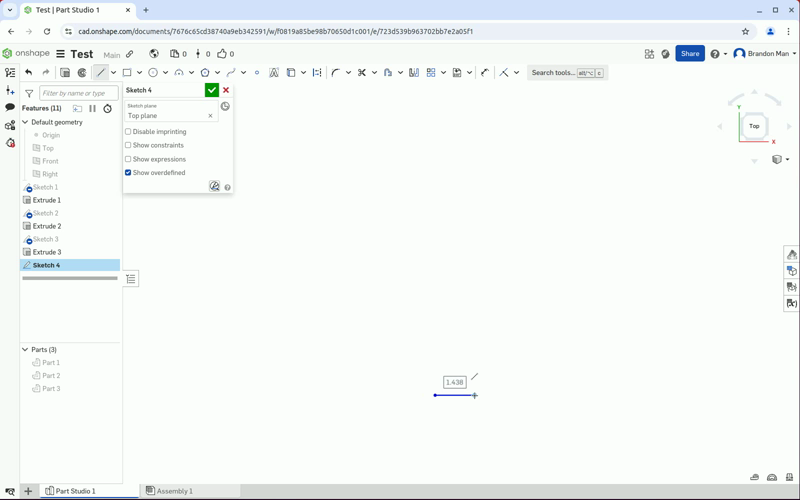
scroll(-6)
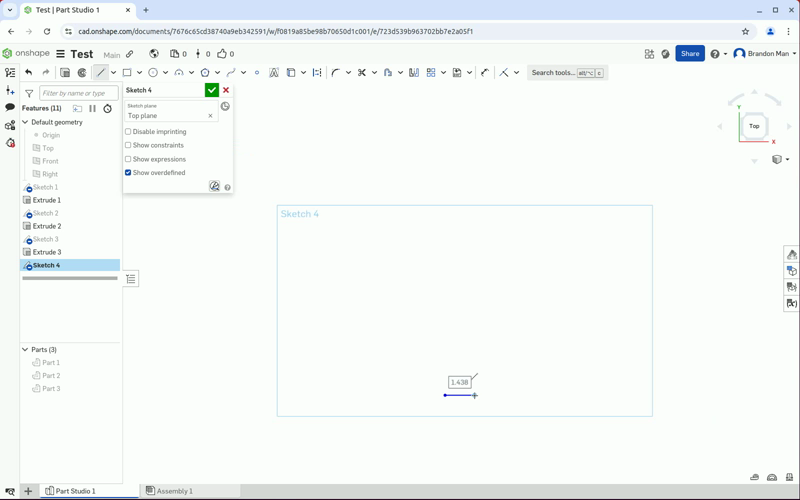
scroll(-6)
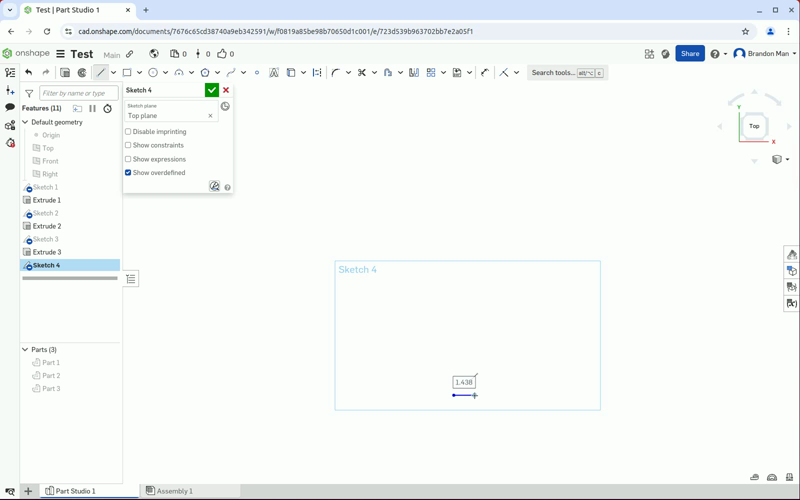
scroll(-6)
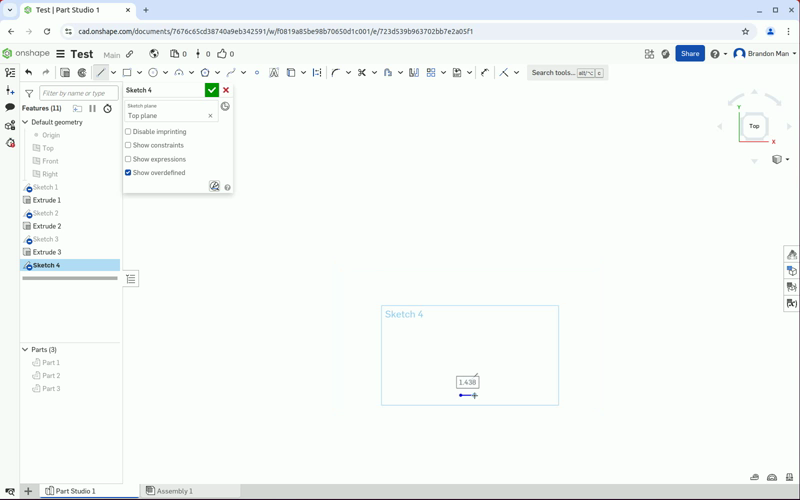
scroll(-6)
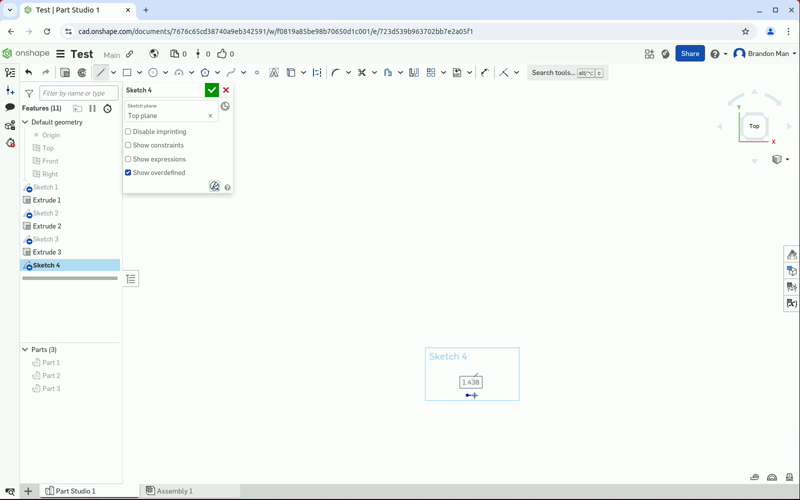
key_up(shift)
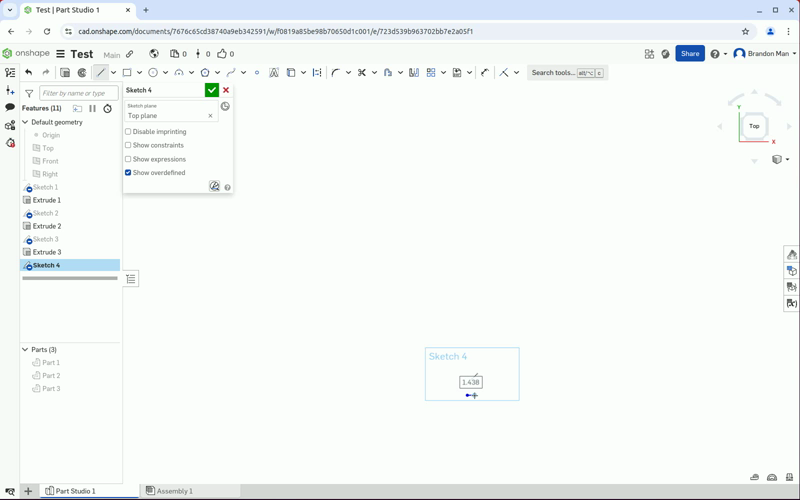
key_down(shift)
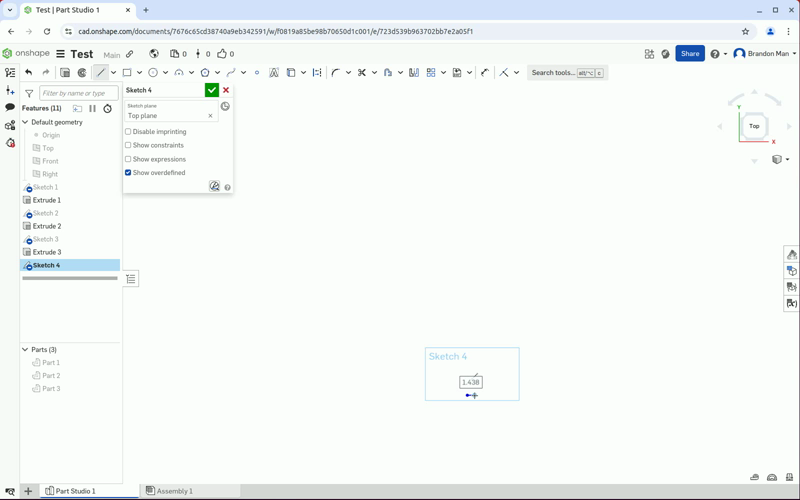
mouse_move(474, 296)
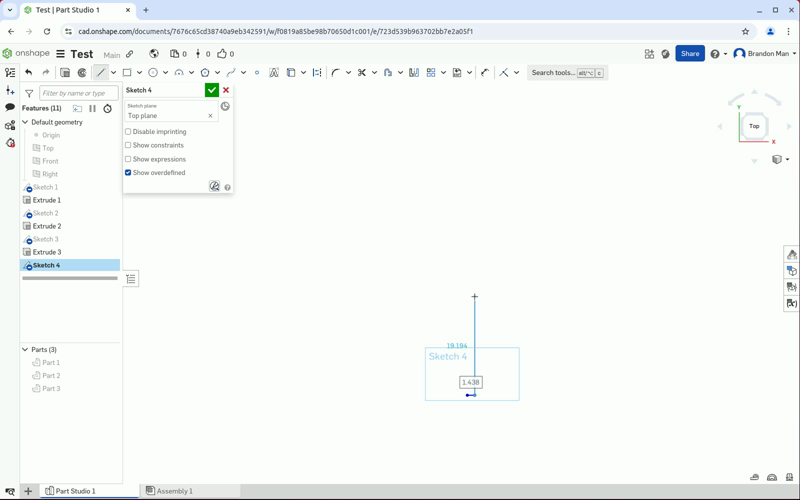
click(474, 296)
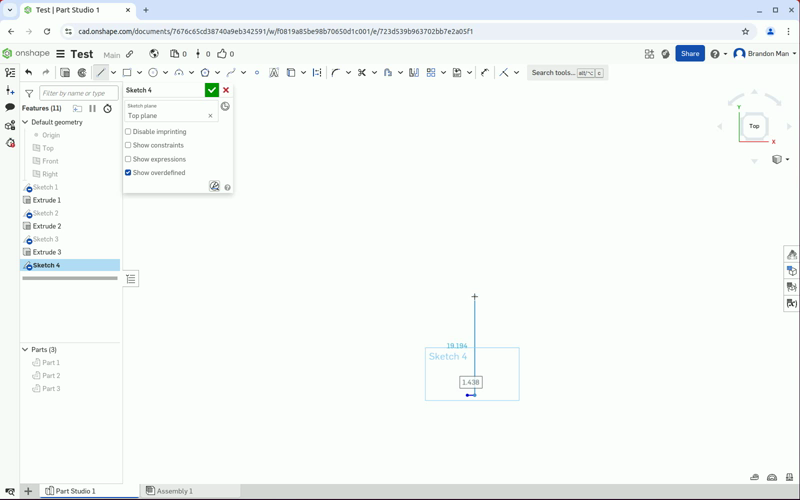
key_up(shift)
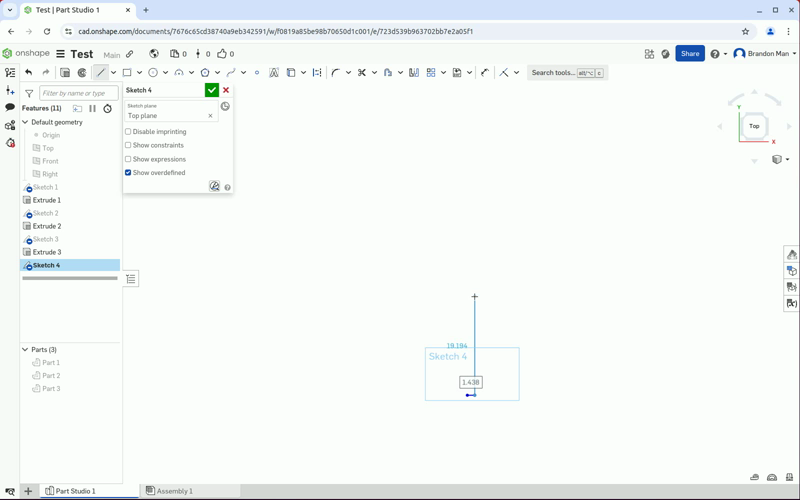
key_down(shift)
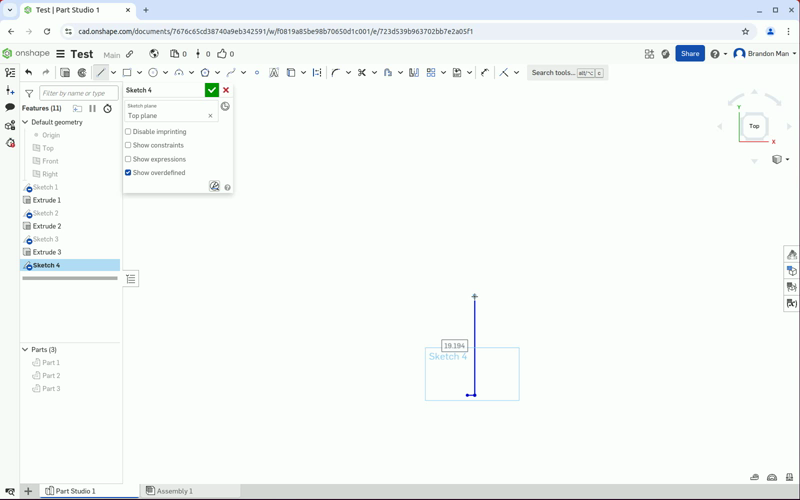
mouse_move(545, 296)
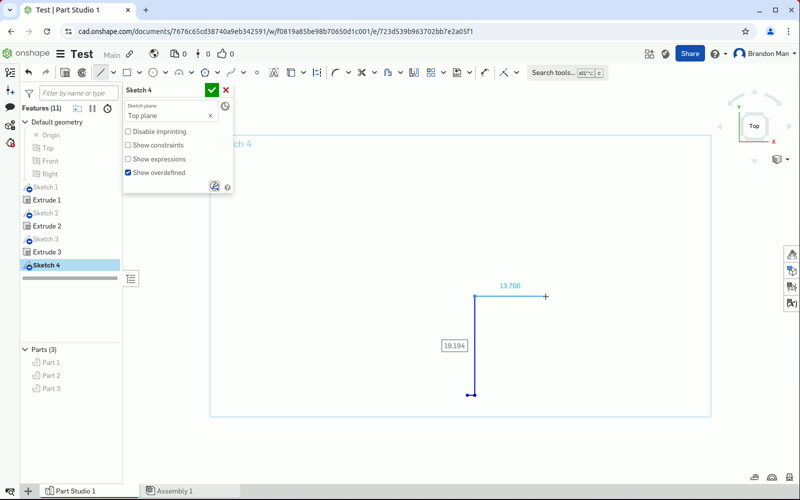
click(545, 296)
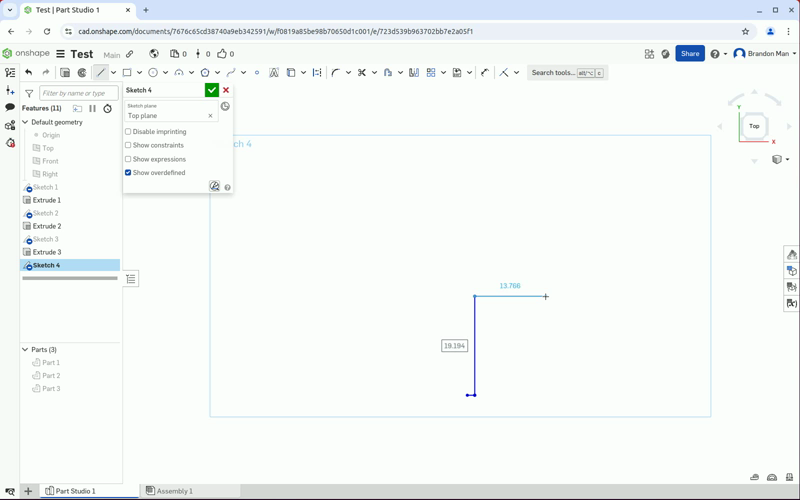
key_up(shift)
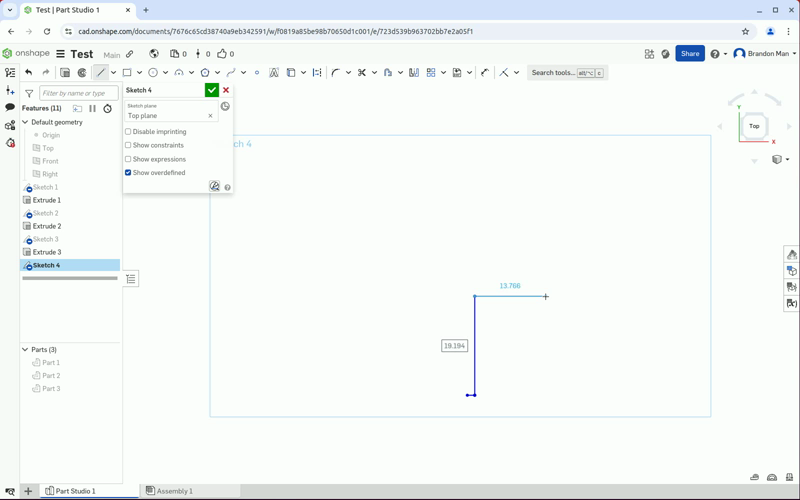
key_down(shift)
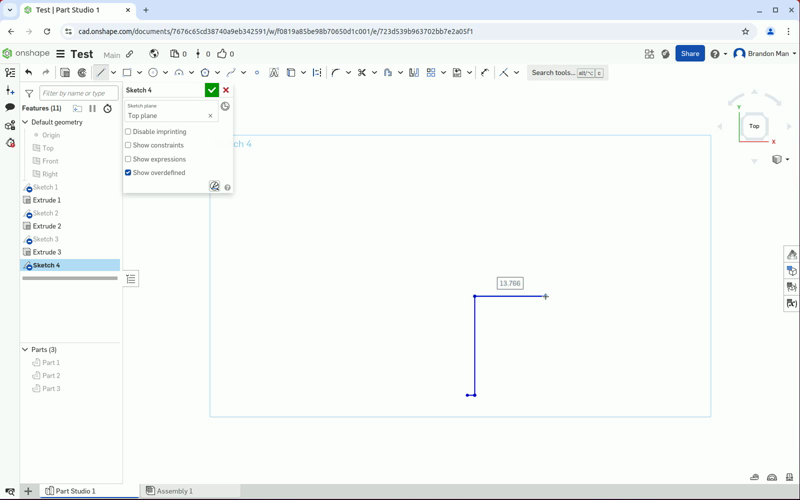
mouse_move(575, 296)
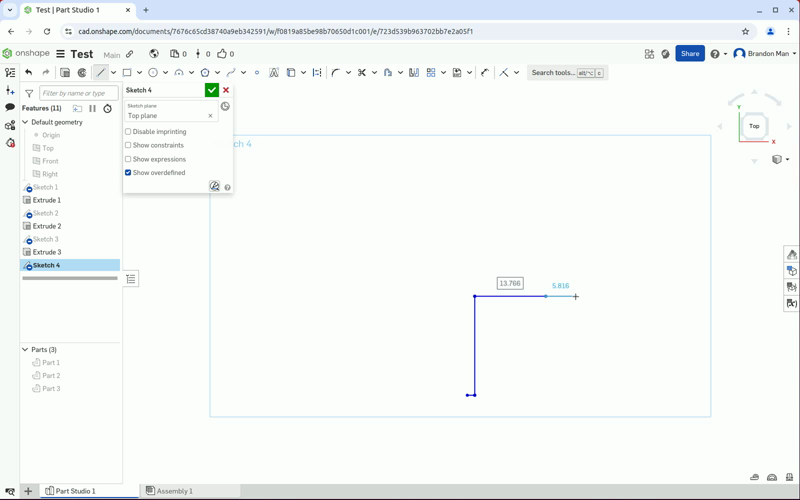
mouse_move(545, 289)
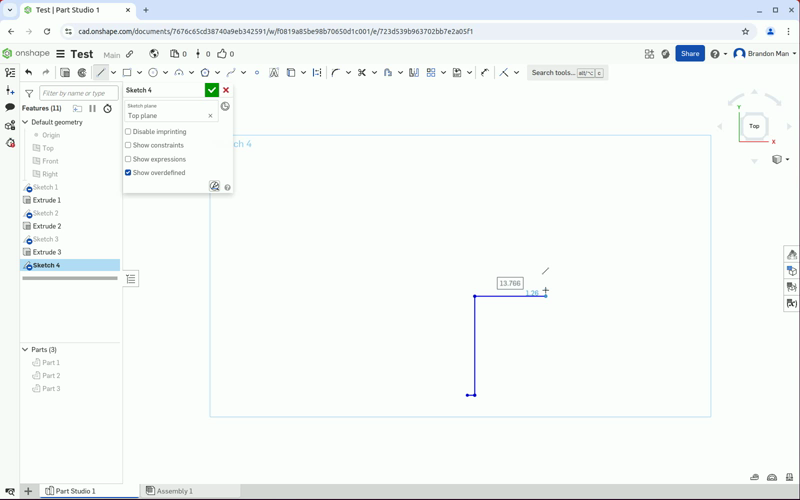
scroll(6)
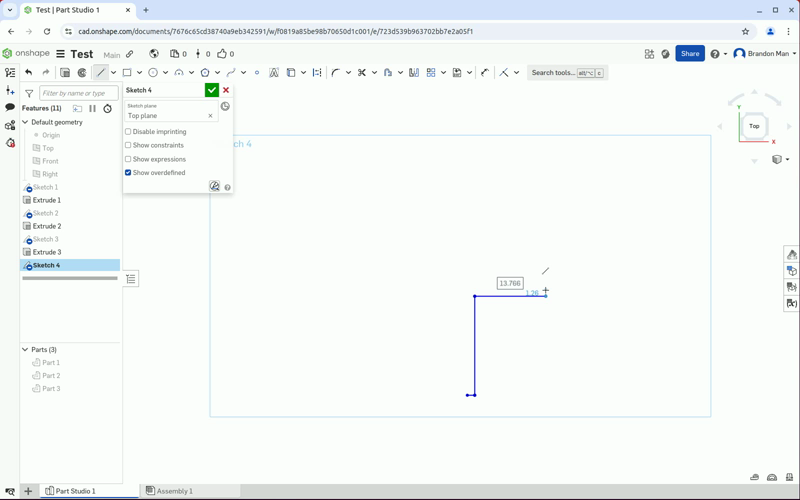
scroll(6)
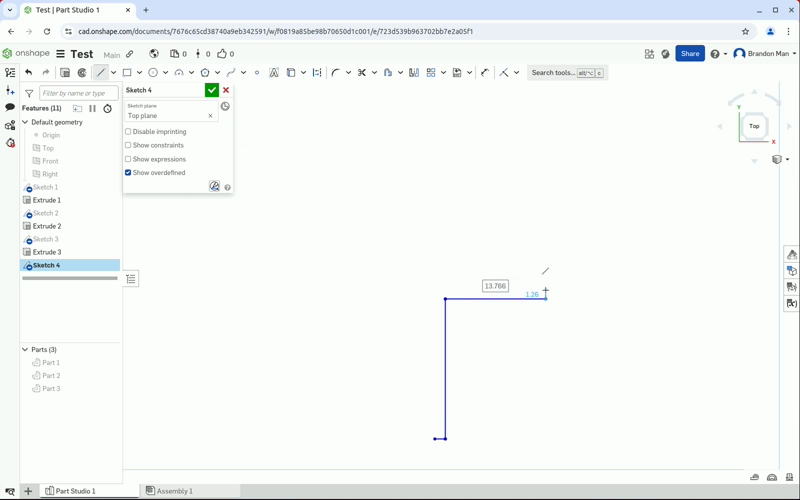
scroll(6)
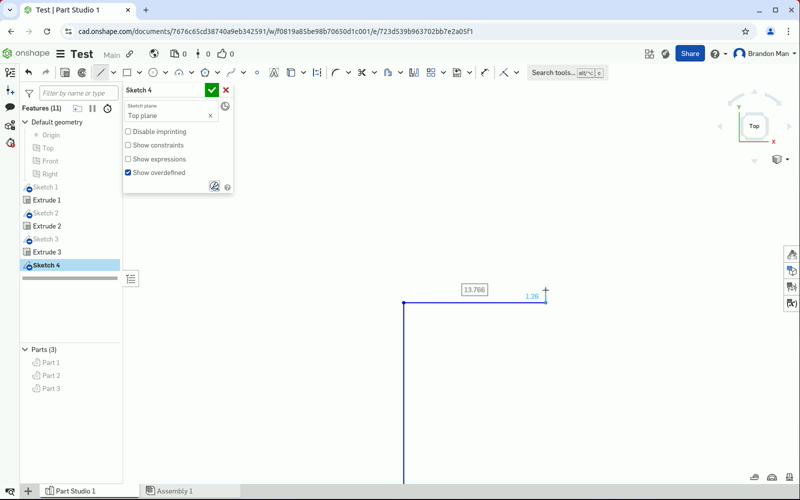
scroll(6)
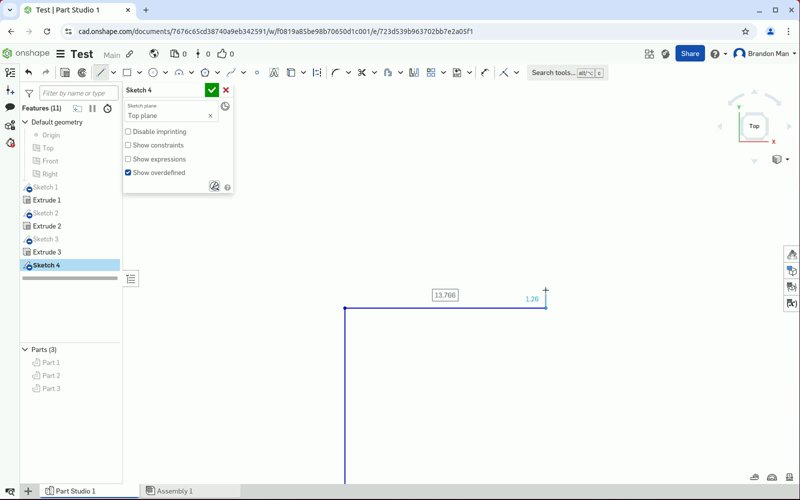
scroll(6)
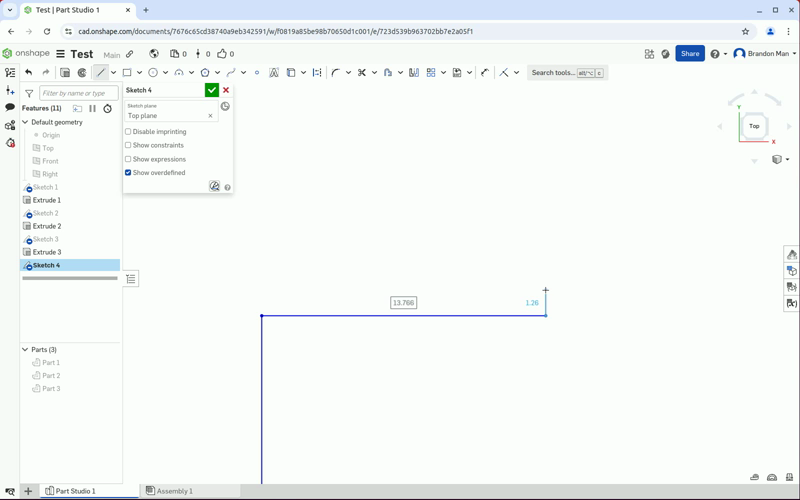
scroll(6)
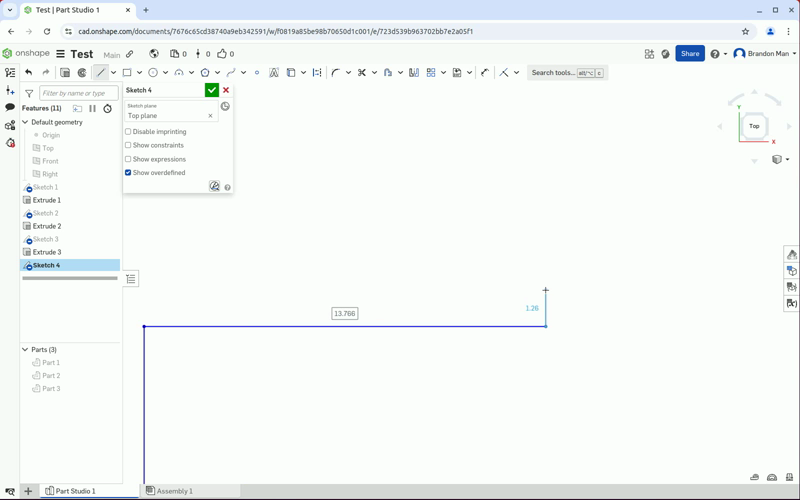
scroll(6)
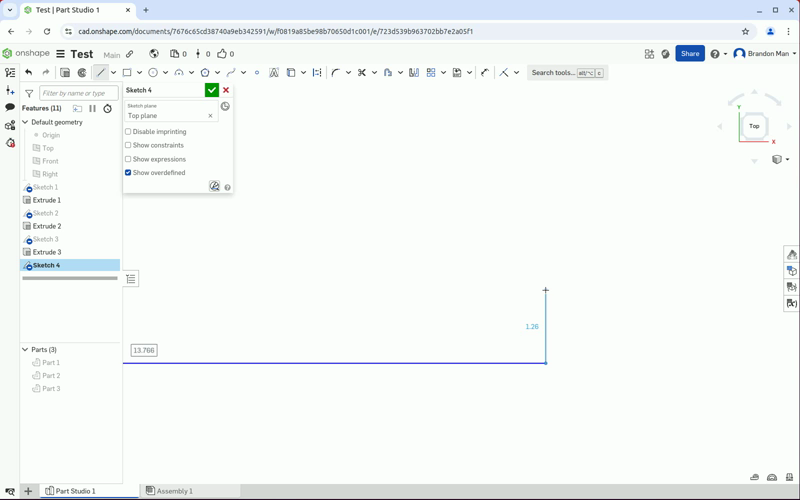
click(545, 289)
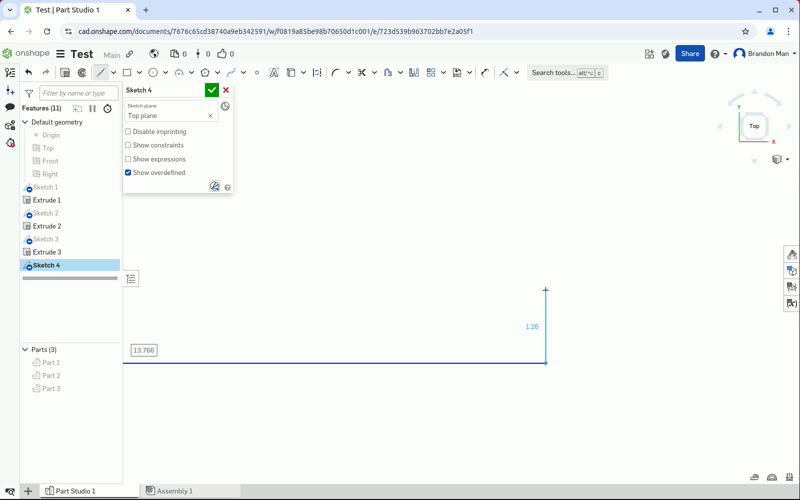
scroll(-6)
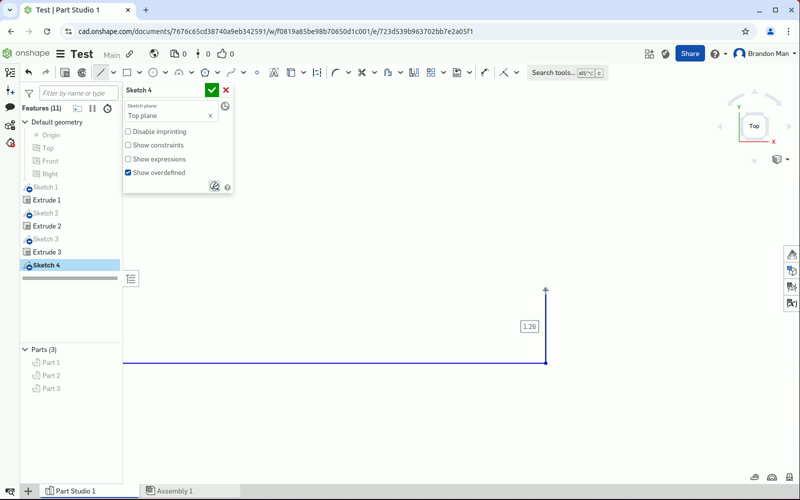
scroll(-6)
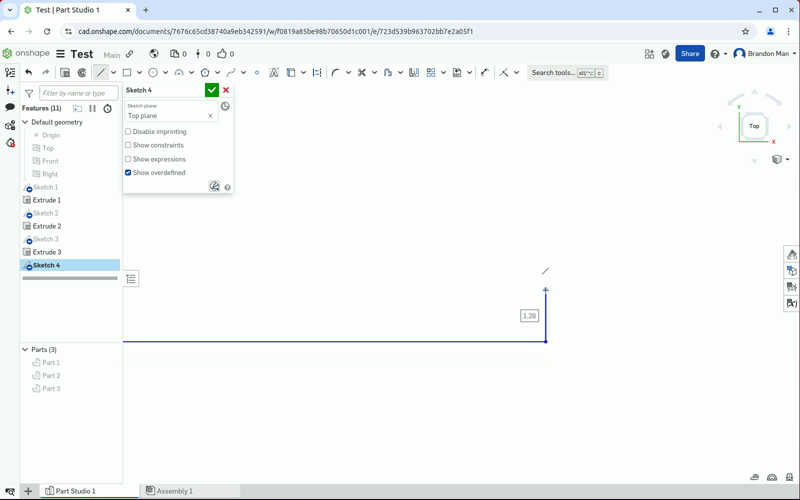
scroll(-6)
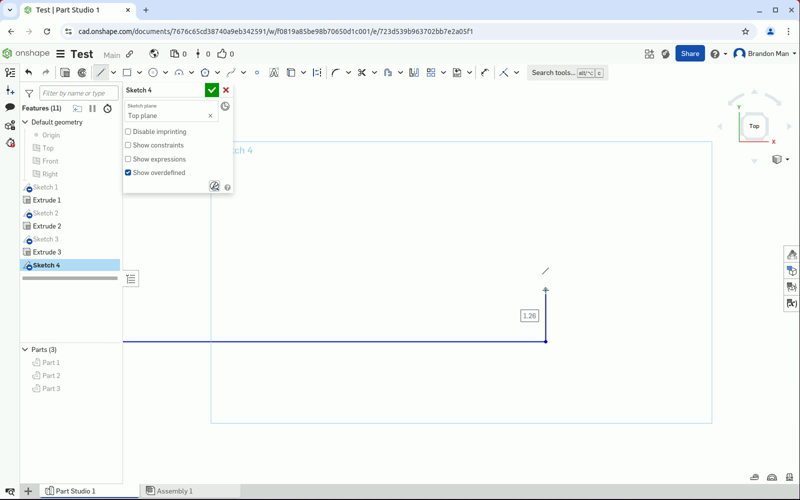
scroll(-6)
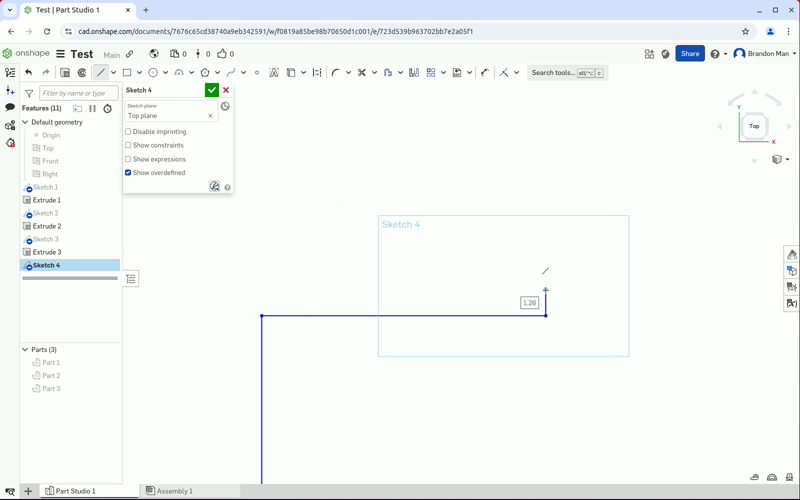
scroll(-6)
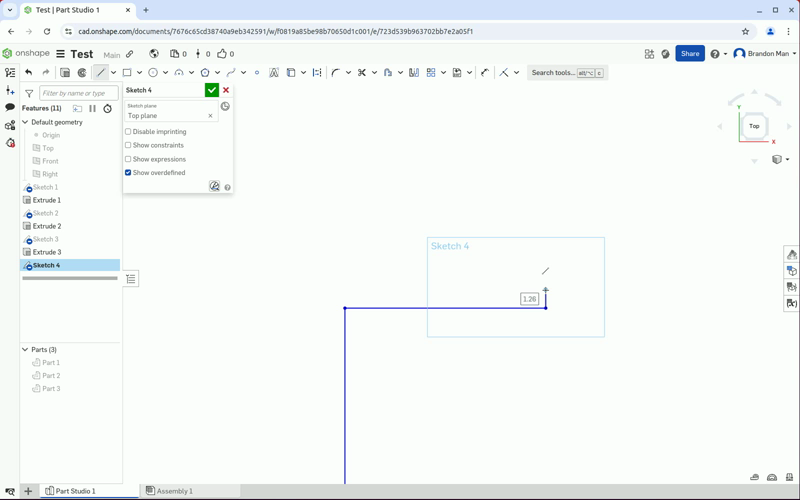
scroll(-6)
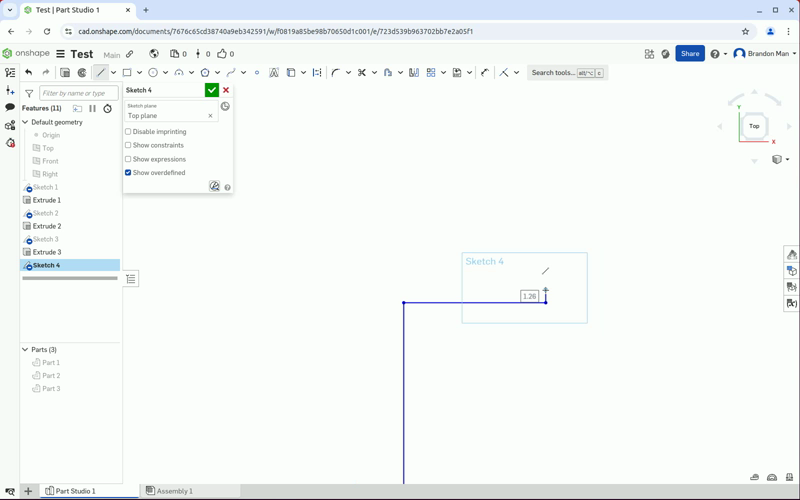
scroll(-6)
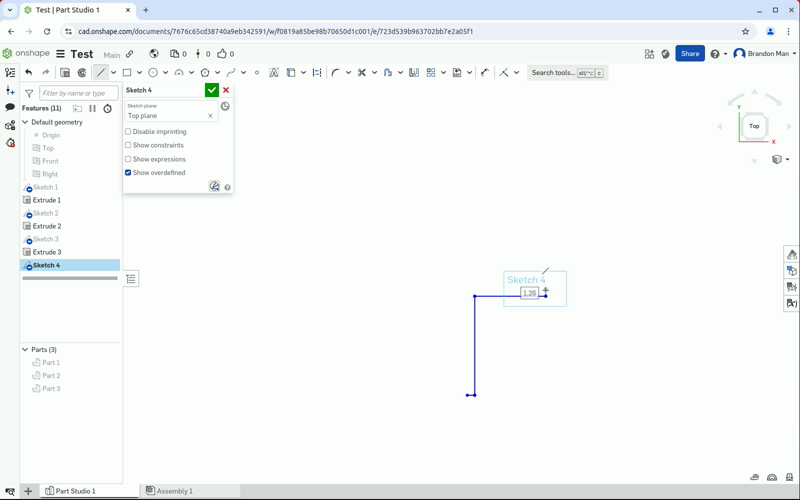
key_up(shift)
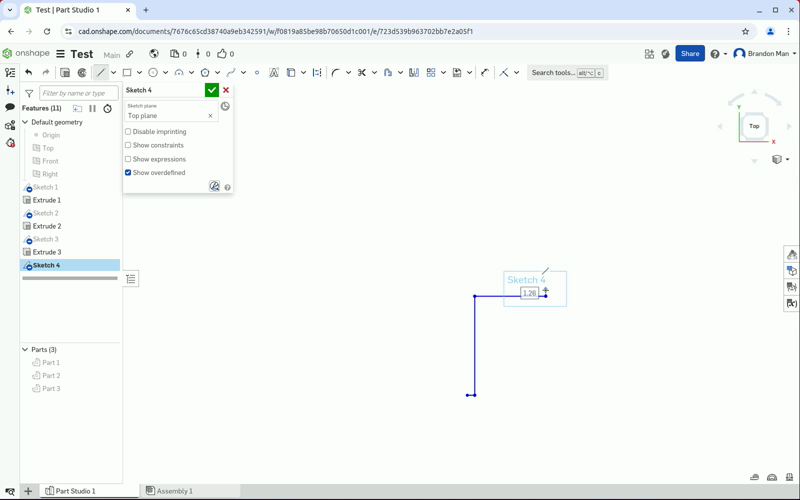
key_down(shift)
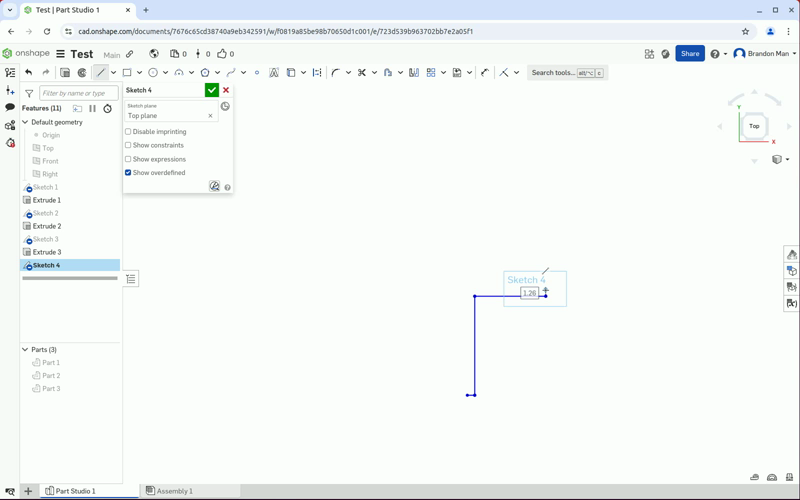
mouse_move(467, 289)
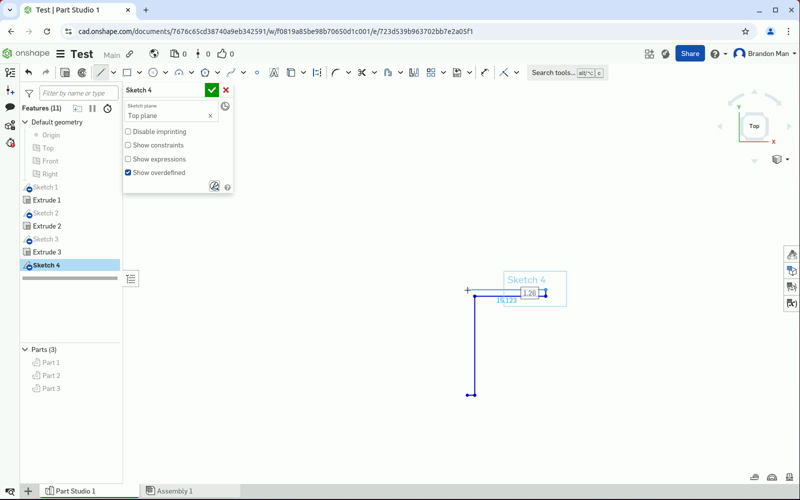
click(467, 289)
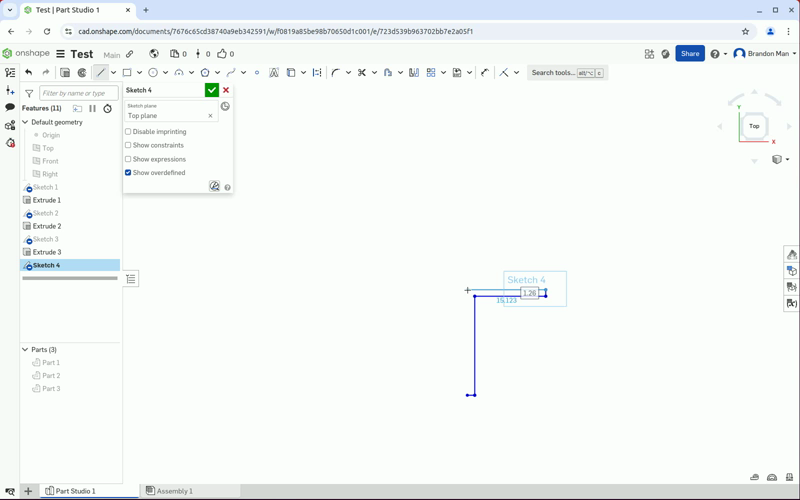
key_up(shift)
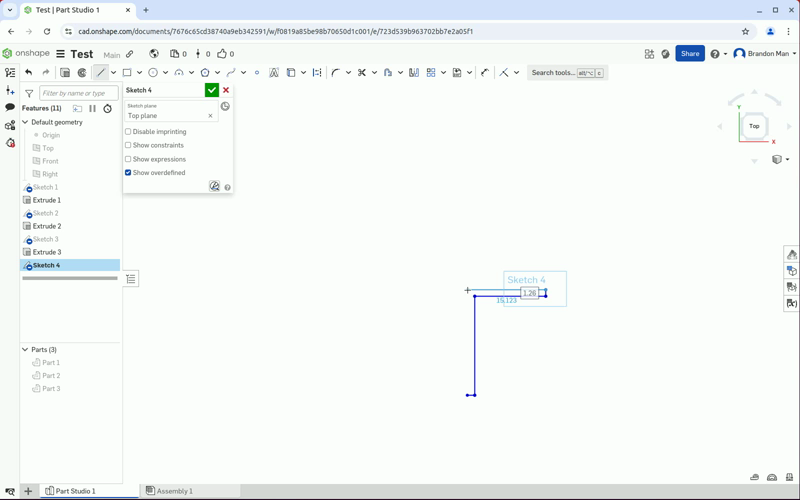
key_down(shift)
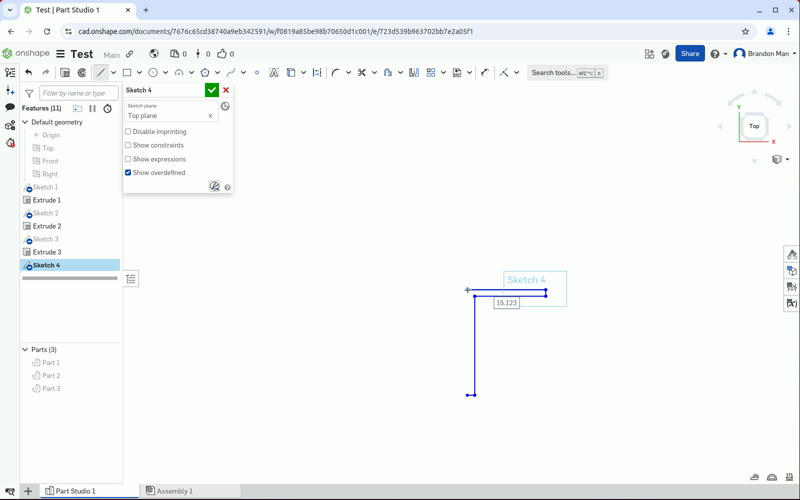
mouse_move(467, 395)
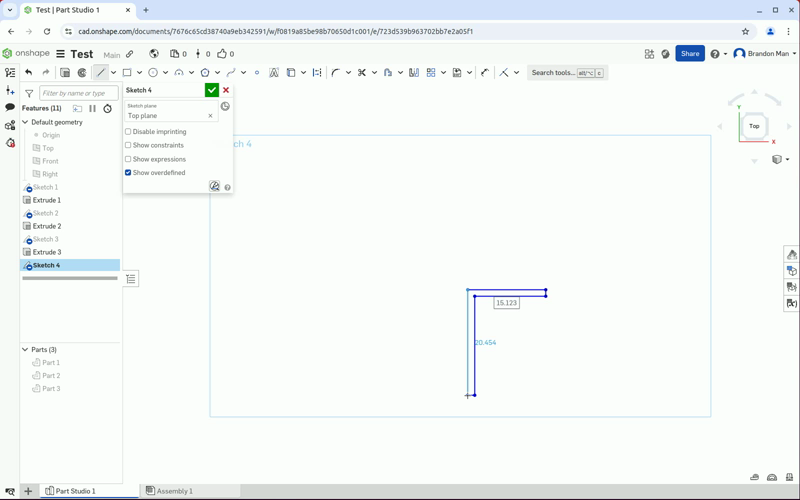
key_up(shift)
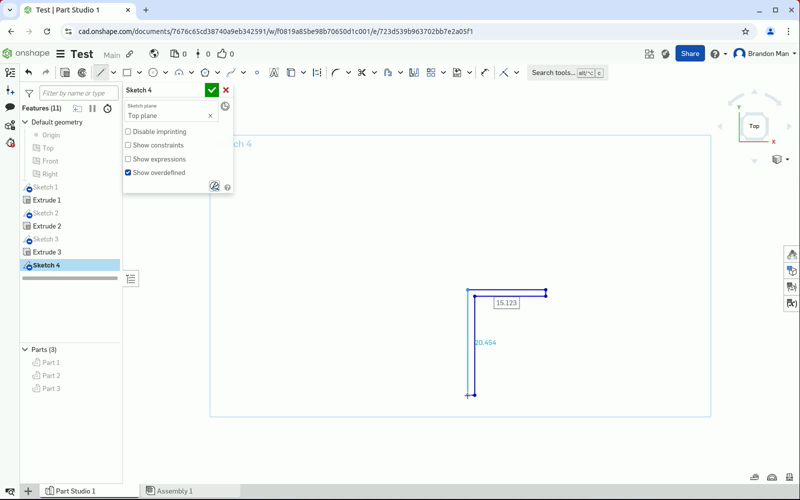
click(467, 395)
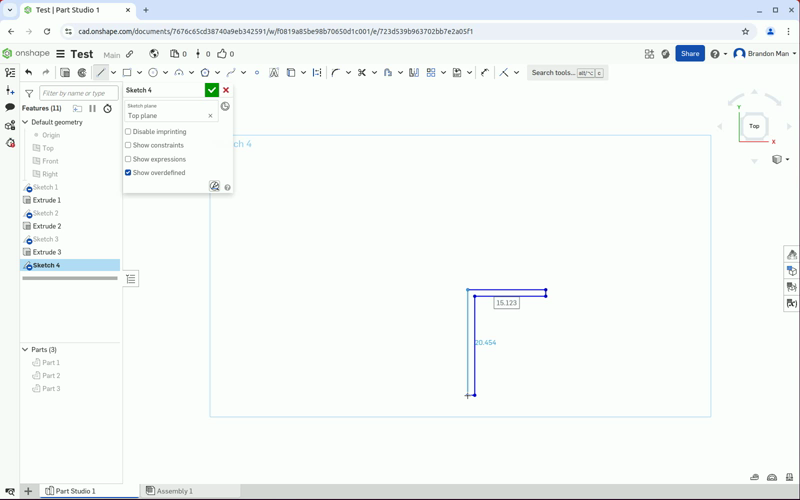
key(esc)
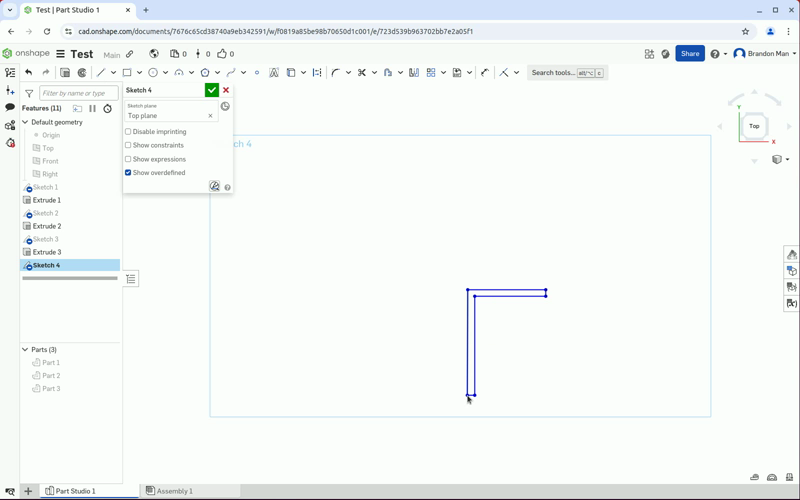
mouse_move(473, 362)
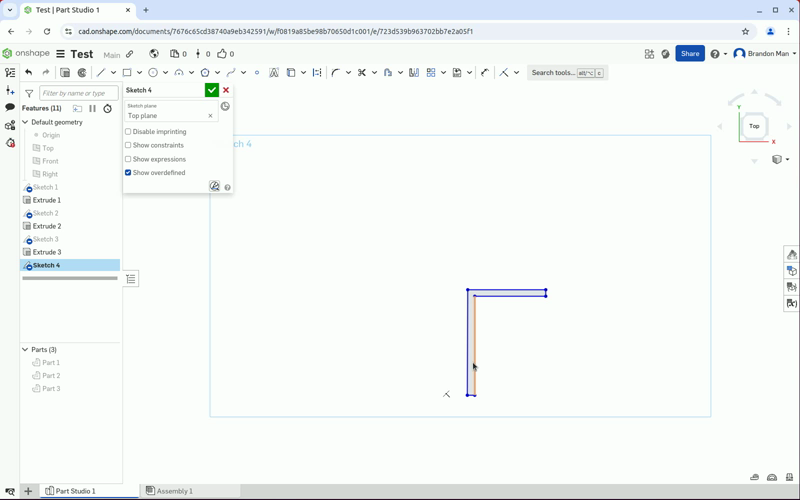
scroll(6)
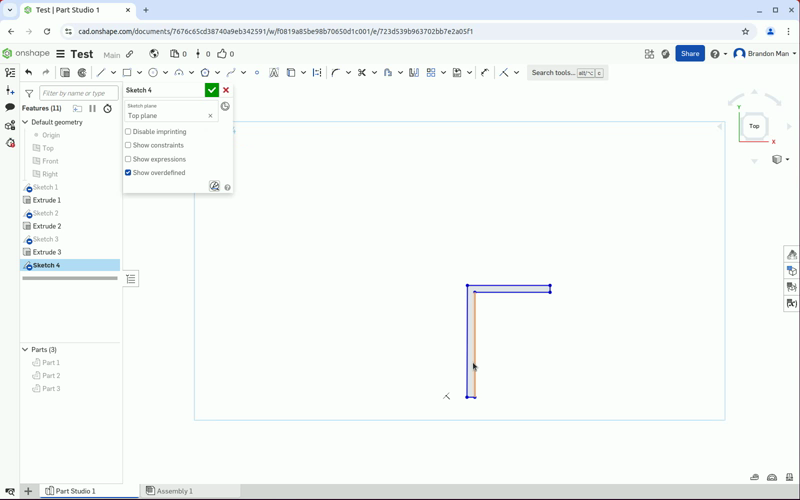
scroll(6)
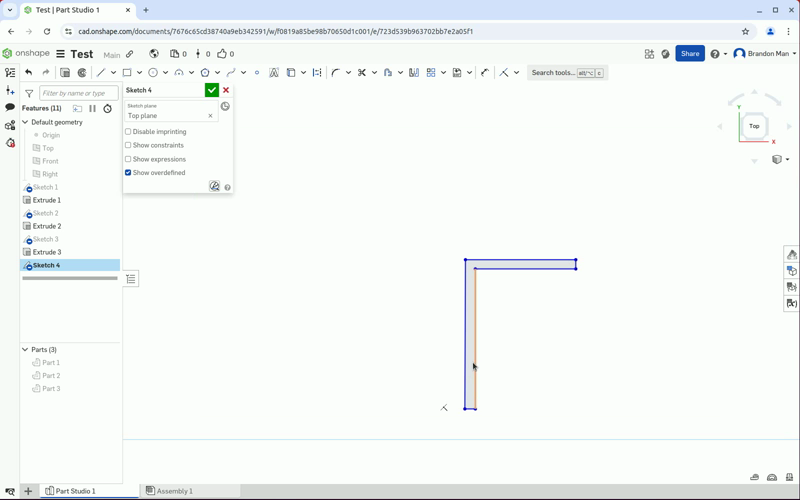
scroll(6)
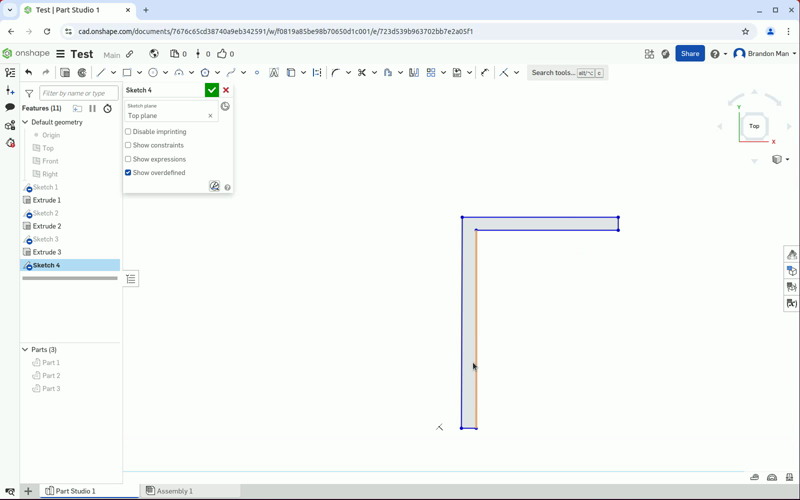
scroll(6)
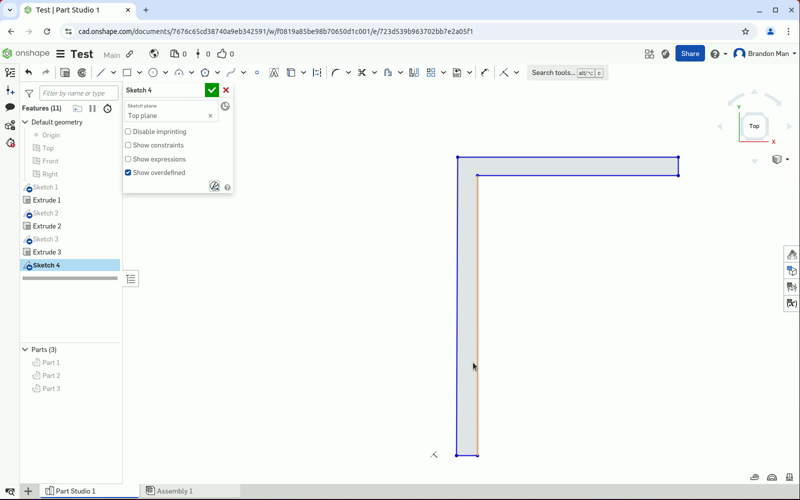
scroll(6)
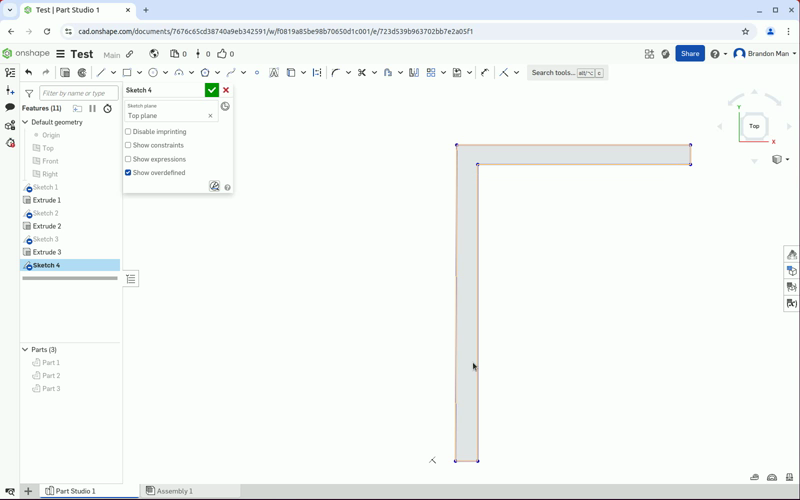
scroll(6)
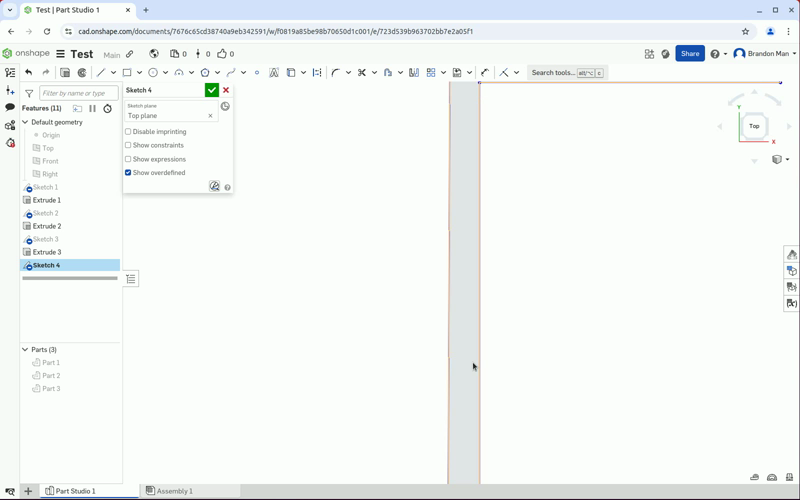
scroll(6)
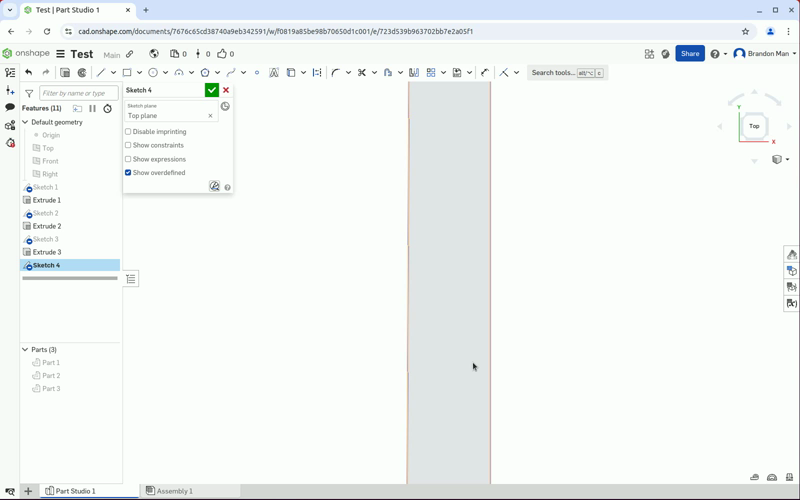
click(473, 362)
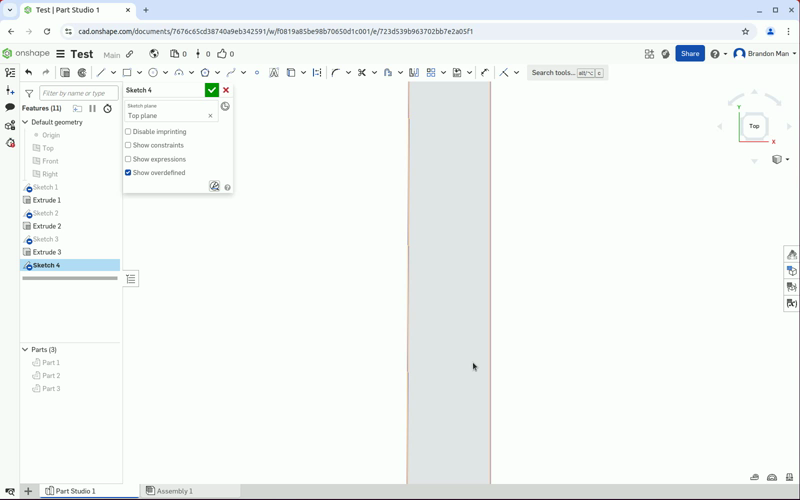
scroll(-6)
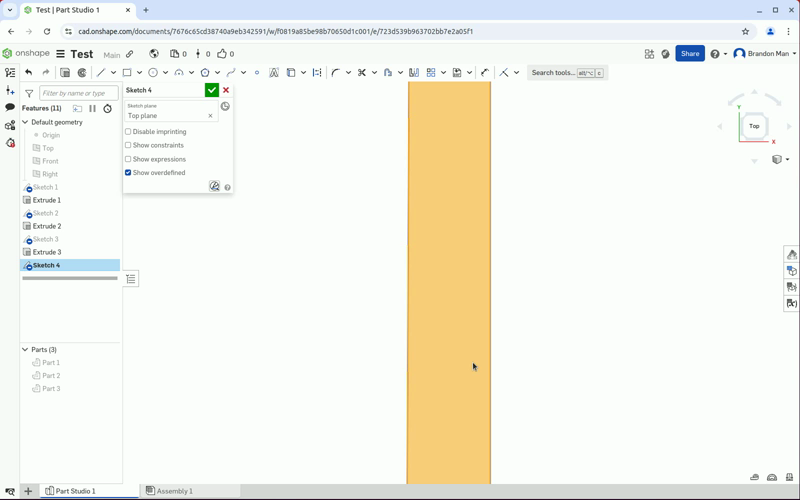
scroll(-6)
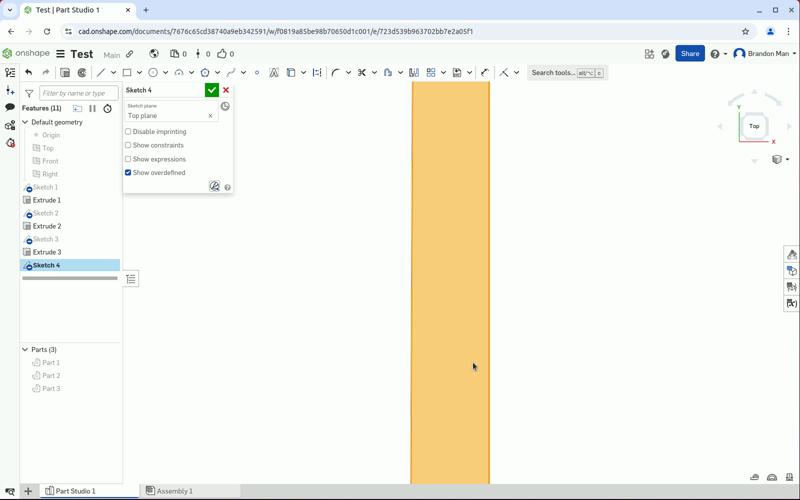
scroll(-6)
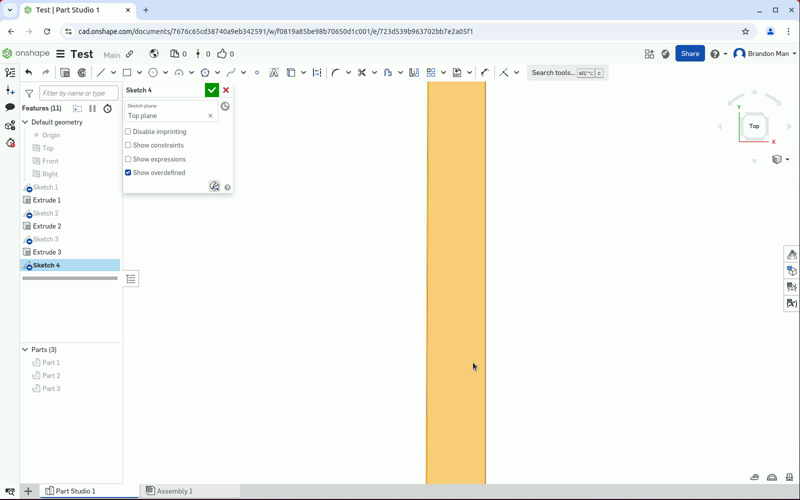
scroll(-6)
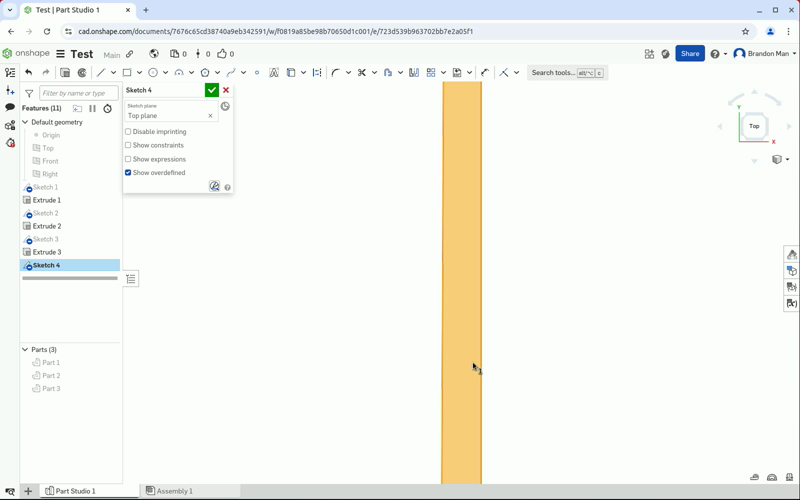
scroll(-6)
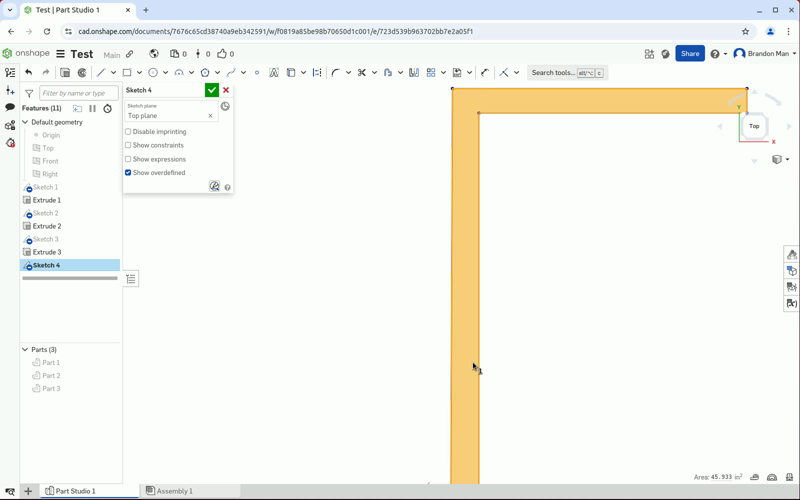
scroll(-6)
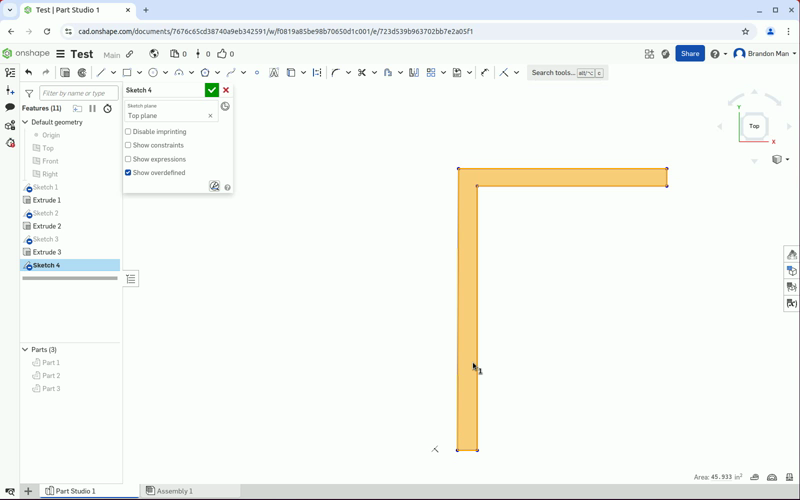
scroll(-6)
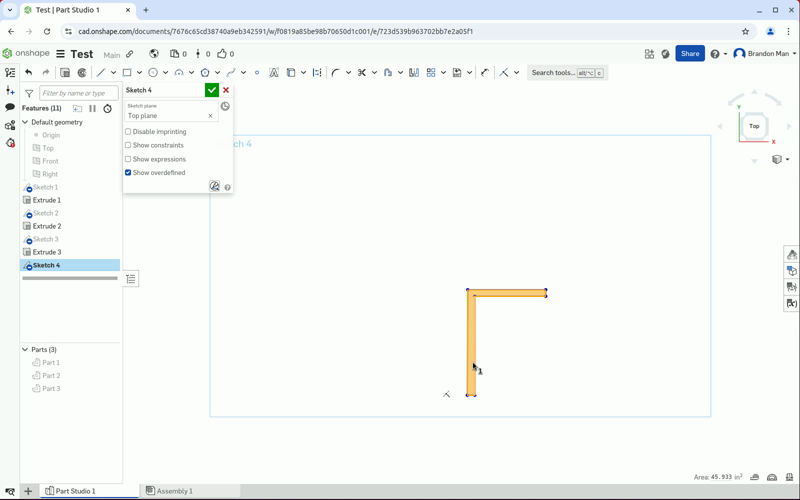
mouse_move(73, 352)
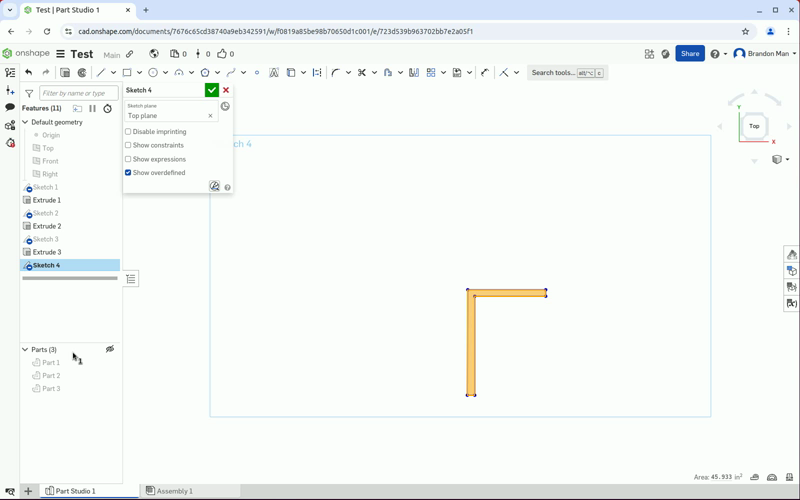
key(shift+y)
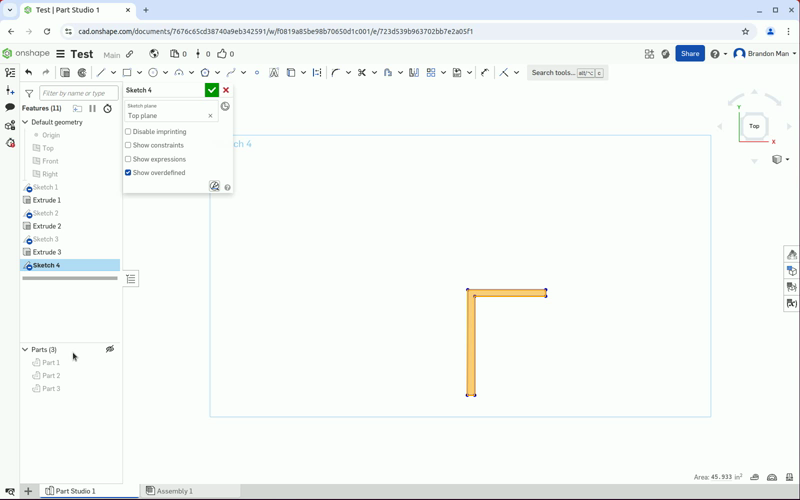
key(shift+e)
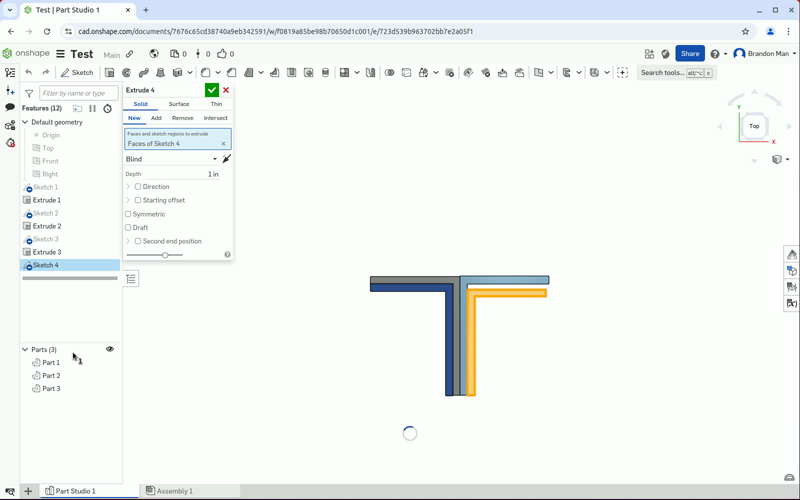
mouse_move(143, 106)
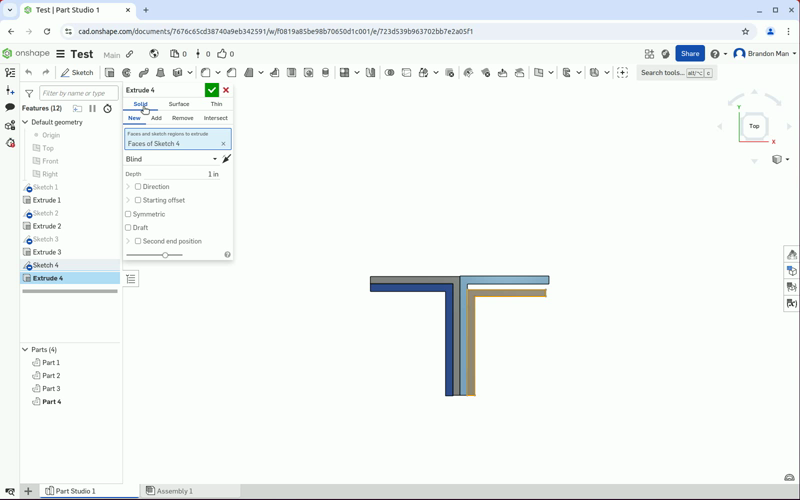
click(143, 106)
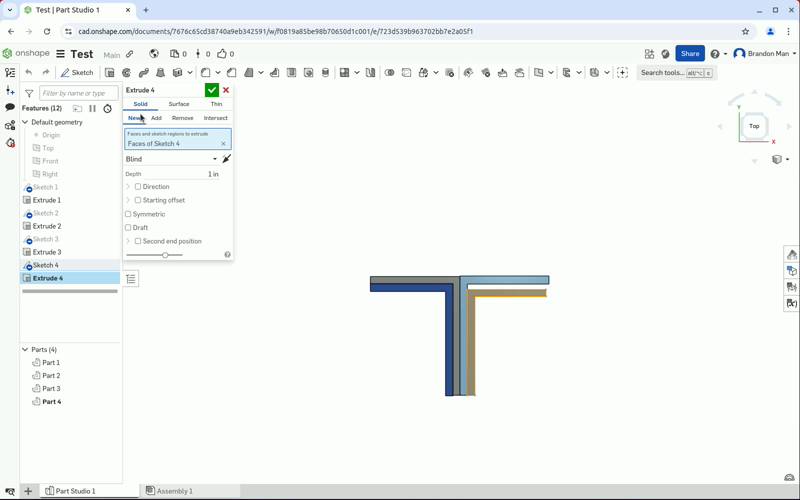
mouse_move(137, 120)
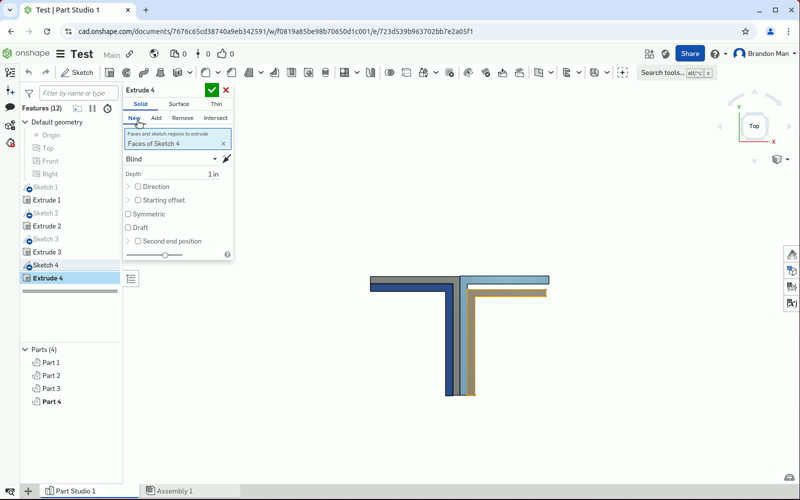
click(137, 120)
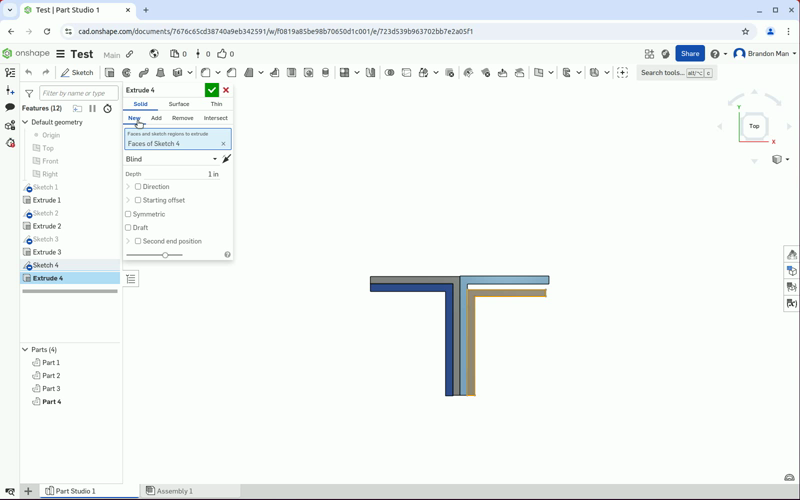
key(tab, 4)
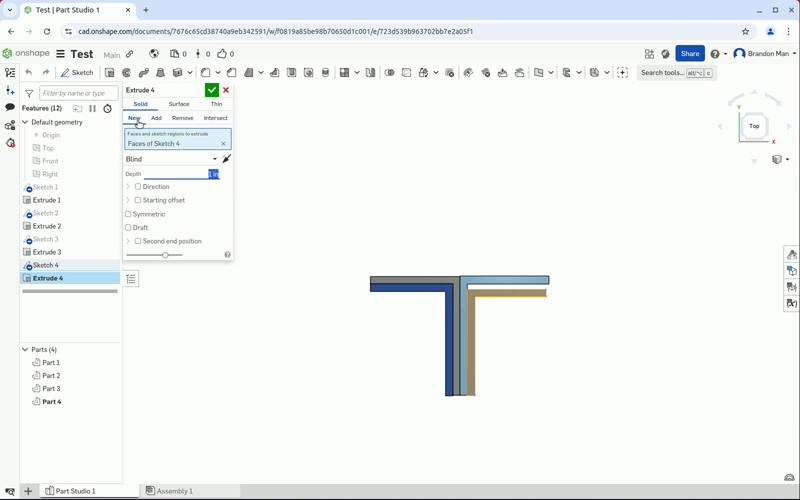
text(23.108)
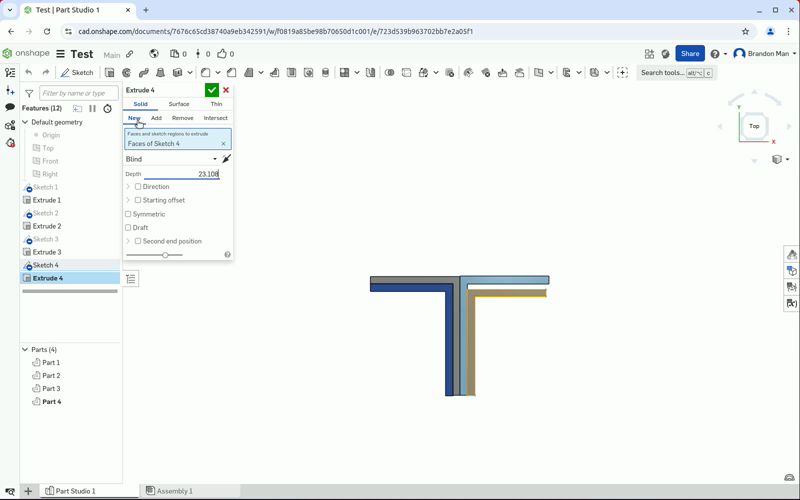
key(tab, 3)
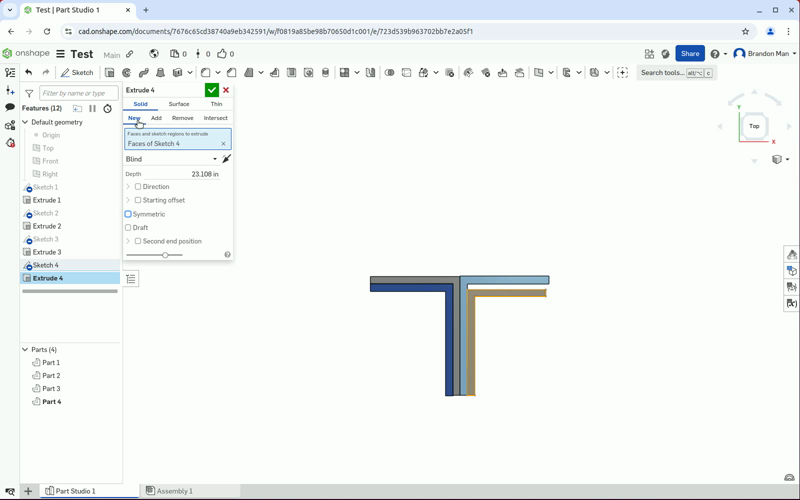
key(space)
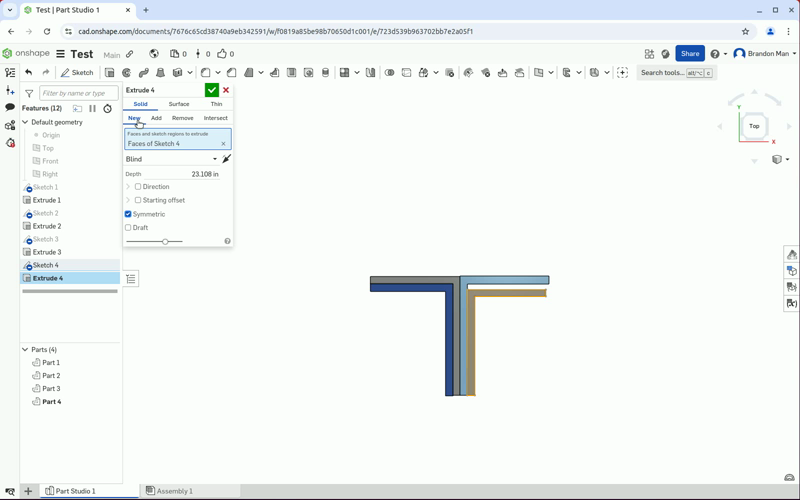
key(enter)
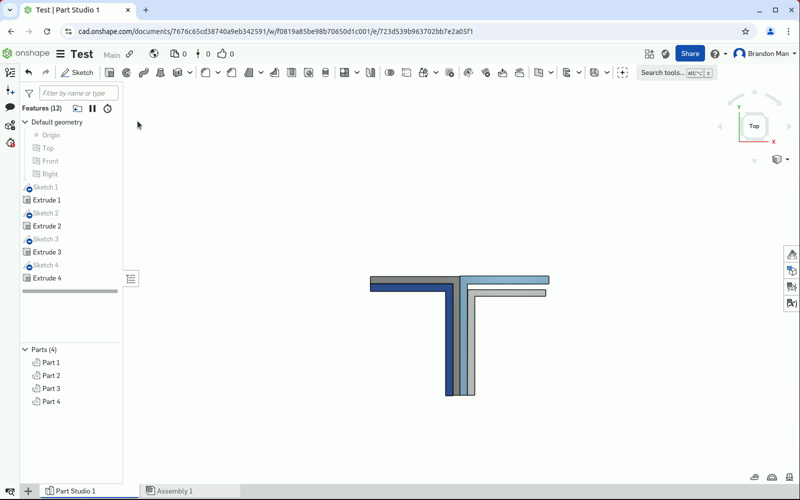
key(shift+h)
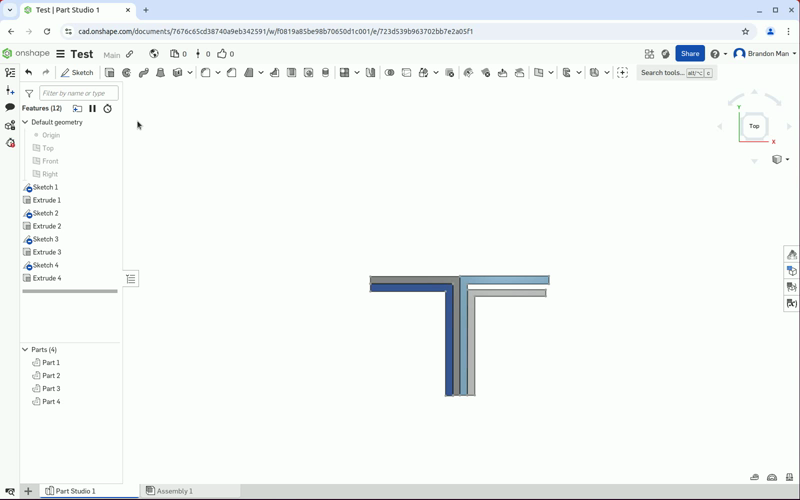
key(shift+h)
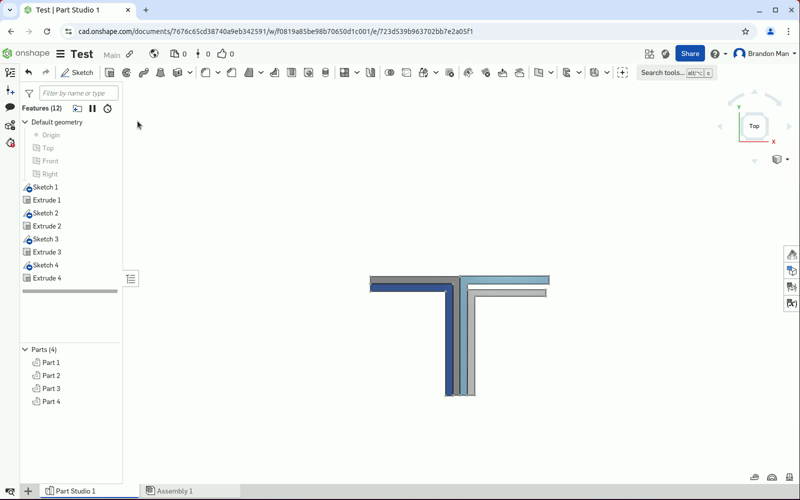
key(shift+7)
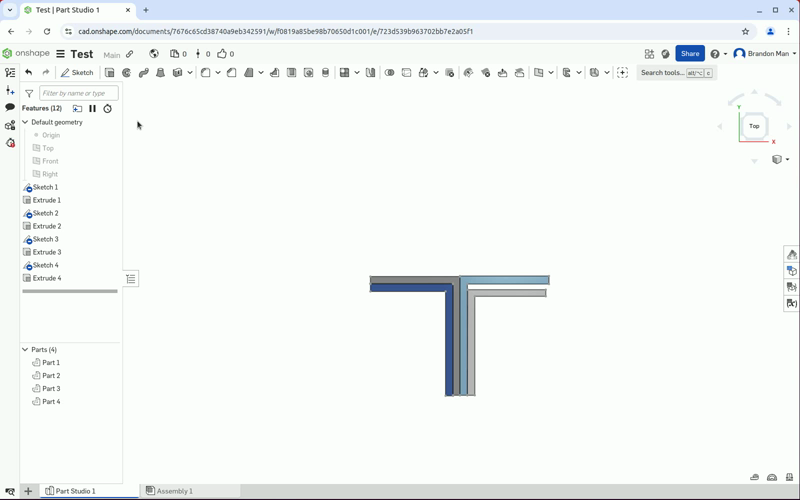
key(up, 3)
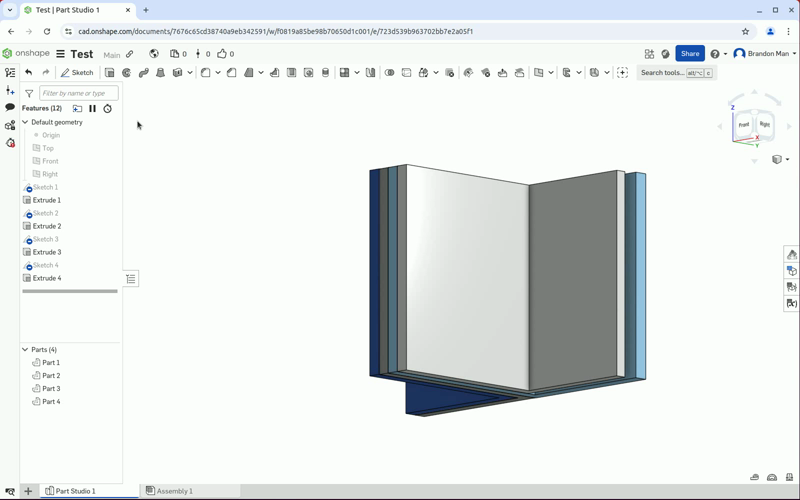
key(left, 3)
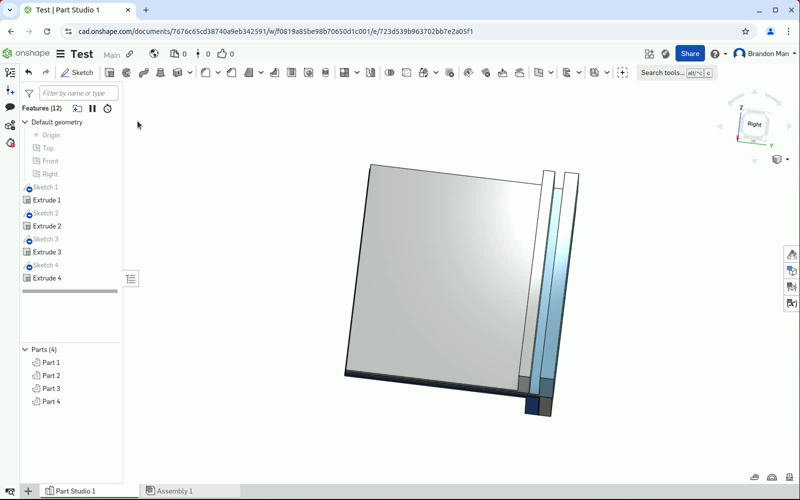
key(right, 3)
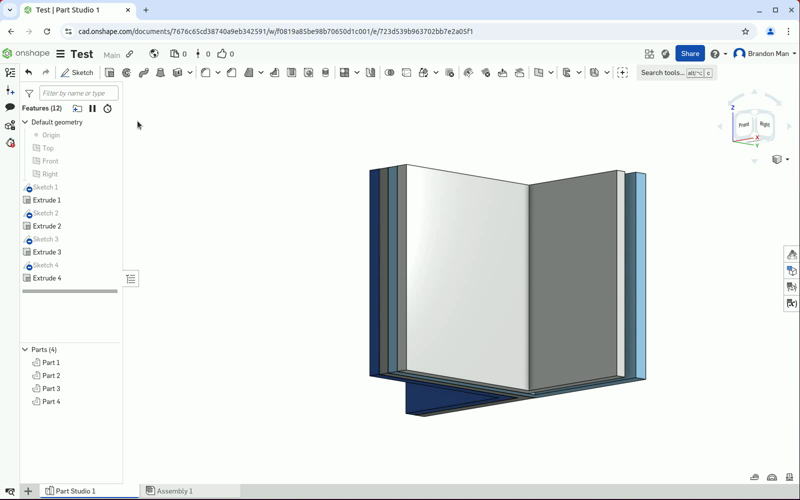
key(down, 3)
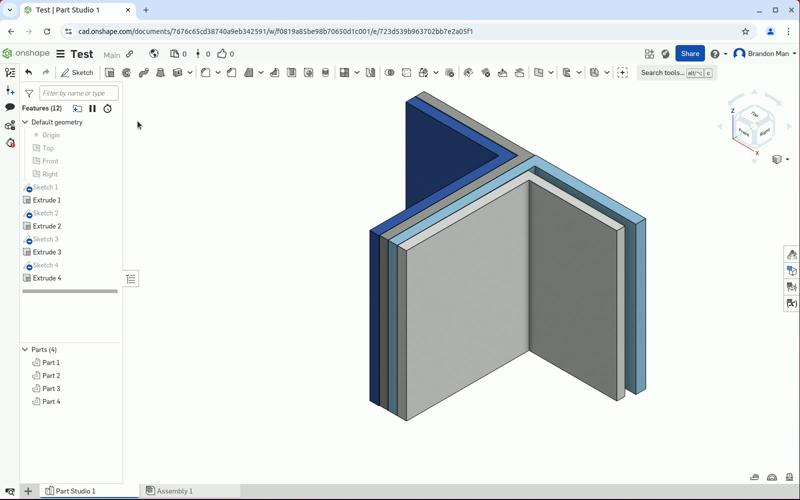
mouse_move(73, 189)
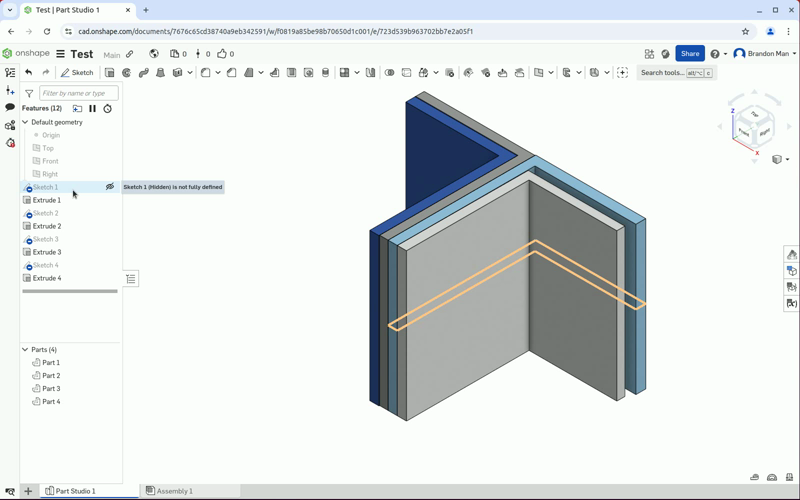
click(73, 189)